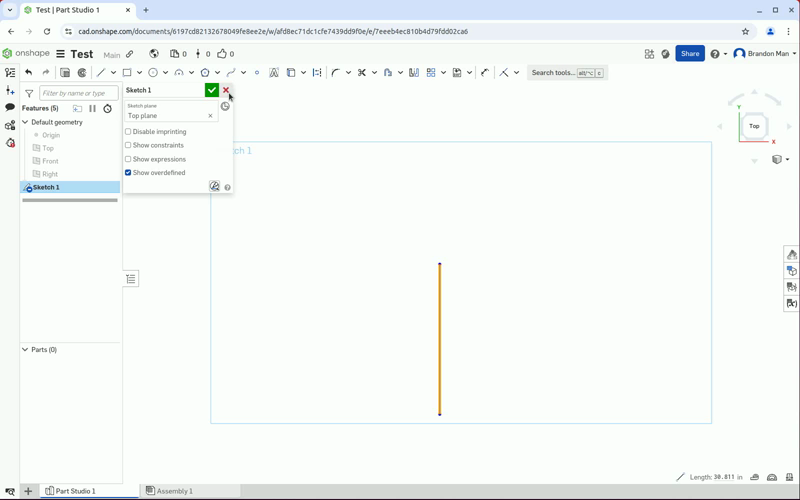
key(shift+h)
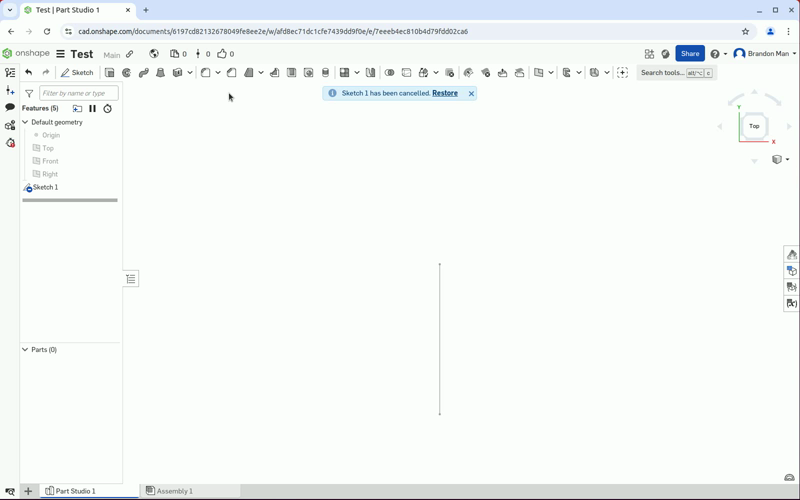
mouse_move(73, 352)
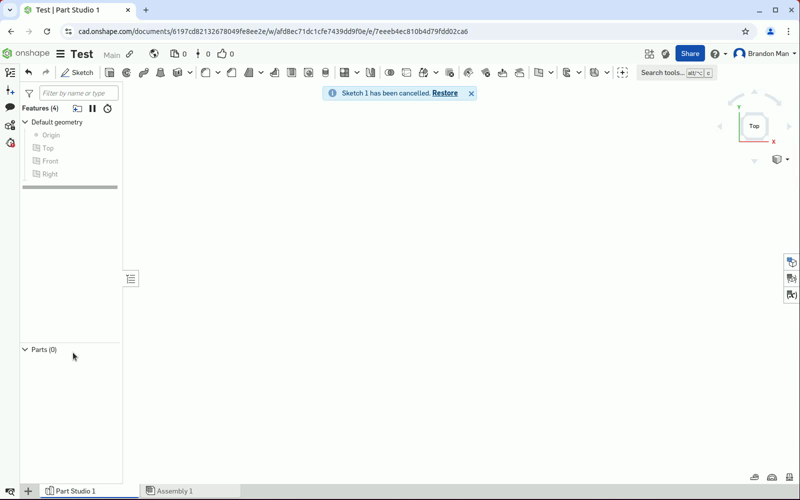
key(y)
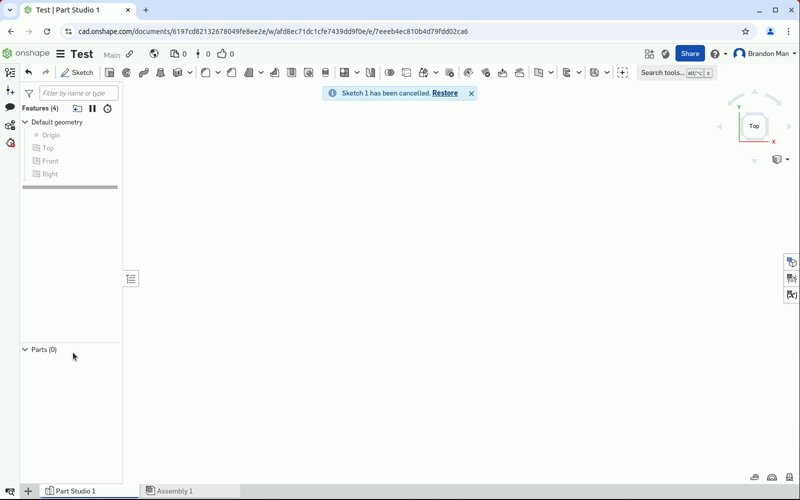
key(shift+p)
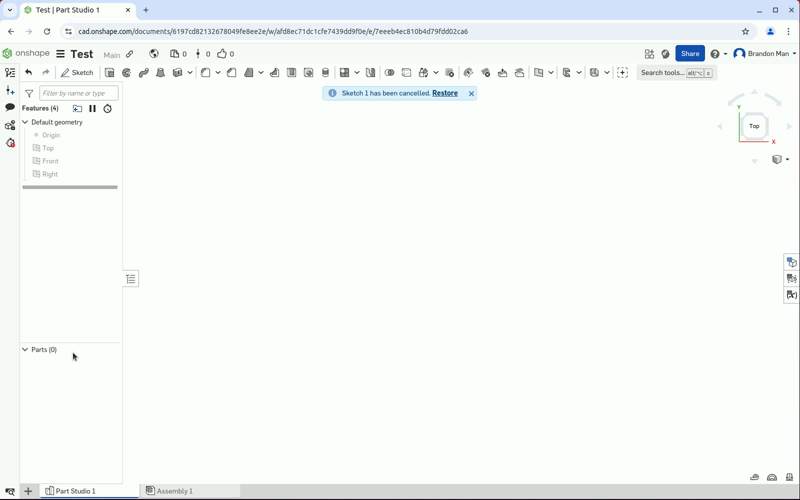
key(space)
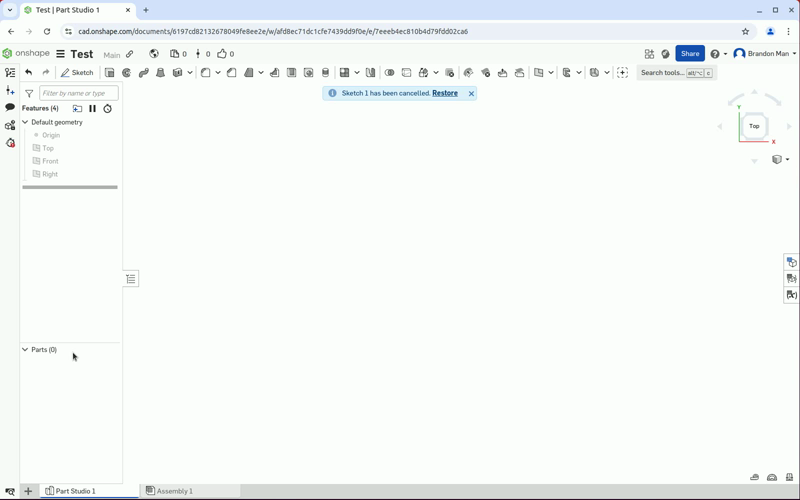
key_down(shift)
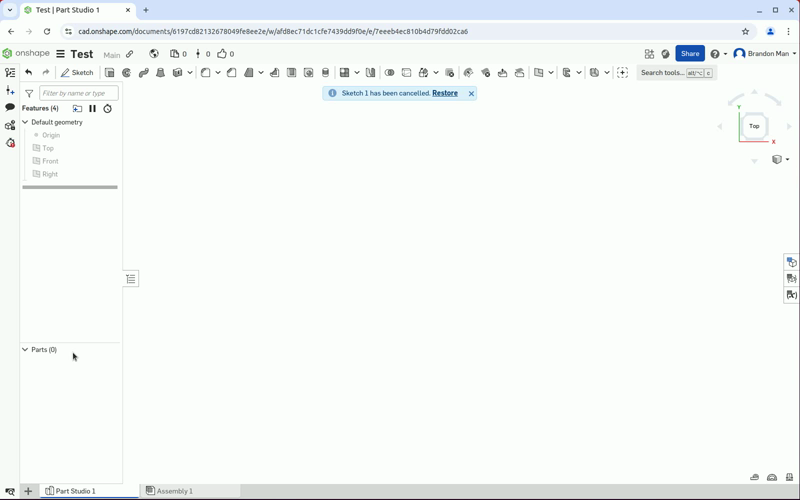
key(up)
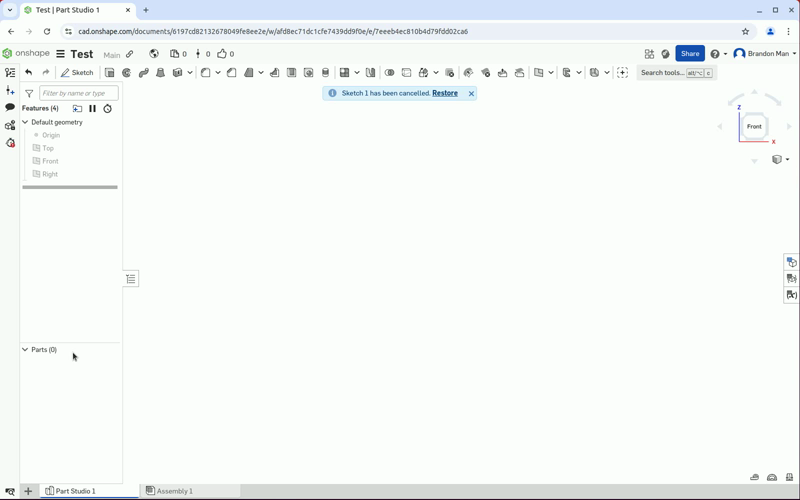
key_up(shift)
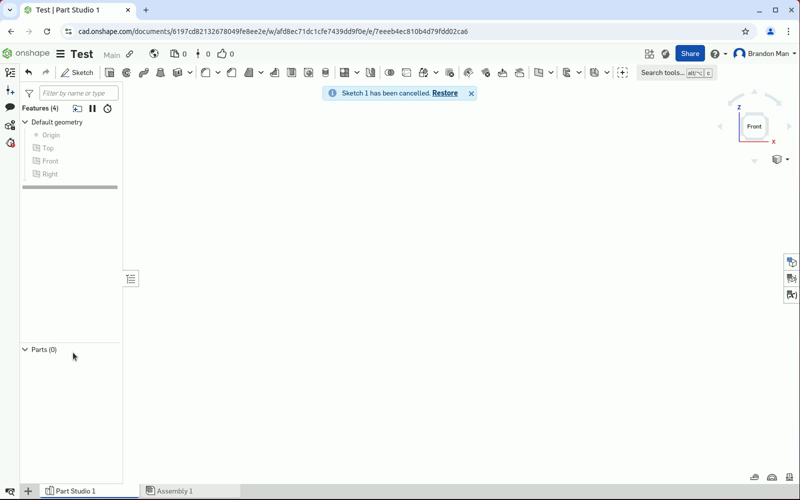
mouse_move(73, 352)
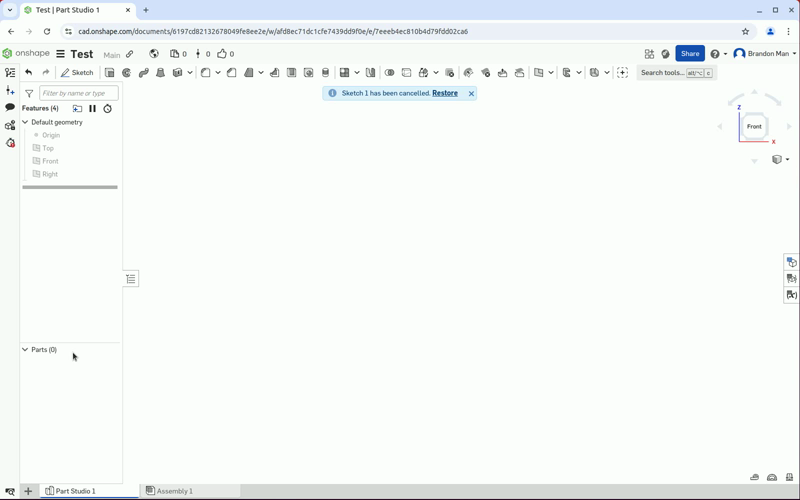
key(shift+y)
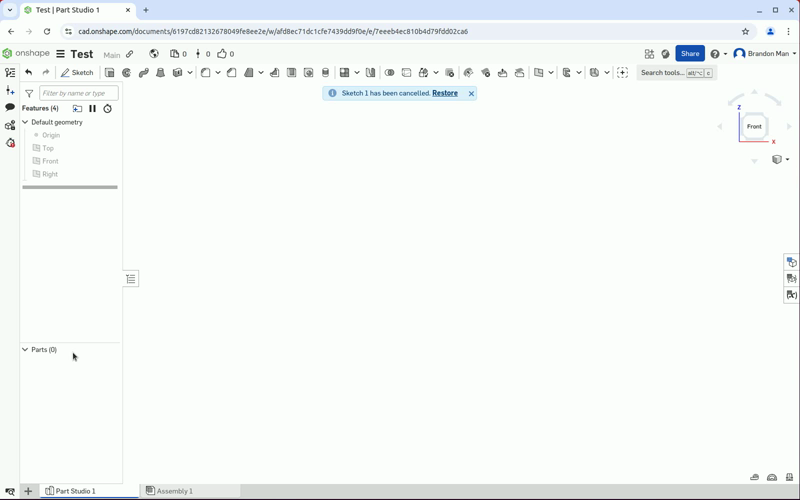
key(shift+s)
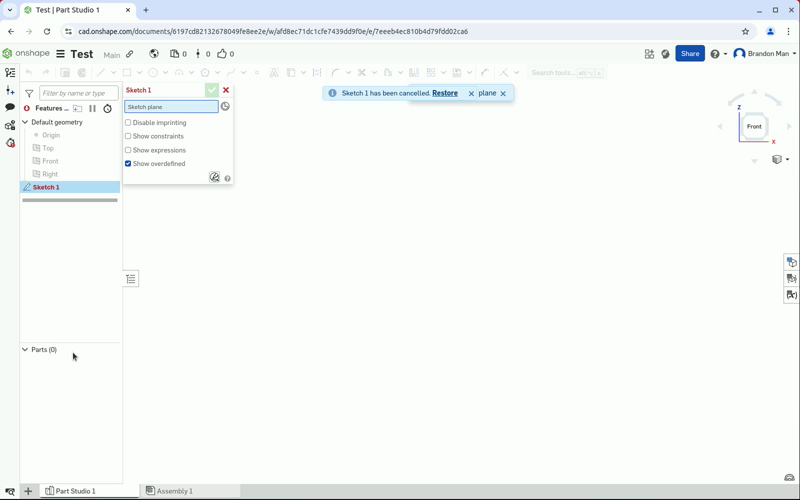
mouse_move(73, 163)
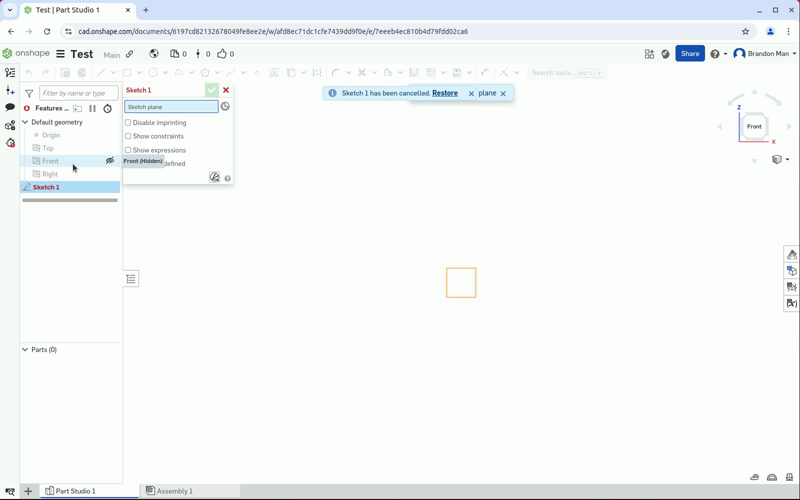
click(73, 163)
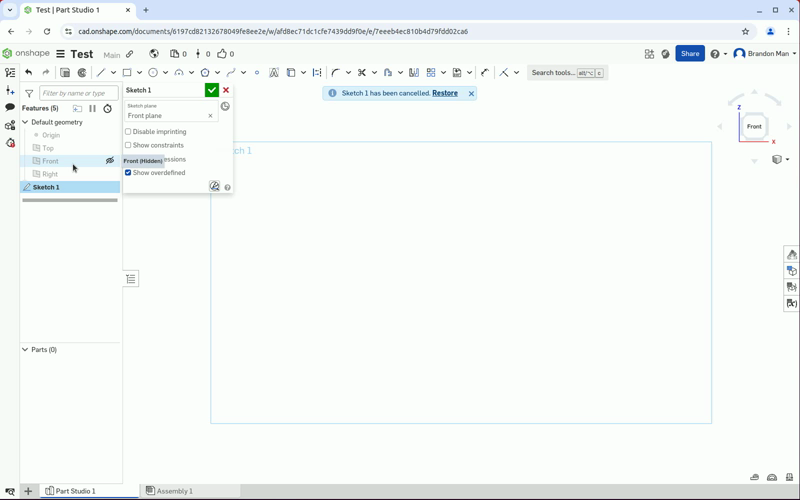
mouse_move(73, 352)
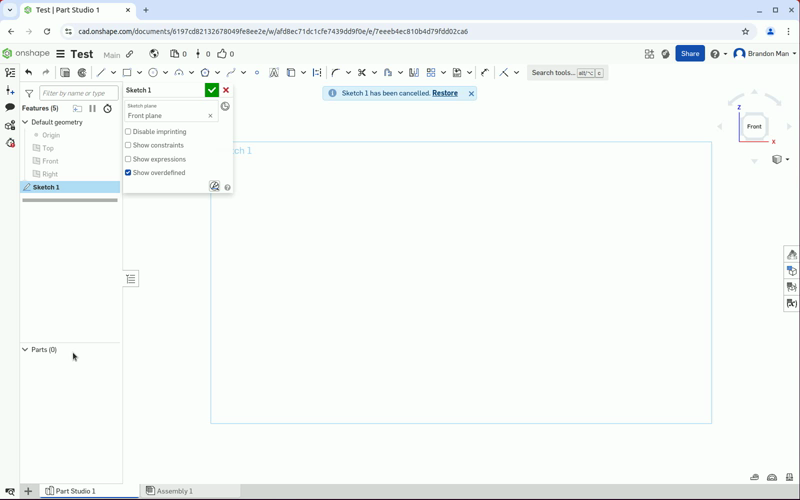
key(y)
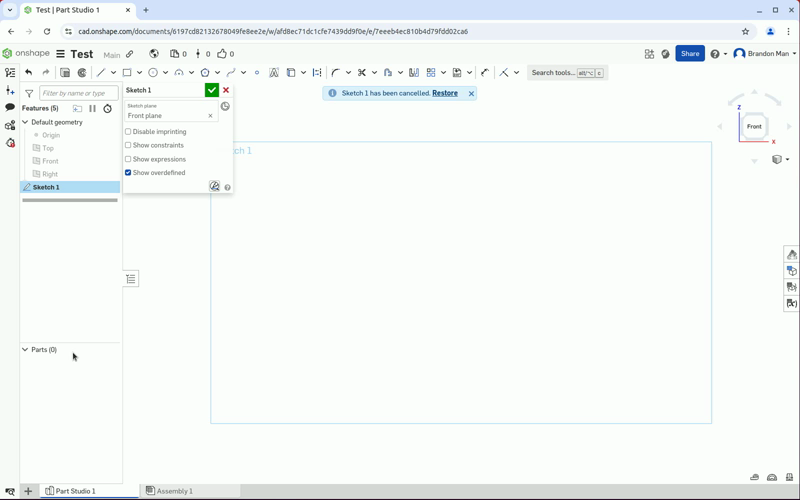
key(l)
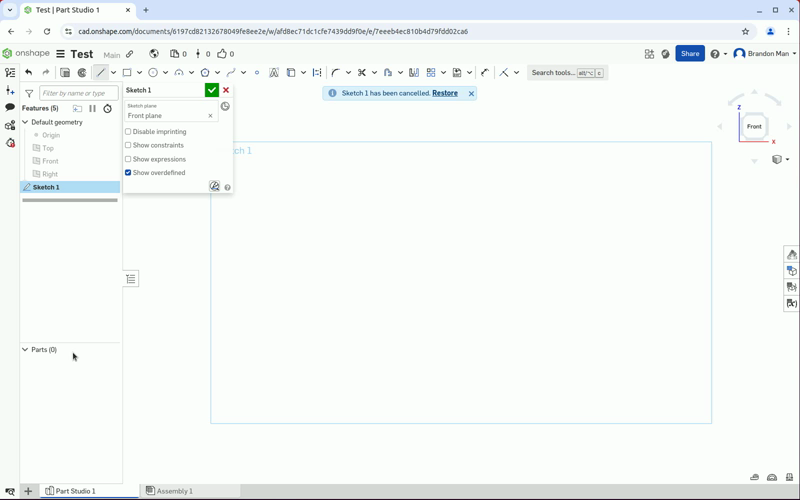
key_down(shift)
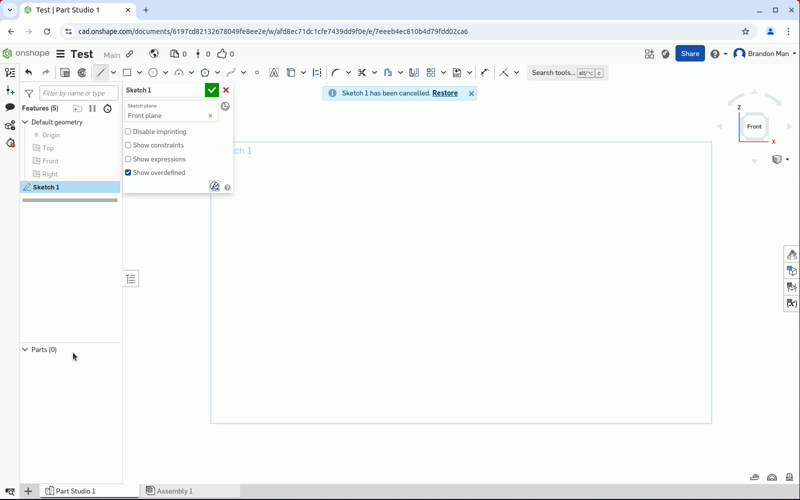
mouse_move(486, 298)
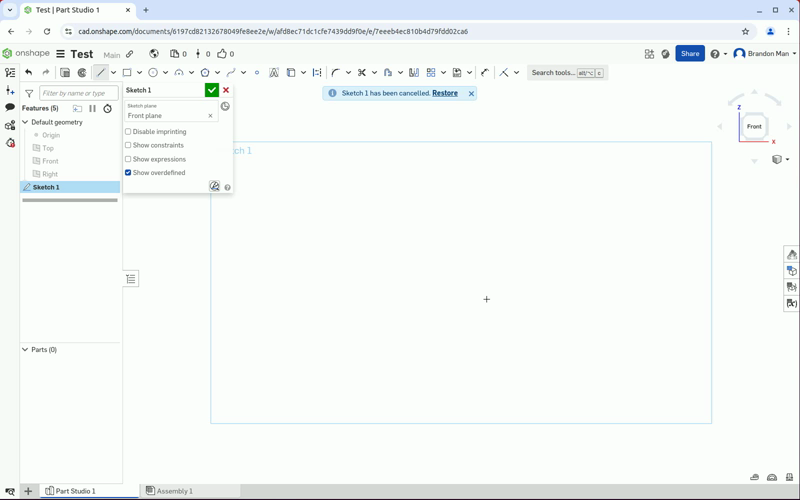
click(486, 298)
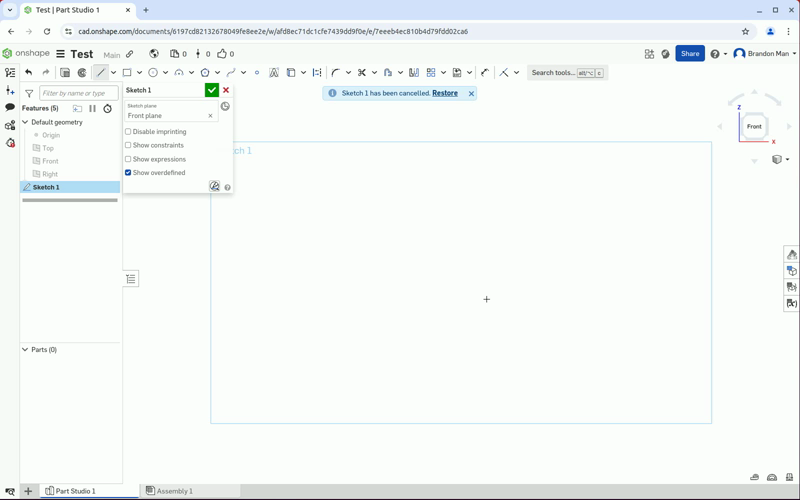
key_up(shift)
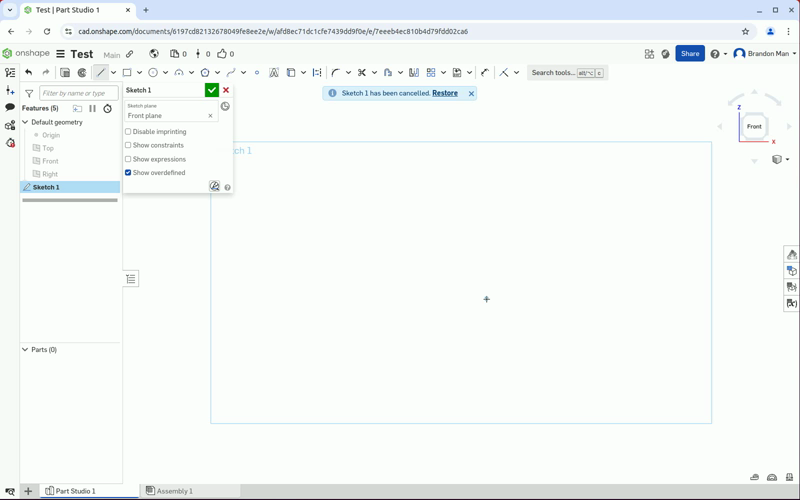
key_down(shift)
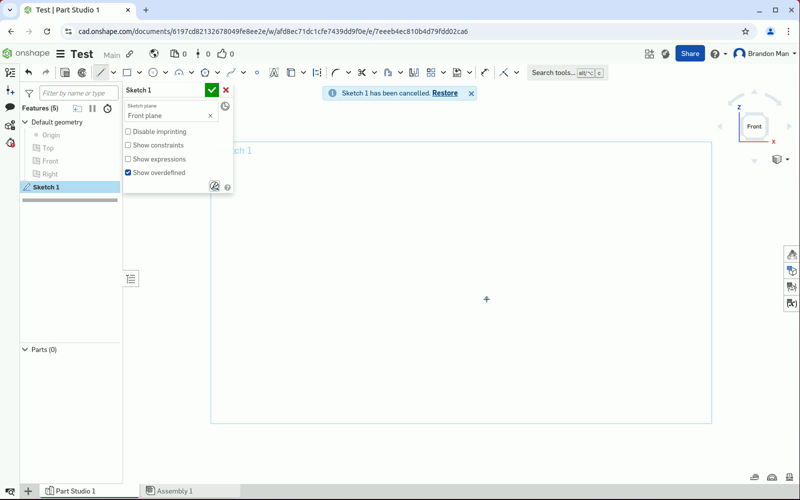
mouse_move(573, 348)
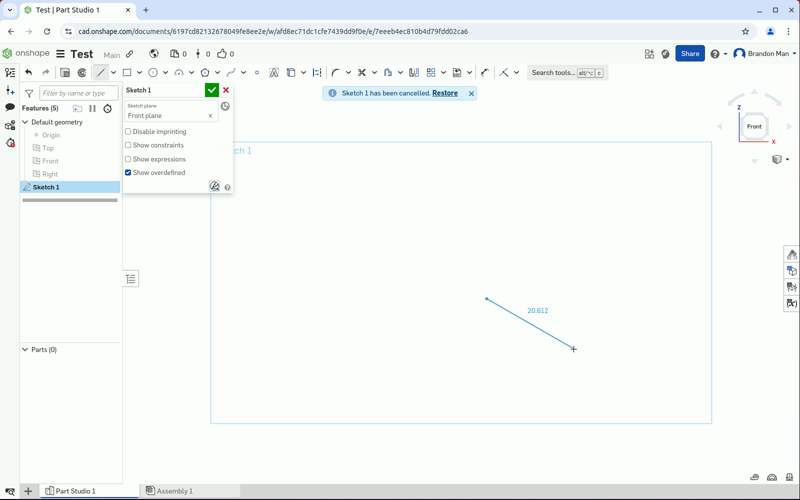
click(573, 348)
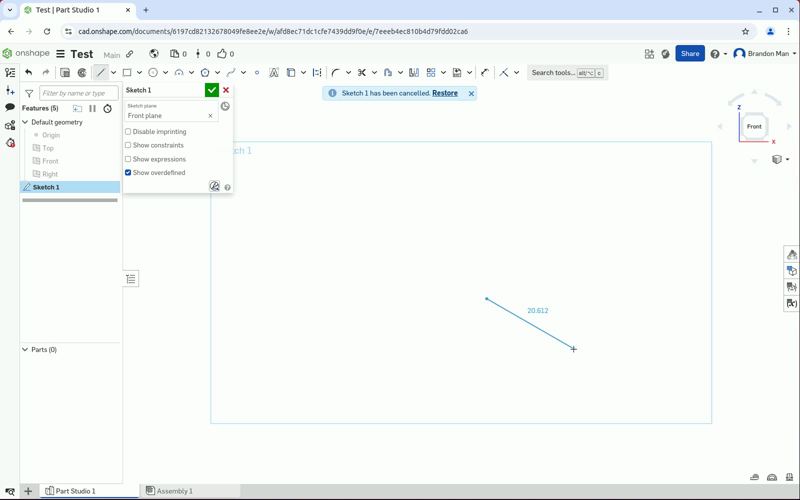
key_up(shift)
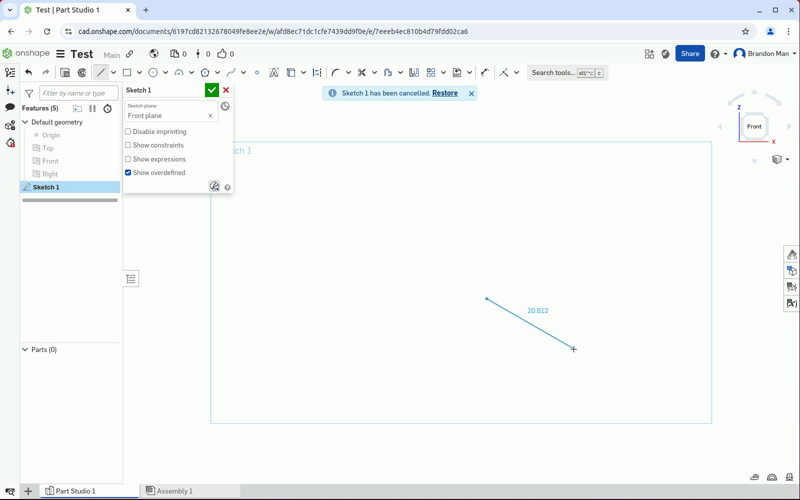
key_down(shift)
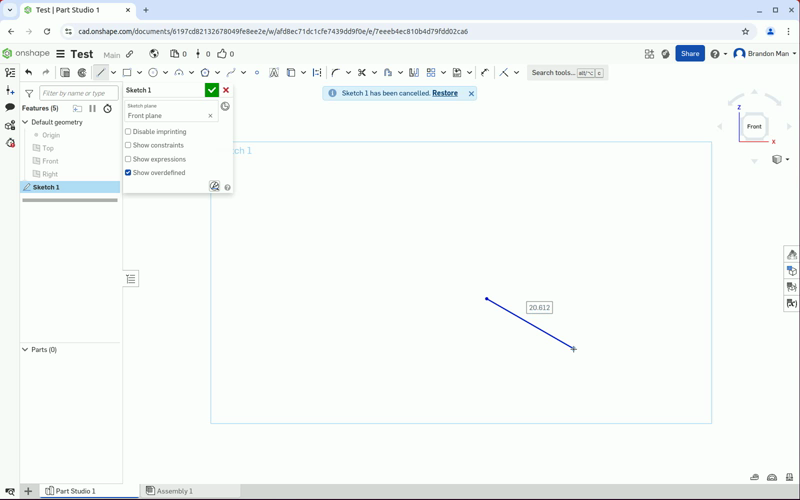
mouse_move(573, 212)
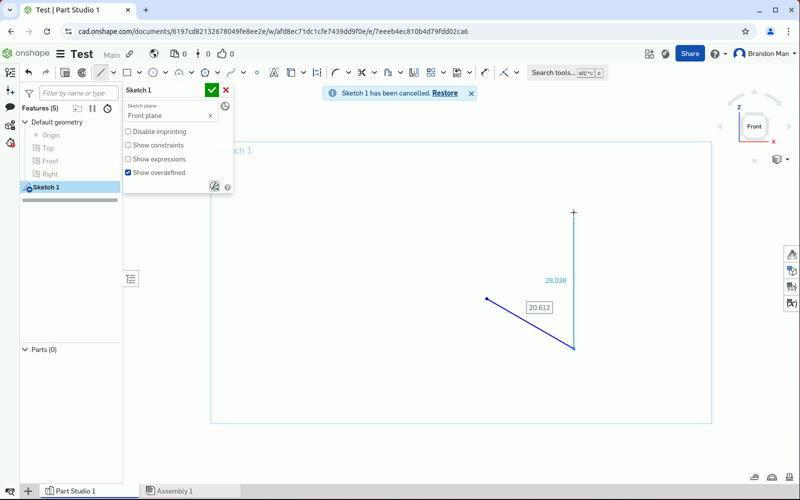
click(573, 212)
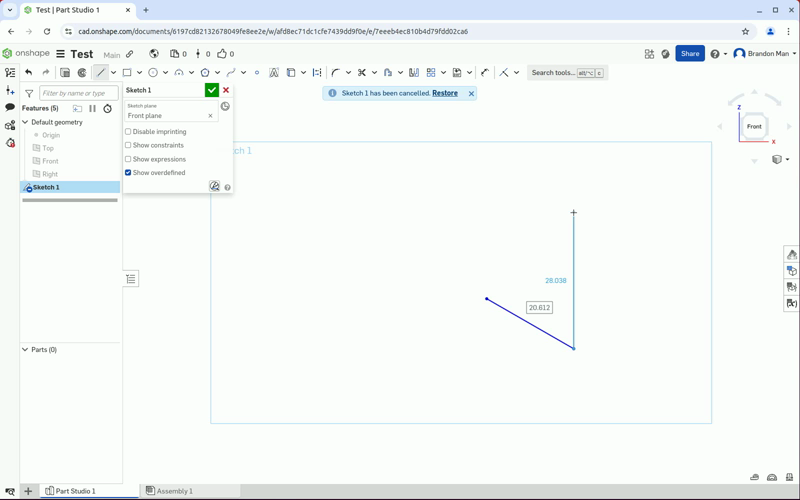
key_up(shift)
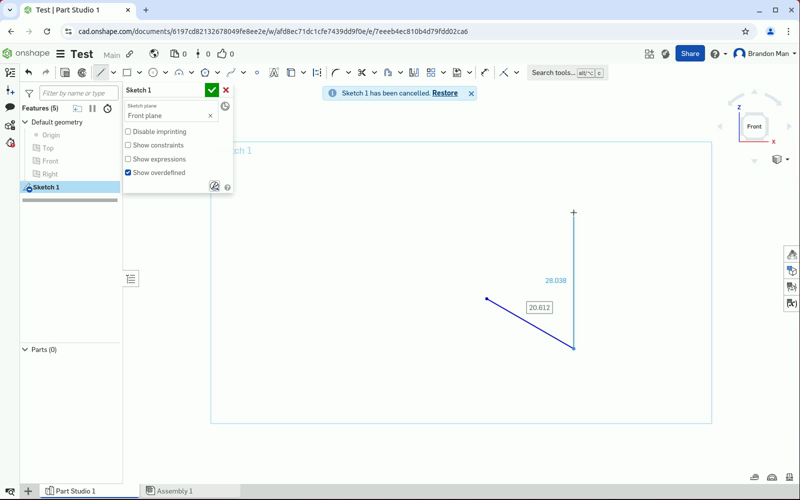
key_down(shift)
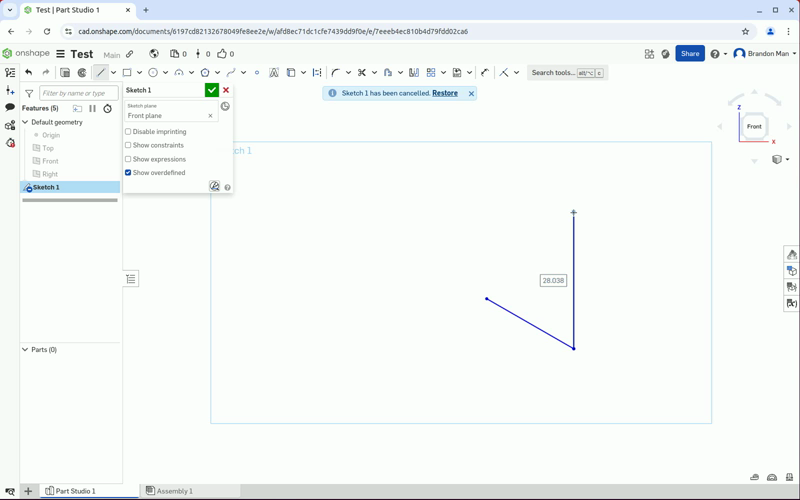
mouse_move(486, 266)
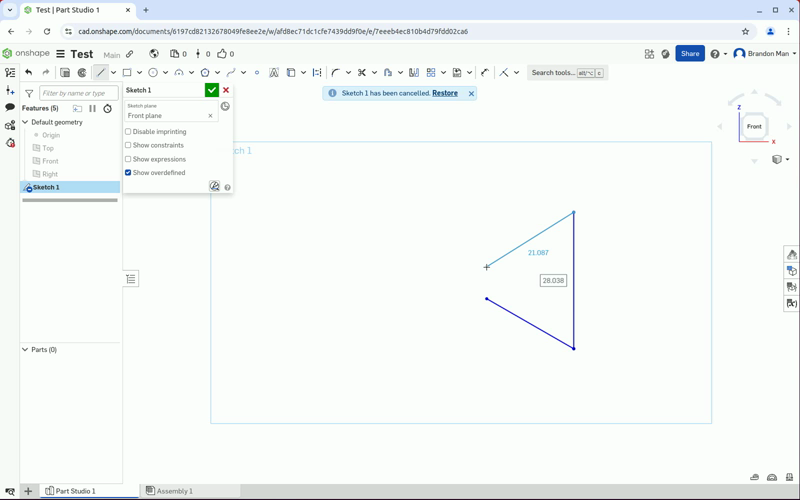
click(486, 266)
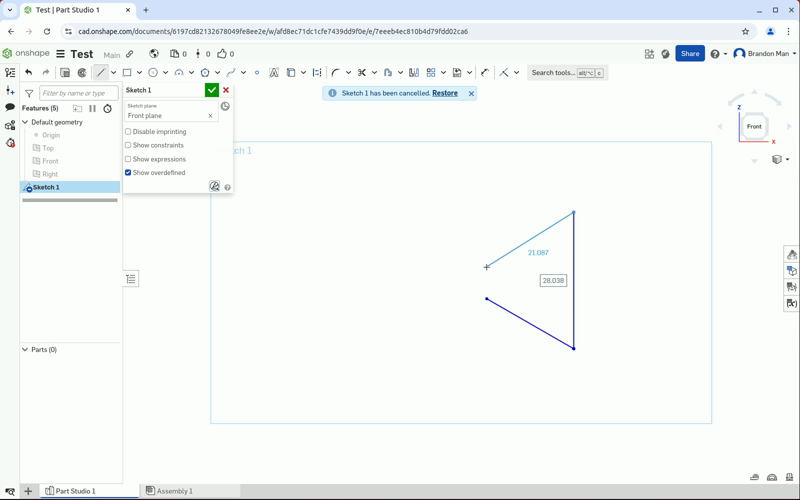
key_up(shift)
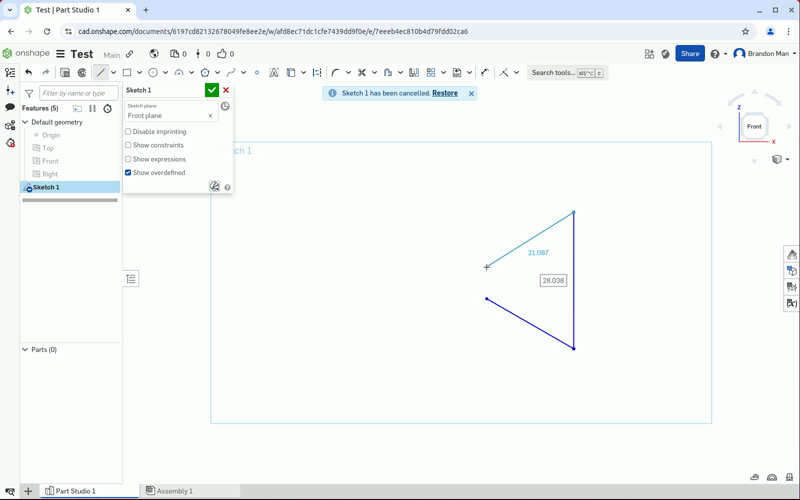
key(esc)
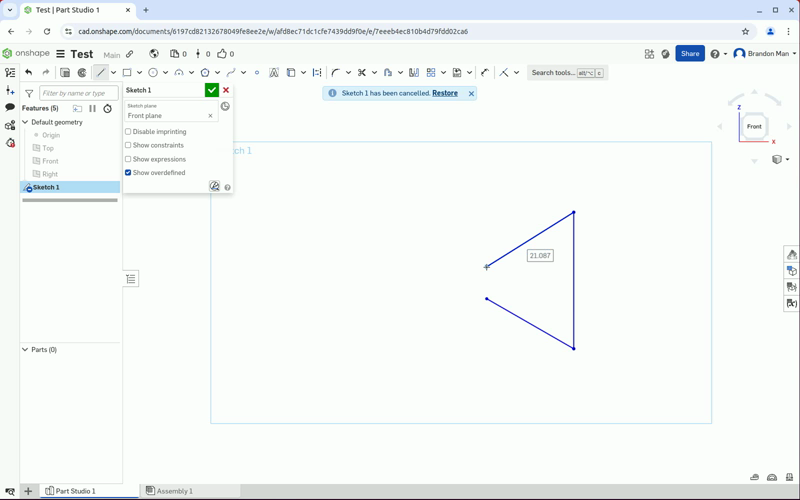
key(a)
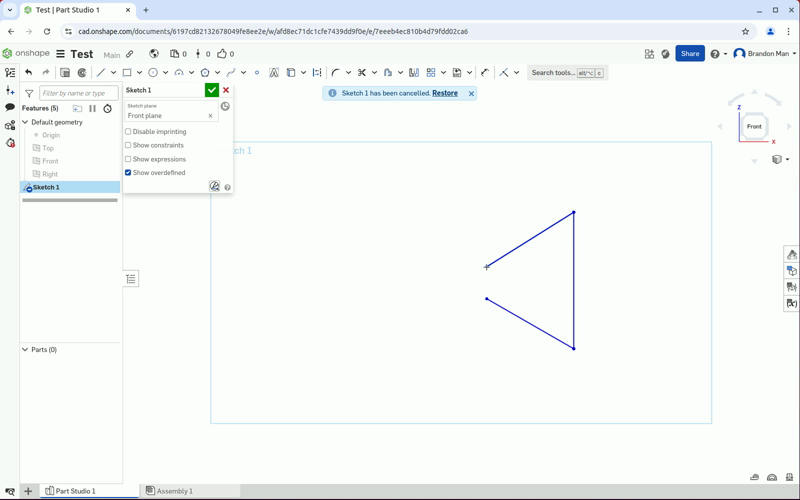
mouse_move(486, 266)
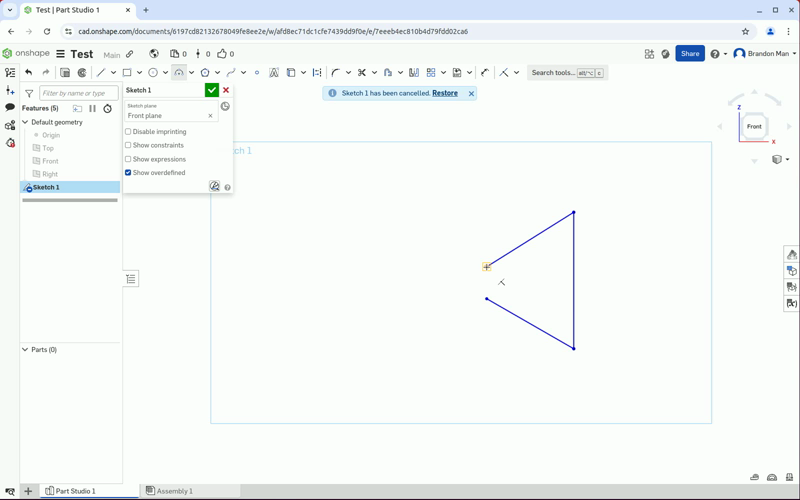
click(486, 266)
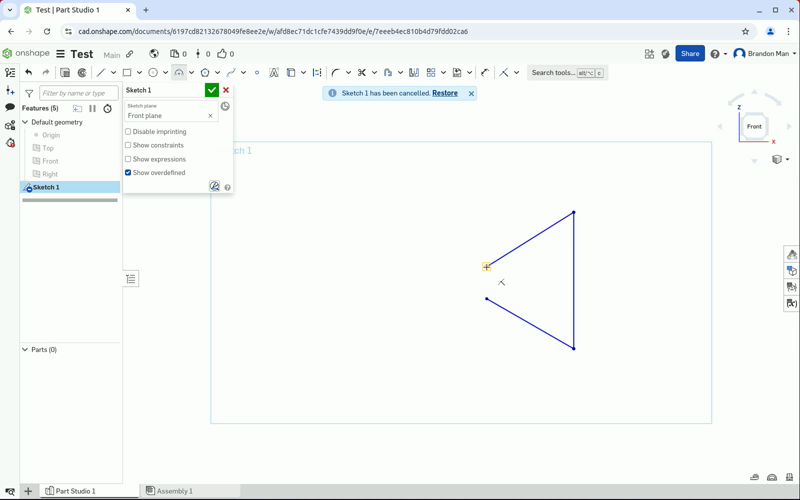
mouse_move(486, 298)
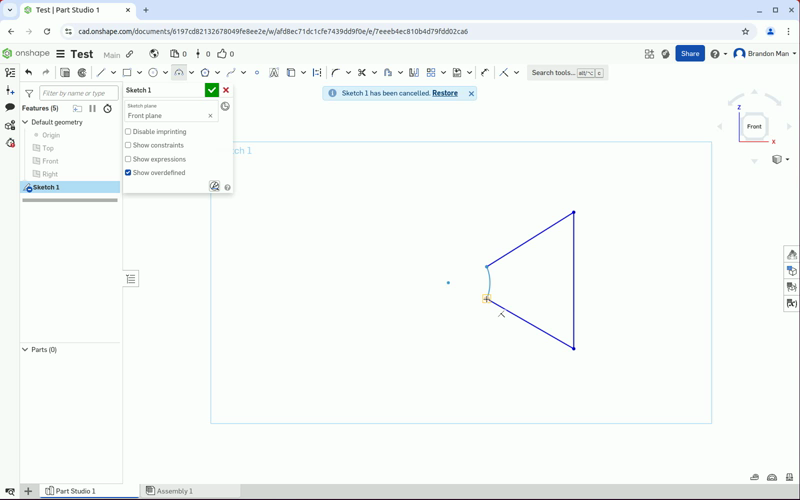
click(486, 298)
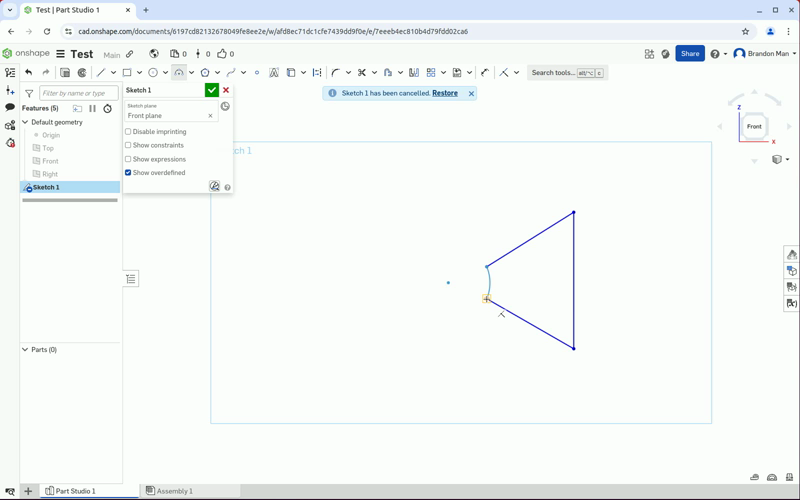
key_down(shift)
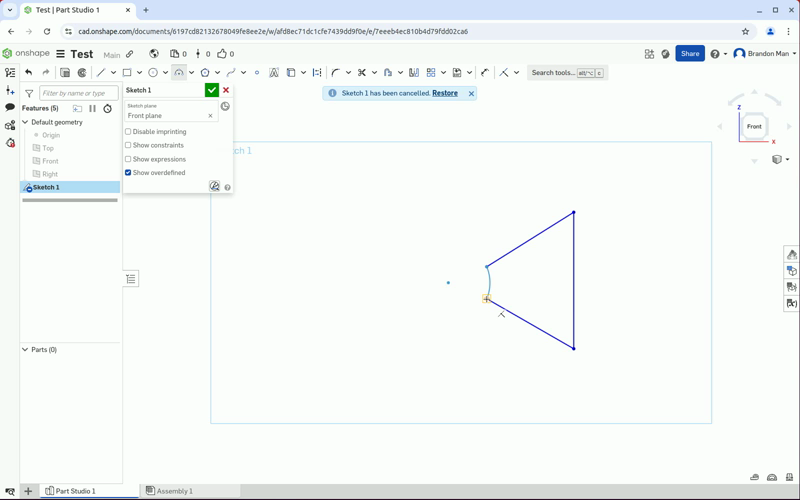
mouse_move(491, 282)
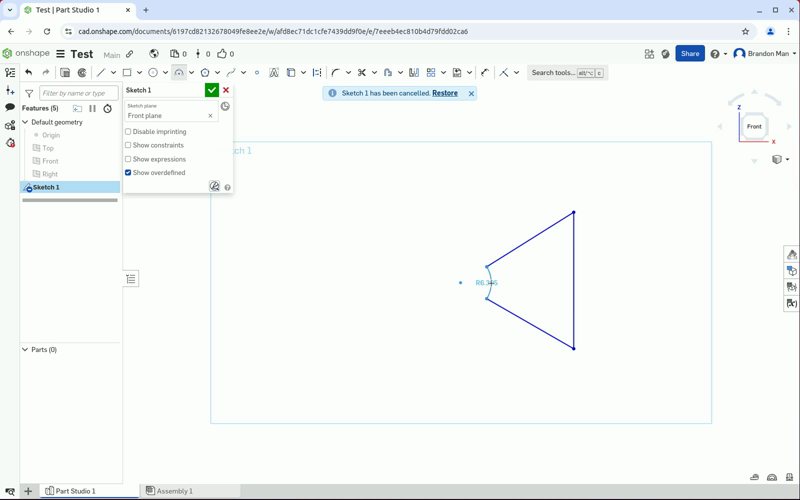
click(491, 282)
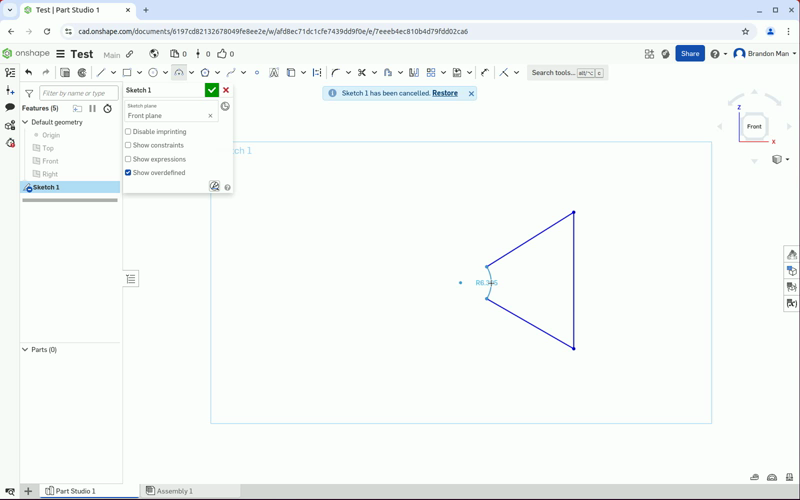
key_up(shift)
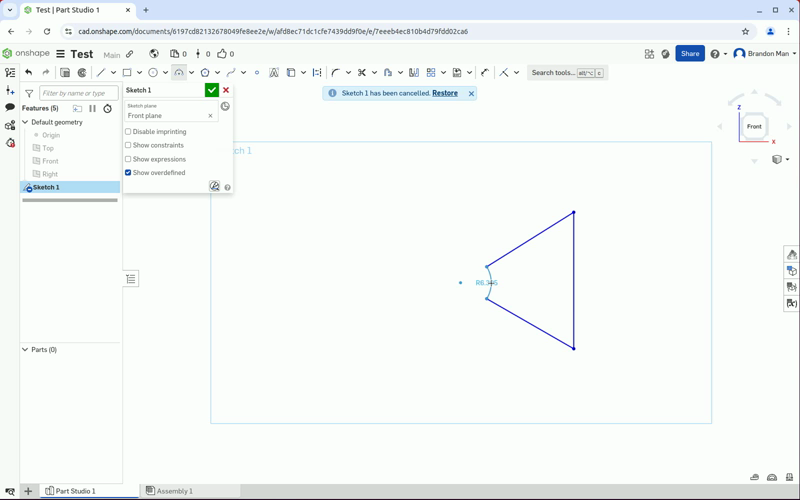
key(esc)
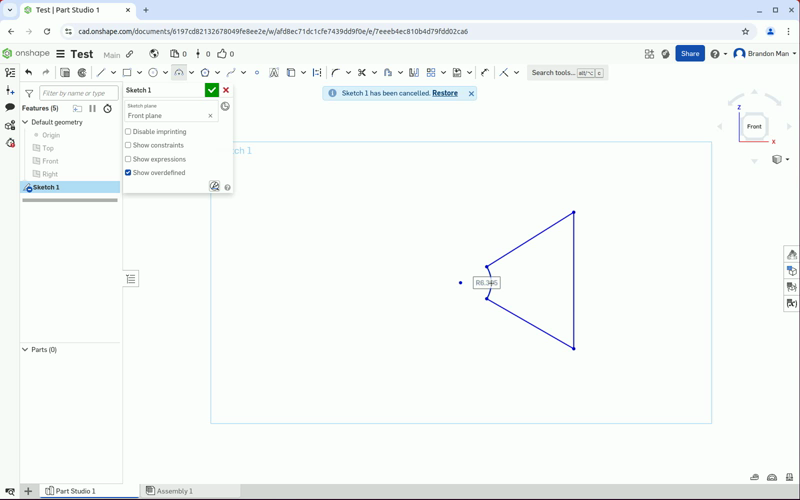
mouse_move(508, 285)
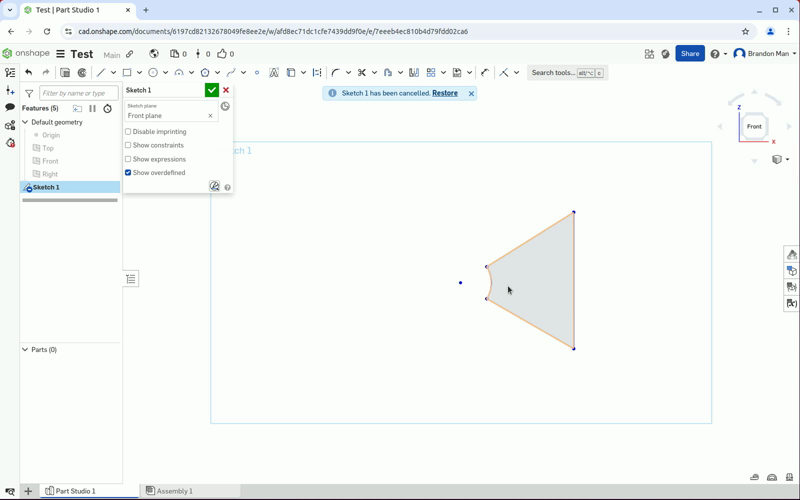
click(508, 285)
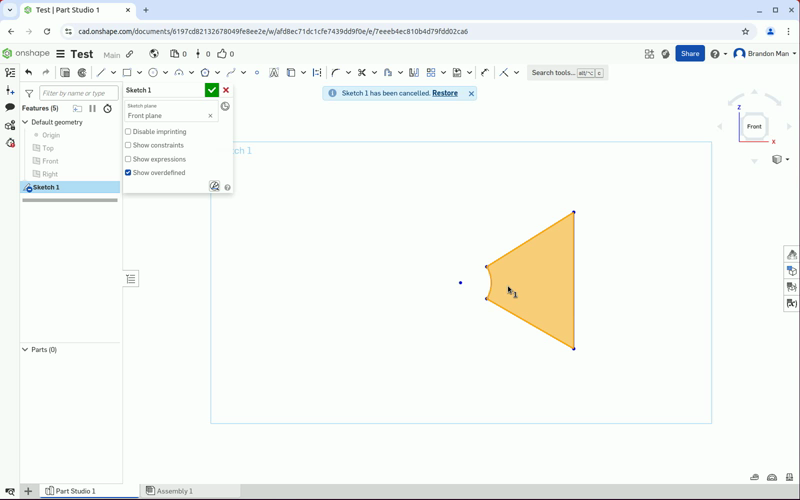
mouse_move(73, 352)
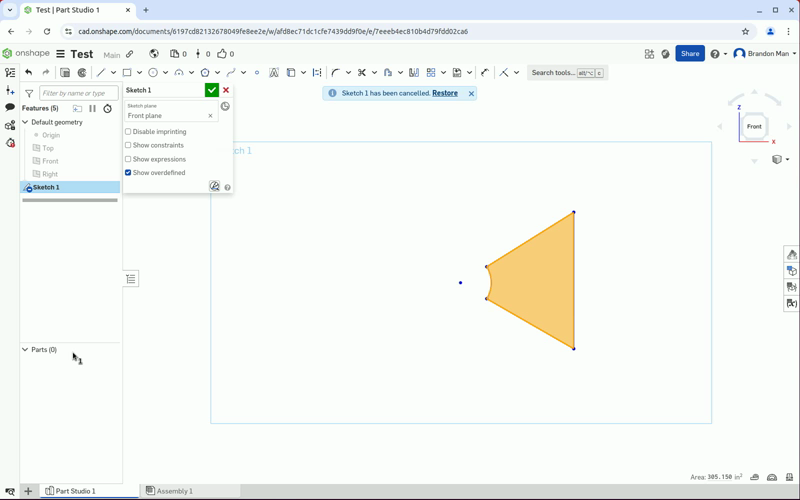
key(shift+y)
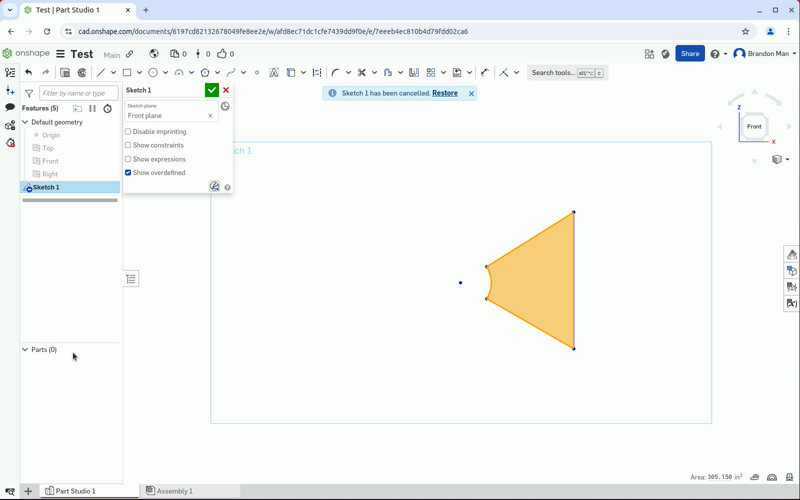
key(shift+e)
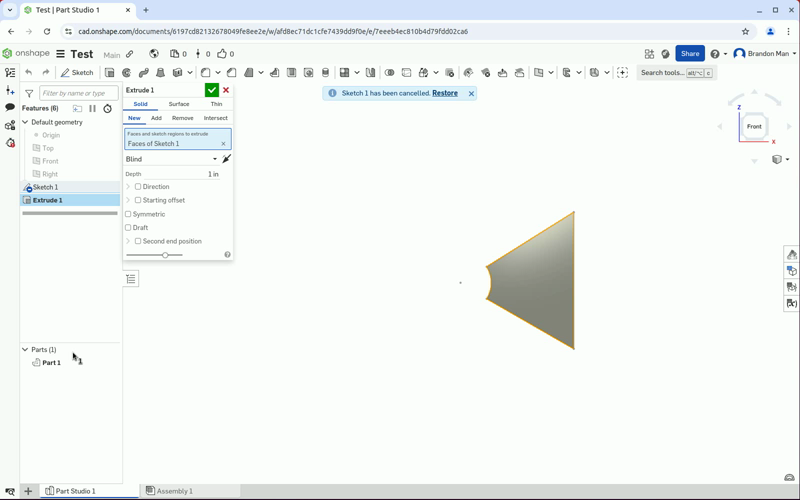
mouse_move(143, 106)
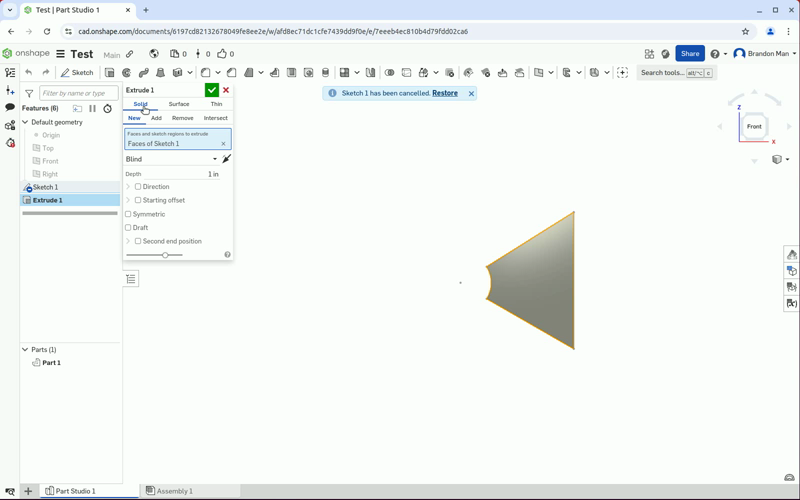
click(143, 106)
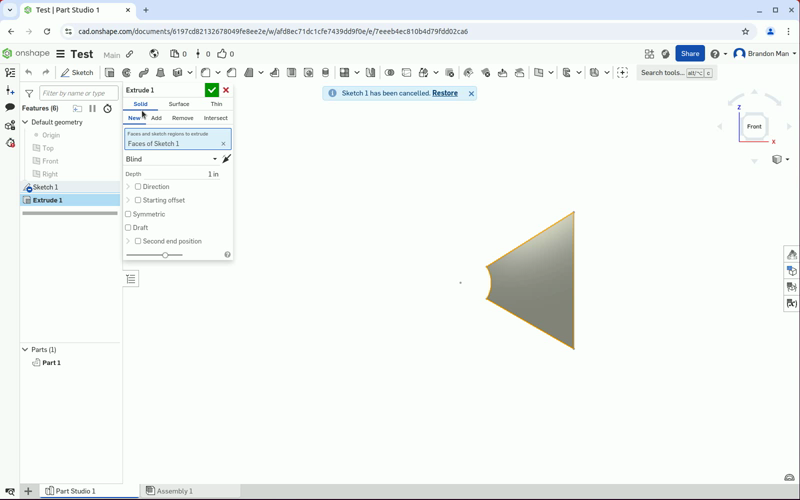
mouse_move(137, 120)
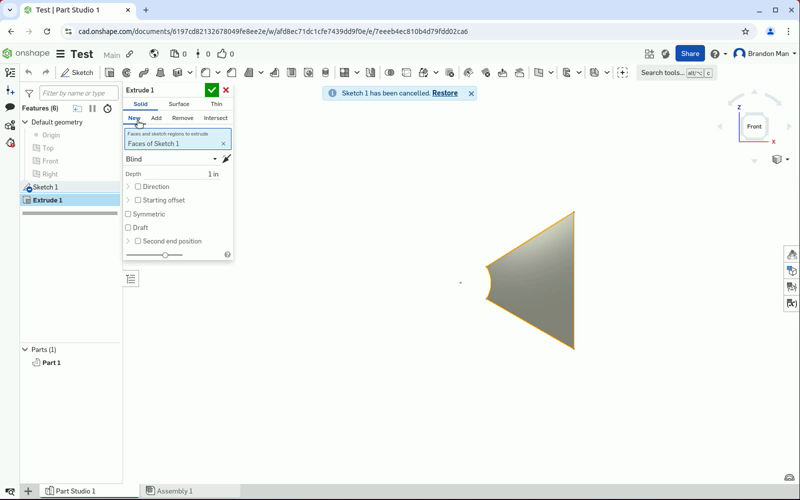
click(137, 120)
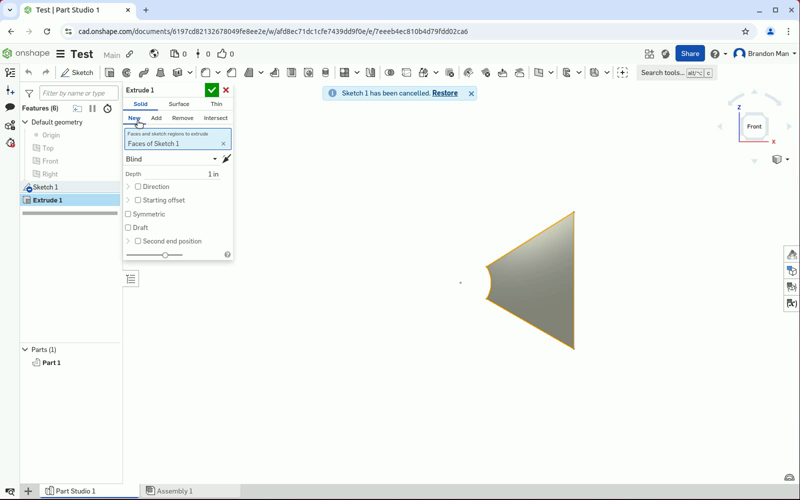
key(tab, 4)
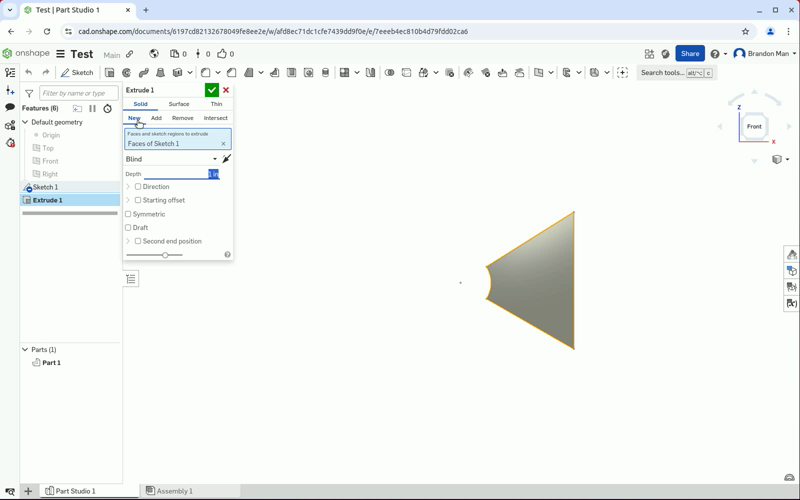
text(14.443)
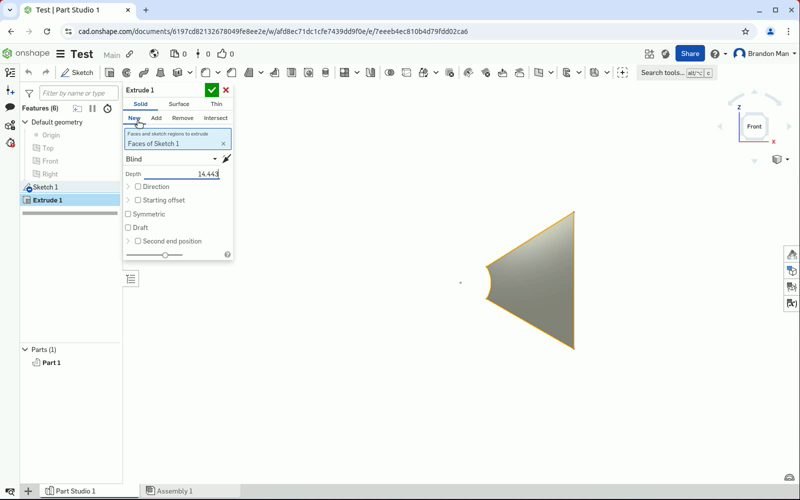
key(enter)
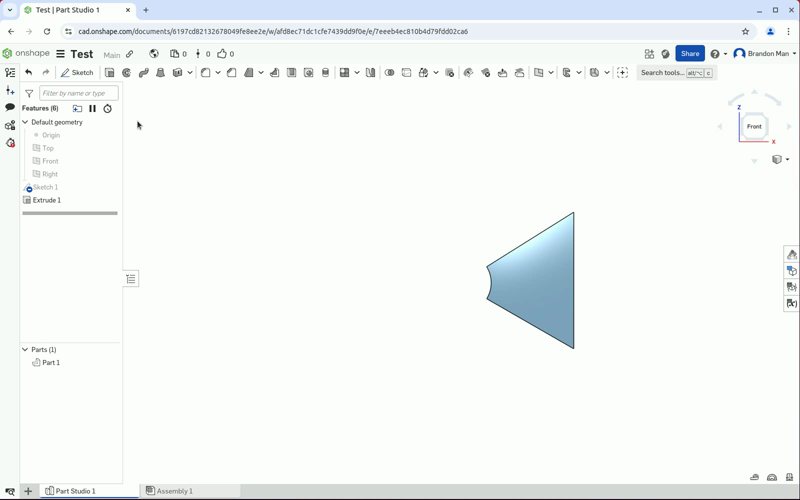
key(shift+h)
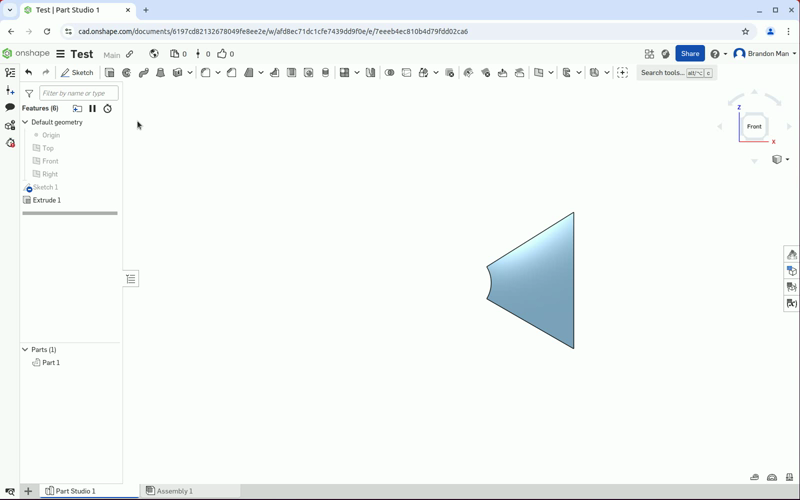
key(shift+h)
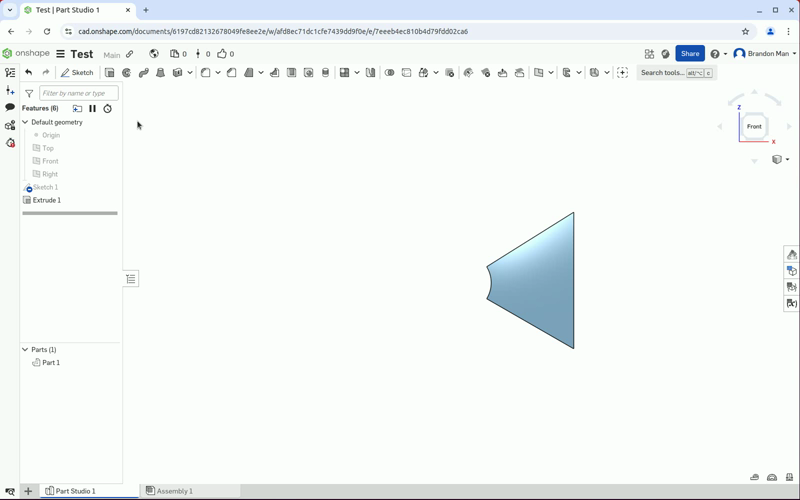
mouse_move(73, 189)
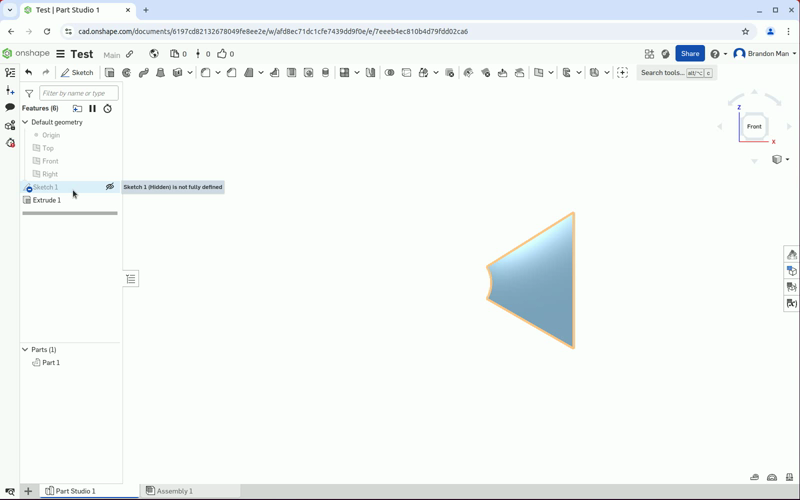
click(73, 189)
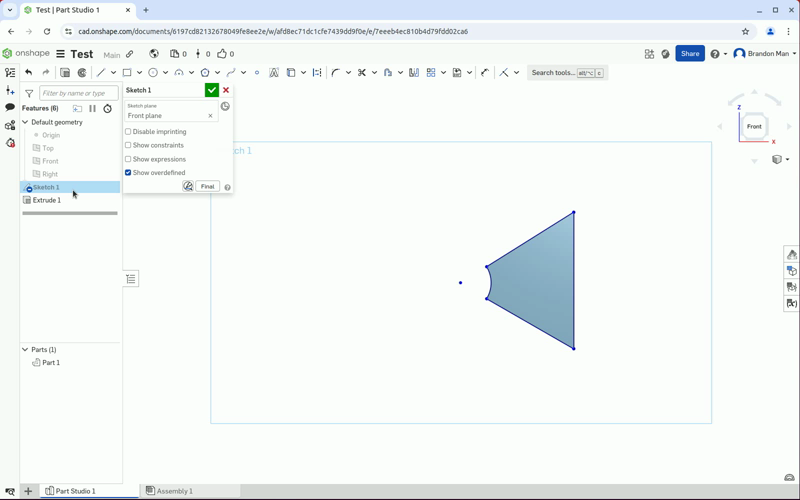
mouse_move(229, 92)
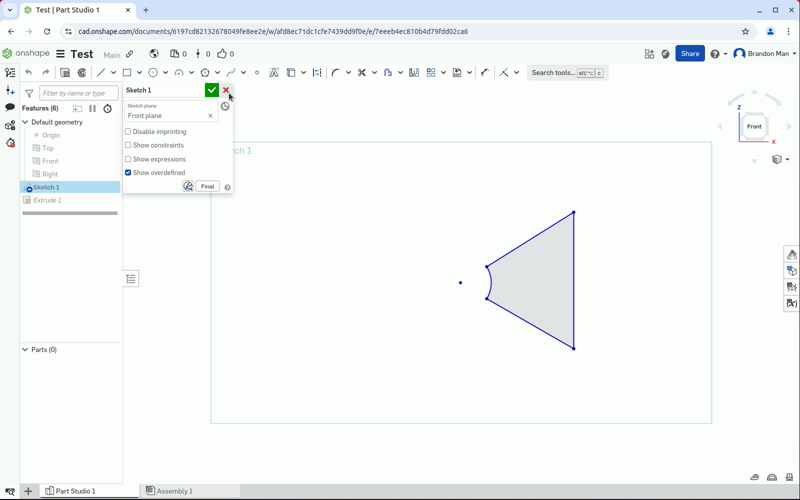
click(229, 92)
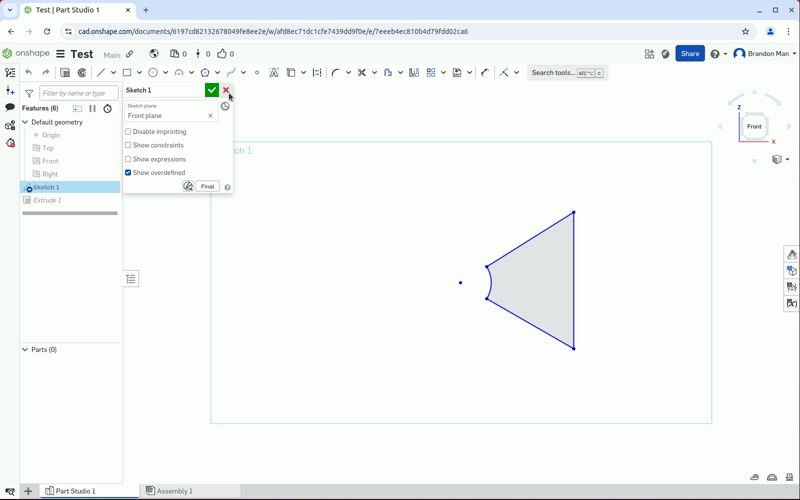
key(shift+s)
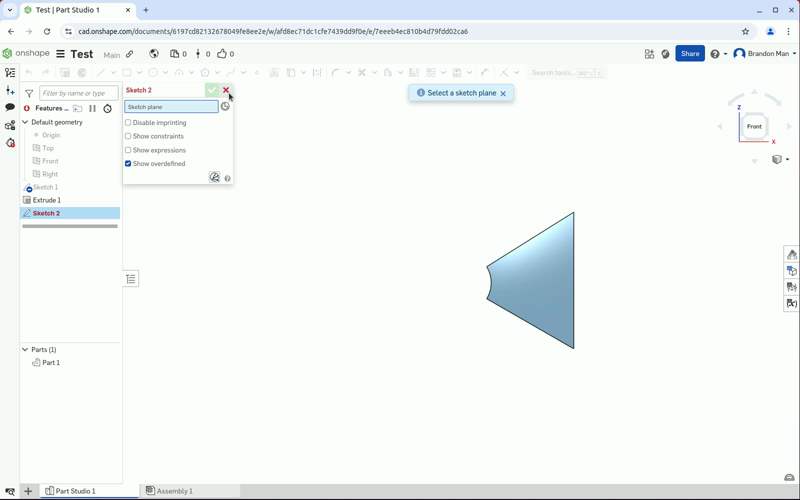
mouse_move(73, 163)
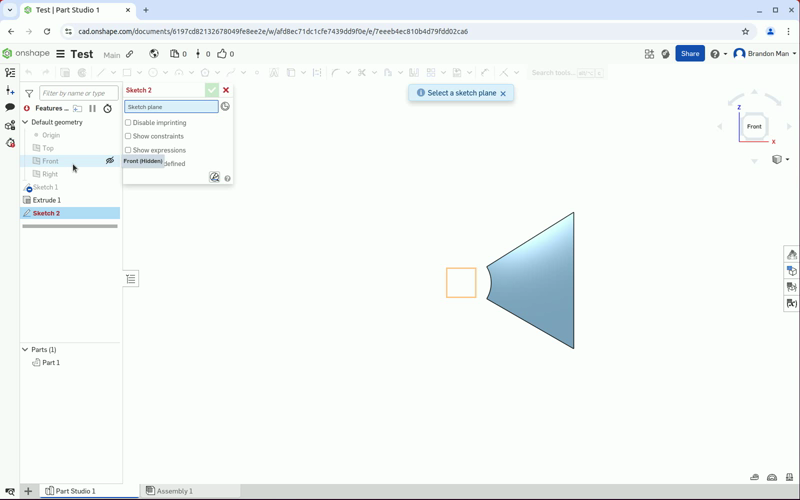
click(73, 163)
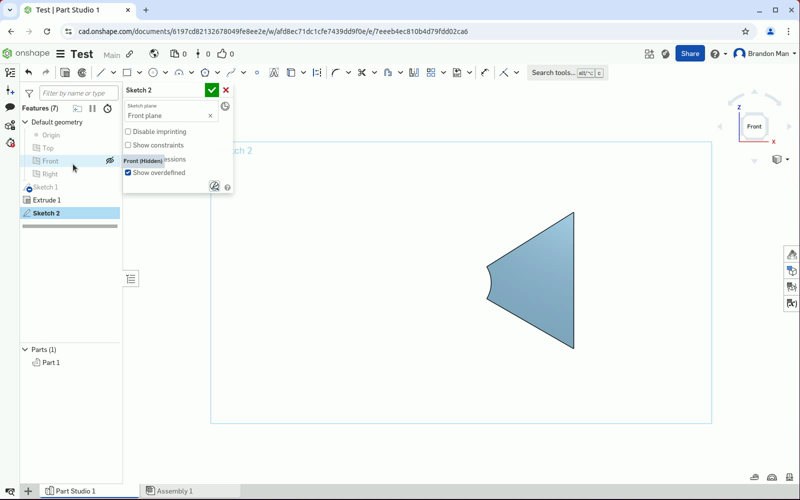
mouse_move(73, 352)
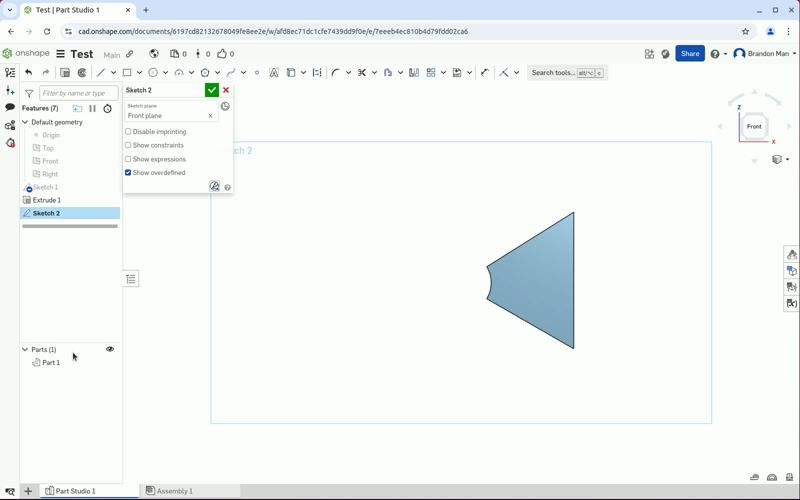
key(y)
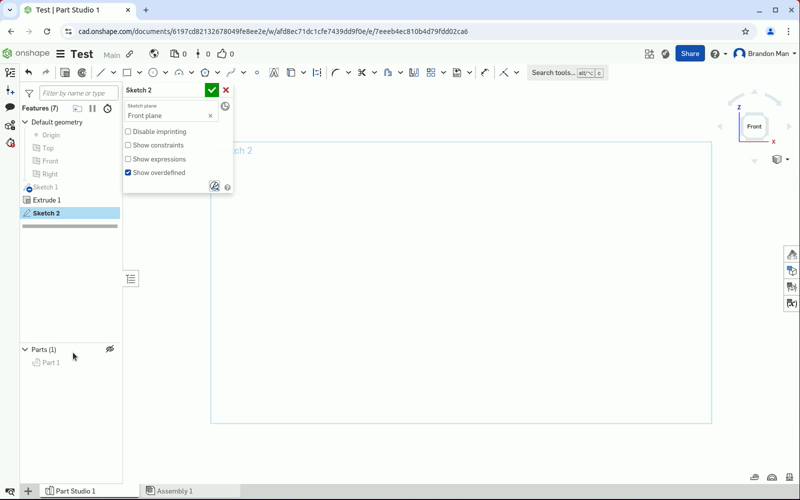
key(l)
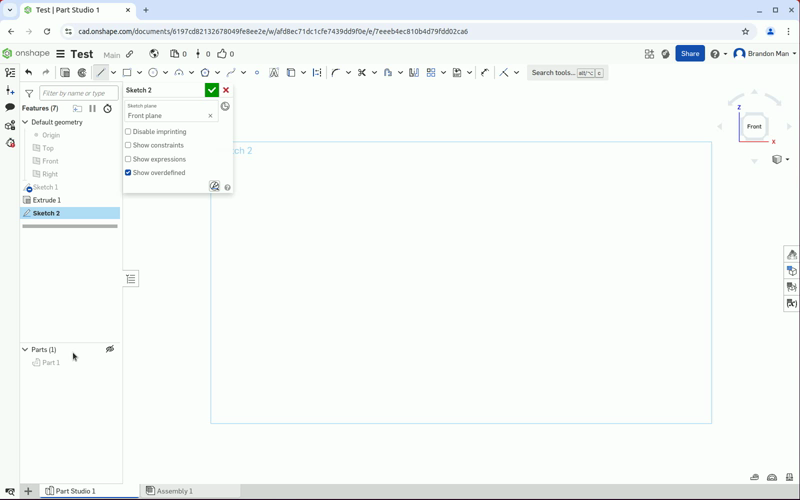
key_down(shift)
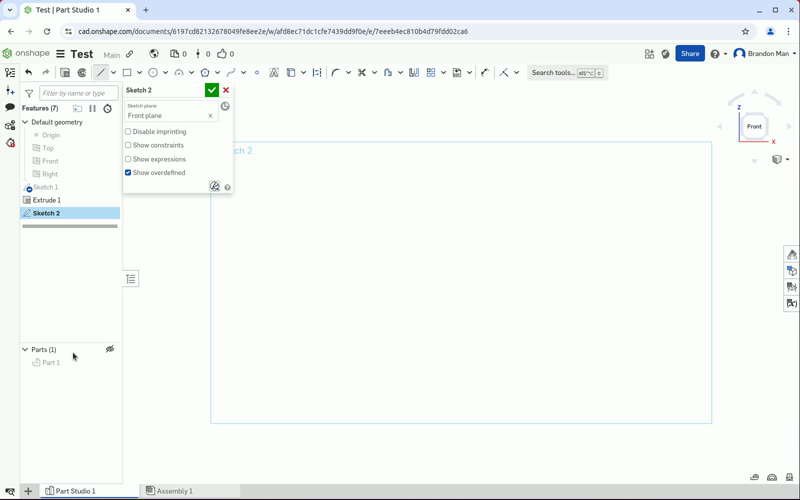
mouse_move(366, 351)
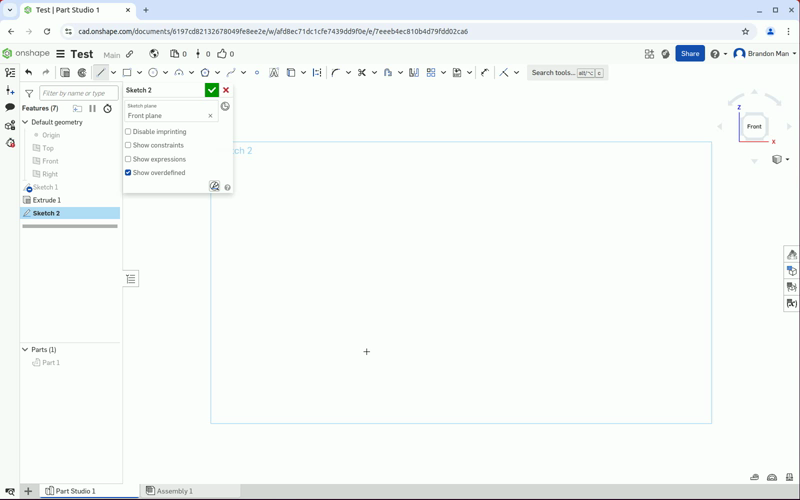
click(366, 351)
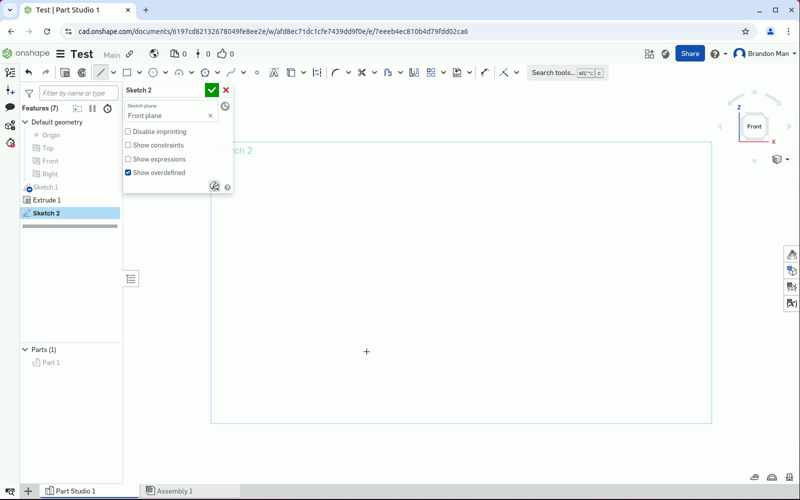
key_up(shift)
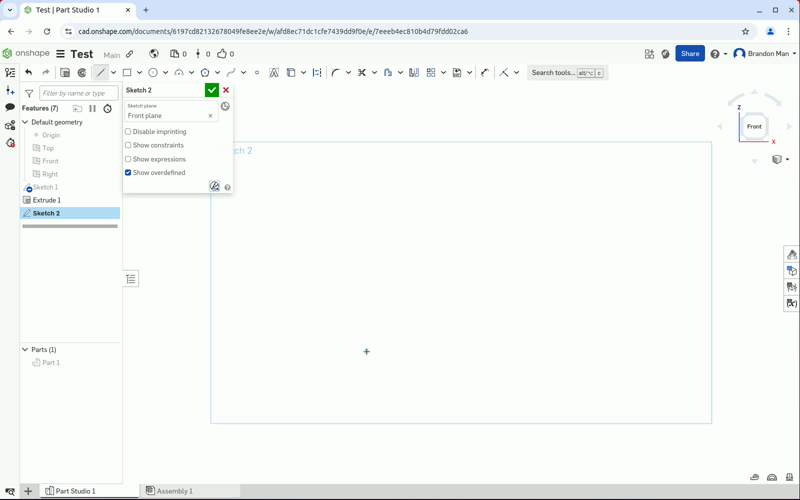
key_down(shift)
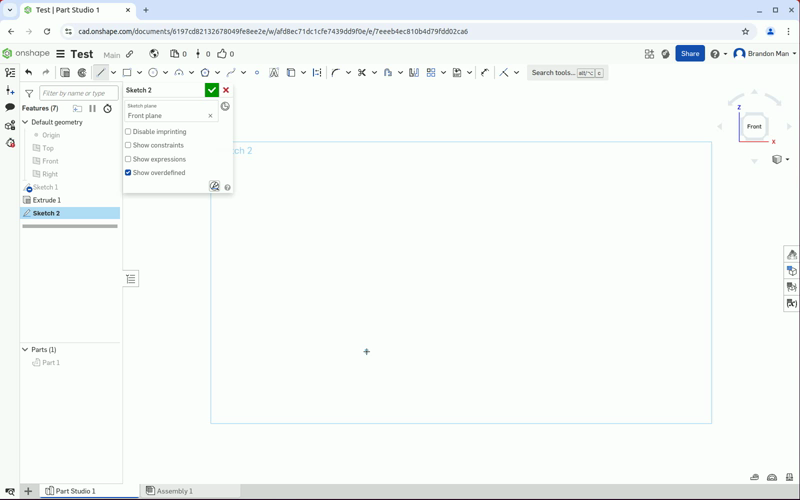
mouse_move(435, 300)
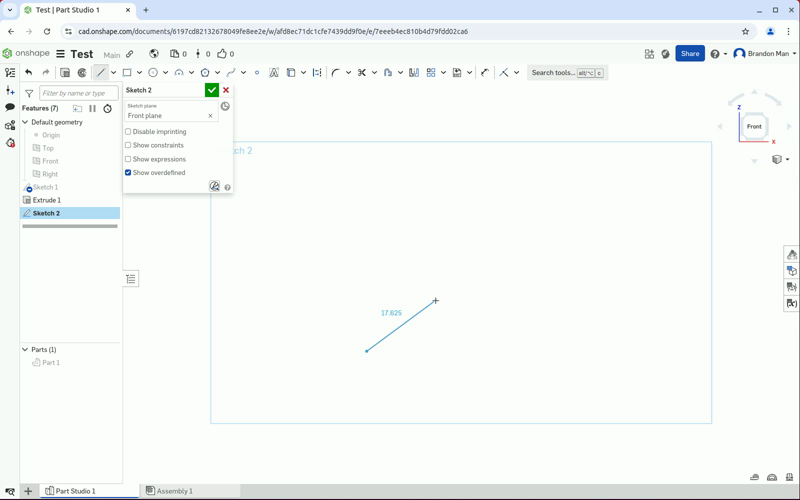
click(435, 300)
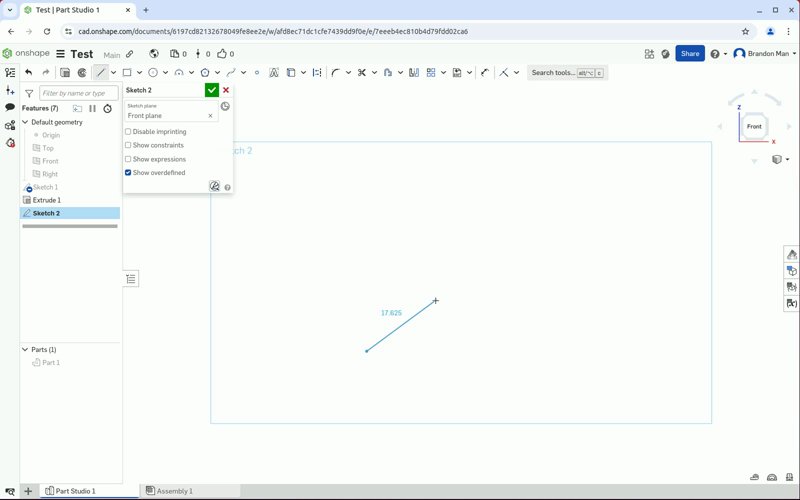
key_up(shift)
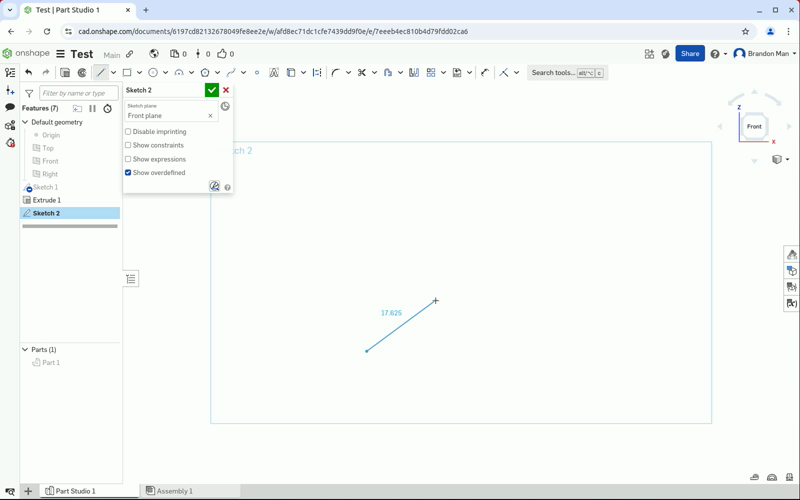
key(esc)
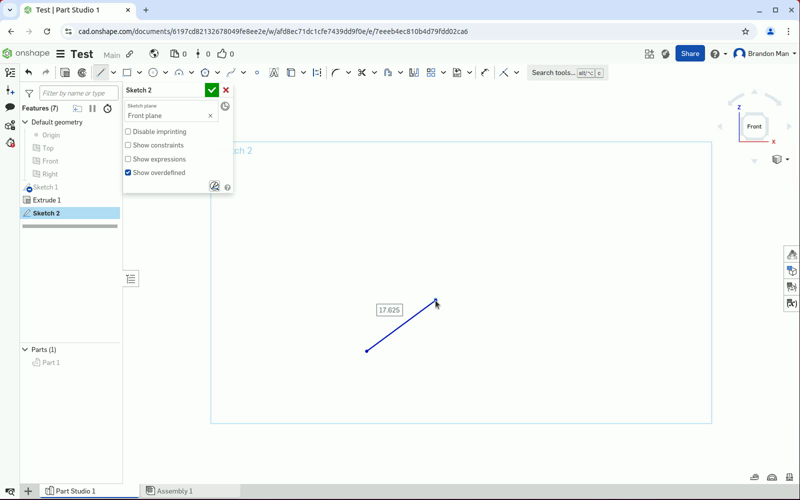
key(a)
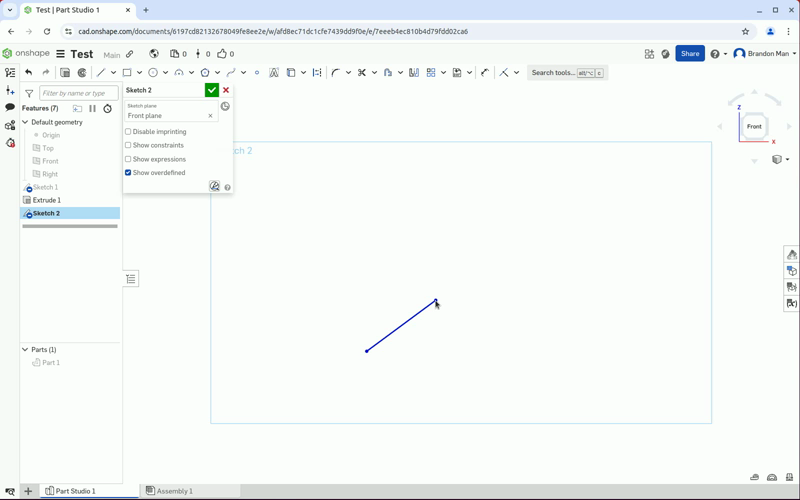
mouse_move(435, 300)
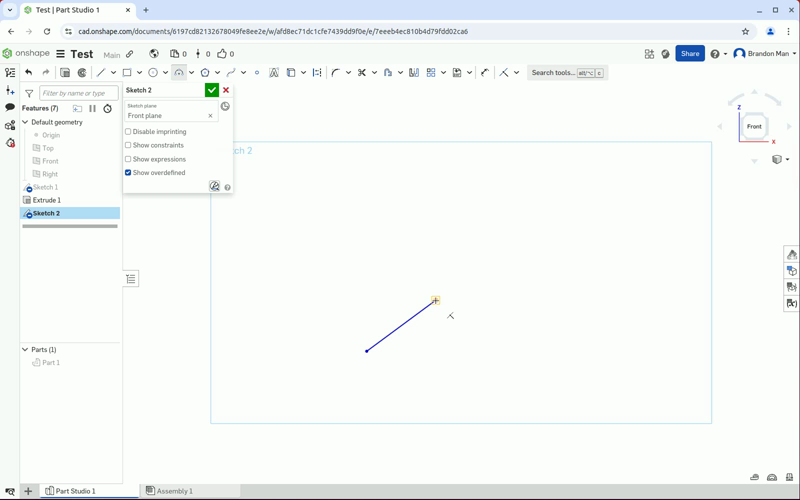
click(435, 300)
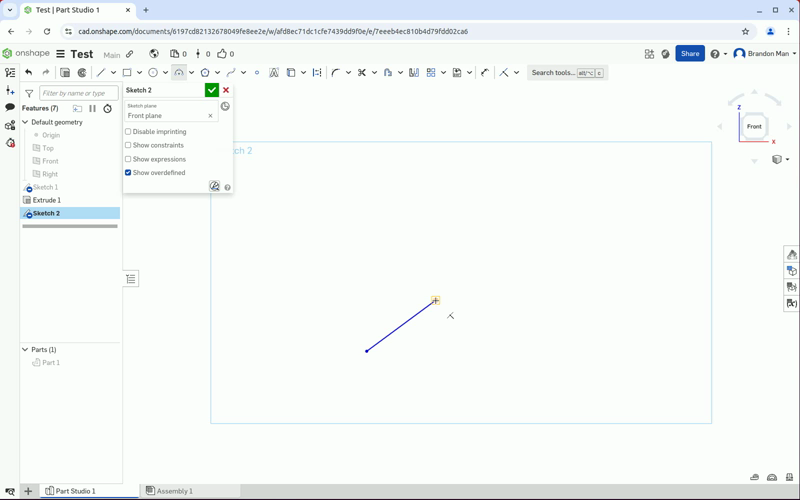
key_down(shift)
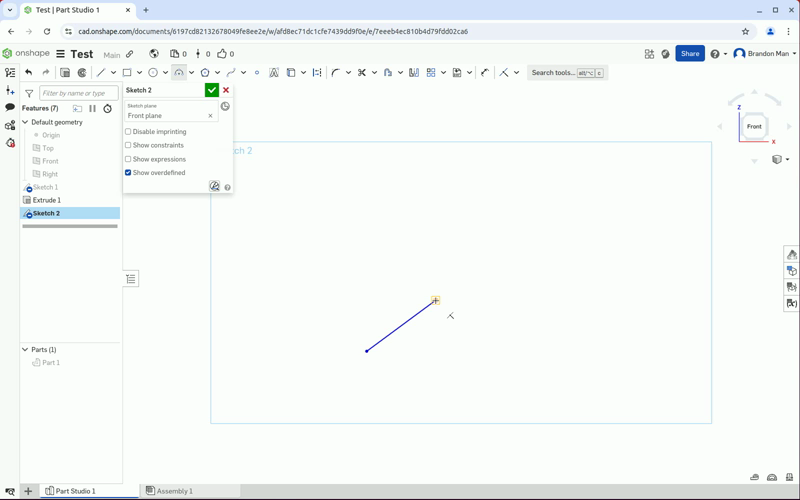
mouse_move(435, 263)
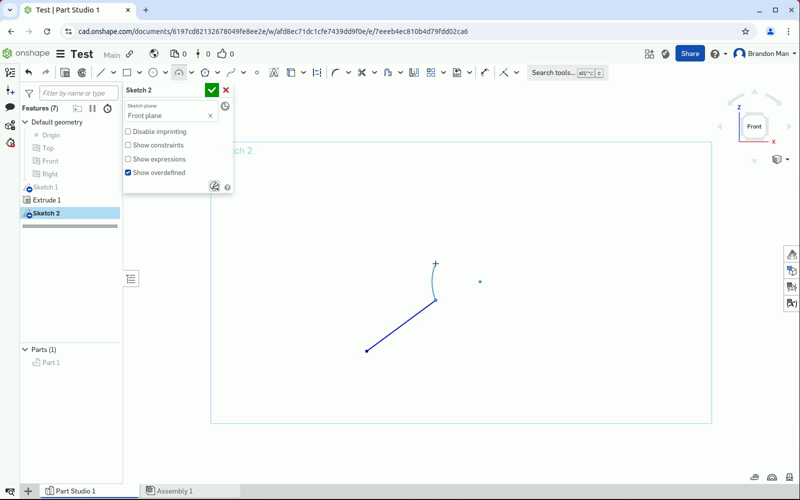
click(435, 263)
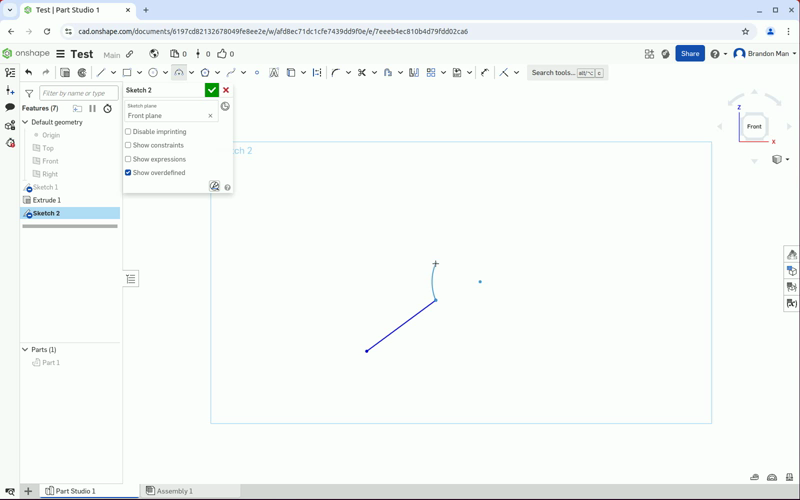
mouse_move(429, 281)
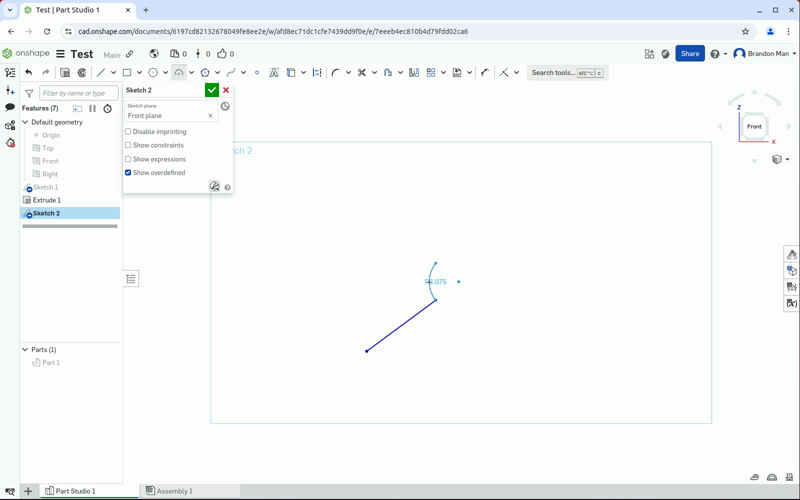
click(429, 281)
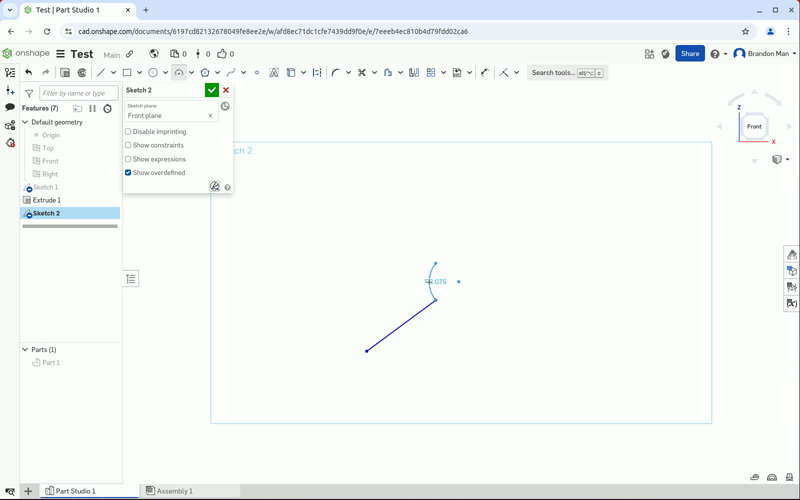
key_up(shift)
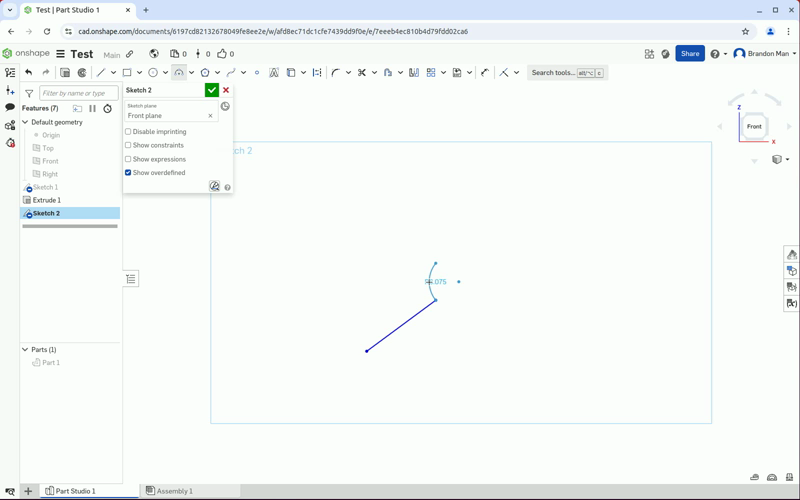
key(esc)
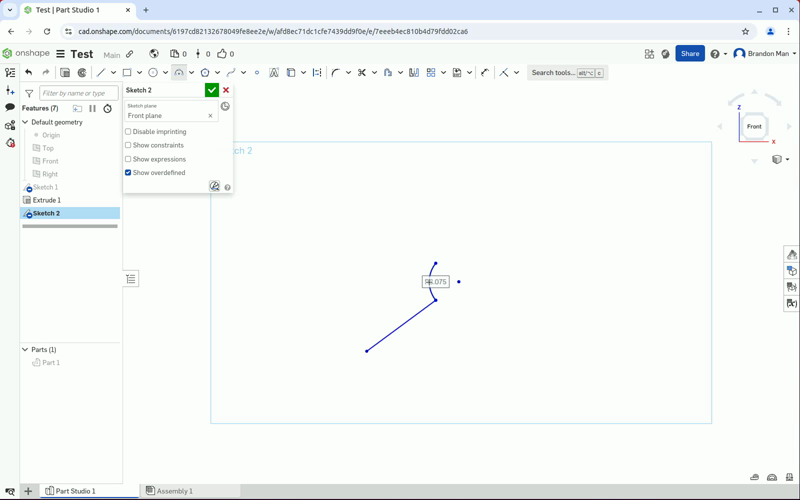
key(l)
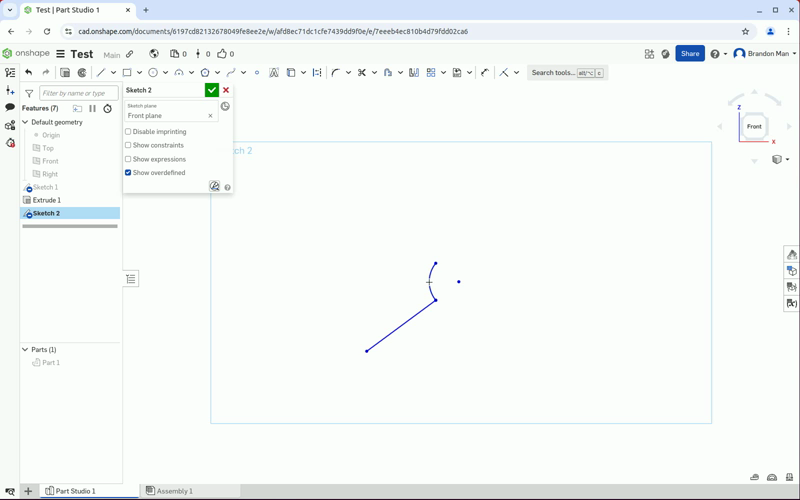
mouse_move(435, 263)
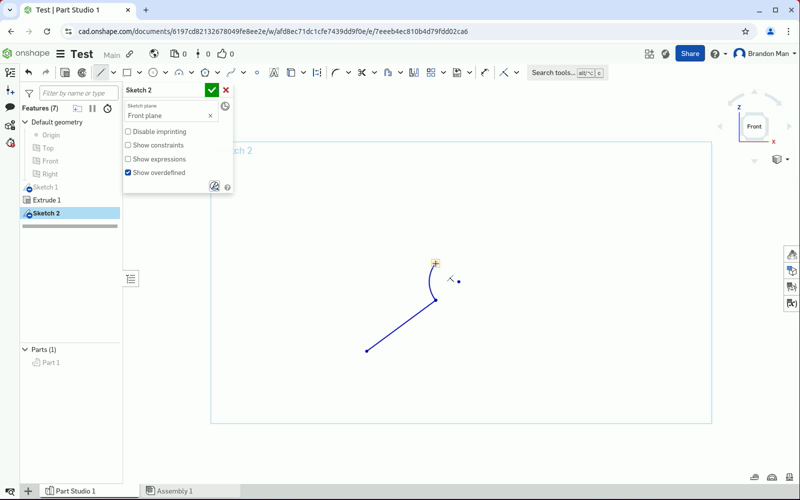
click(435, 263)
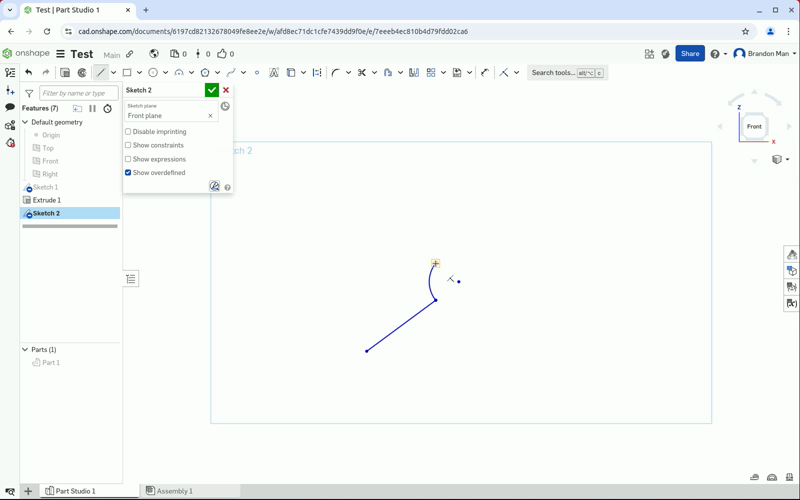
key_down(shift)
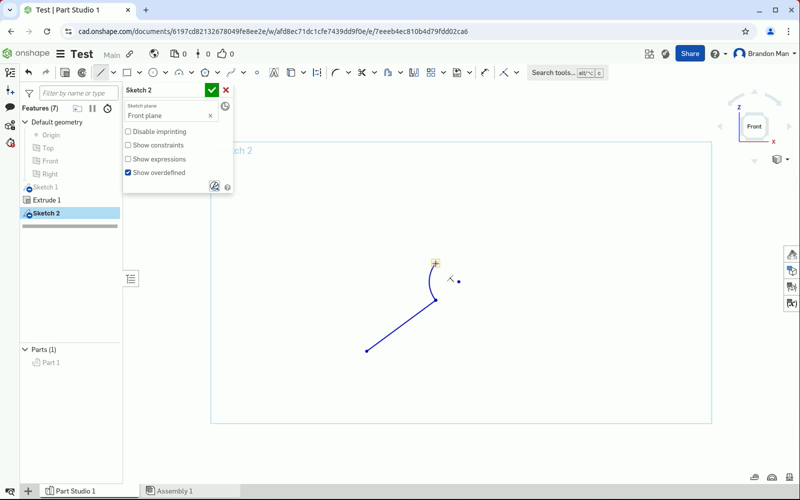
mouse_move(367, 209)
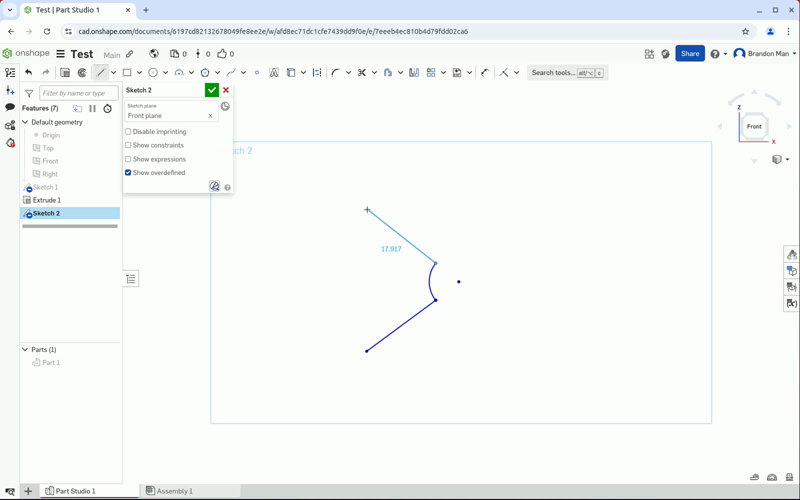
click(367, 209)
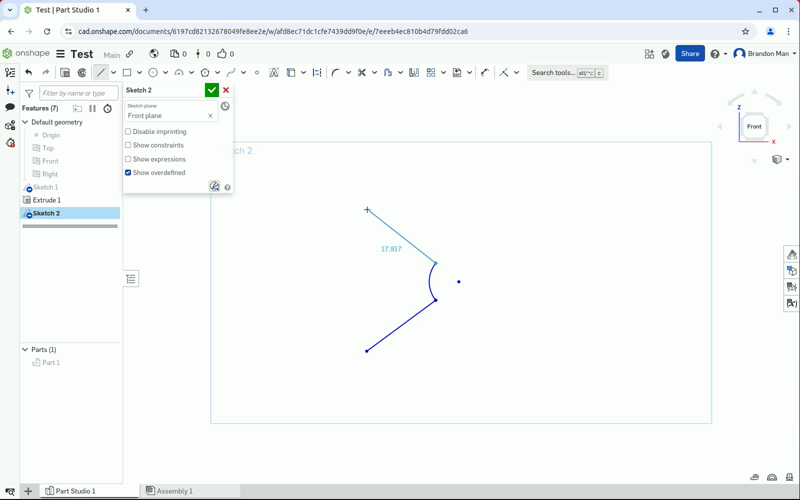
key_up(shift)
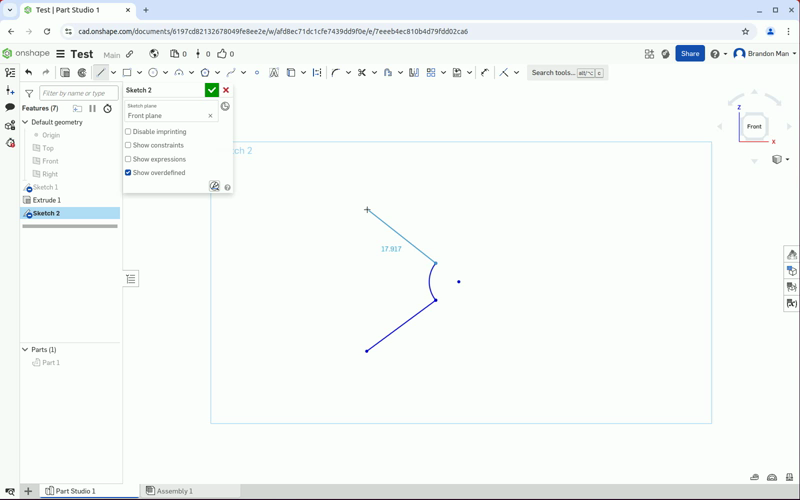
key_down(shift)
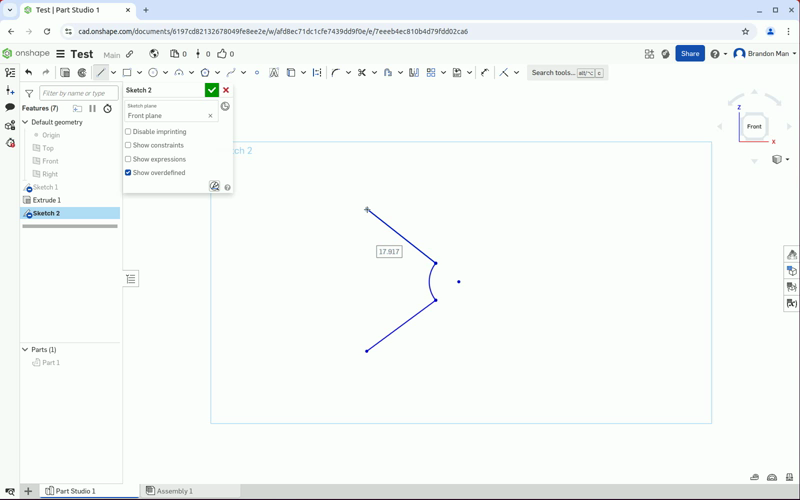
mouse_move(366, 351)
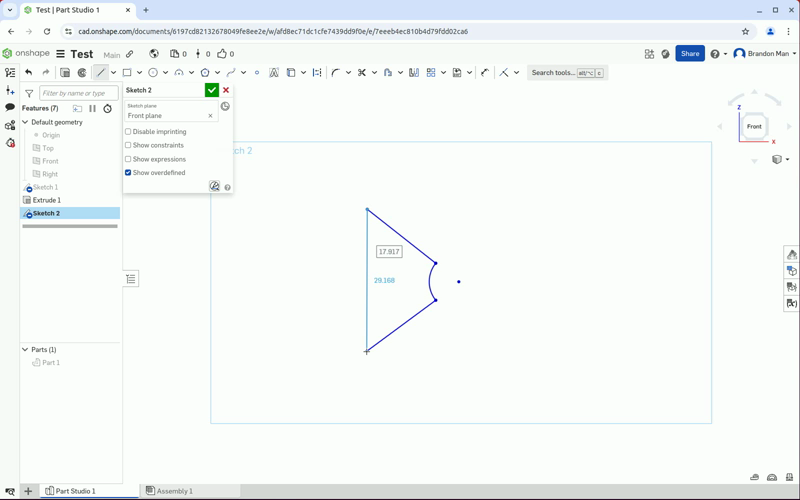
key_up(shift)
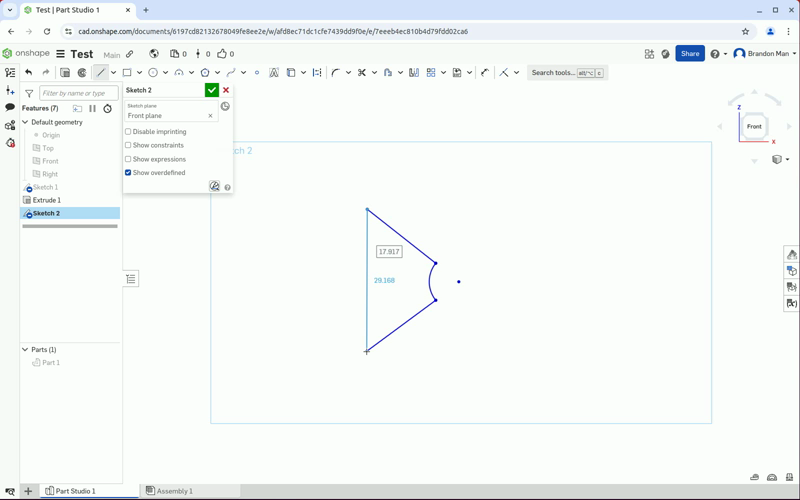
click(366, 351)
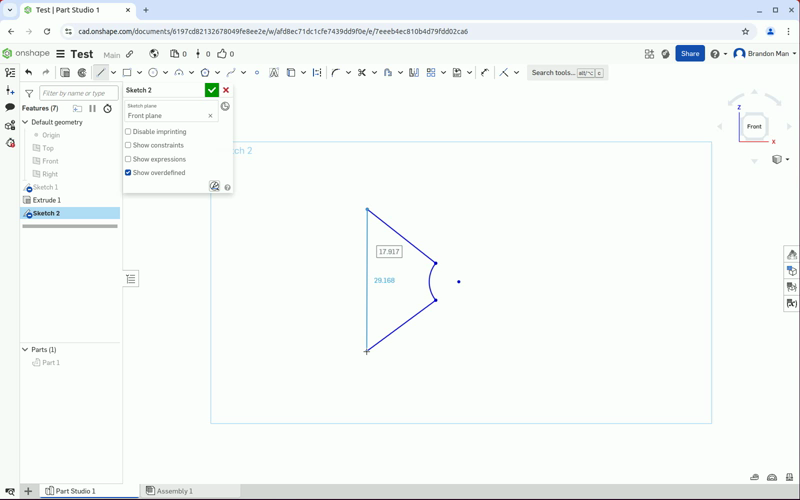
key(esc)
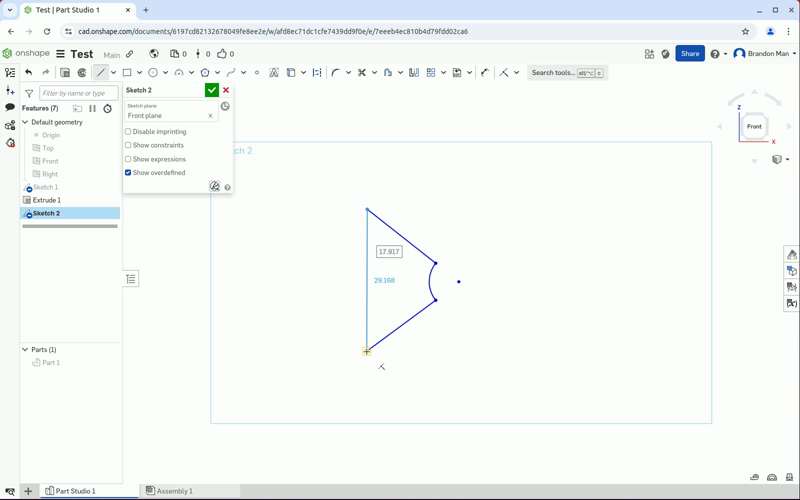
mouse_move(392, 280)
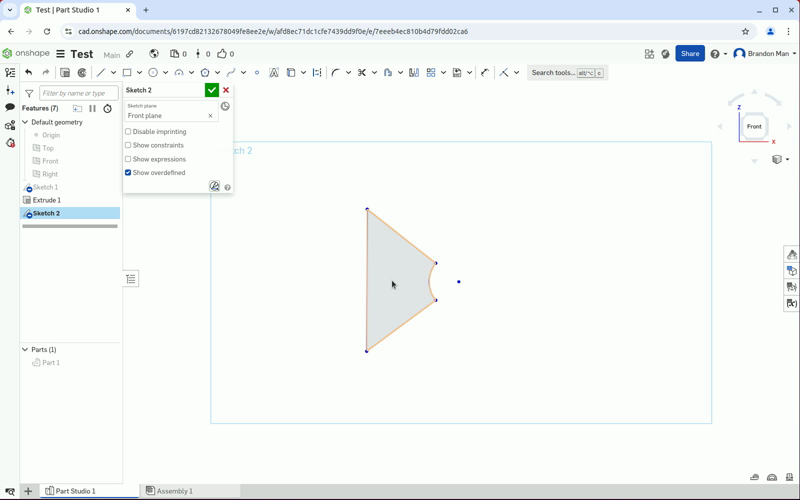
click(392, 280)
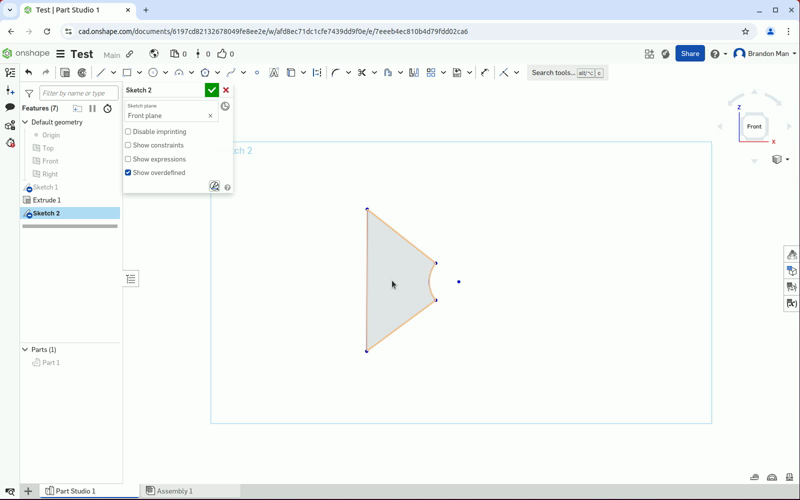
mouse_move(73, 352)
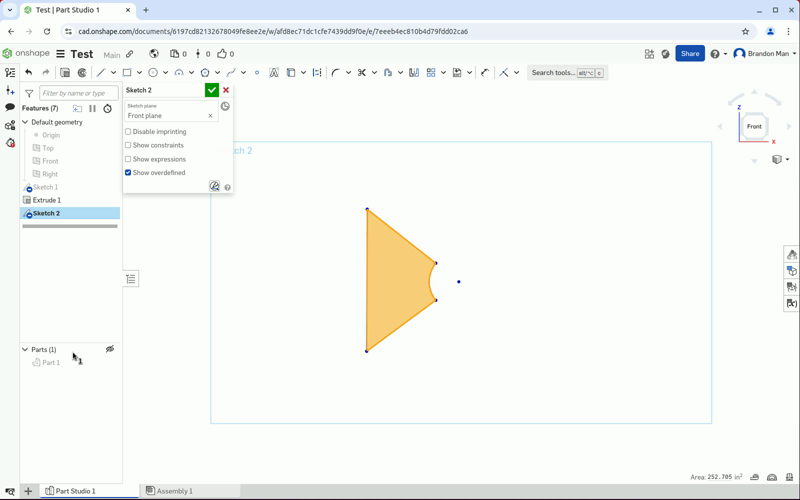
key(shift+y)
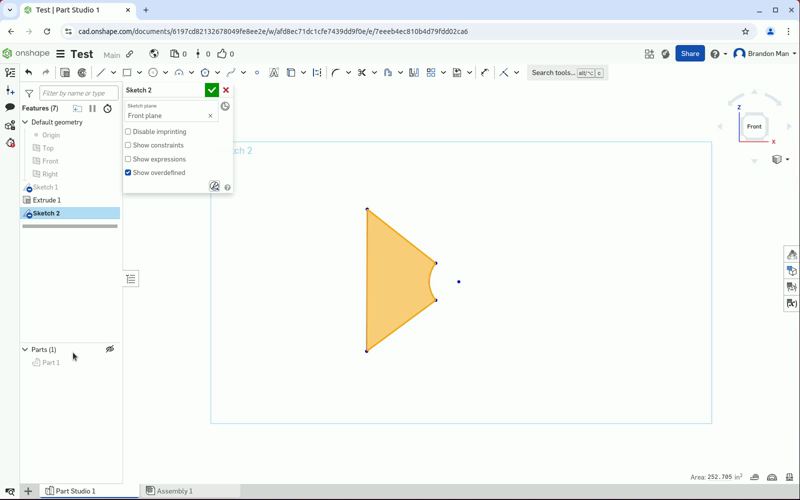
key(shift+e)
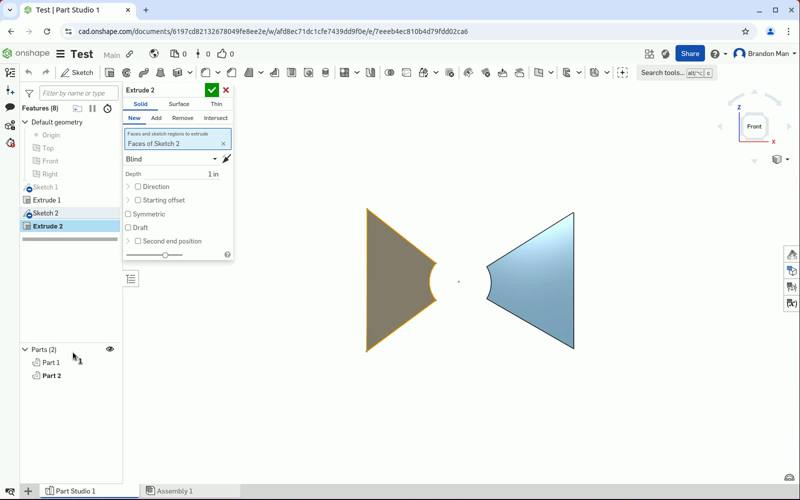
mouse_move(143, 106)
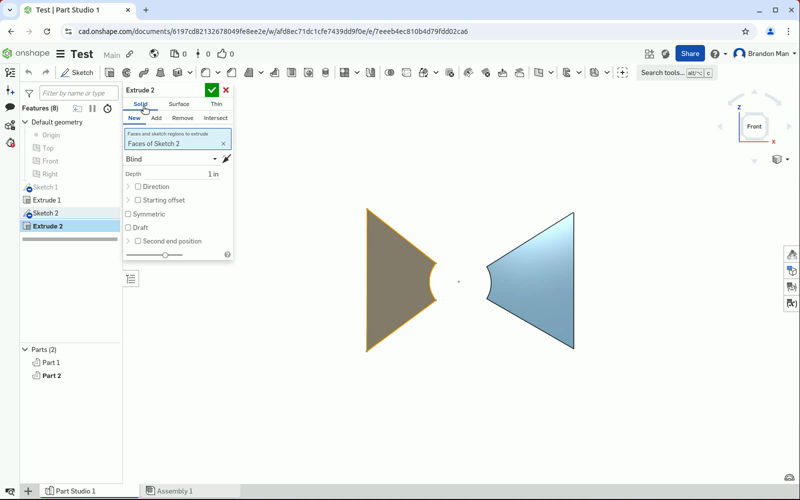
click(143, 106)
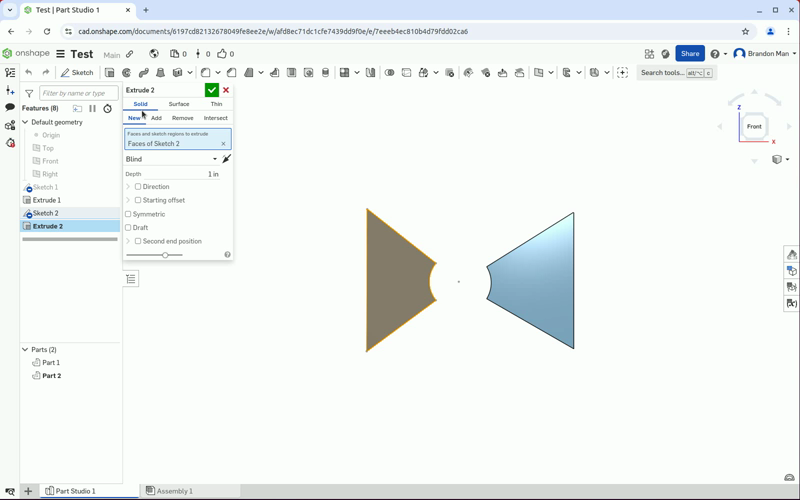
mouse_move(137, 120)
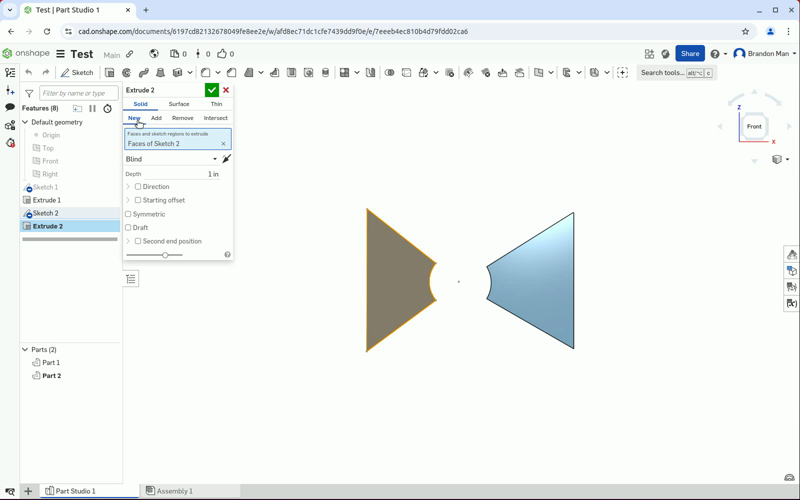
click(137, 120)
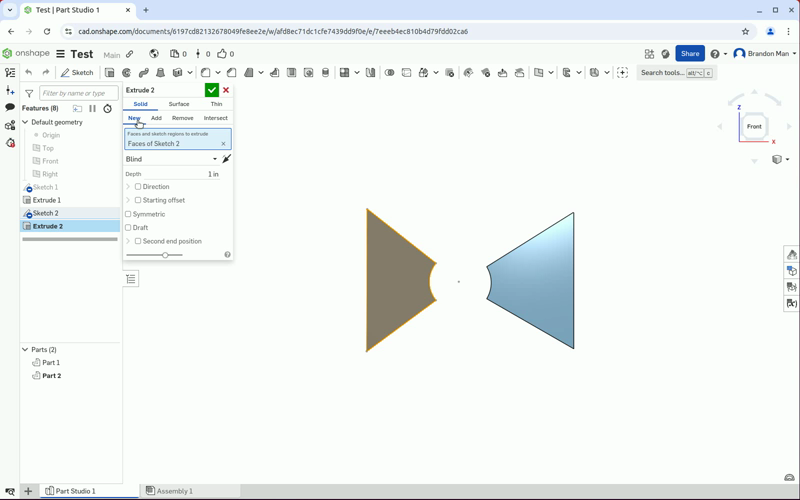
key(tab, 4)
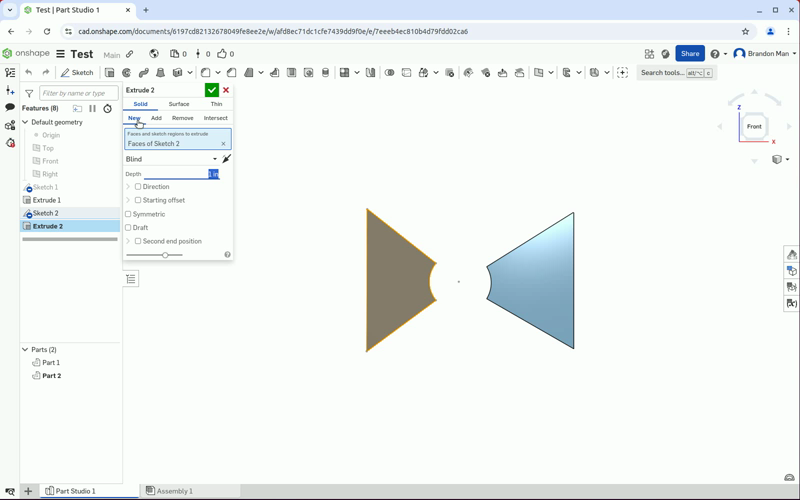
text(14.443)
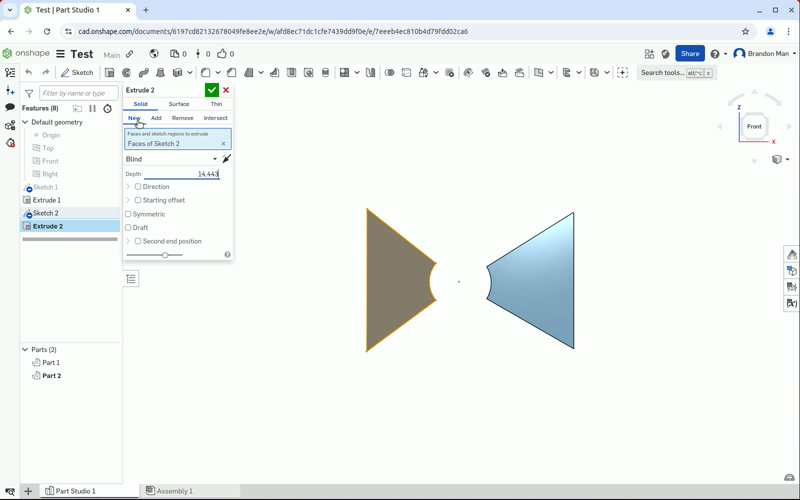
key(enter)
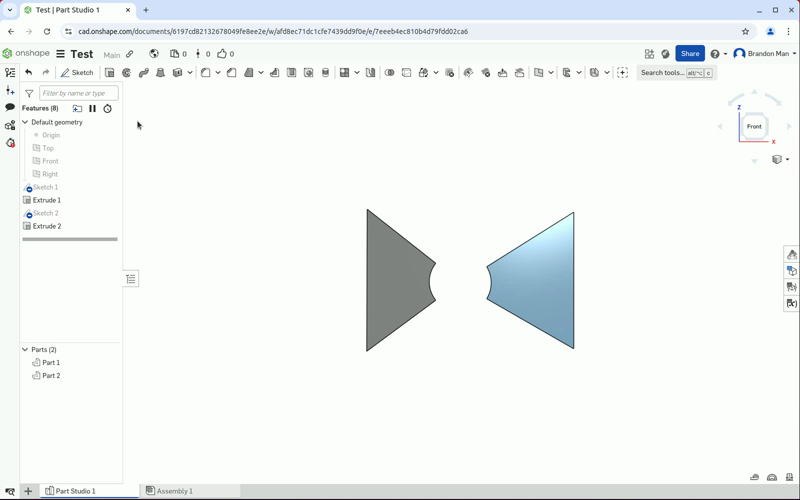
key(shift+h)
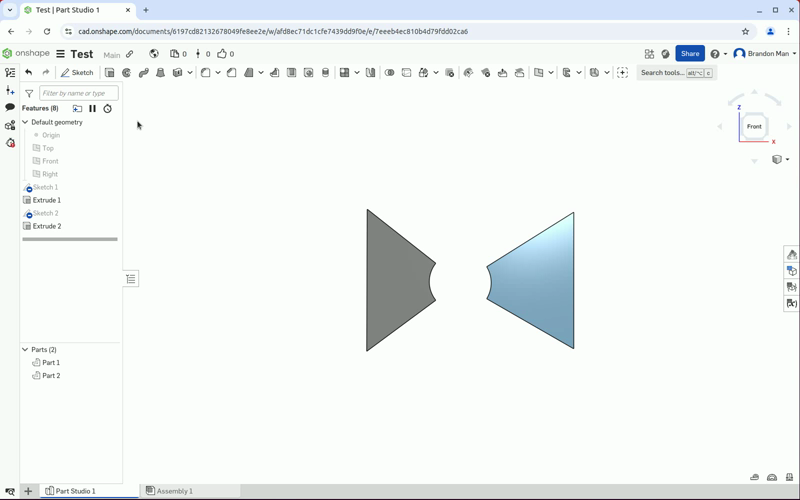
key(shift+h)
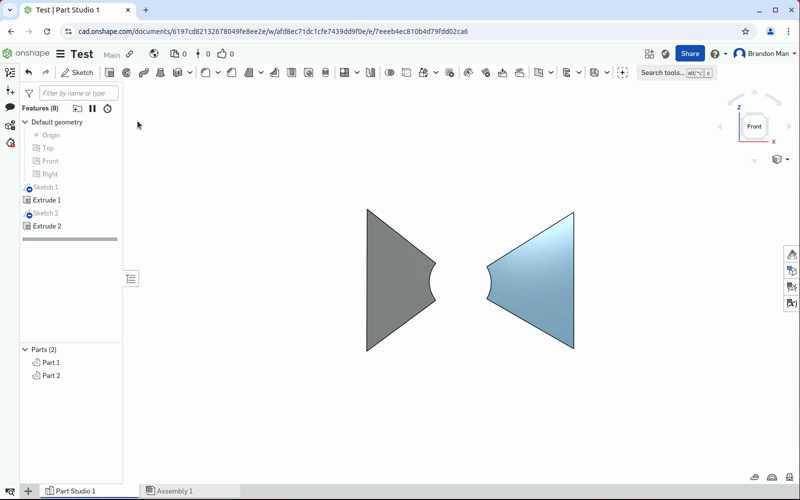
mouse_move(73, 189)
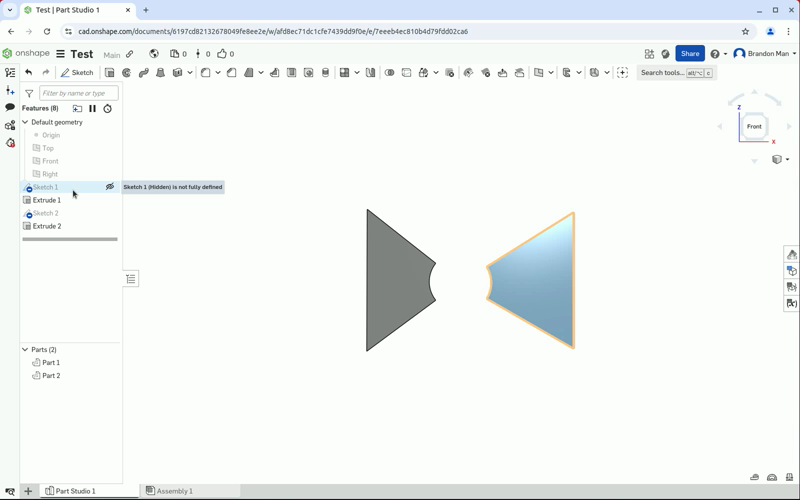
click(73, 189)
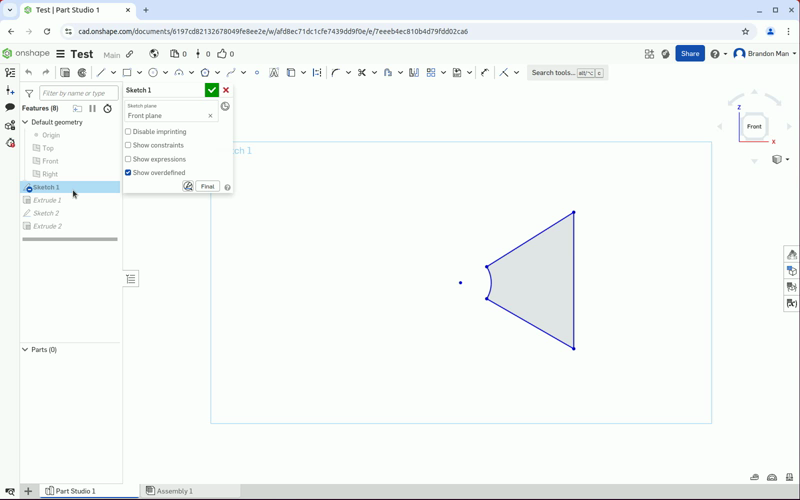
mouse_move(229, 92)
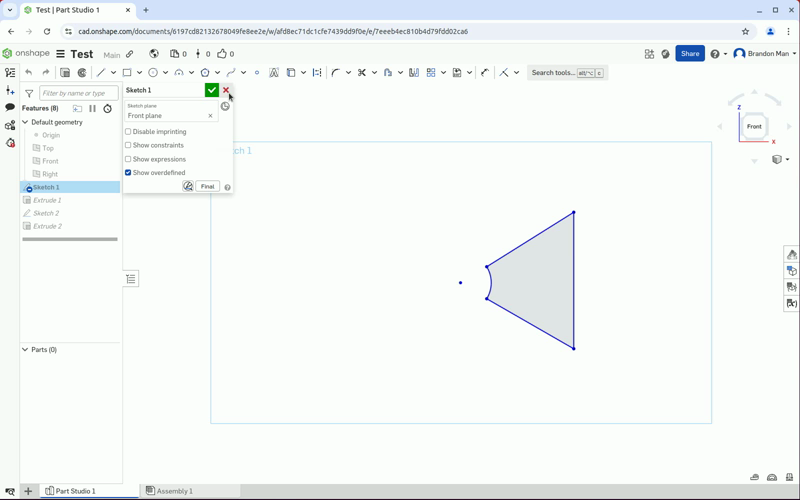
click(229, 92)
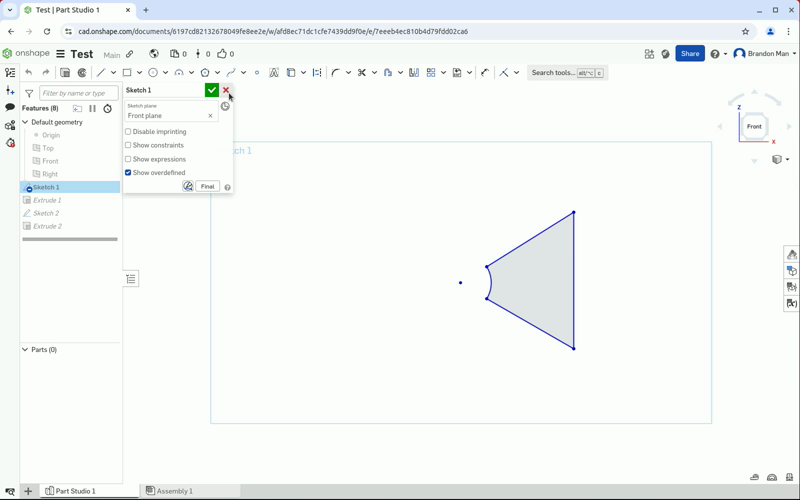
key(shift+s)
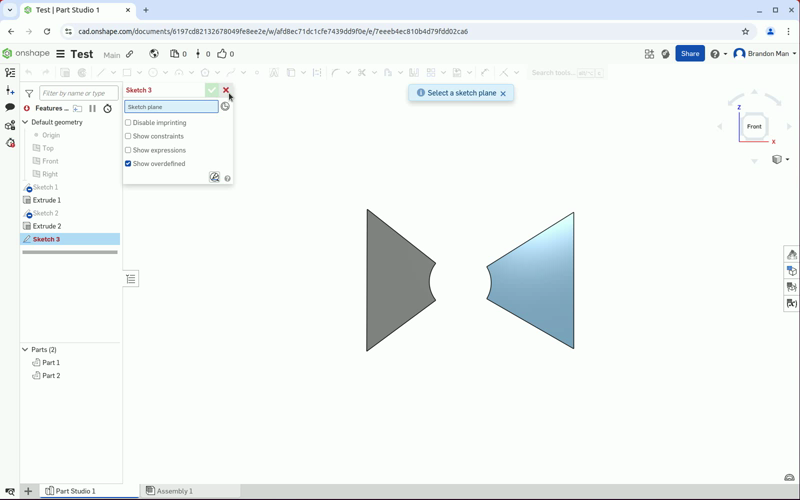
mouse_move(73, 163)
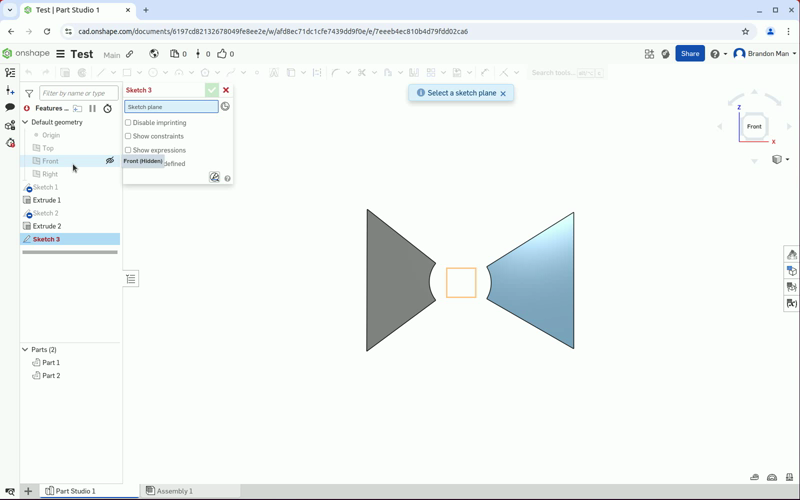
click(73, 163)
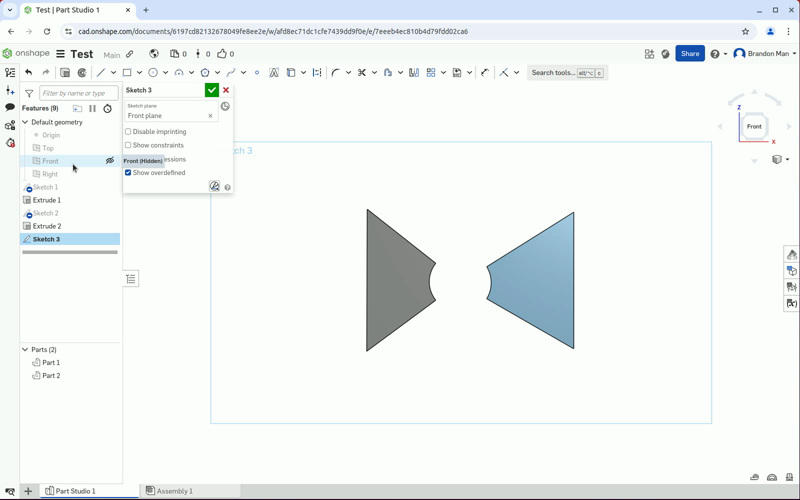
mouse_move(73, 352)
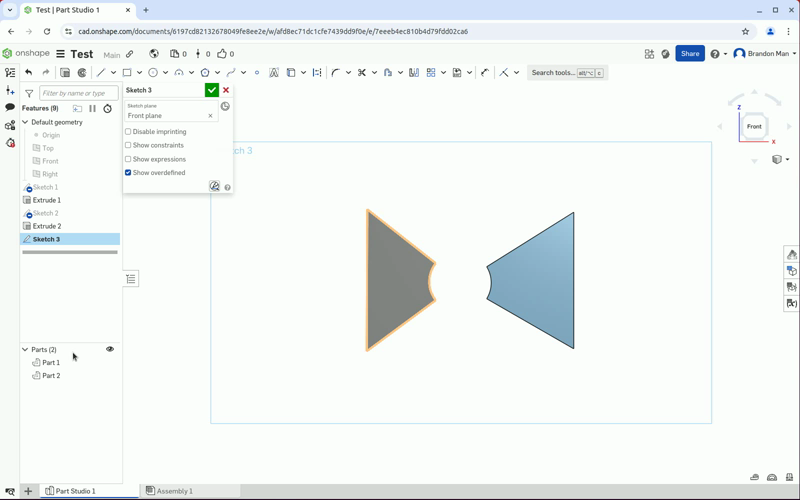
key(y)
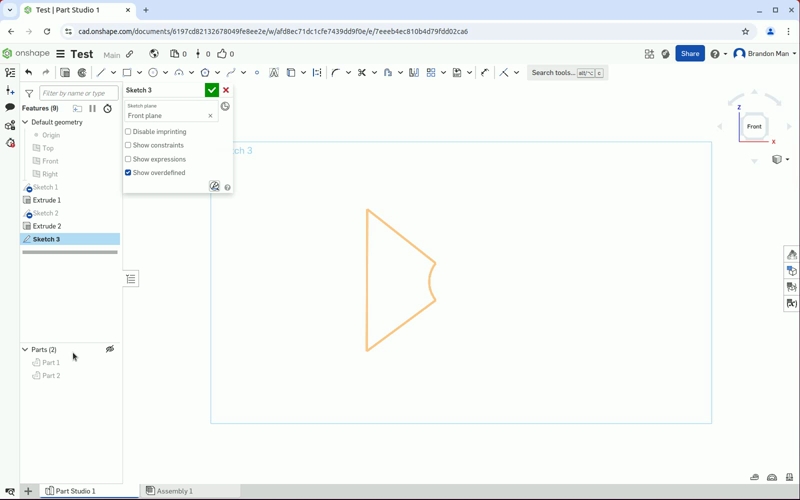
key(l)
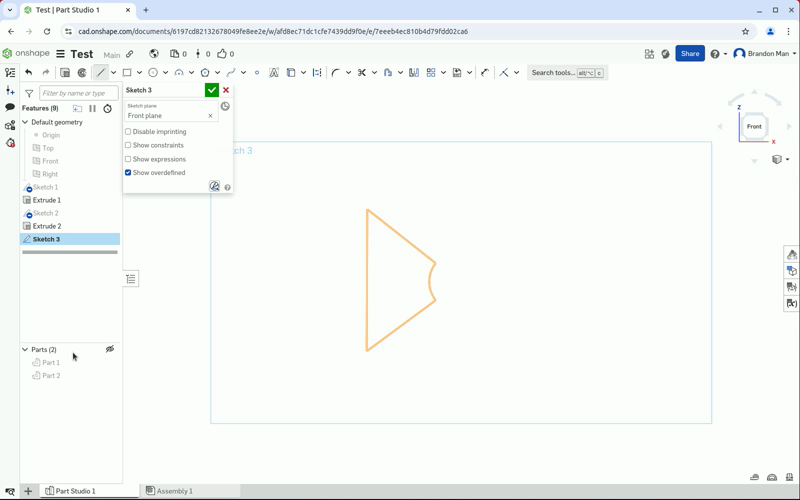
key_down(shift)
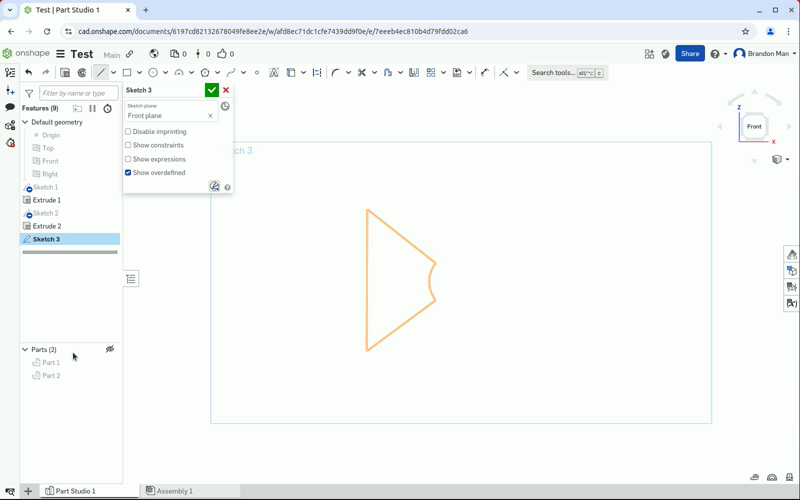
mouse_move(436, 264)
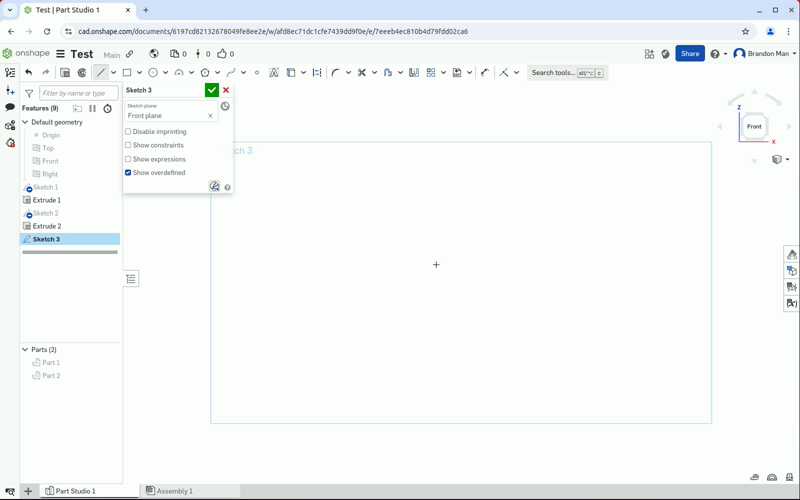
click(436, 264)
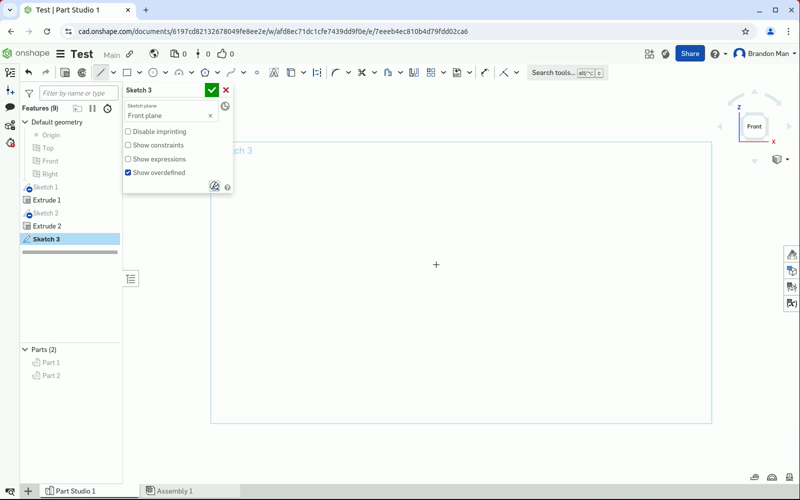
key_up(shift)
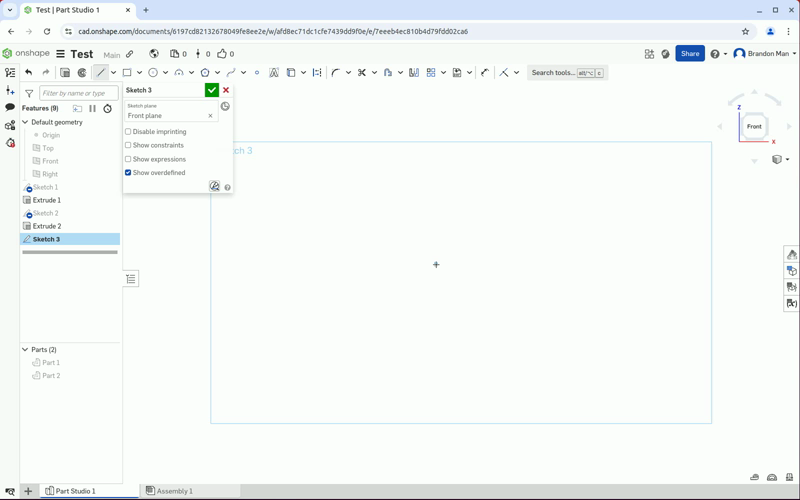
key_down(shift)
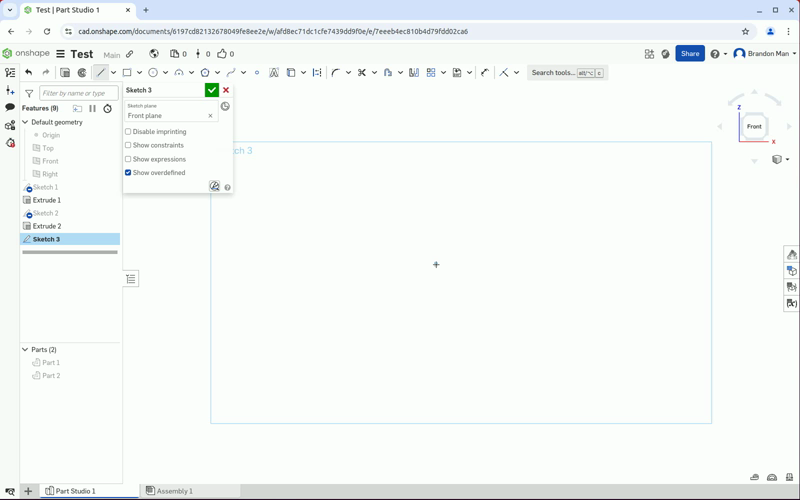
mouse_move(466, 264)
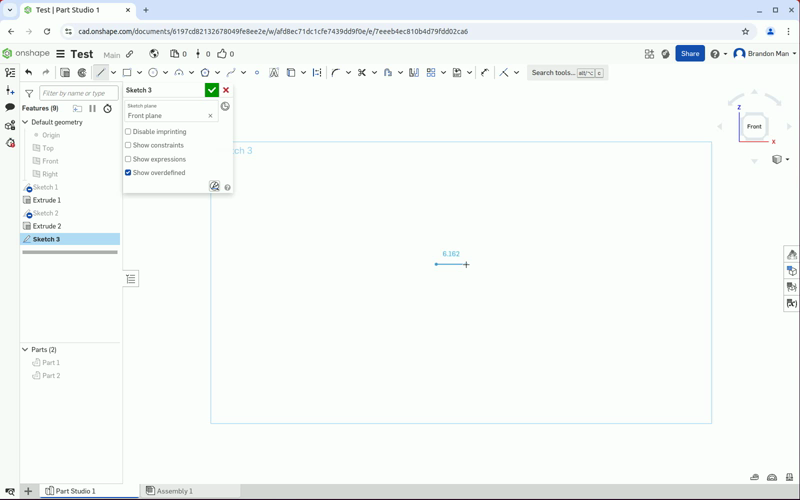
mouse_move(460, 283)
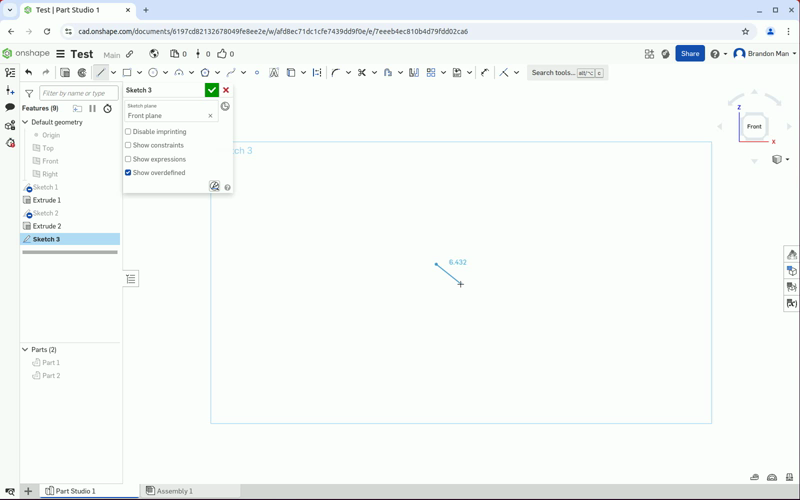
click(460, 283)
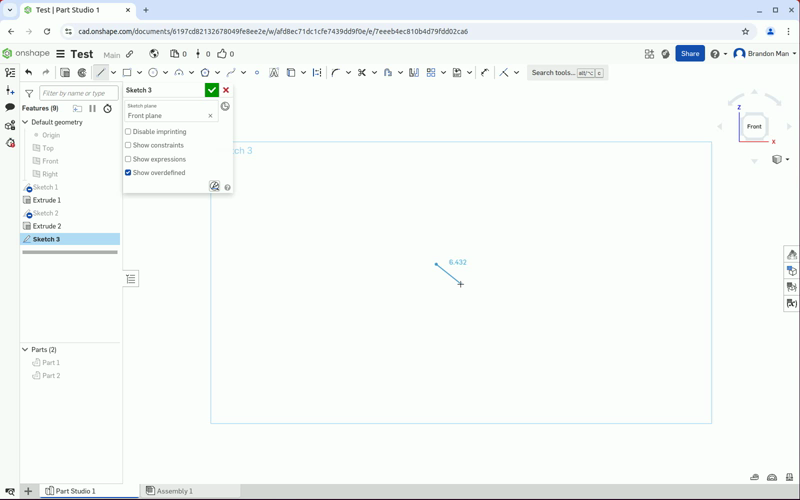
key_up(shift)
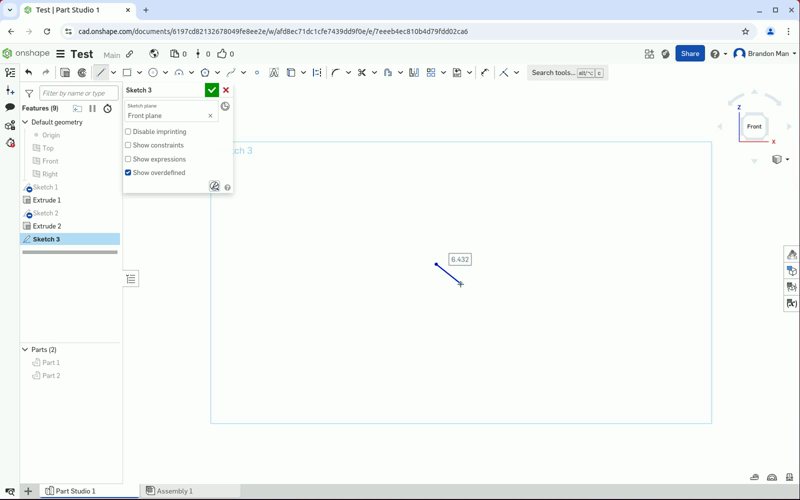
key_down(shift)
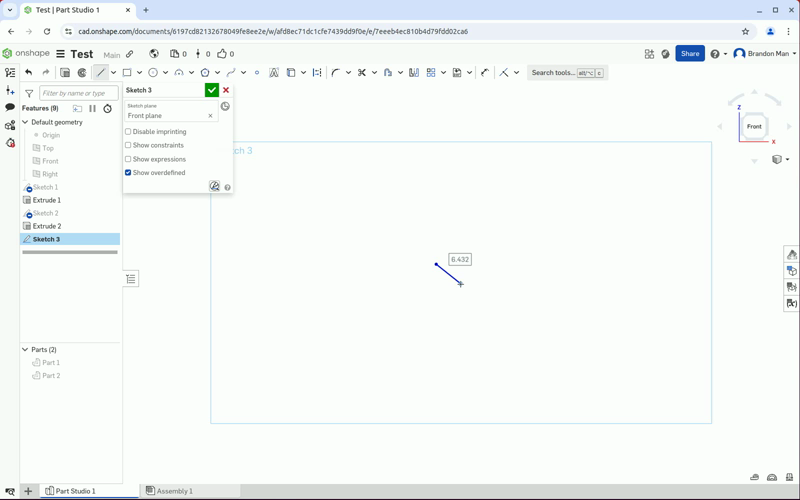
mouse_move(490, 283)
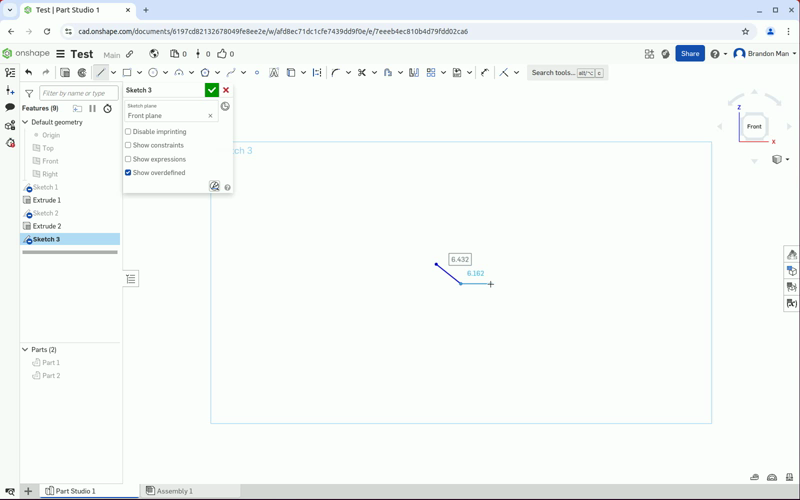
mouse_move(487, 266)
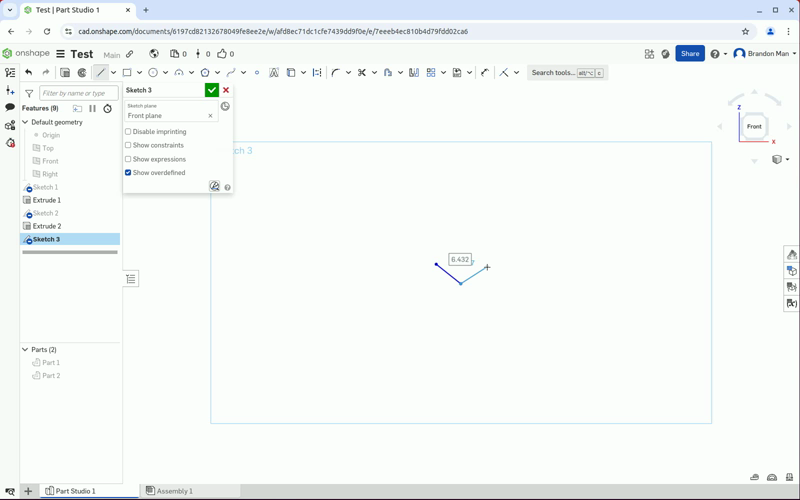
click(487, 266)
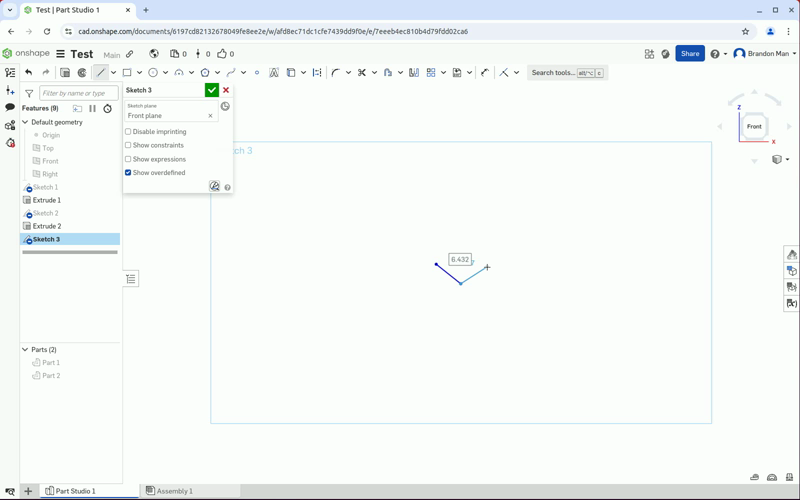
key_up(shift)
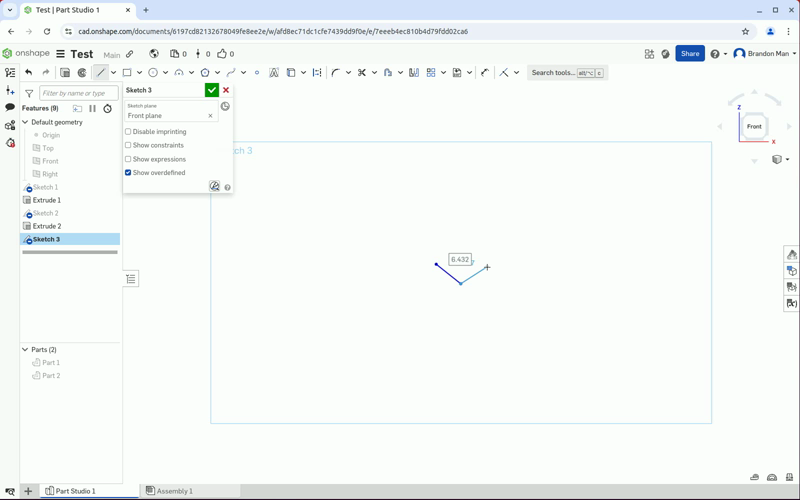
key(esc)
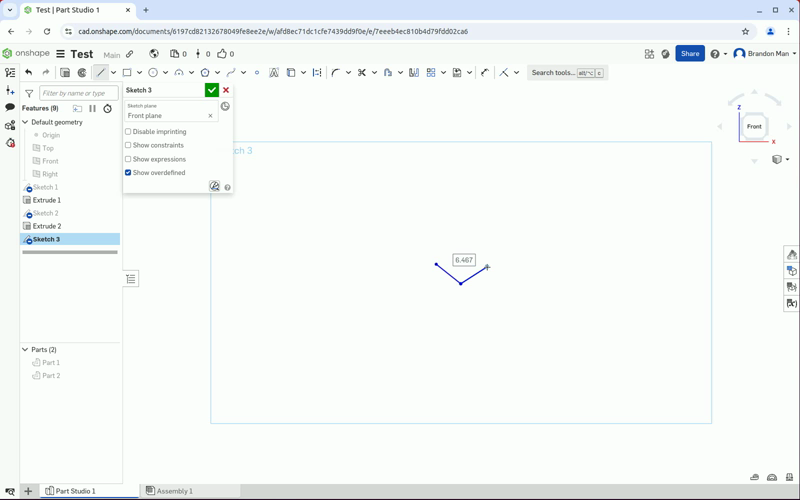
key(a)
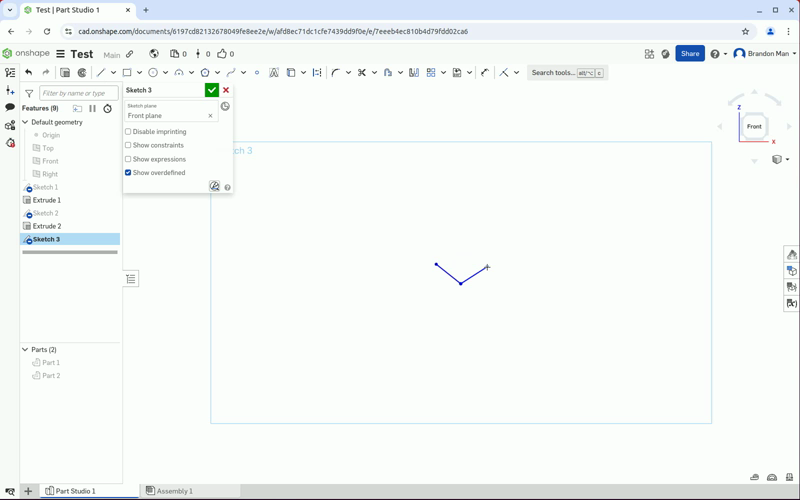
mouse_move(487, 266)
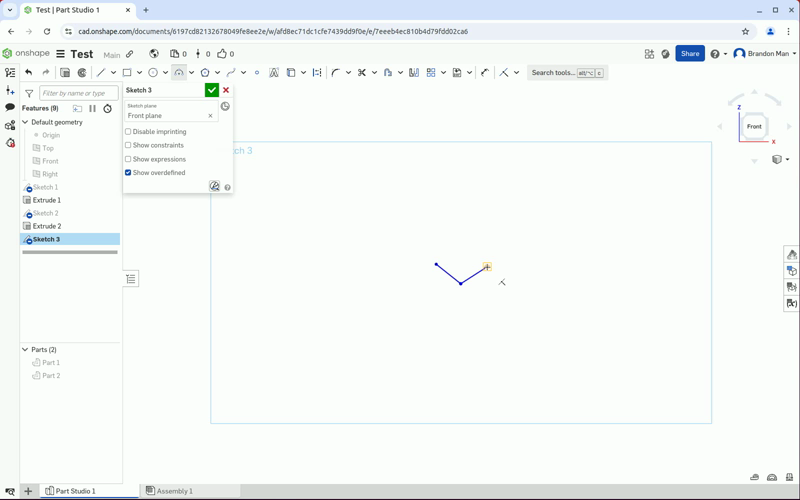
click(487, 266)
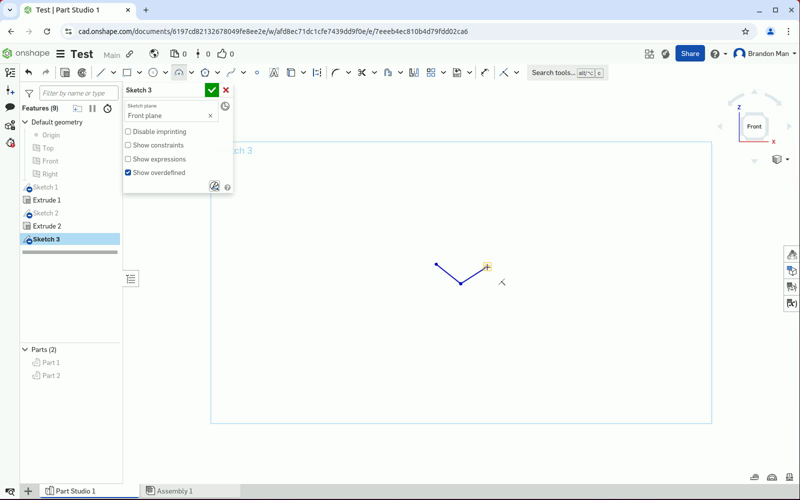
mouse_move(436, 264)
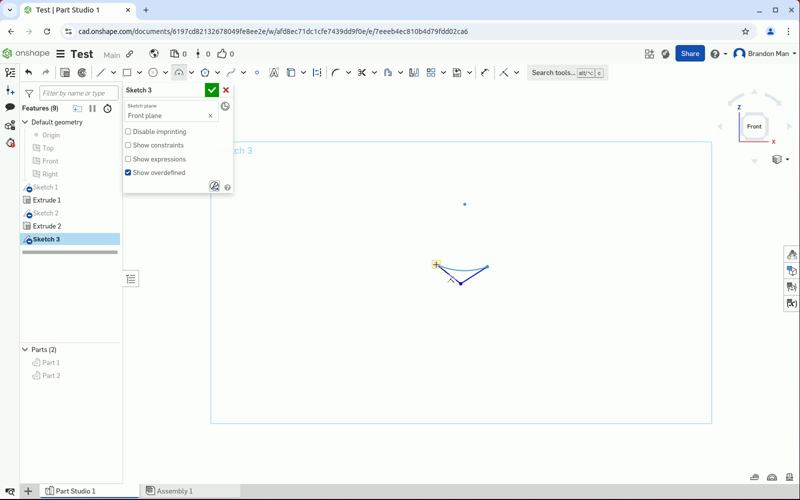
click(436, 264)
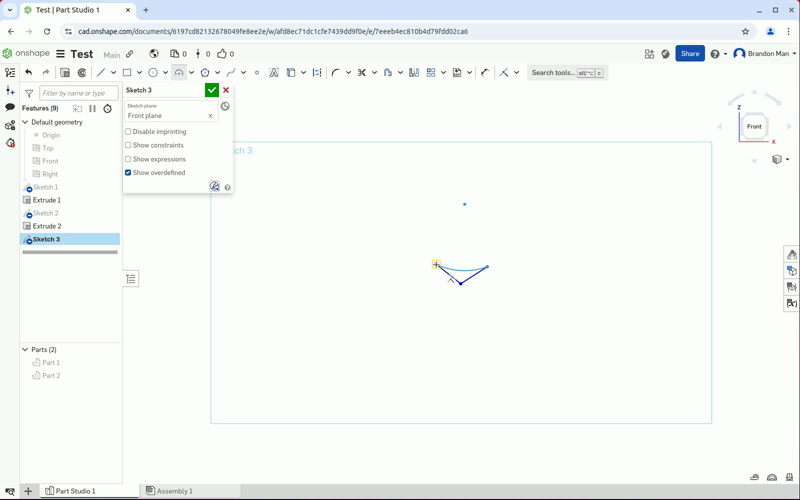
key_down(shift)
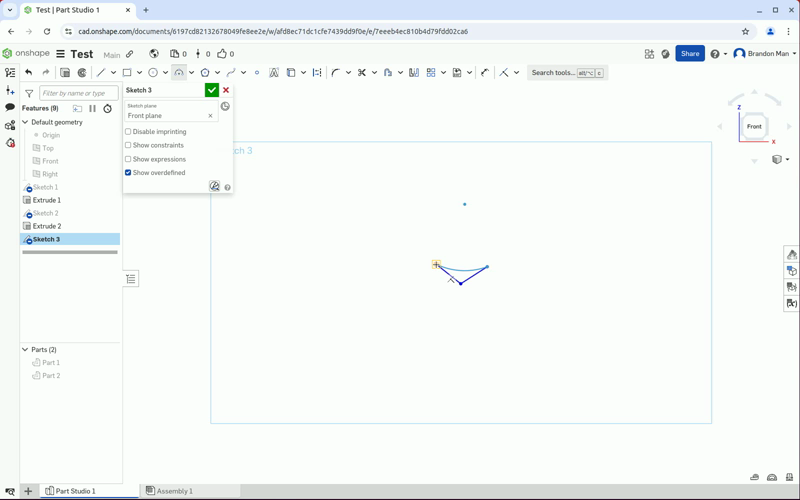
mouse_move(462, 252)
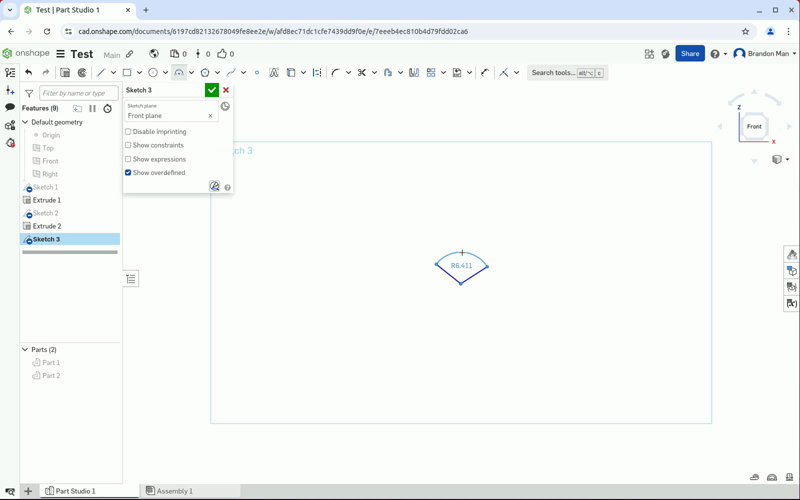
click(462, 252)
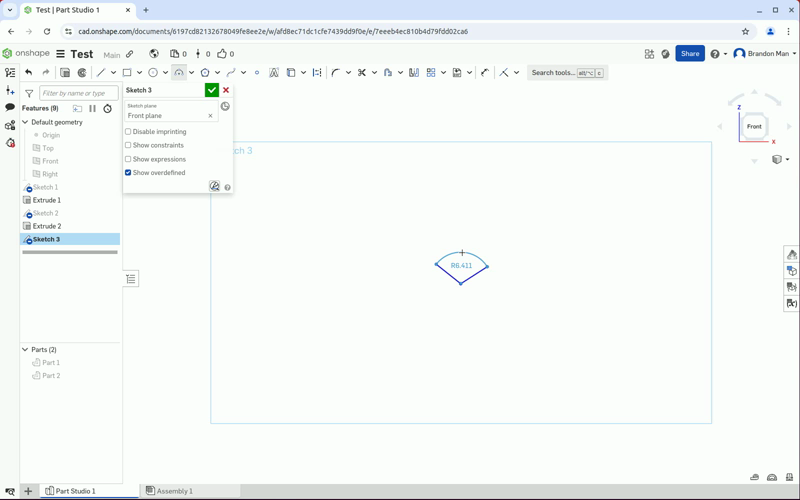
key_up(shift)
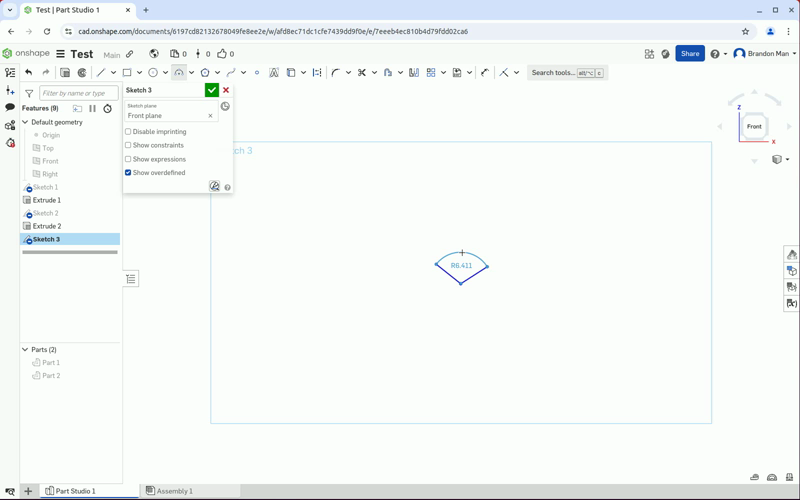
key(esc)
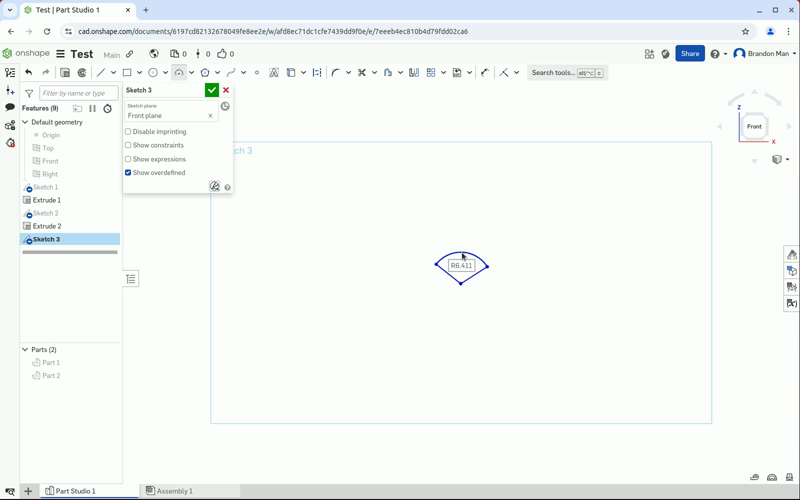
mouse_move(473, 273)
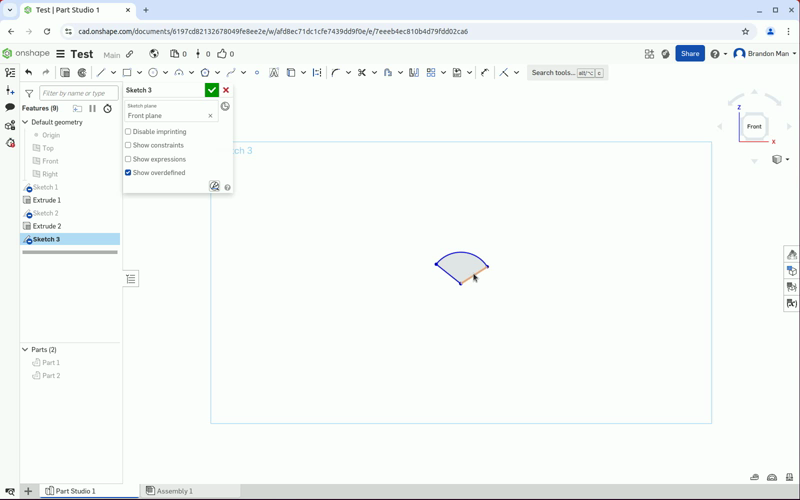
scroll(6)
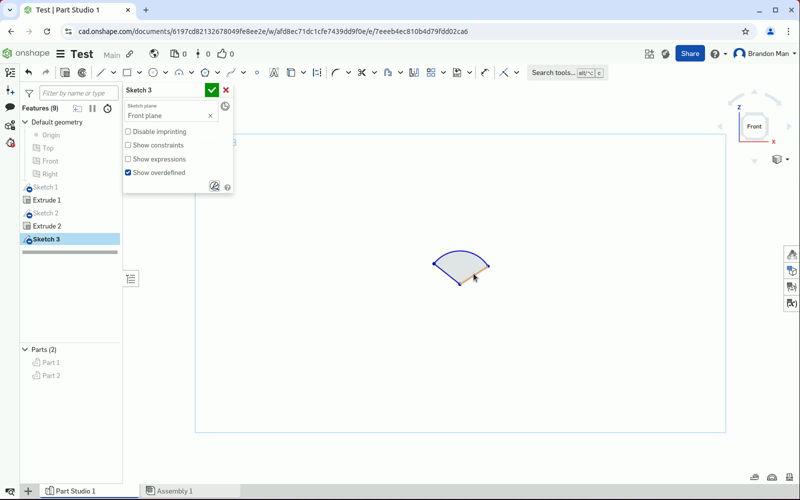
scroll(6)
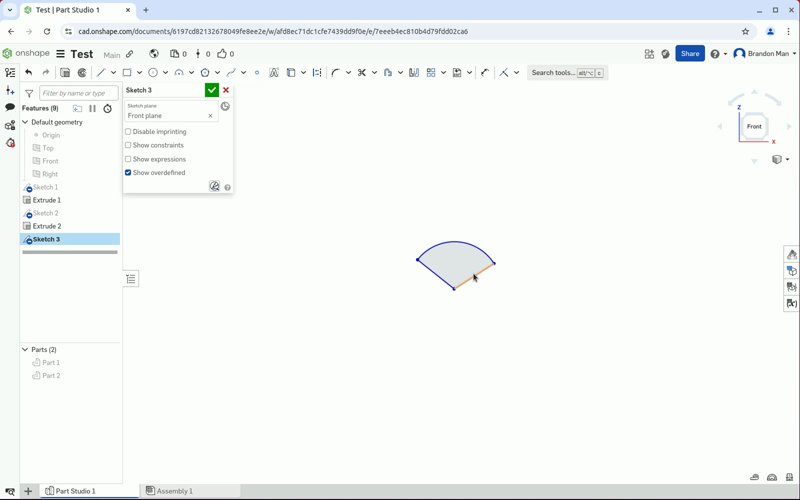
scroll(6)
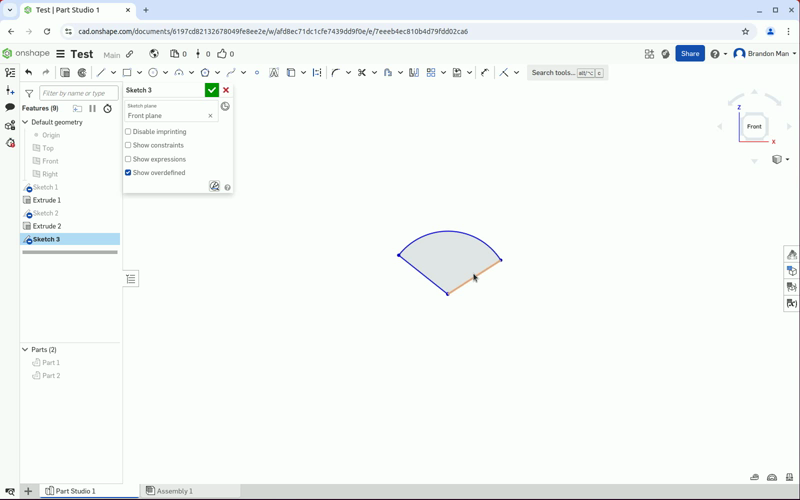
scroll(6)
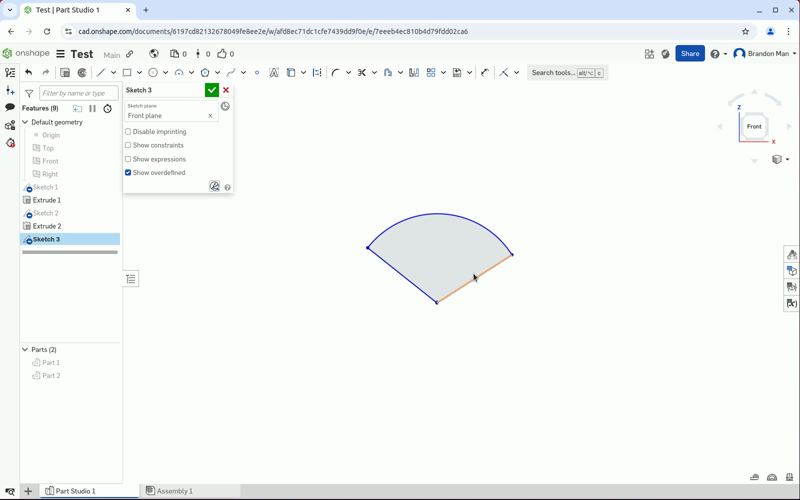
scroll(6)
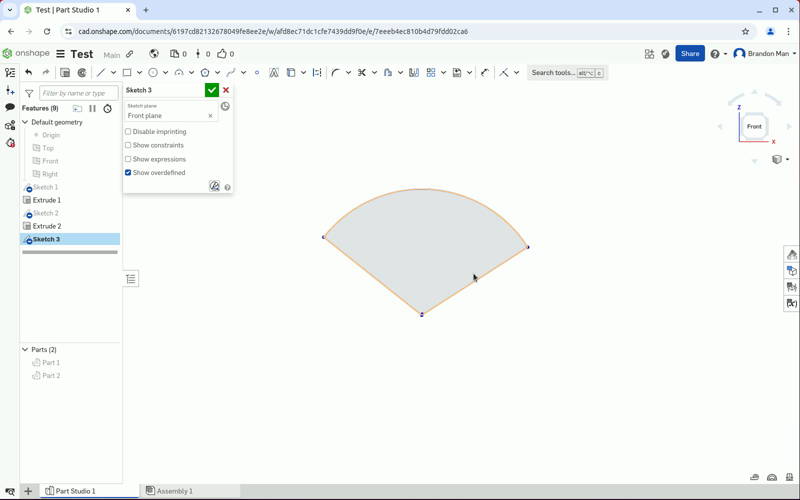
scroll(6)
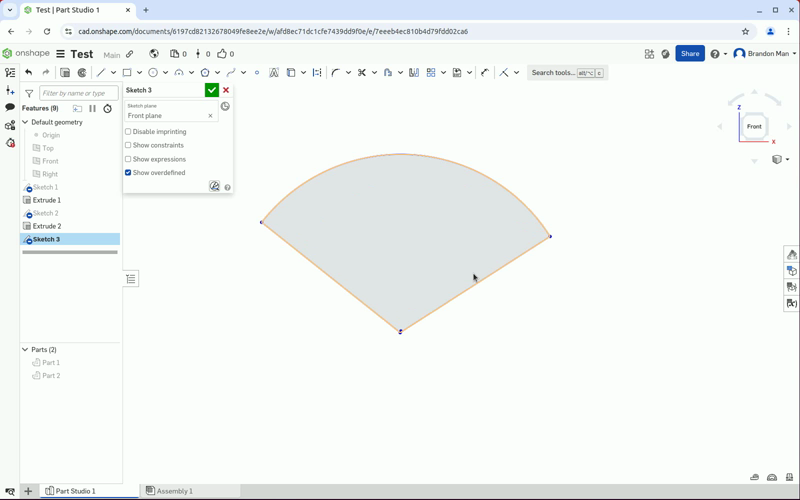
scroll(6)
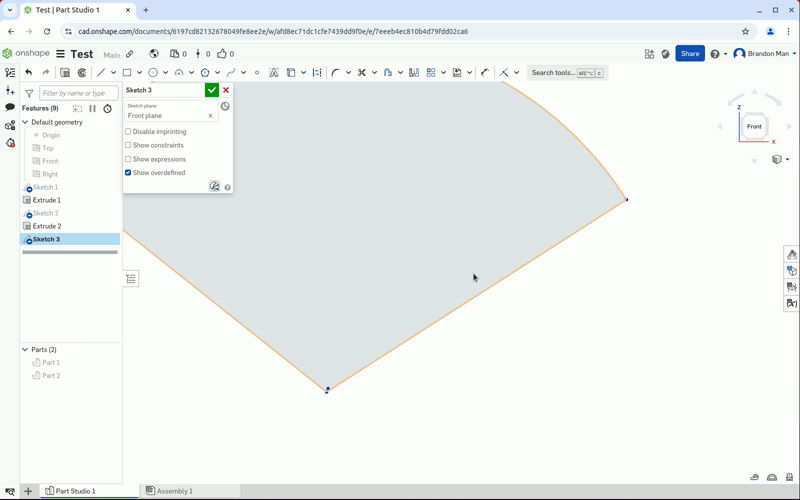
click(473, 273)
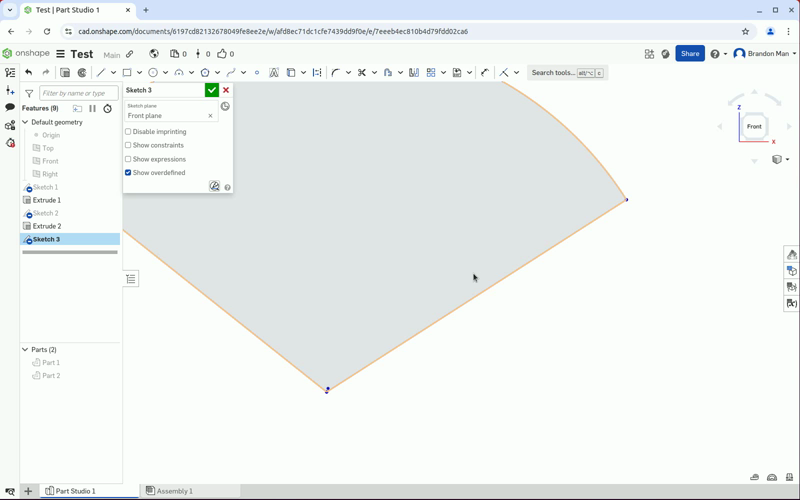
scroll(-6)
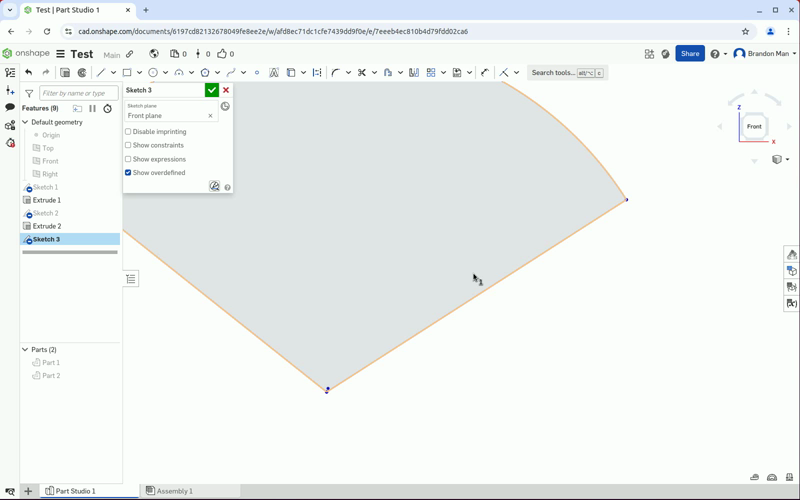
scroll(-6)
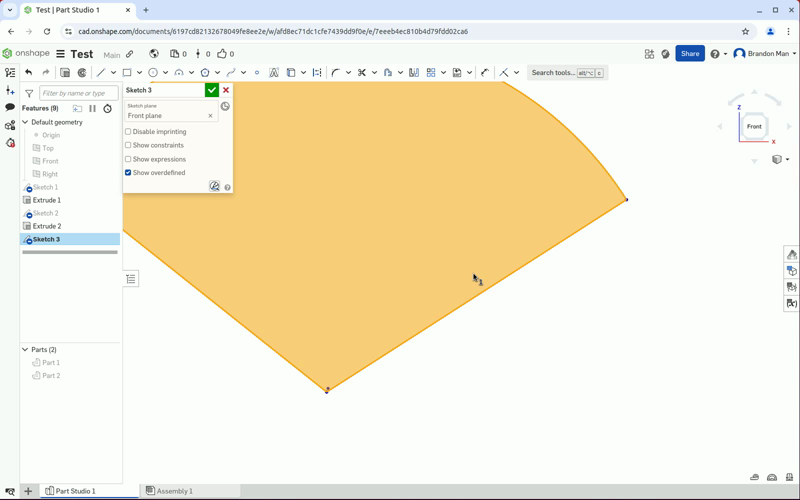
scroll(-6)
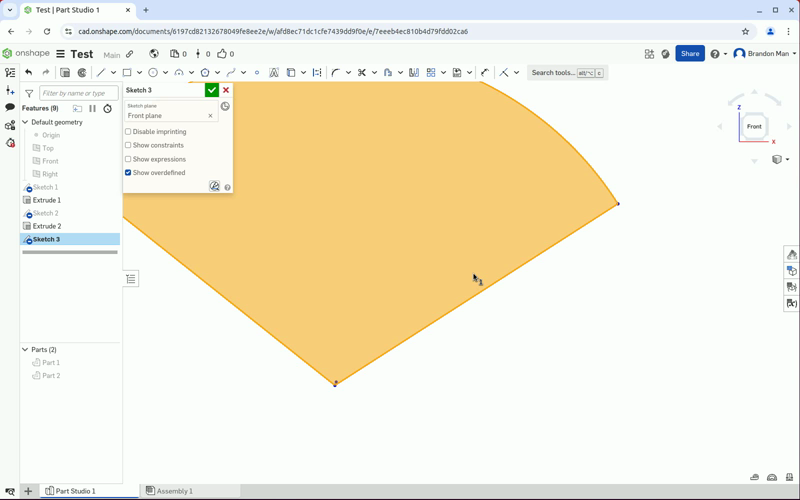
scroll(-6)
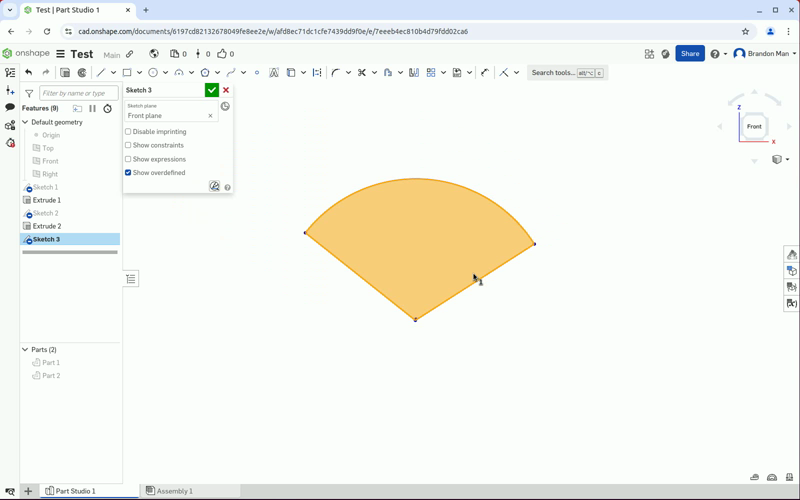
scroll(-6)
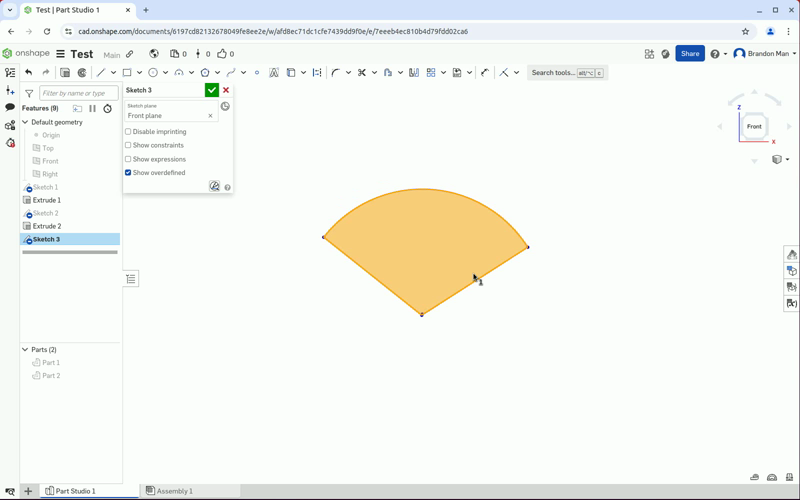
scroll(-6)
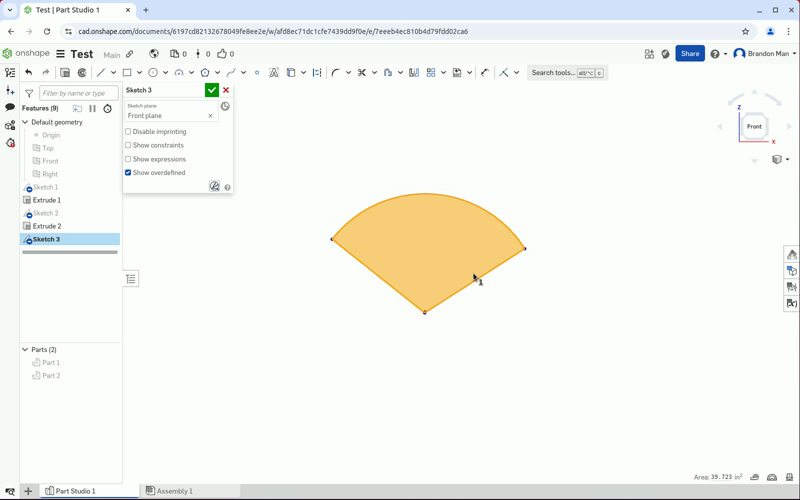
scroll(-6)
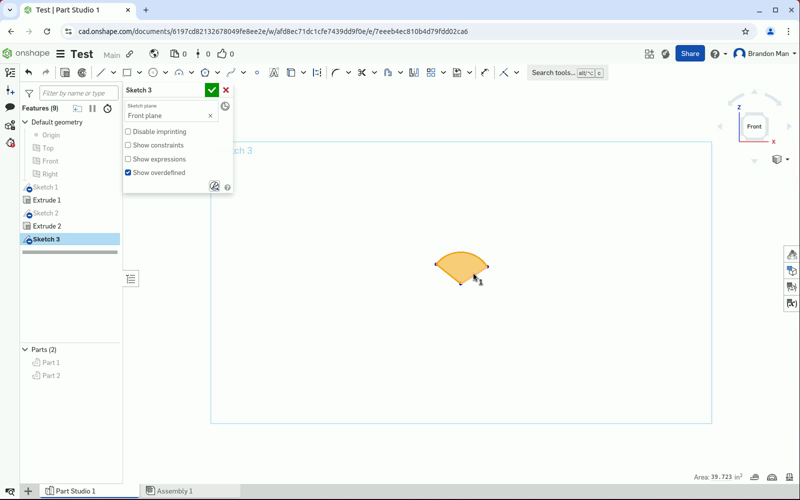
mouse_move(73, 352)
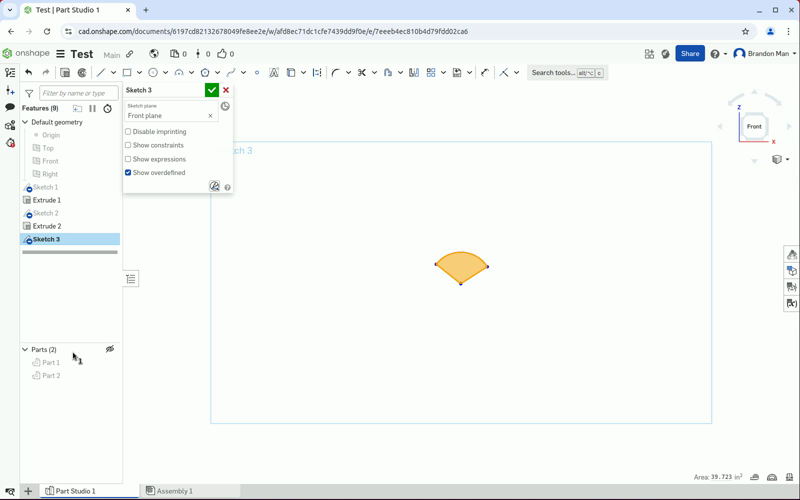
key(shift+y)
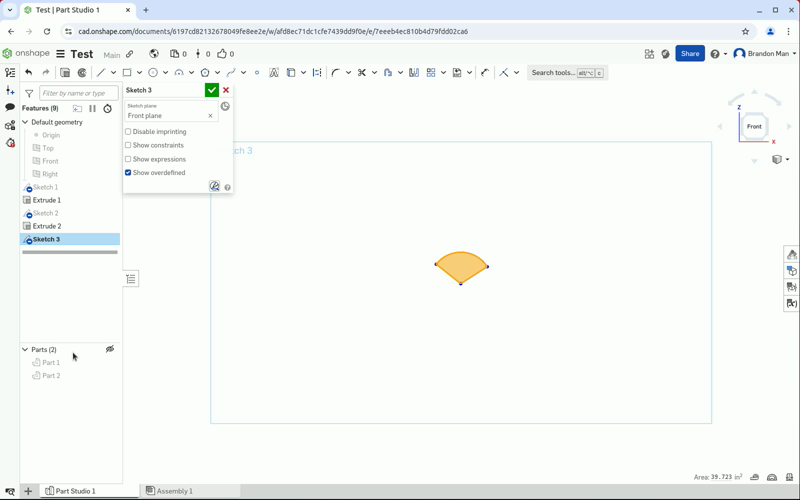
key(shift+e)
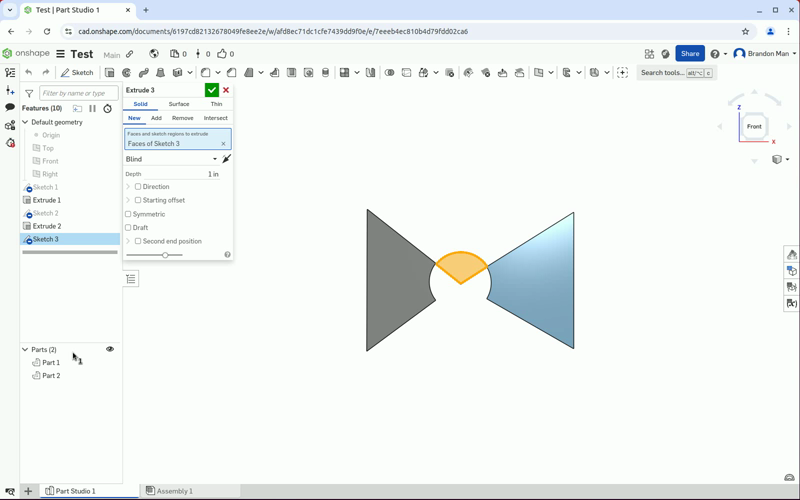
mouse_move(143, 106)
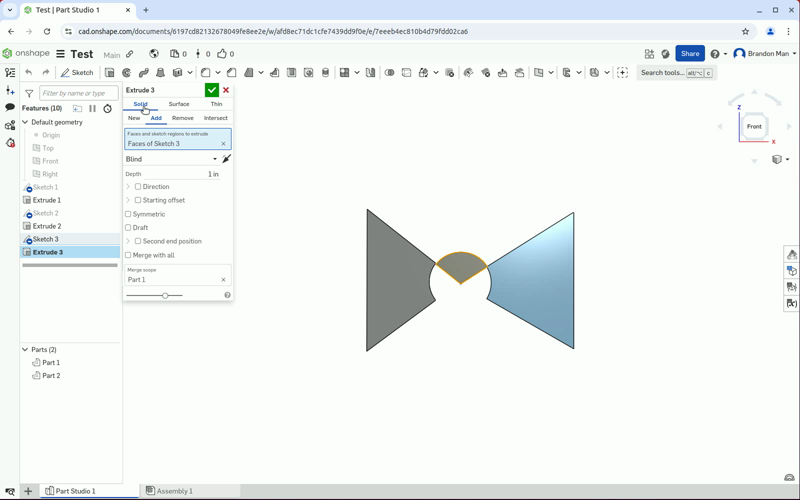
click(143, 106)
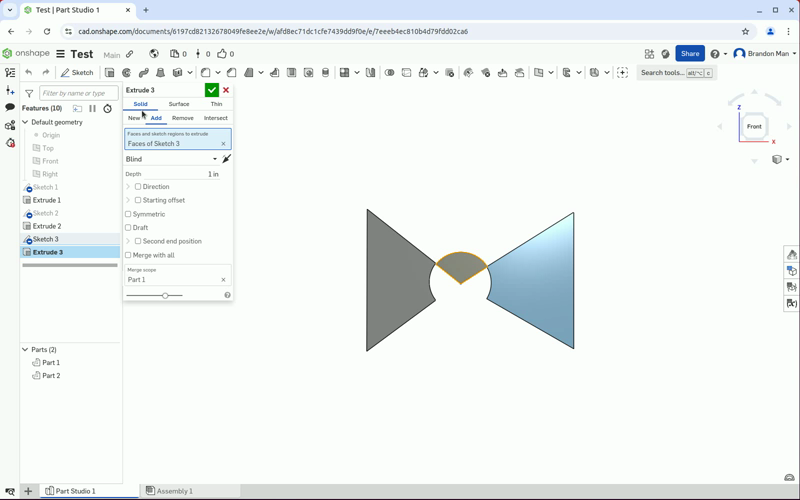
mouse_move(137, 120)
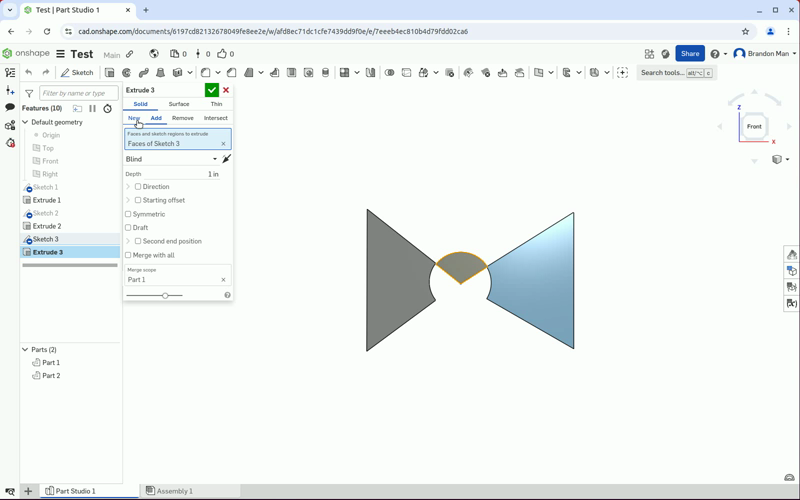
click(137, 120)
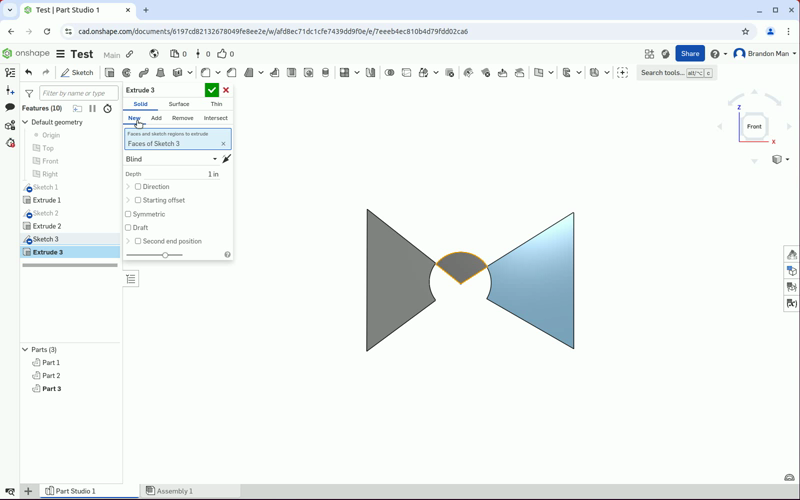
key(tab, 4)
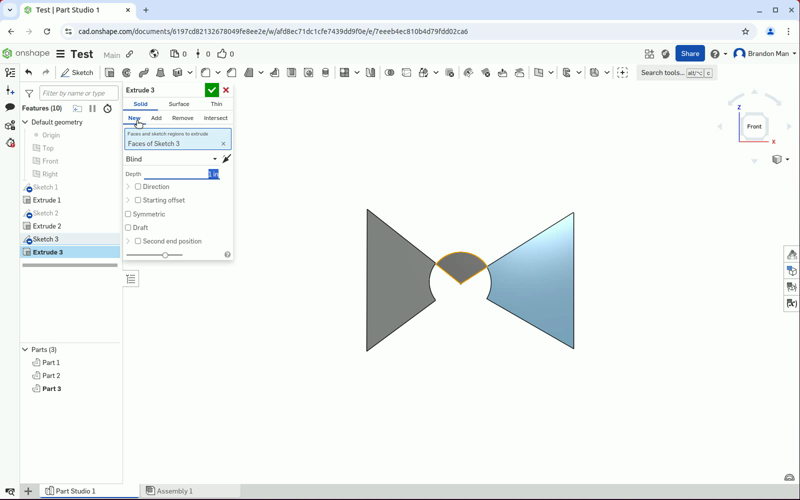
text(14.443)
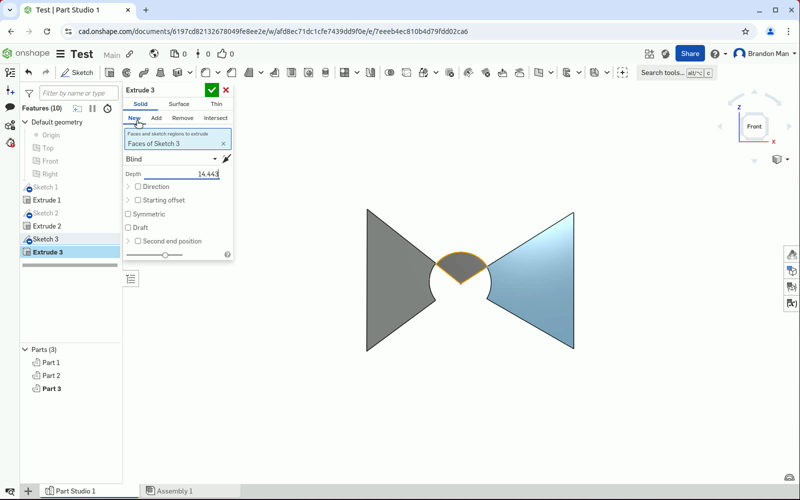
key(enter)
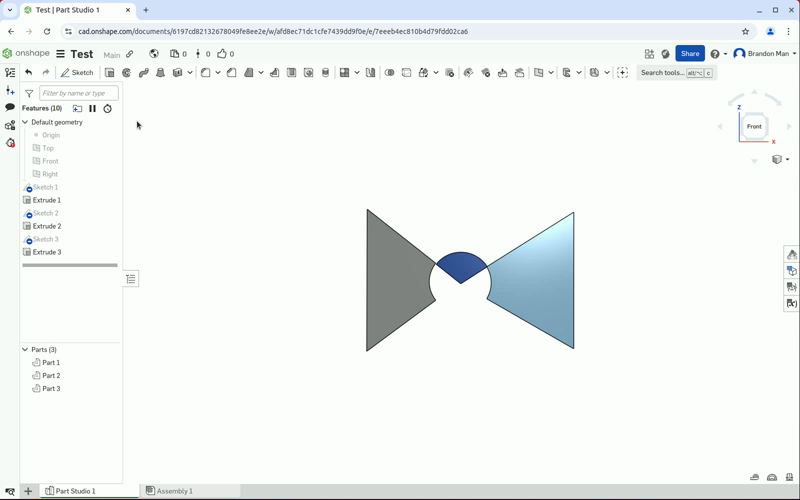
key(shift+h)
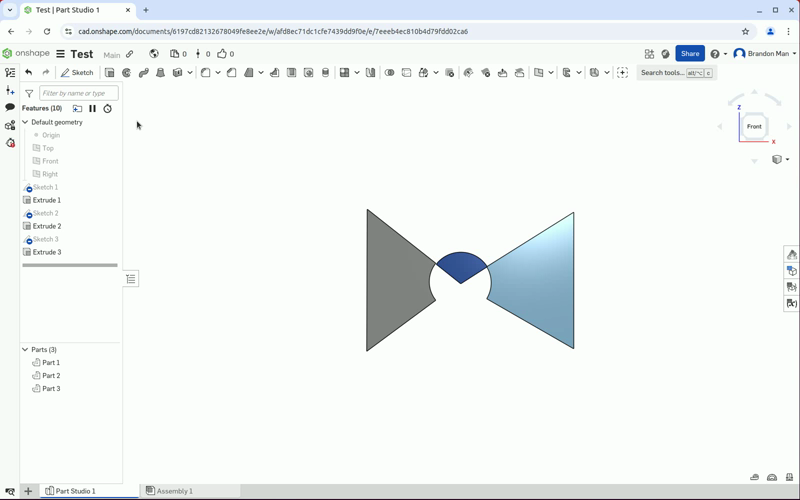
key(shift+h)
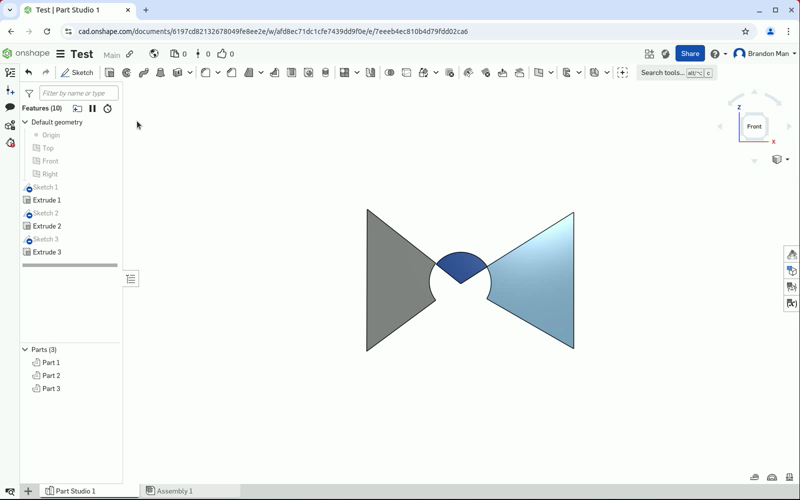
mouse_move(73, 189)
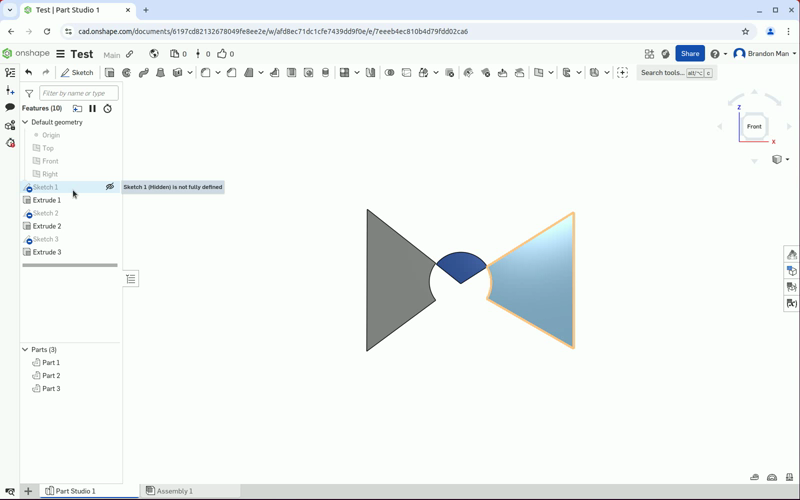
click(73, 189)
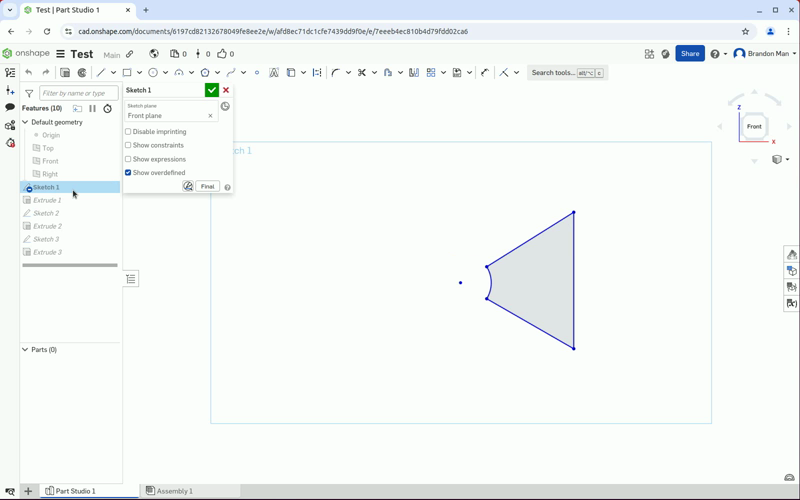
mouse_move(229, 92)
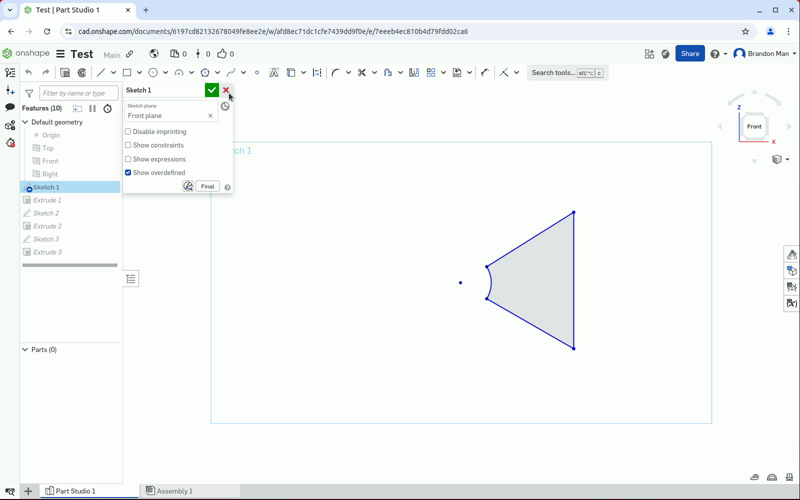
click(229, 92)
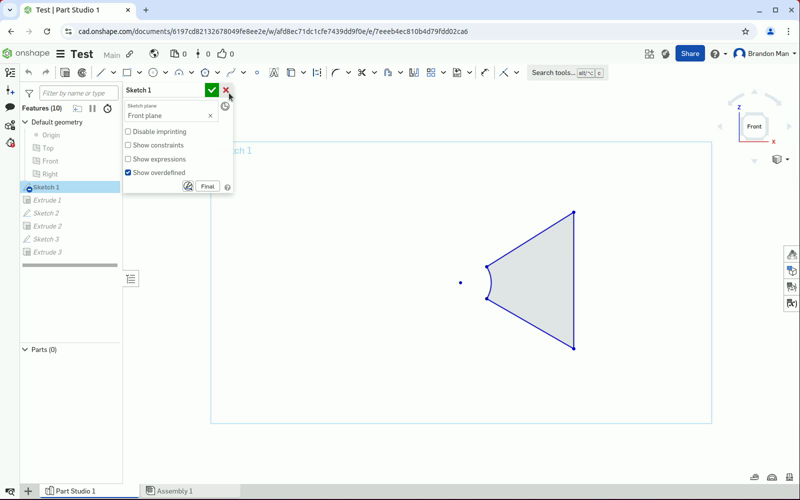
key(shift+s)
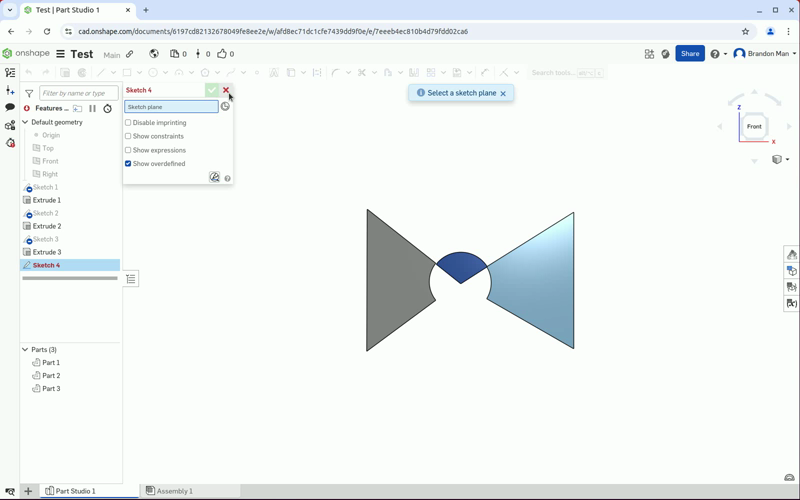
mouse_move(73, 163)
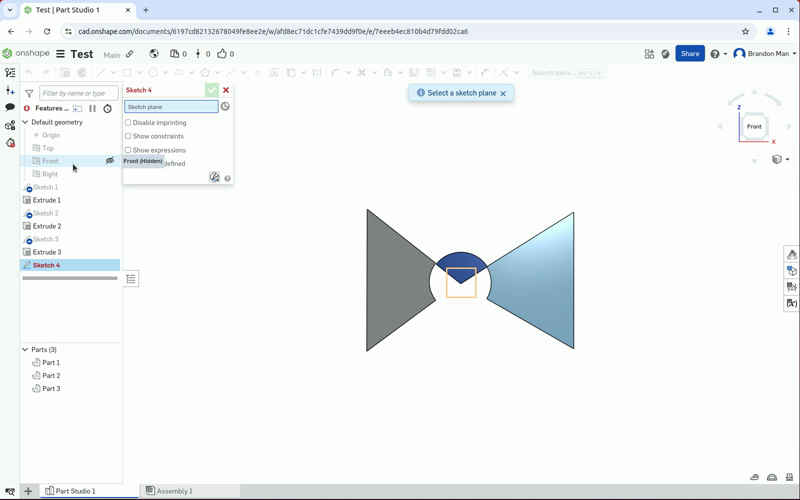
click(73, 163)
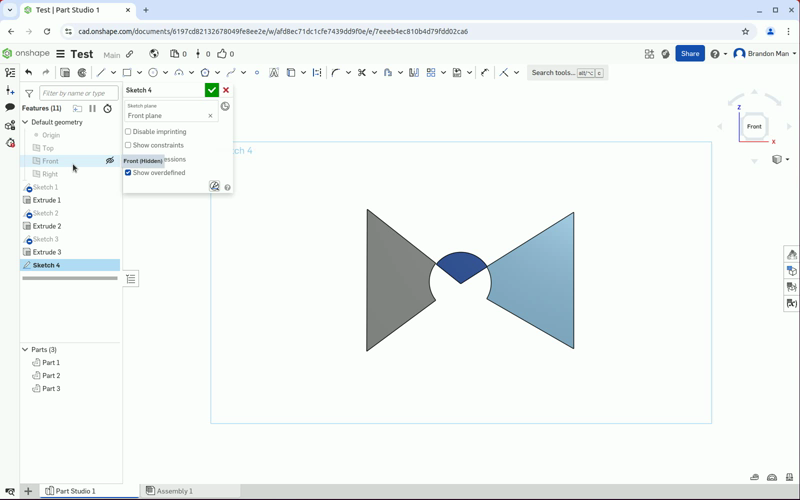
mouse_move(73, 352)
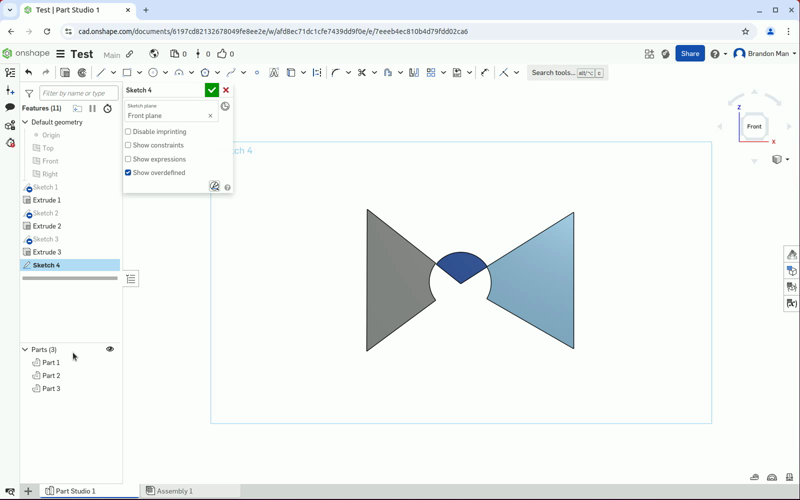
key(y)
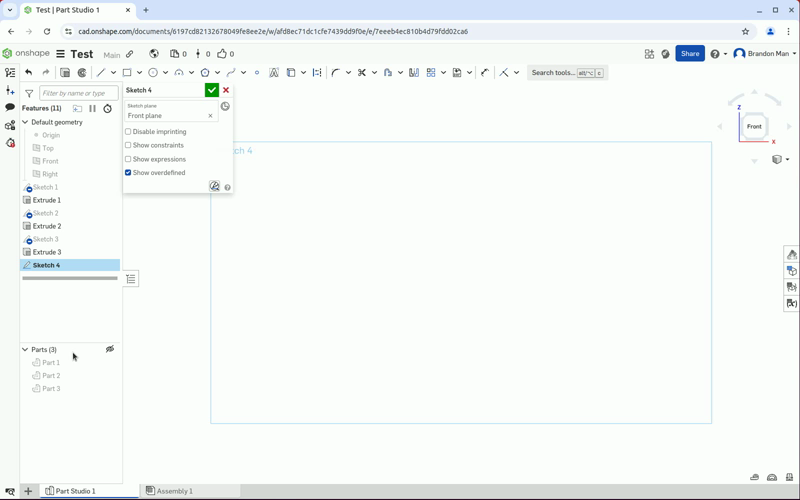
key(a)
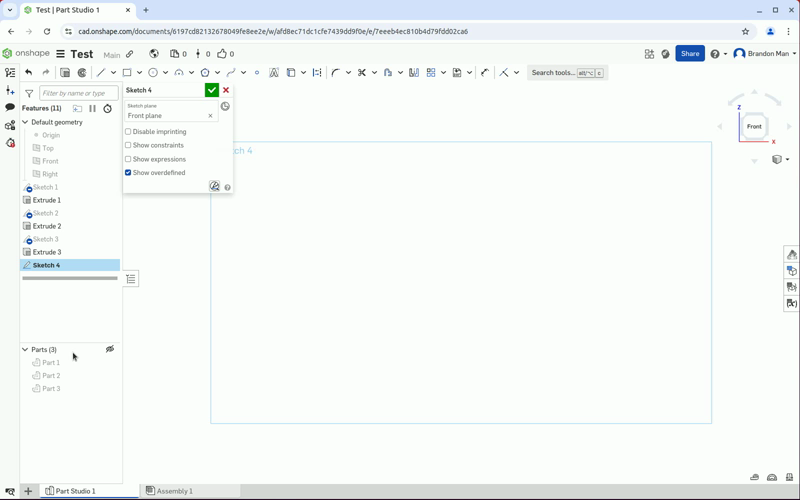
key_down(shift)
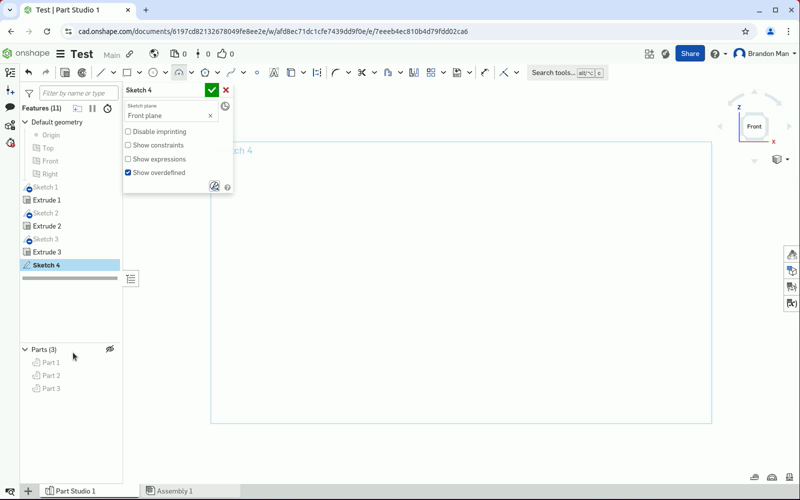
mouse_move(436, 300)
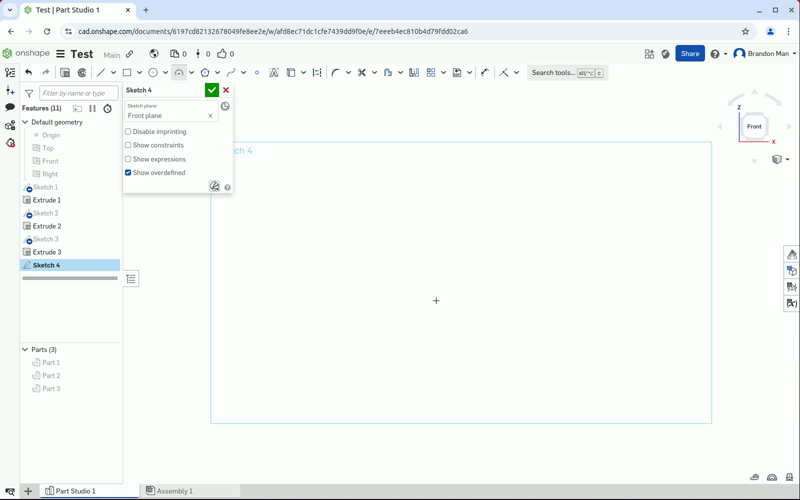
click(436, 300)
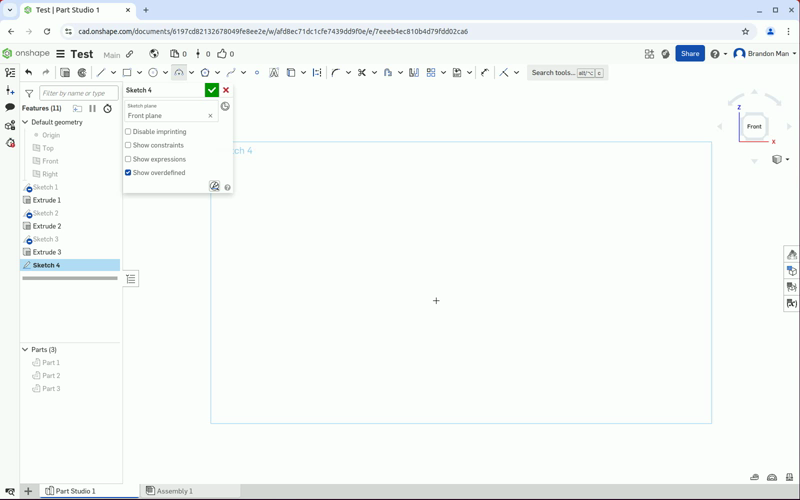
key_up(shift)
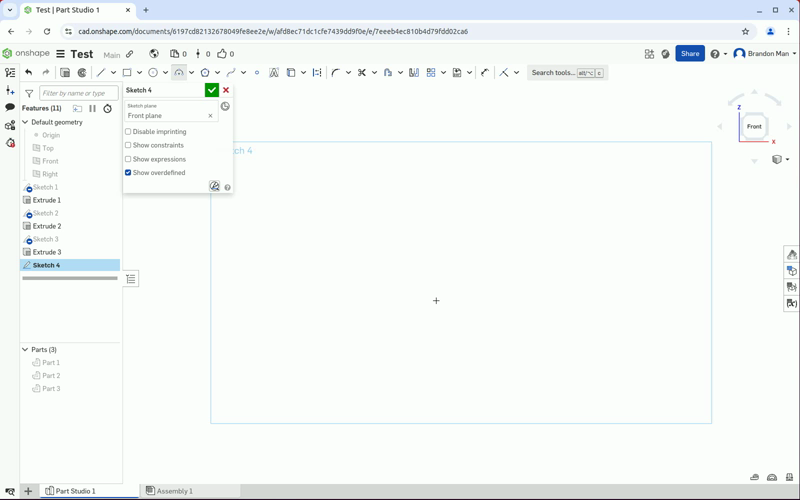
key_down(shift)
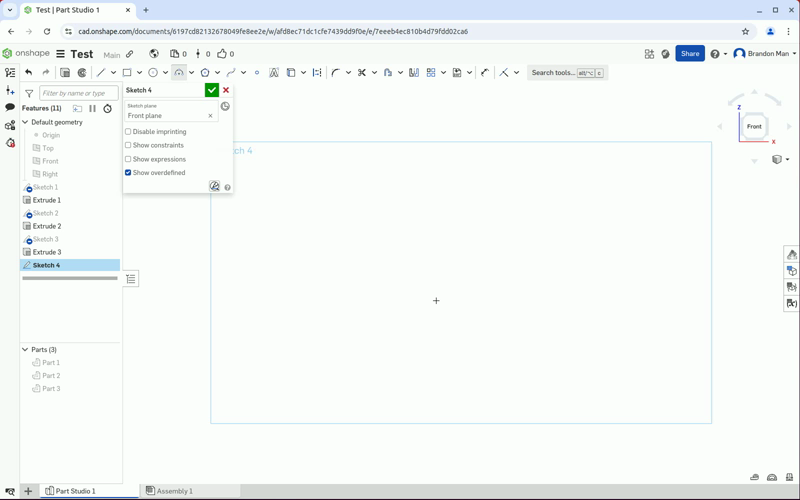
mouse_move(488, 297)
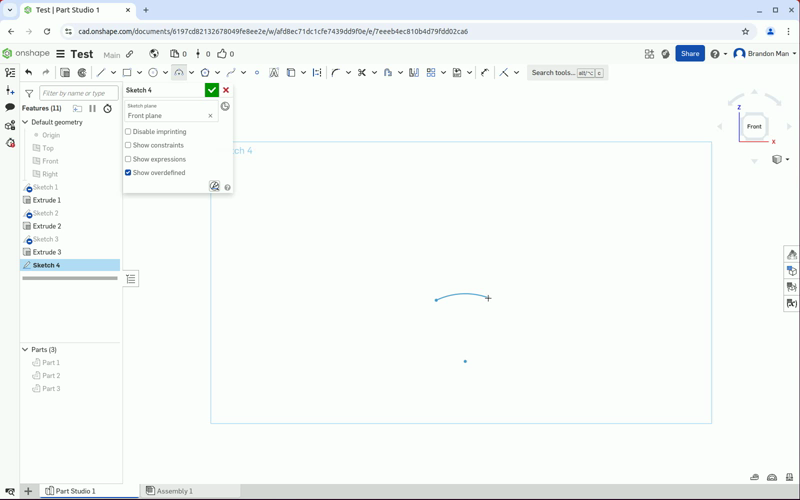
click(488, 297)
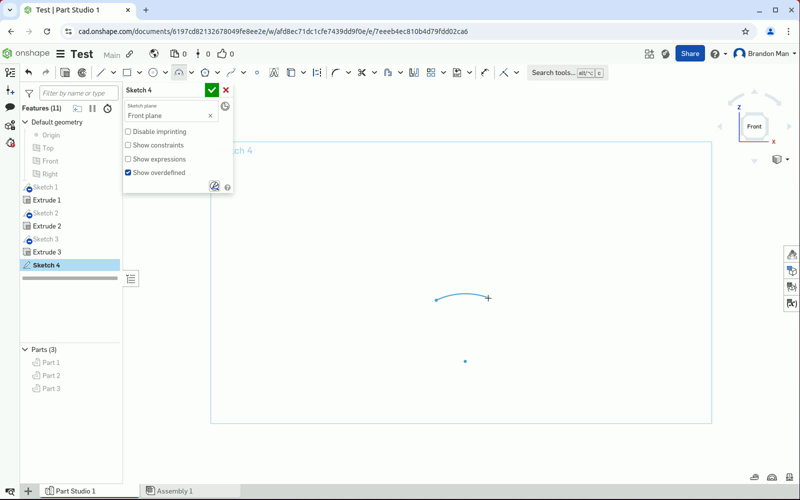
mouse_move(462, 313)
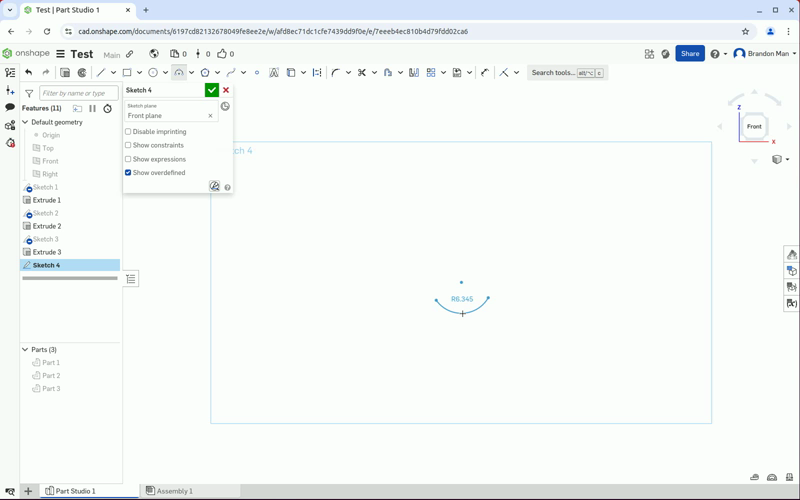
click(462, 313)
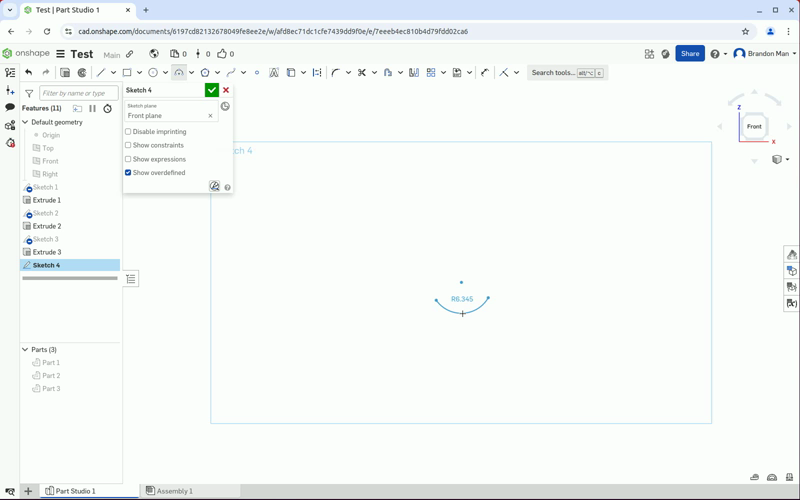
key_up(shift)
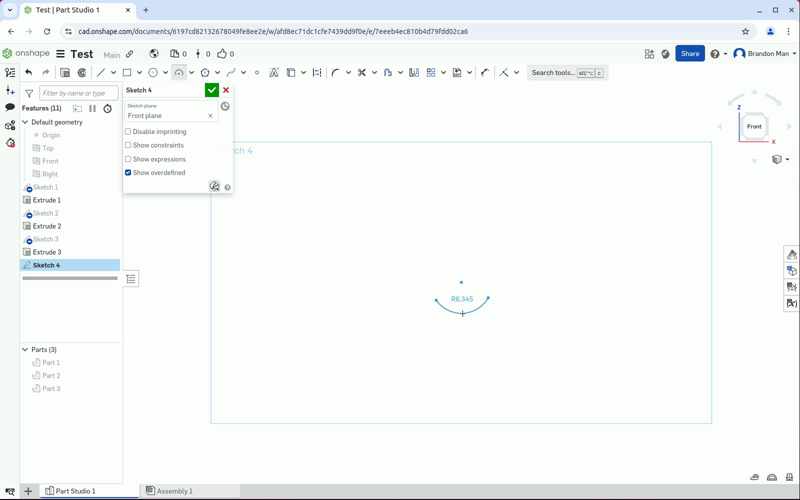
key(esc)
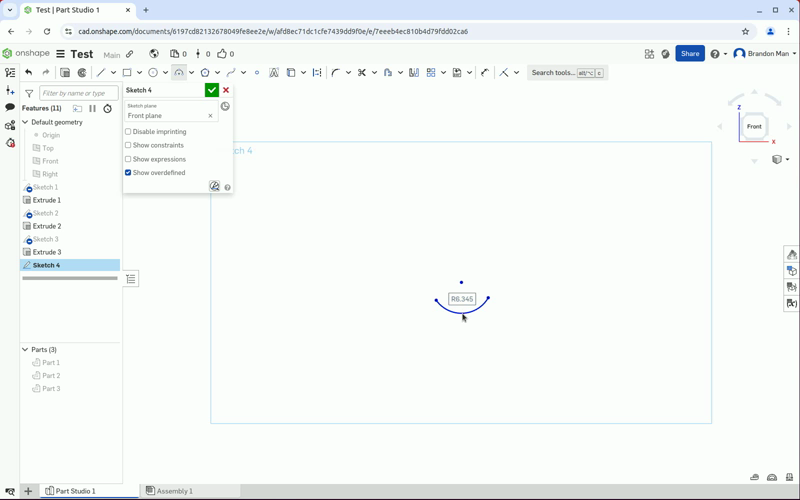
key(l)
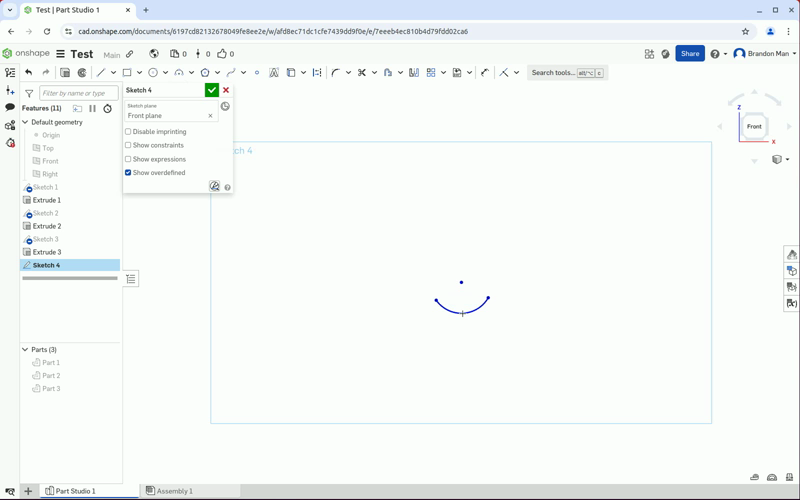
mouse_move(488, 297)
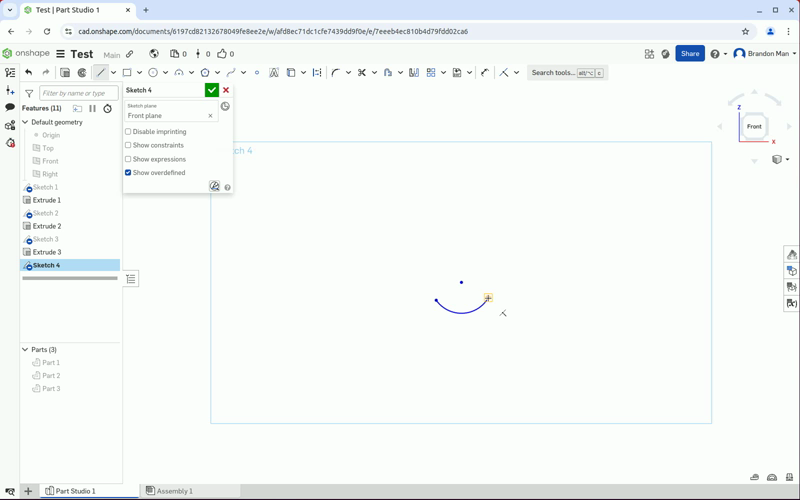
click(488, 297)
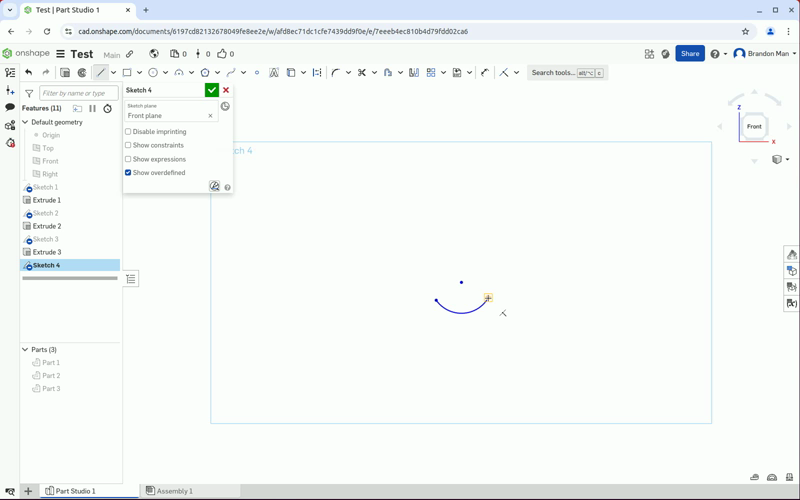
key_down(shift)
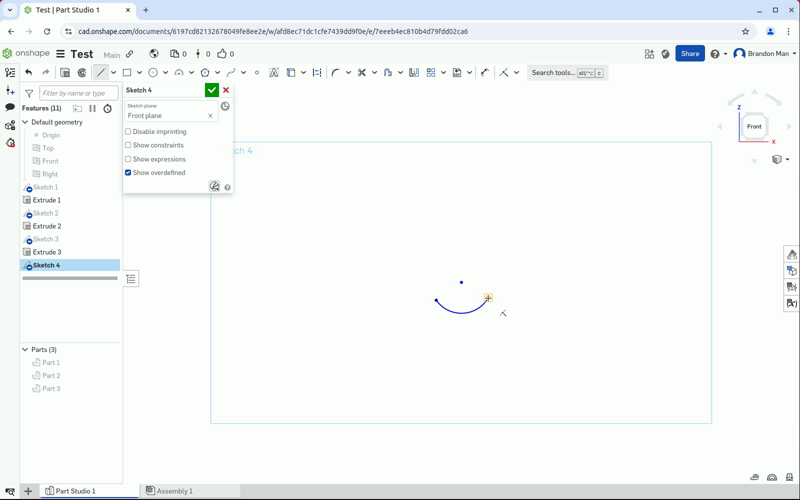
mouse_move(518, 297)
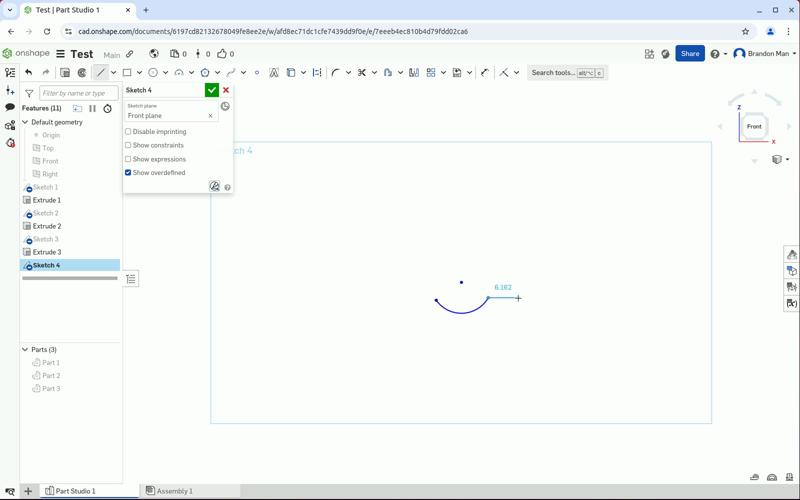
mouse_move(461, 281)
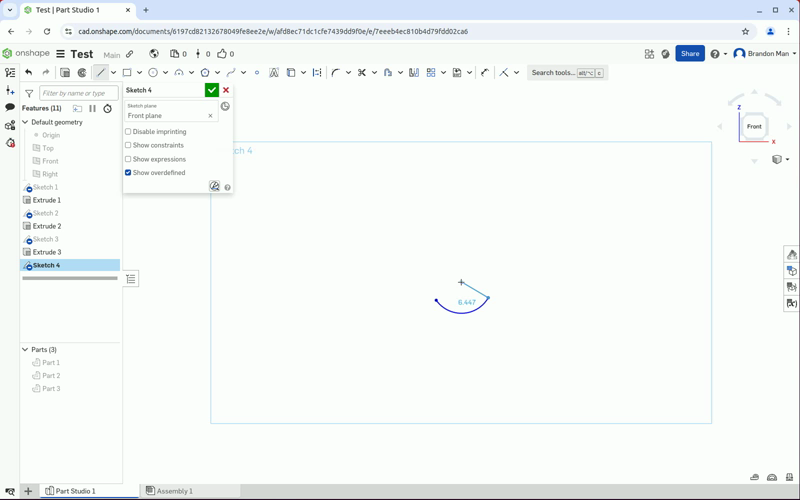
click(461, 281)
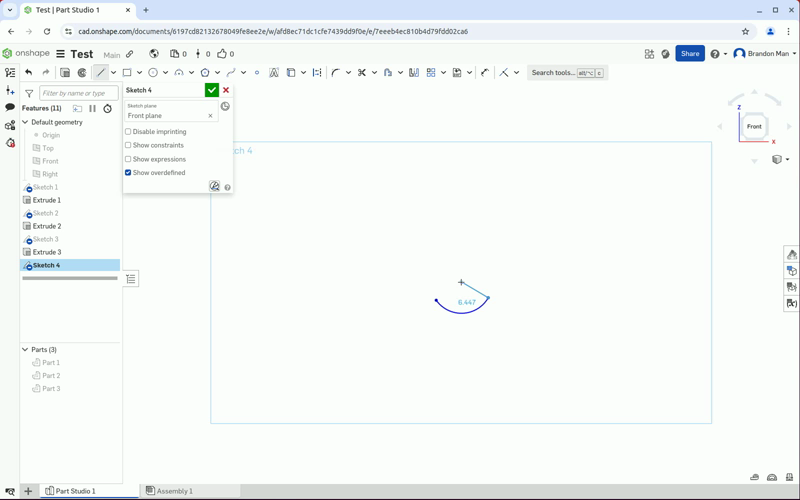
key_up(shift)
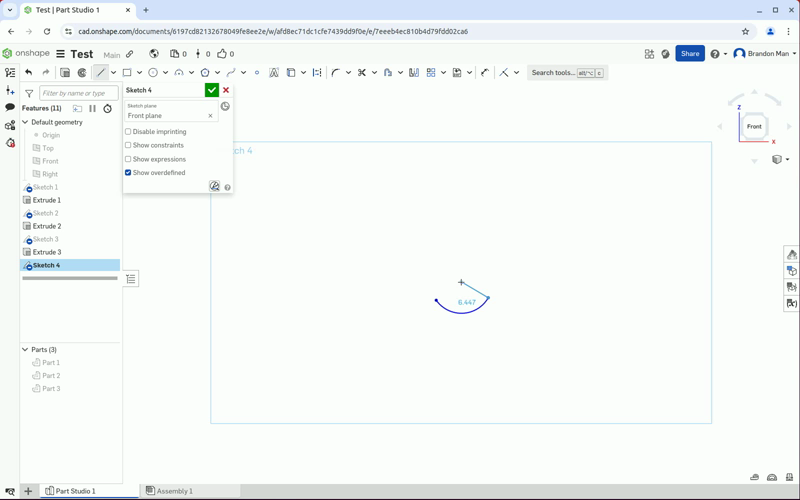
mouse_move(491, 281)
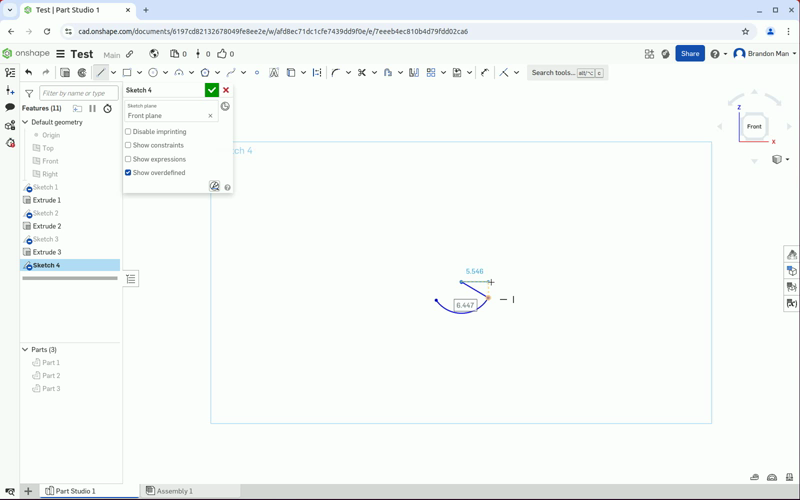
key_down(shift)
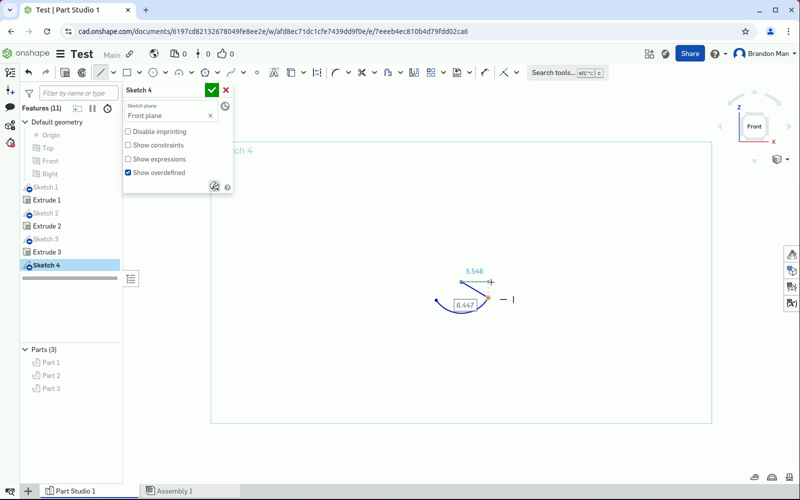
mouse_move(436, 300)
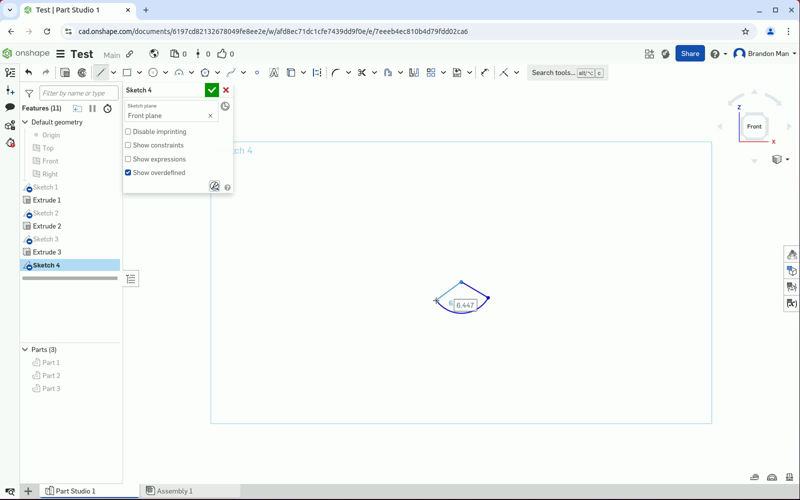
key_up(shift)
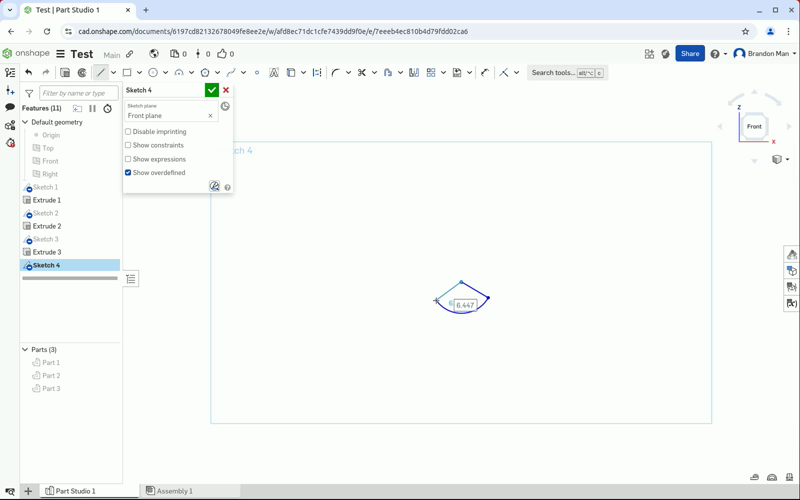
click(436, 300)
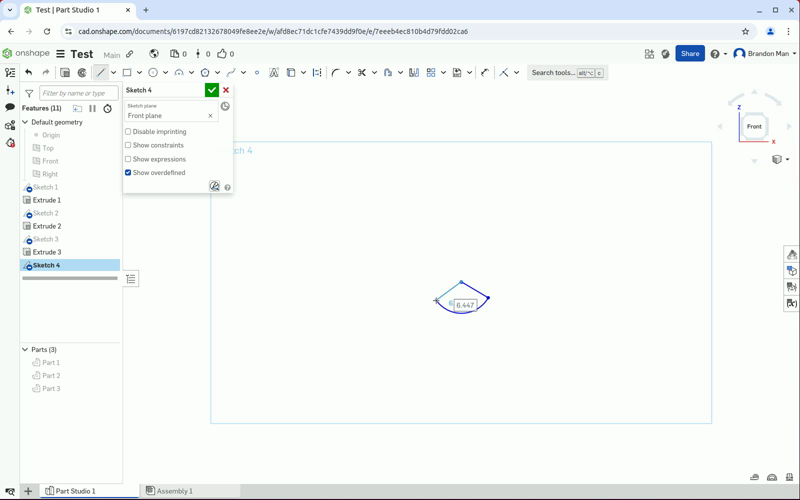
key(esc)
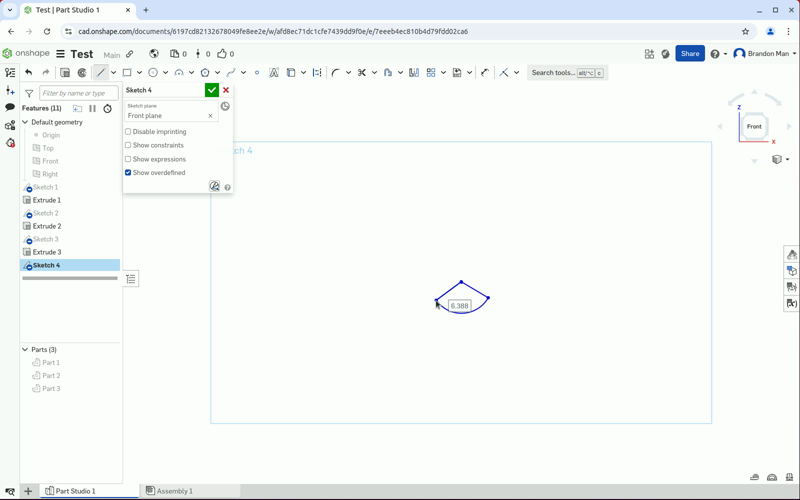
mouse_move(460, 306)
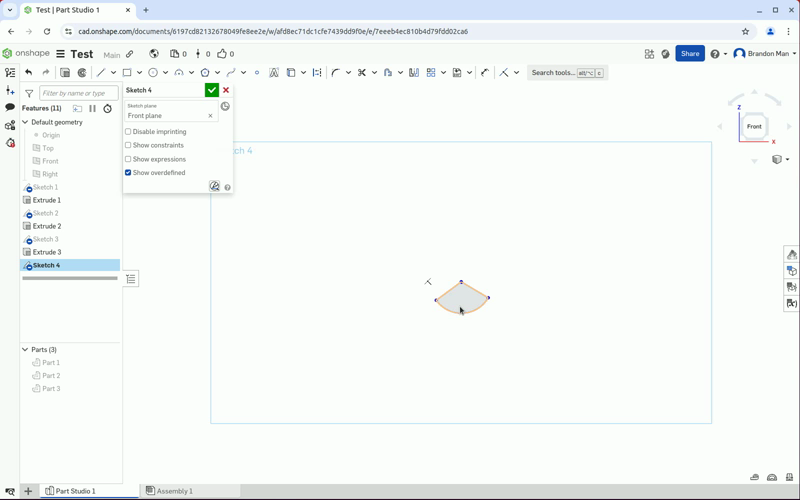
scroll(6)
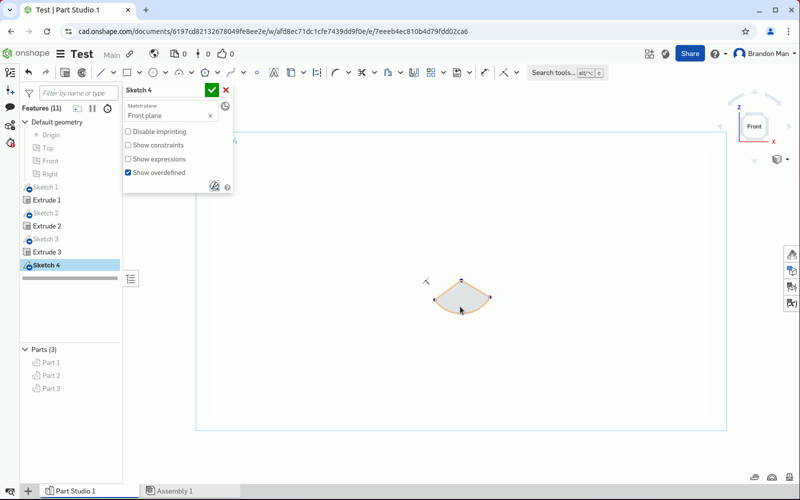
scroll(6)
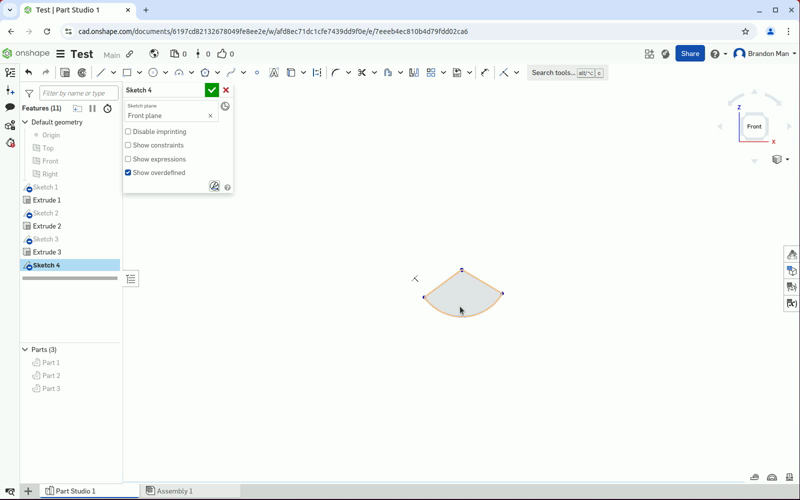
scroll(6)
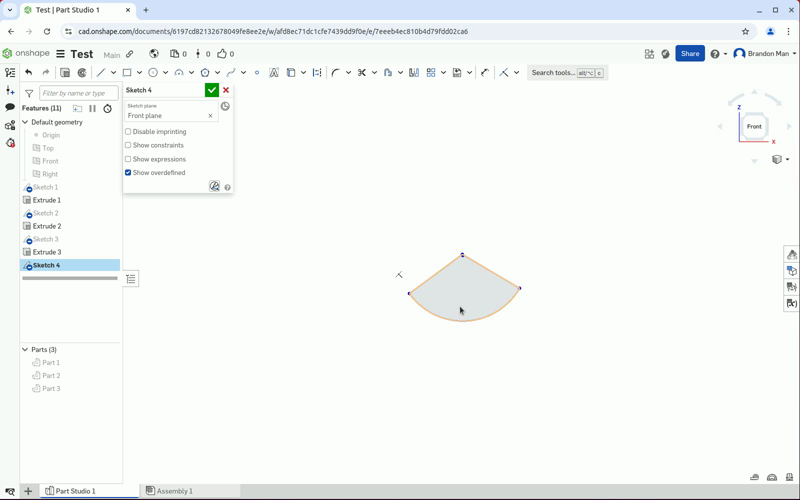
scroll(6)
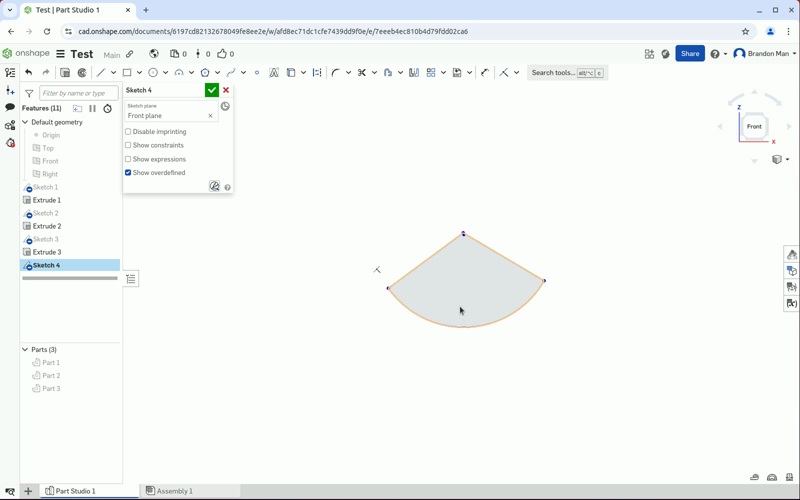
scroll(6)
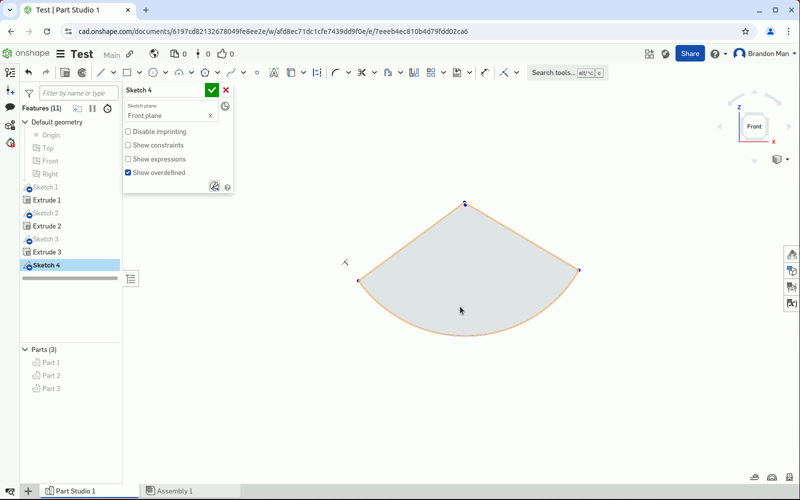
scroll(6)
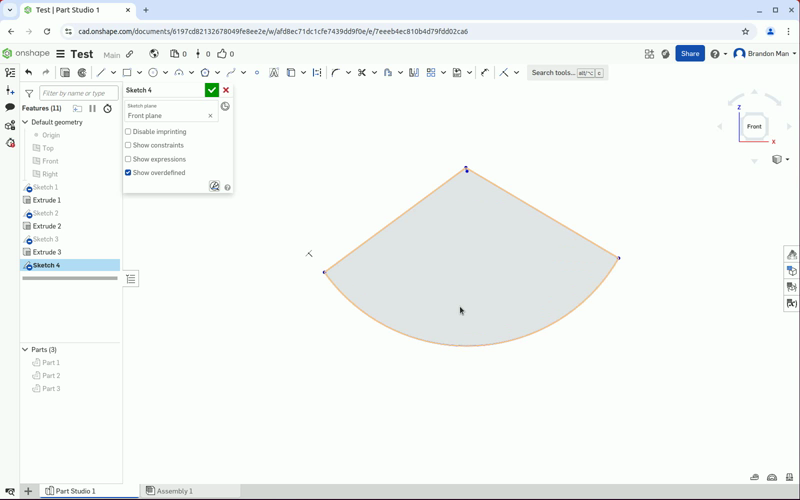
scroll(6)
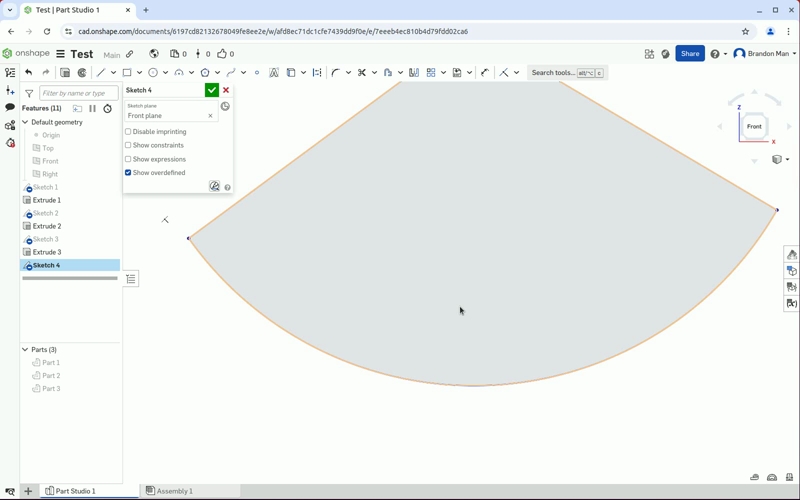
click(460, 306)
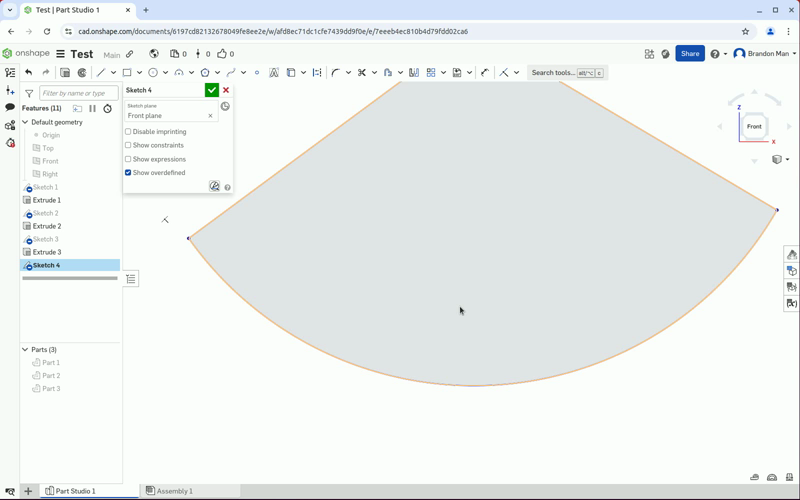
scroll(-6)
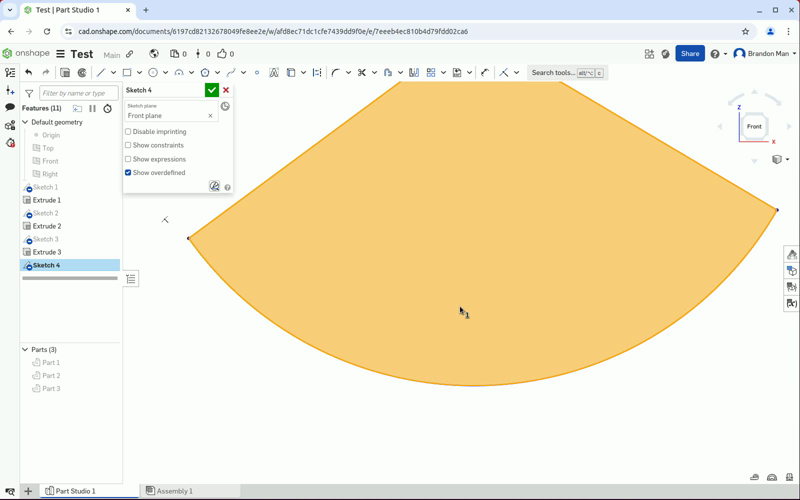
scroll(-6)
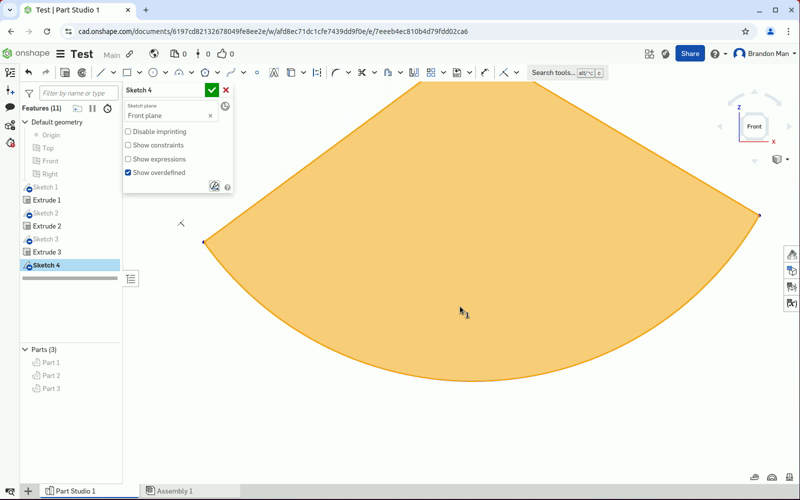
scroll(-6)
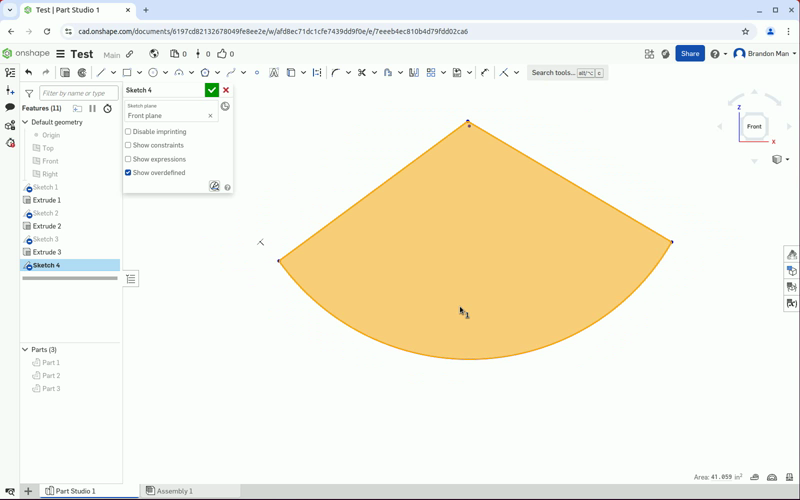
scroll(-6)
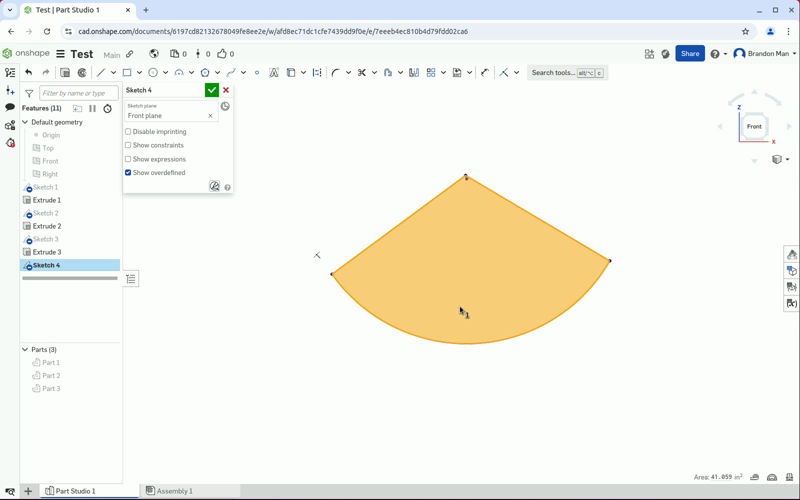
scroll(-6)
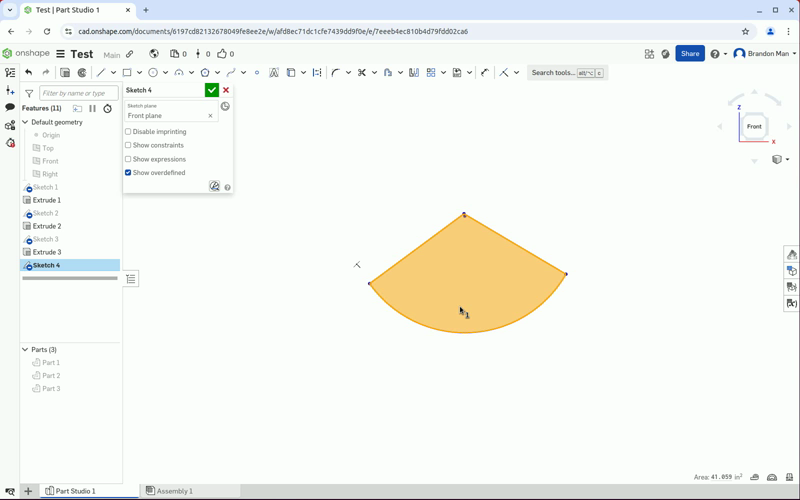
scroll(-6)
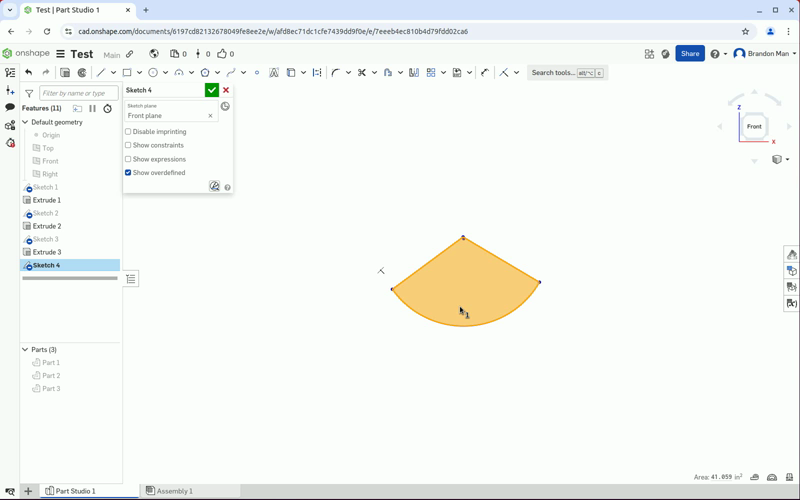
scroll(-6)
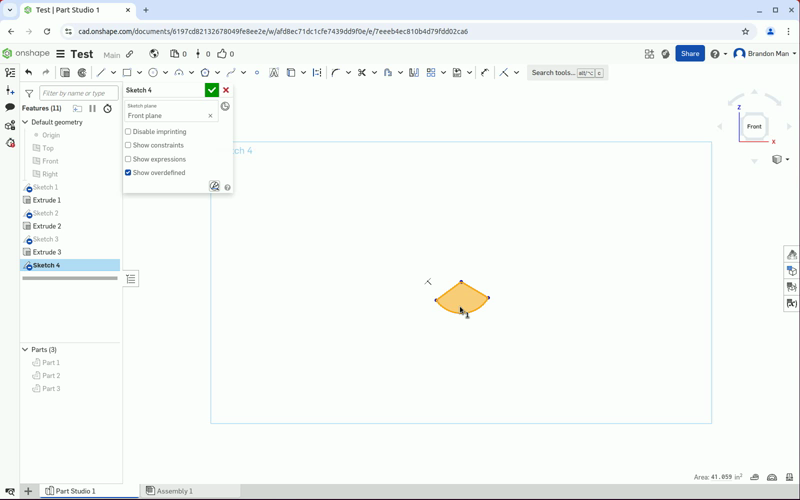
mouse_move(73, 352)
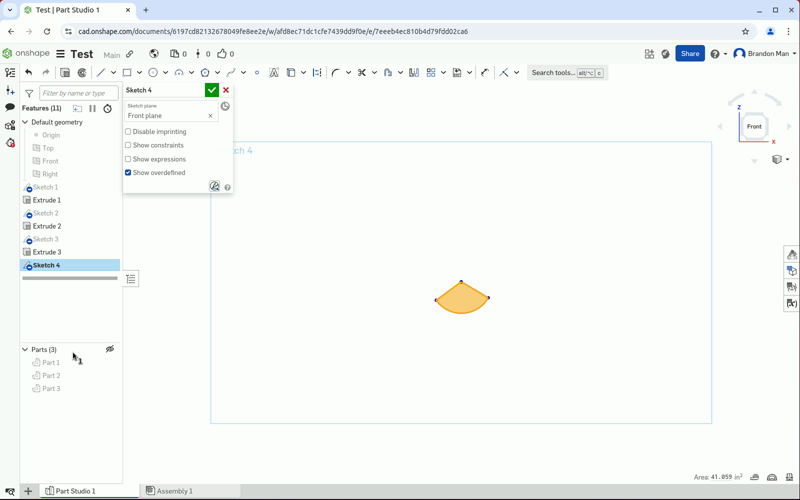
key(shift+y)
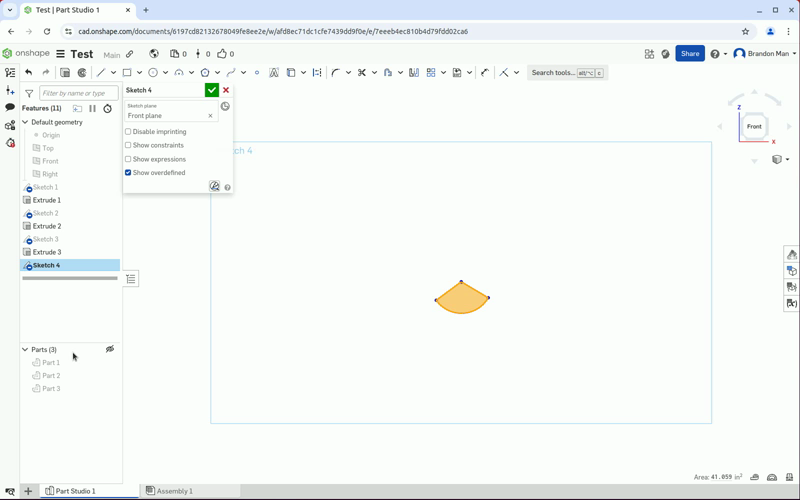
key(shift+e)
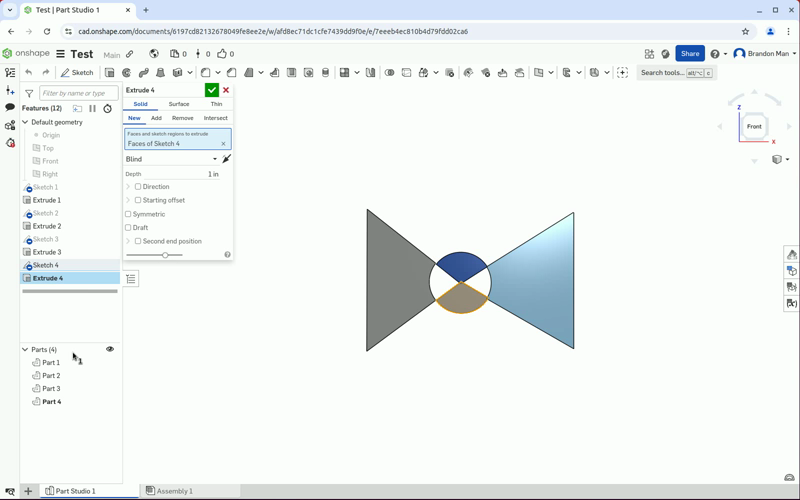
mouse_move(143, 106)
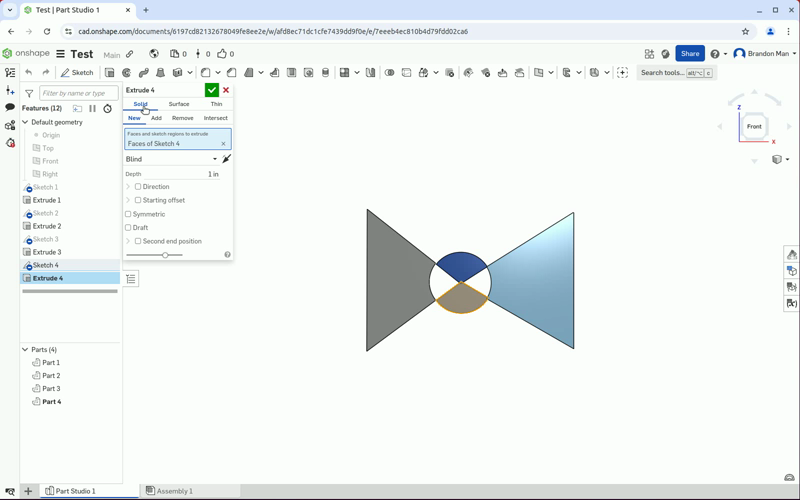
click(143, 106)
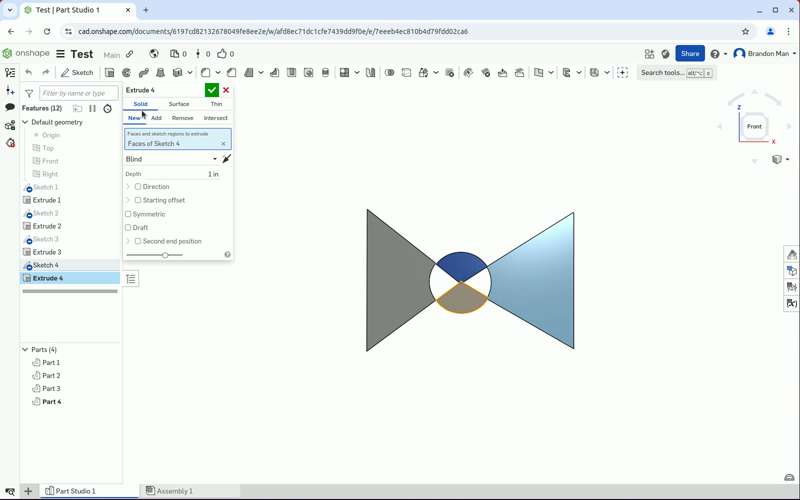
mouse_move(137, 120)
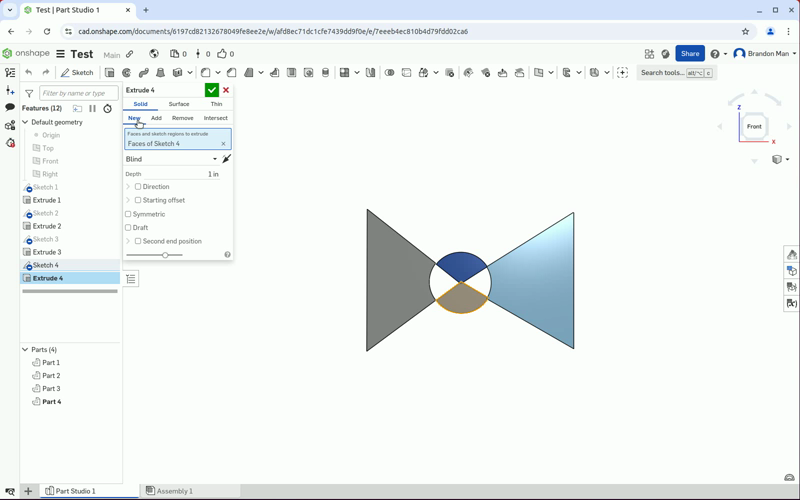
click(137, 120)
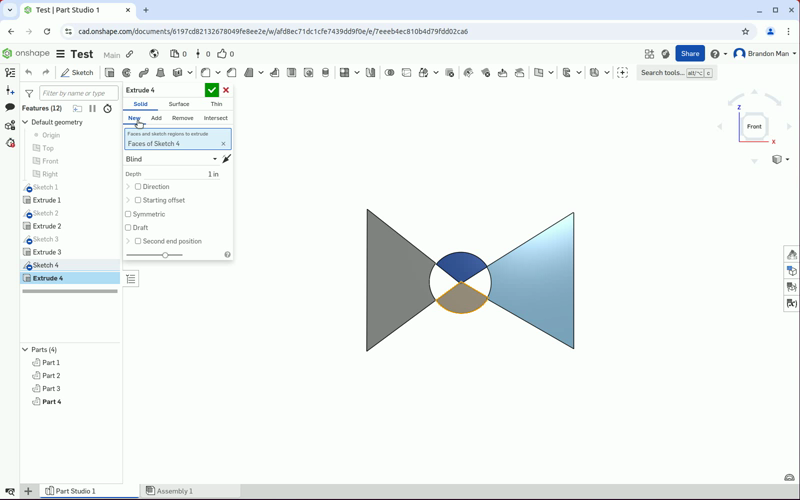
key(tab, 4)
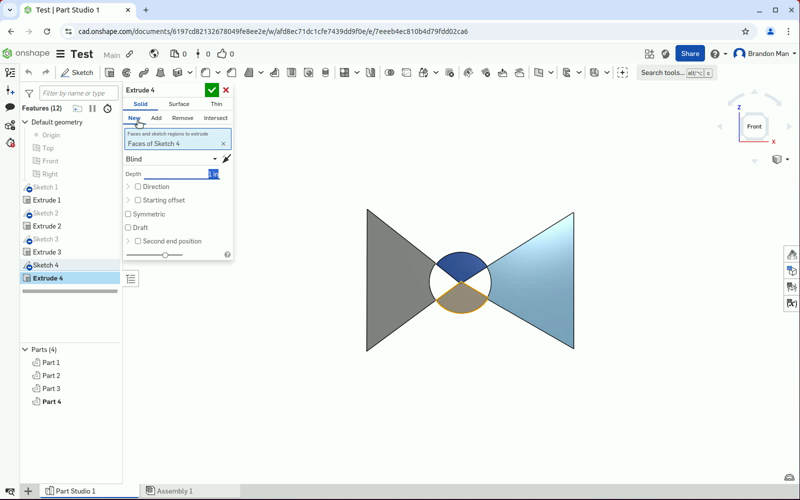
text(14.443)
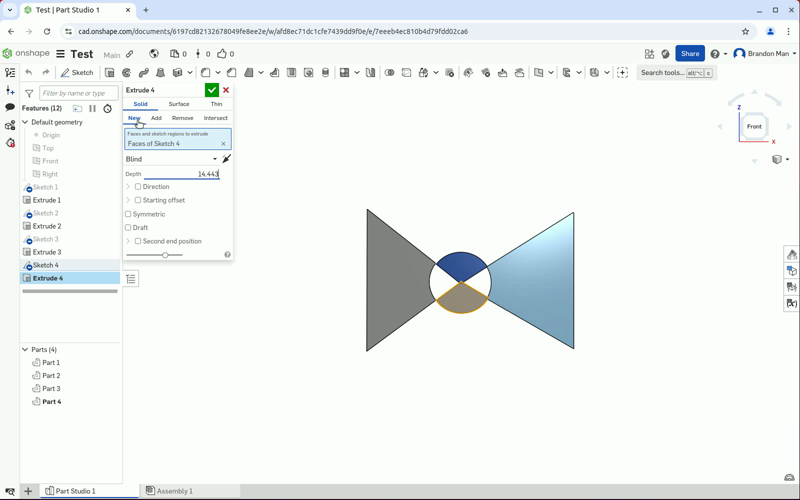
key(enter)
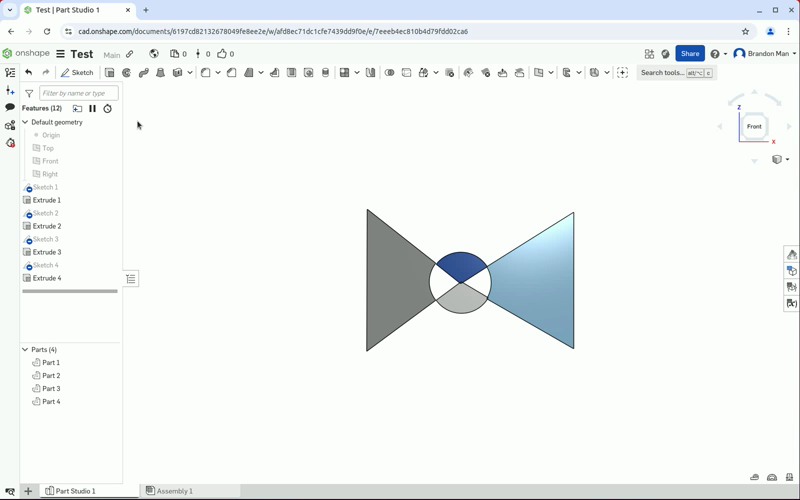
key(shift+h)
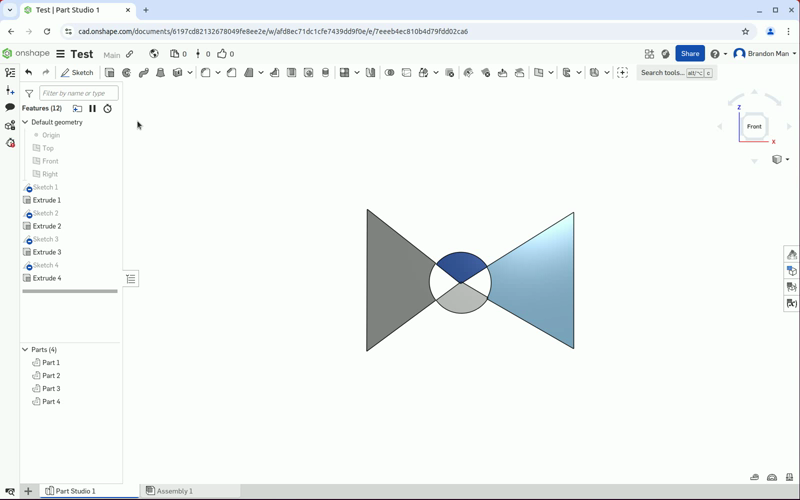
key(shift+h)
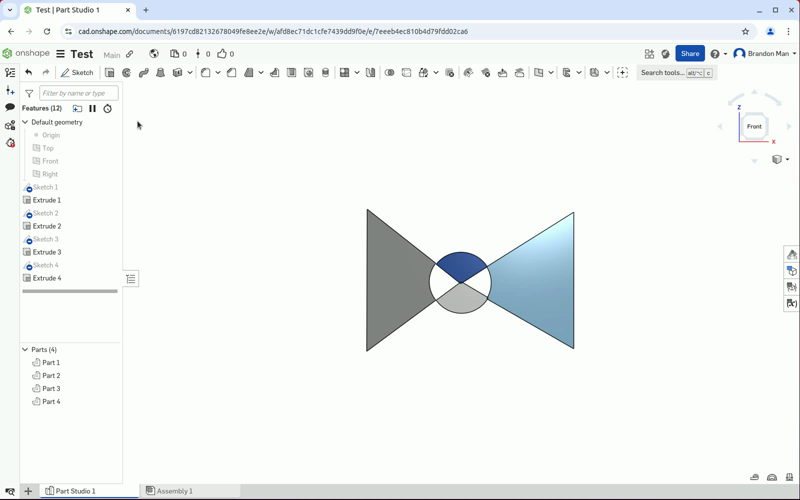
mouse_move(73, 189)
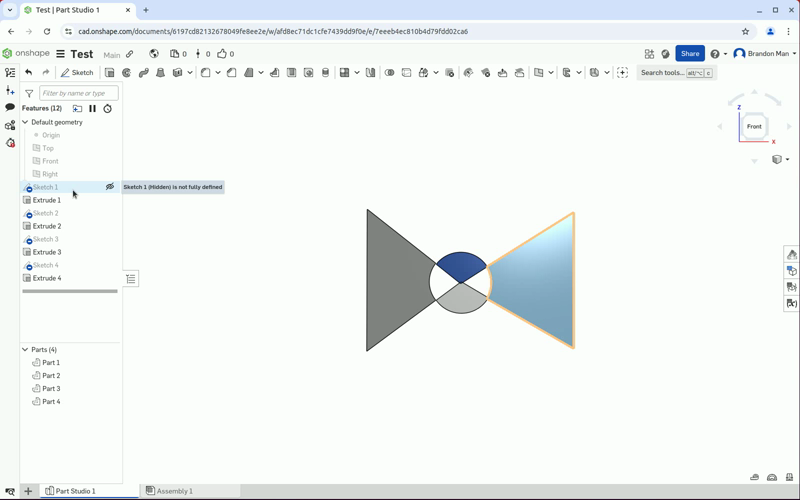
click(73, 189)
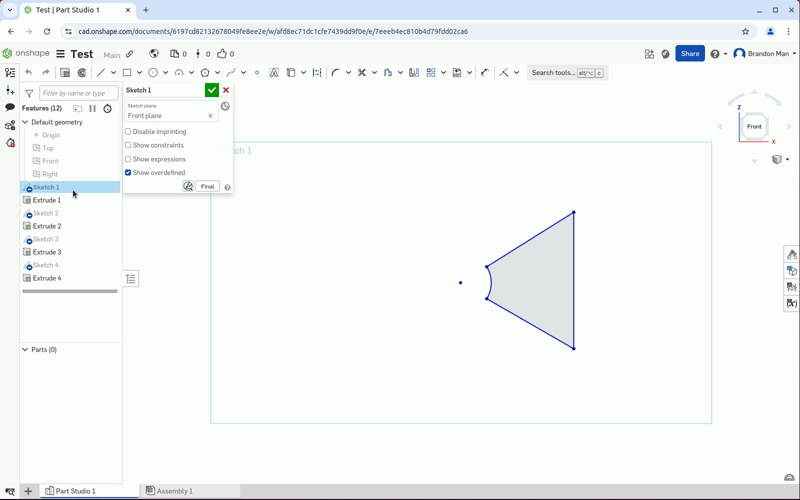
mouse_move(229, 92)
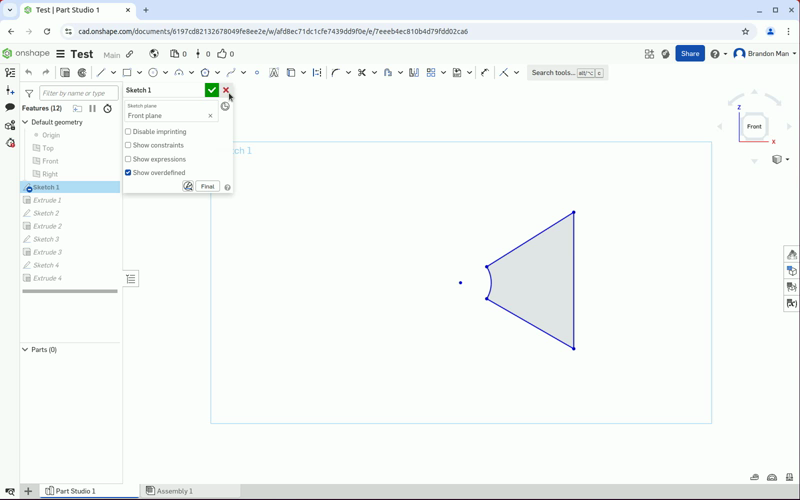
click(229, 92)
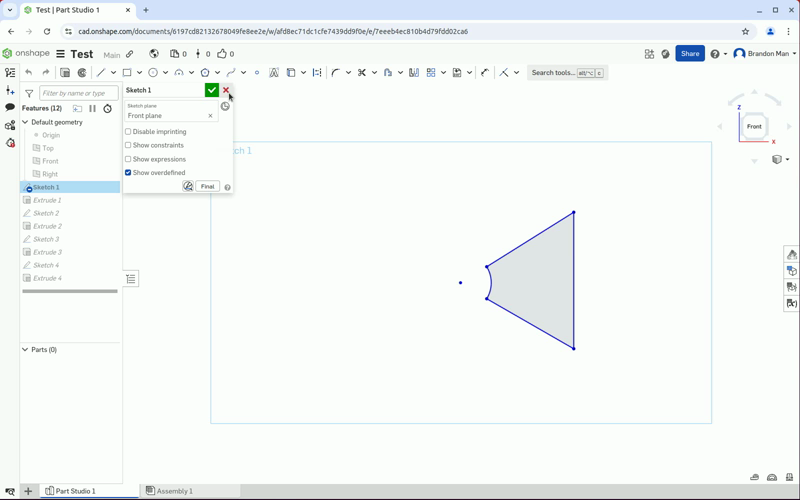
key(shift+s)
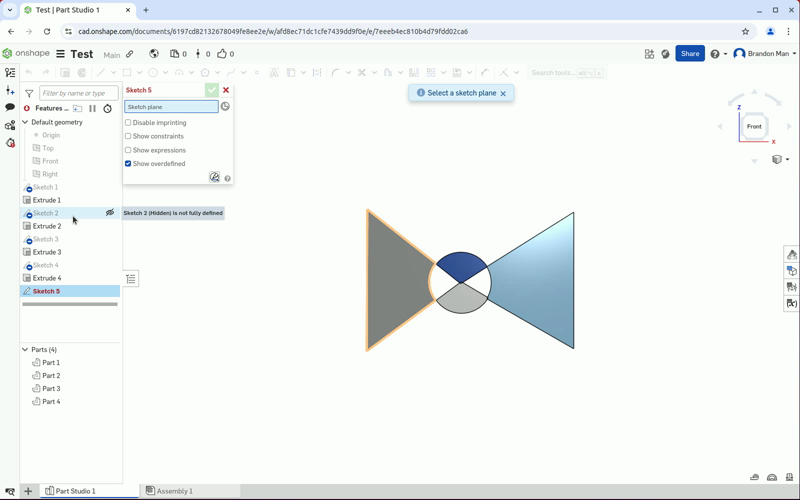
scroll(3)
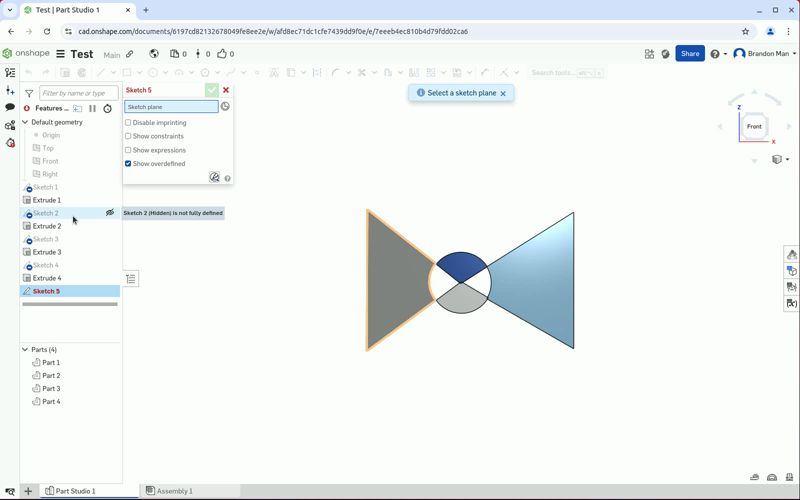
mouse_move(73, 163)
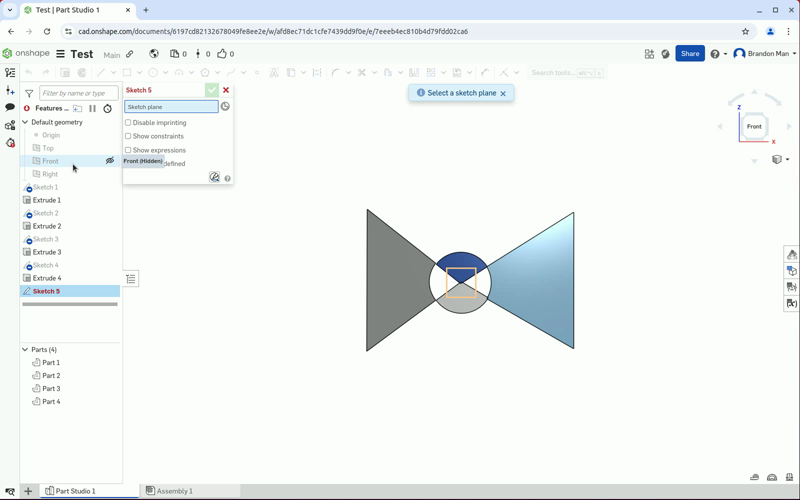
click(73, 163)
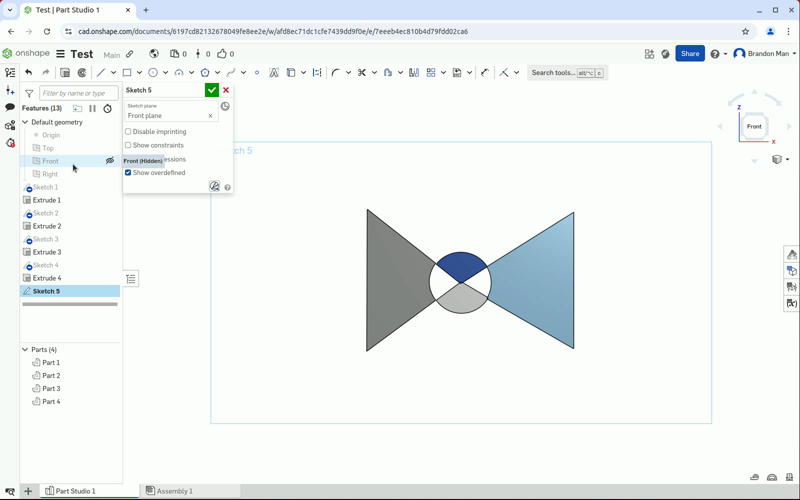
mouse_move(73, 352)
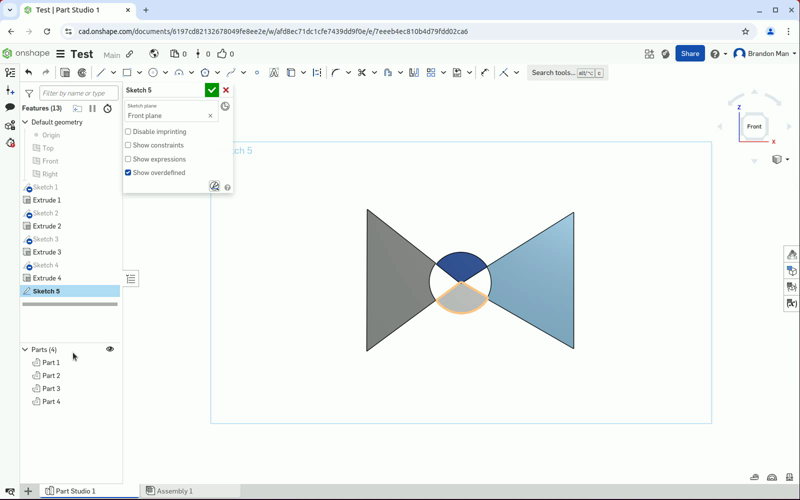
key(y)
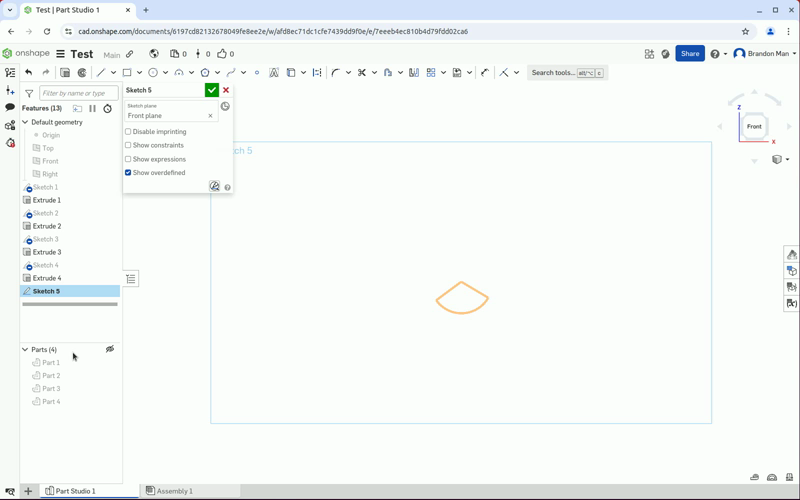
key(l)
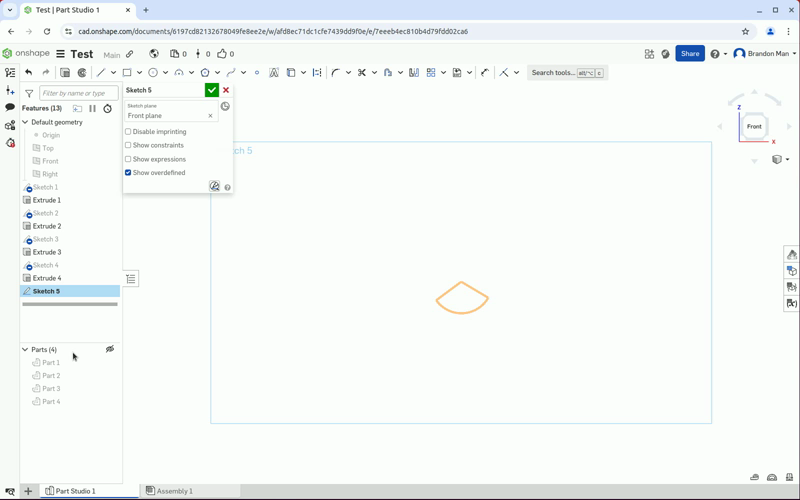
key_down(shift)
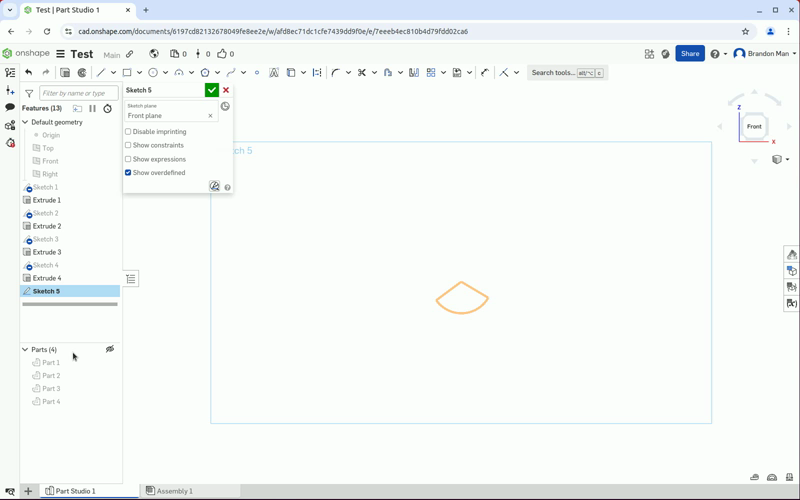
mouse_move(460, 282)
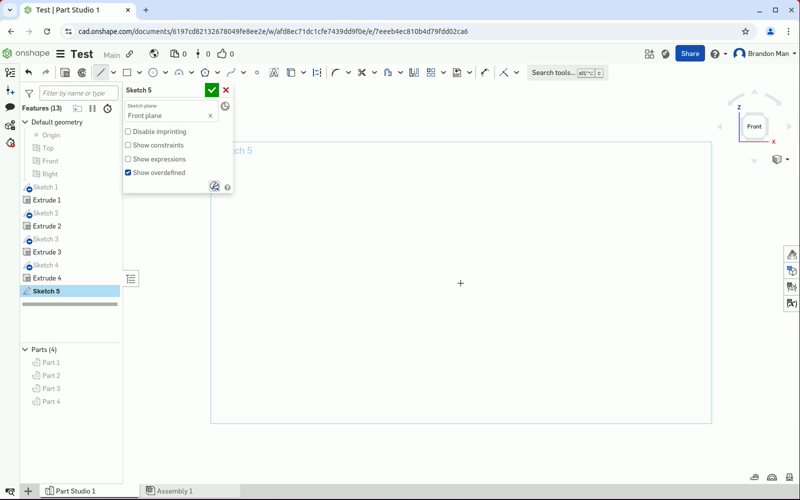
click(460, 282)
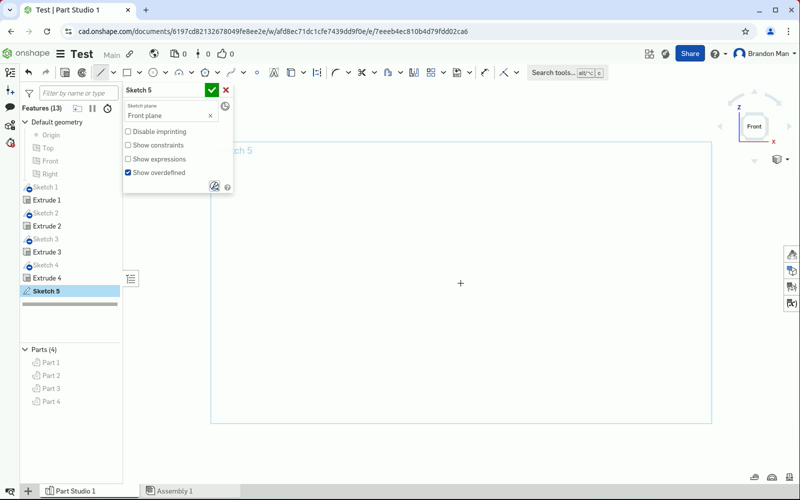
key_up(shift)
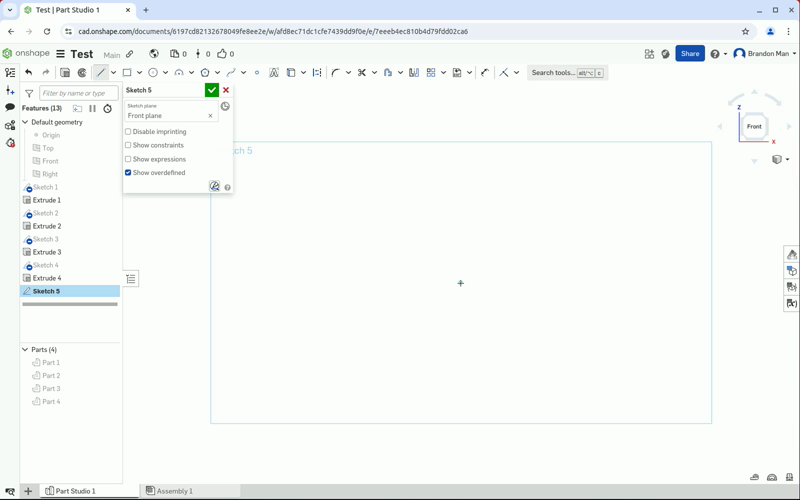
key_down(shift)
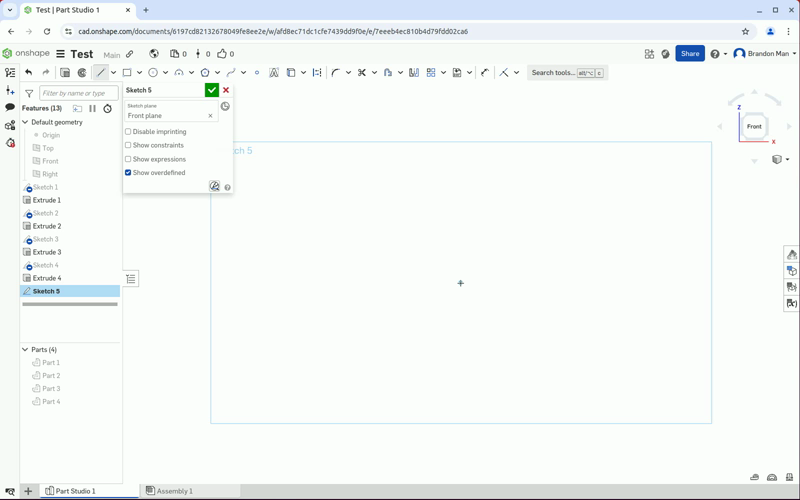
mouse_move(490, 282)
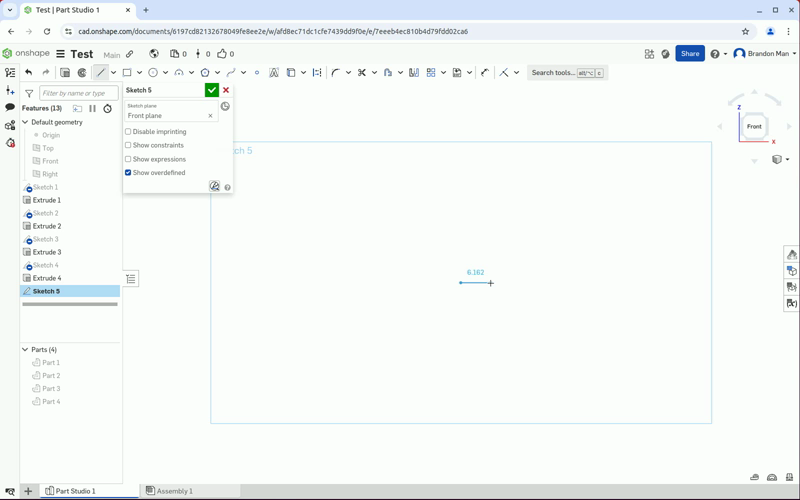
mouse_move(487, 298)
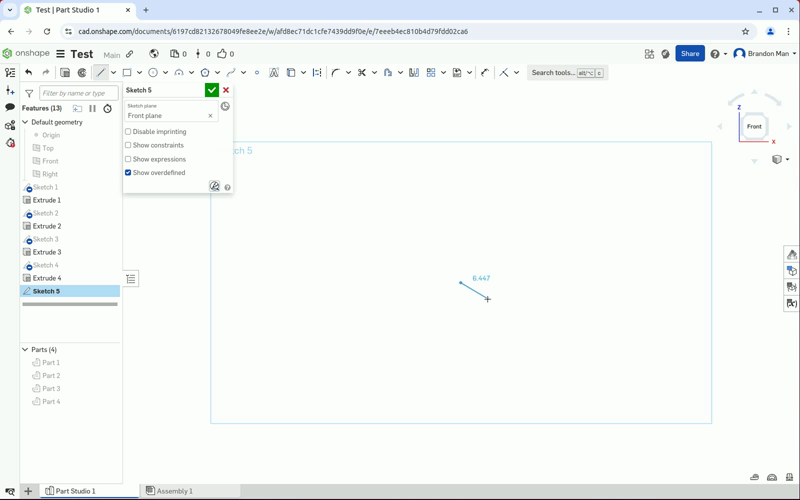
click(487, 298)
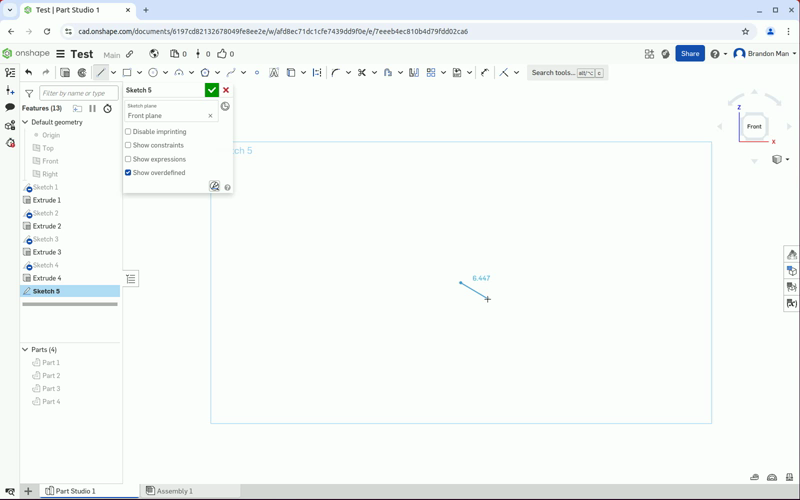
key_up(shift)
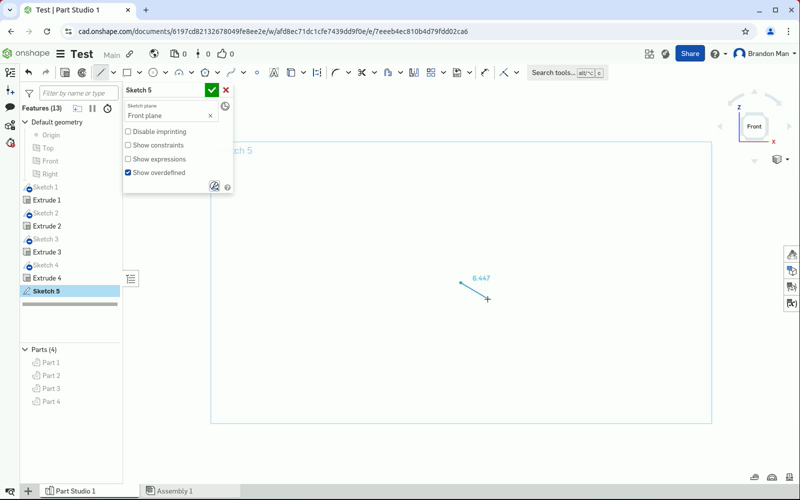
key(esc)
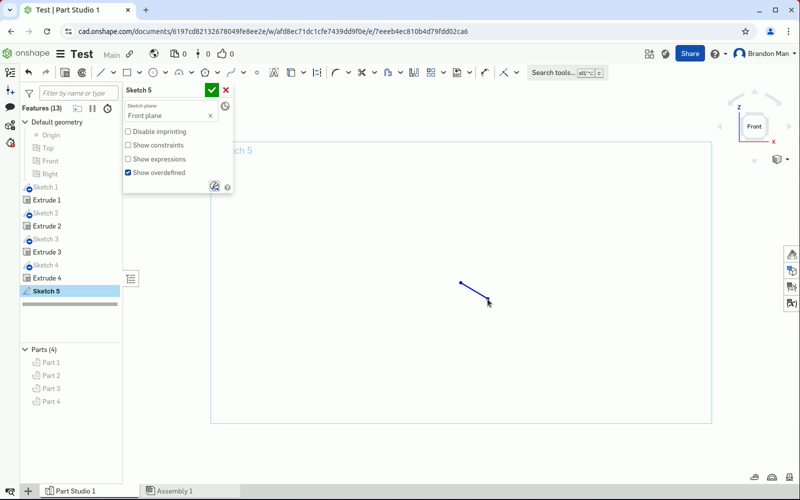
key(a)
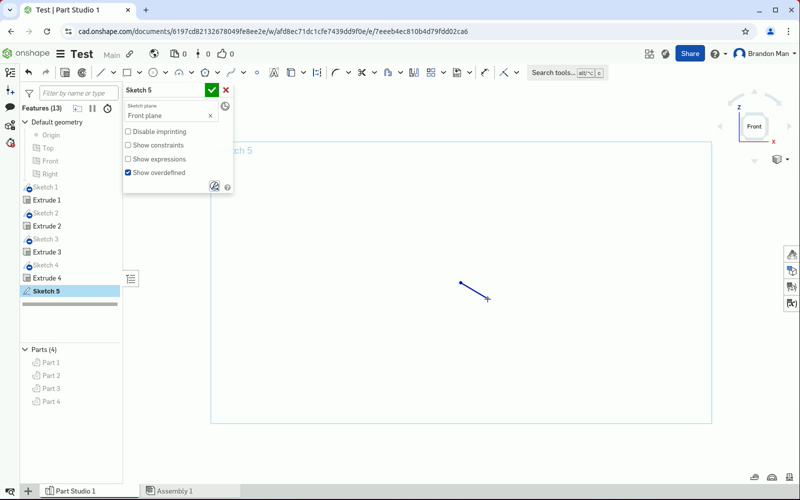
mouse_move(487, 298)
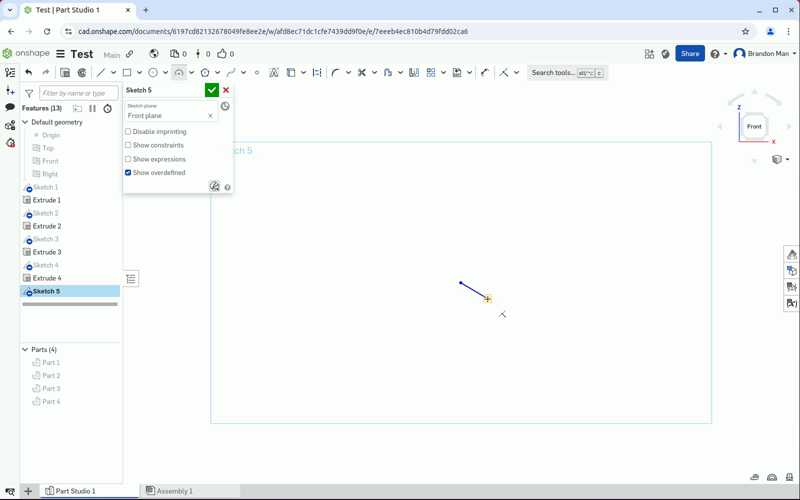
click(487, 298)
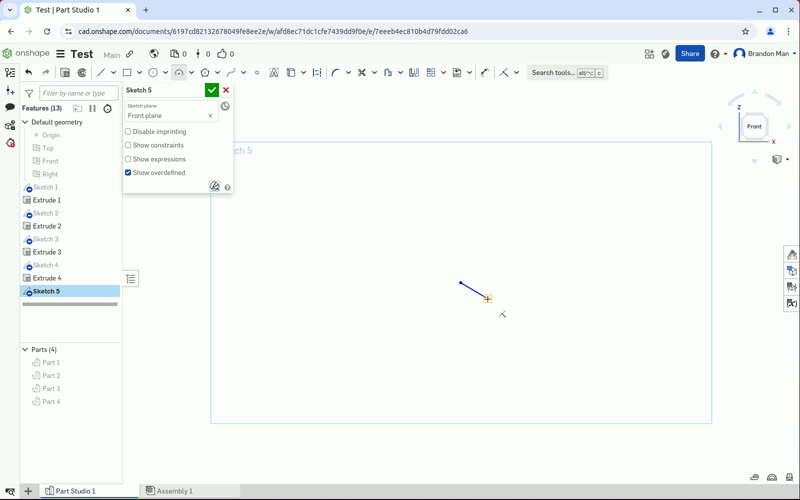
key_down(shift)
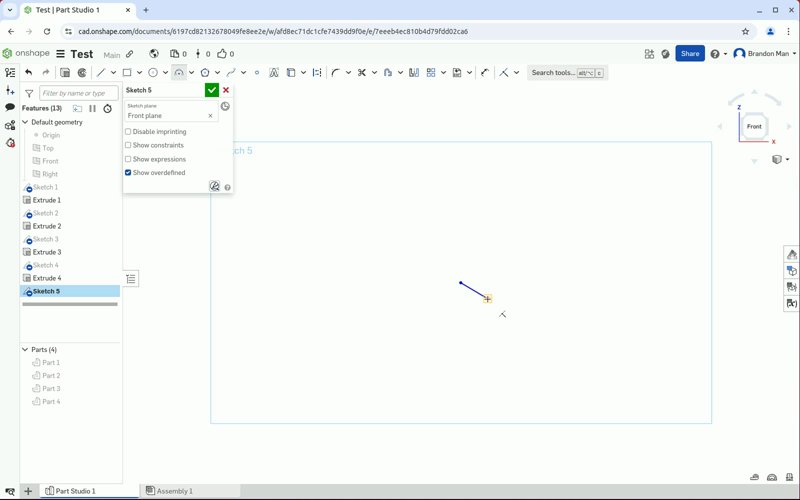
mouse_move(487, 266)
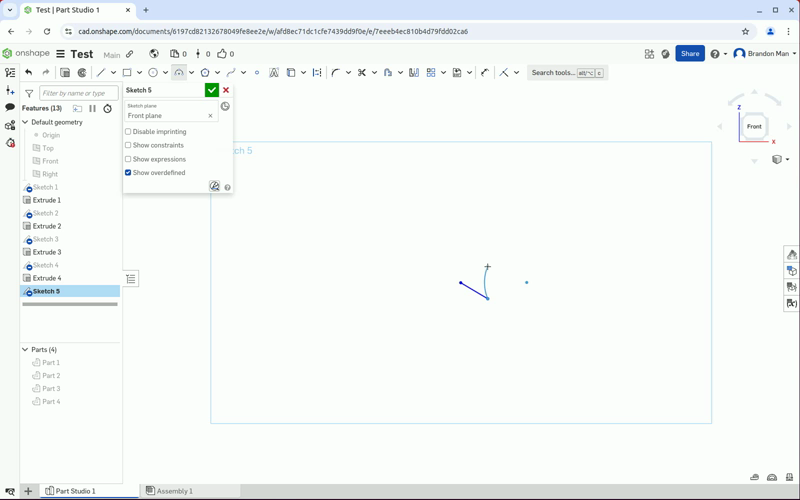
click(487, 266)
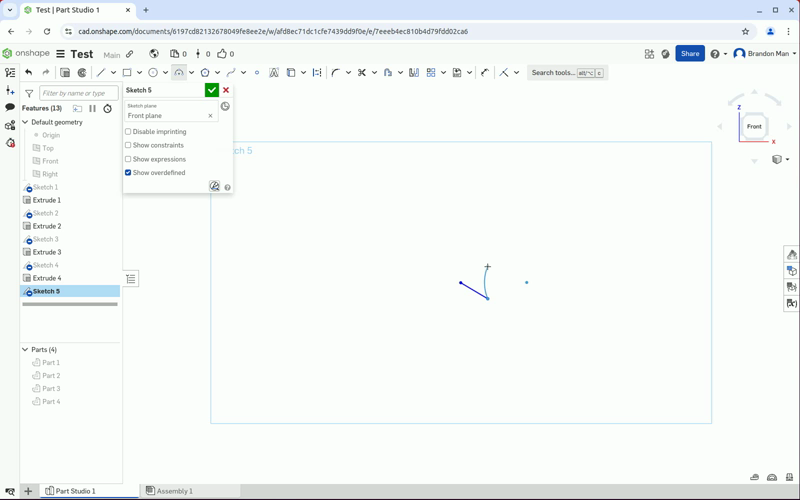
mouse_move(492, 282)
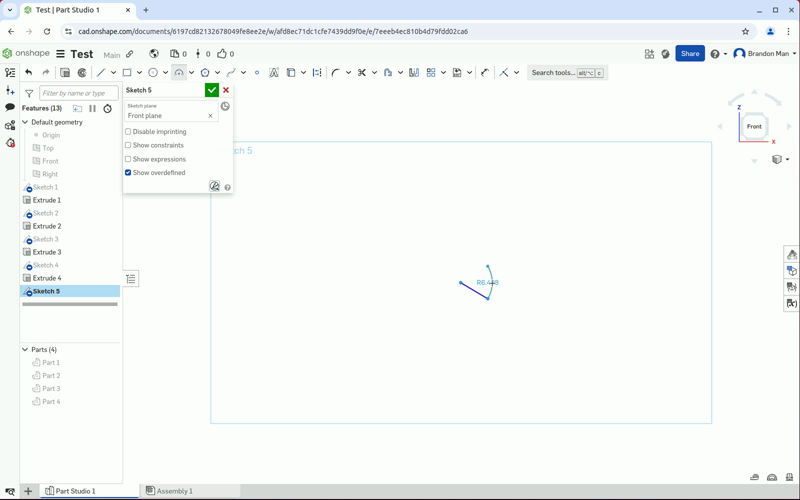
click(492, 282)
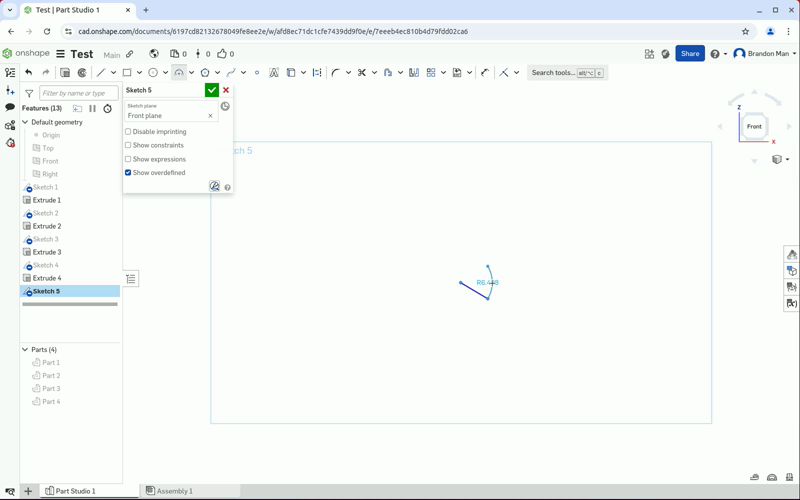
key_up(shift)
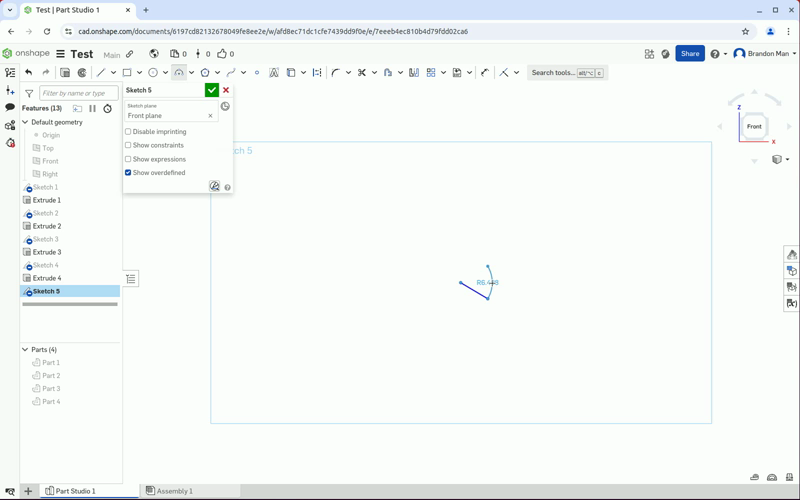
key(esc)
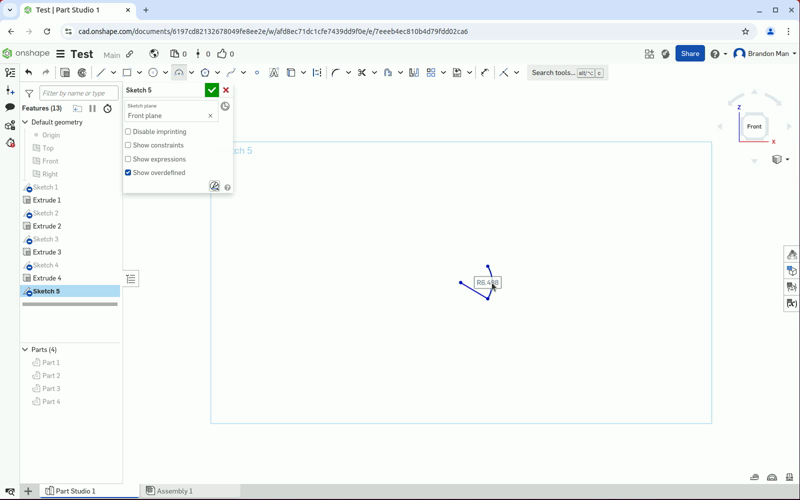
key(l)
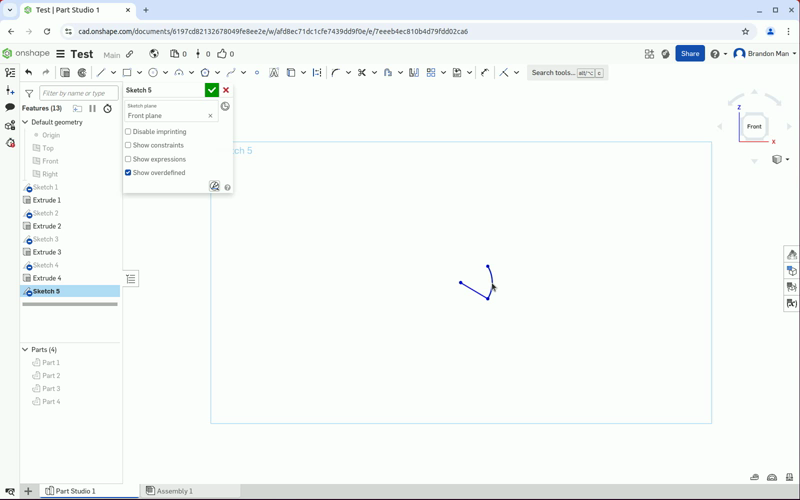
mouse_move(487, 266)
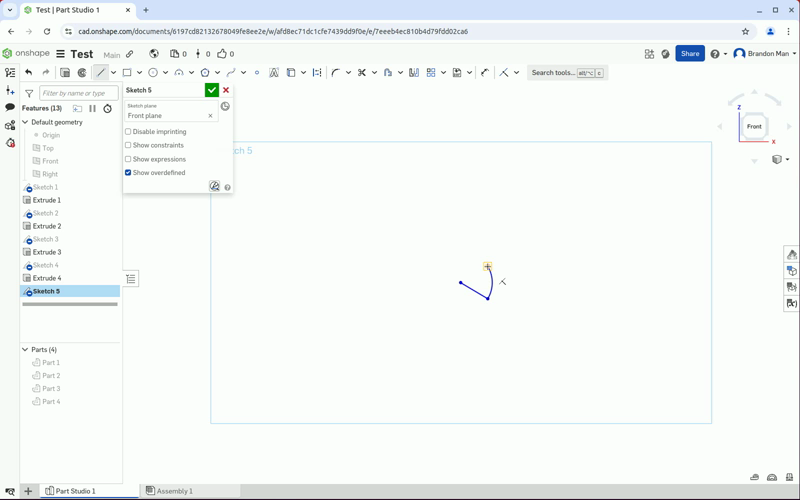
click(487, 266)
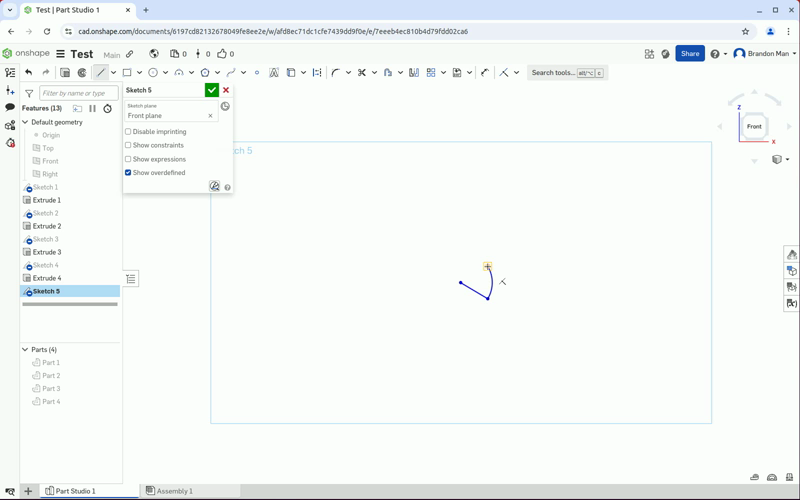
mouse_move(517, 266)
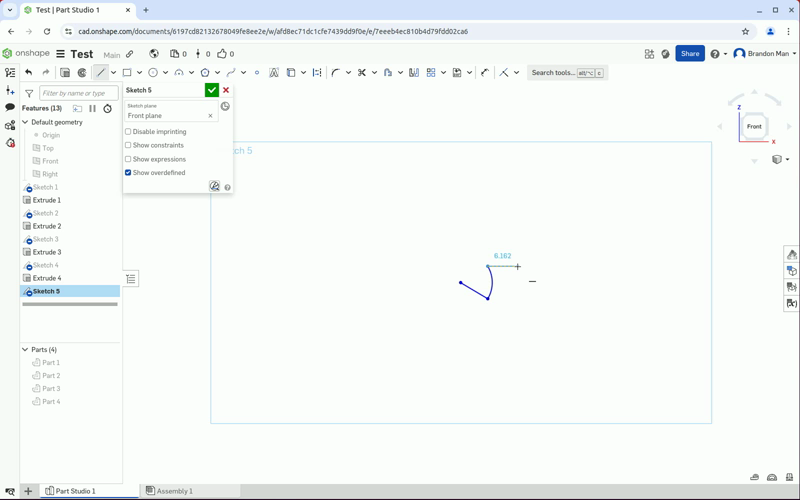
key_down(shift)
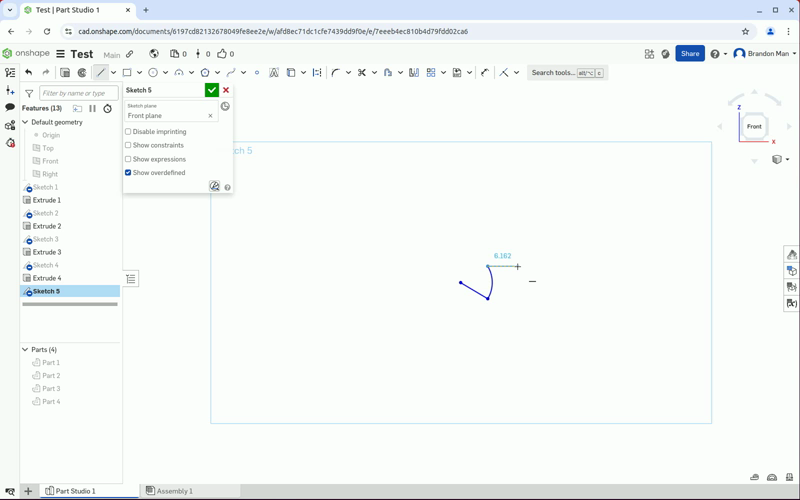
mouse_move(460, 282)
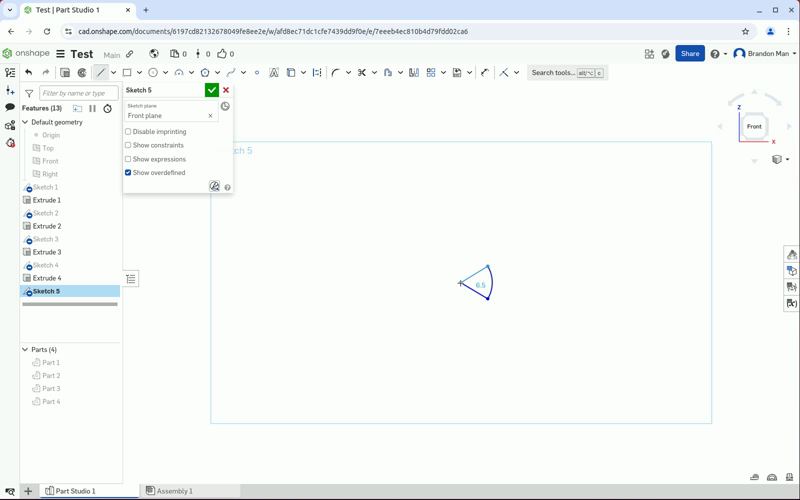
key_up(shift)
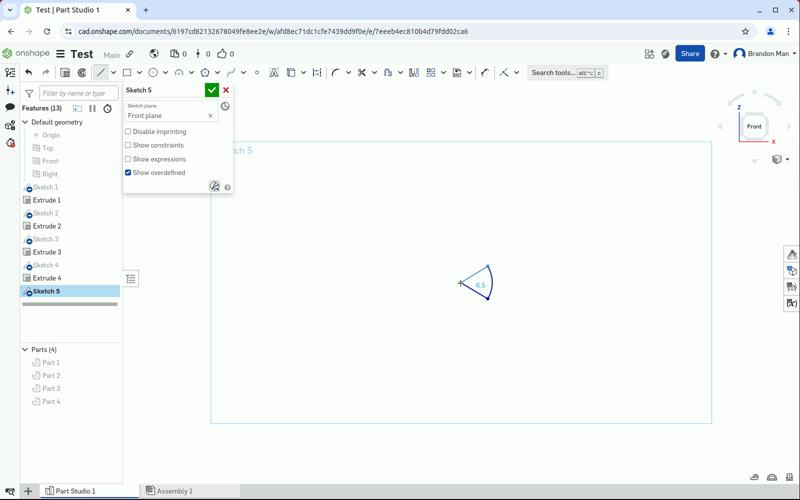
click(460, 282)
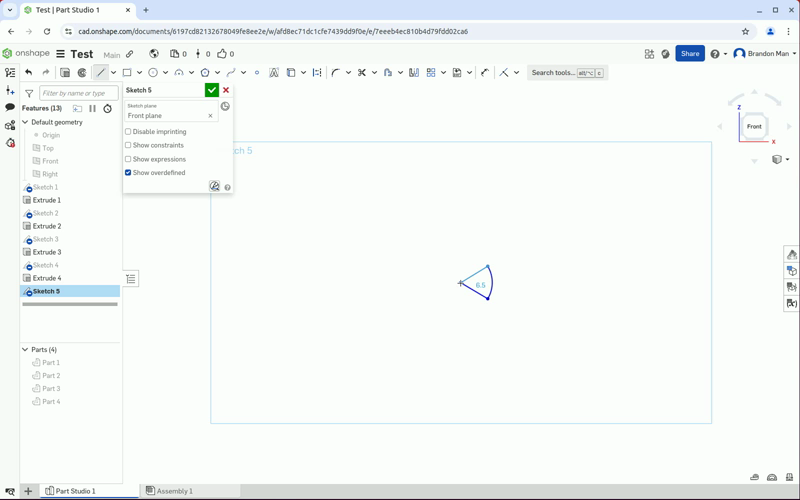
key(esc)
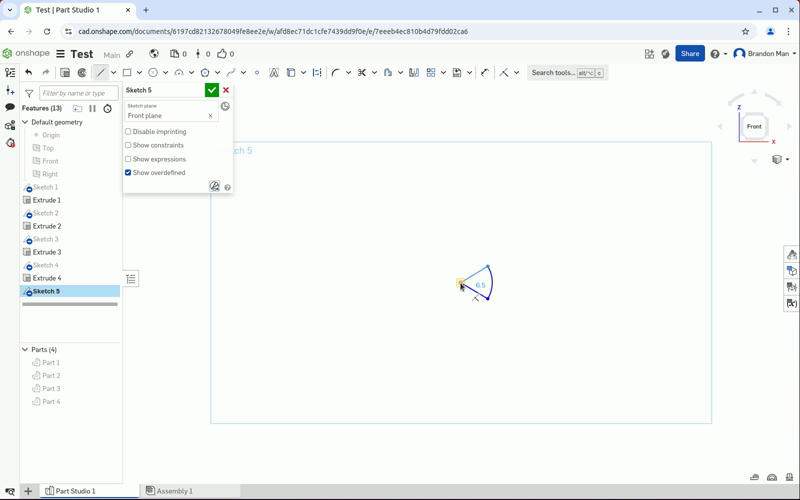
mouse_move(467, 279)
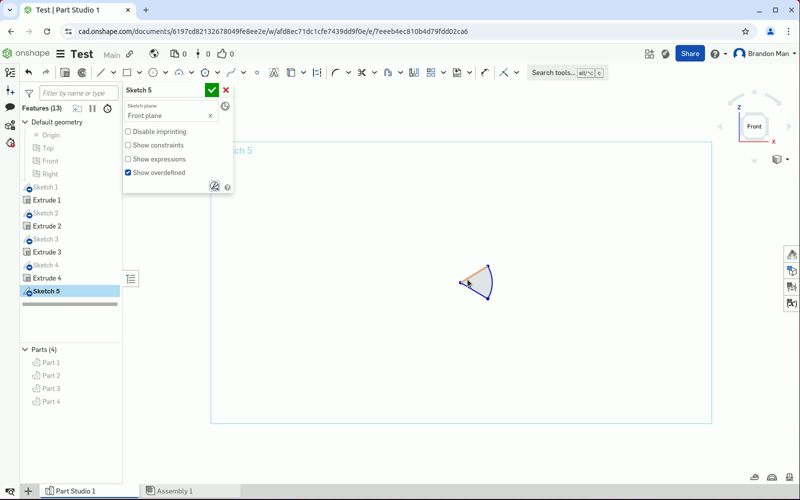
scroll(6)
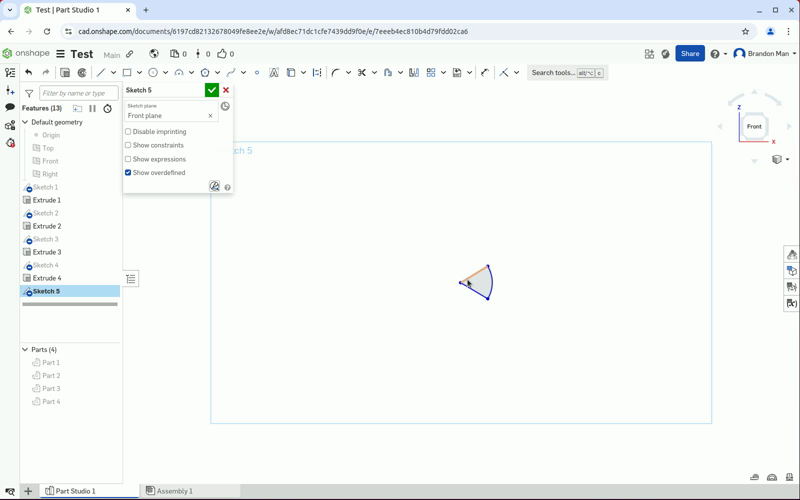
scroll(6)
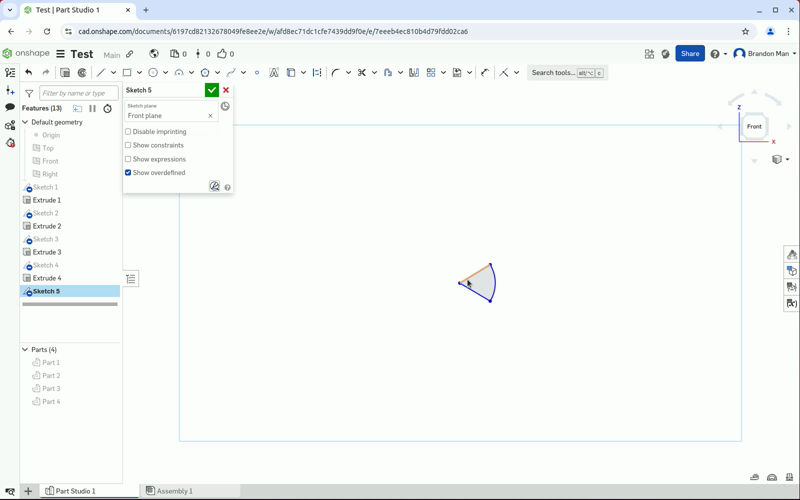
scroll(6)
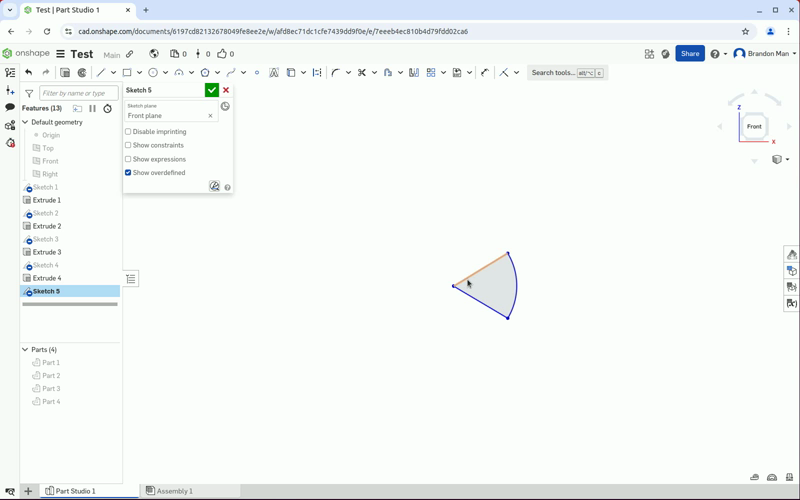
scroll(6)
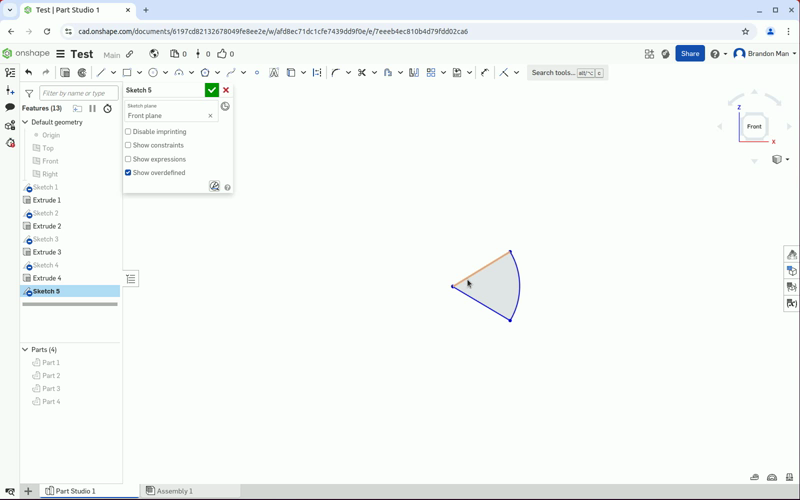
scroll(6)
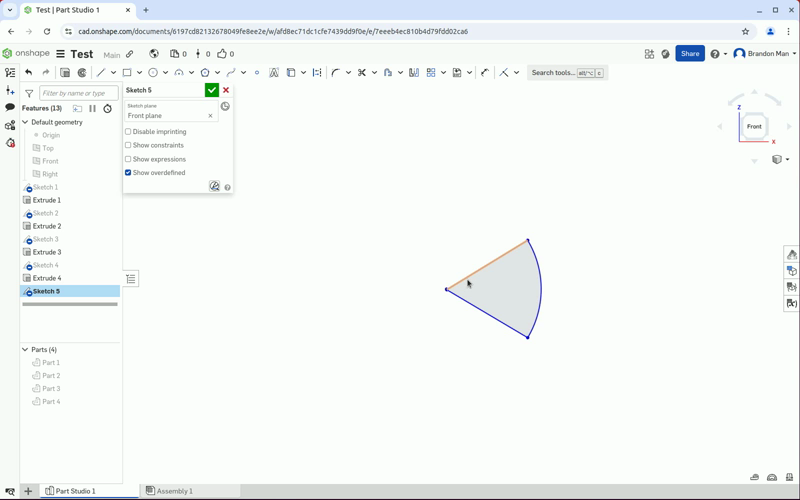
scroll(6)
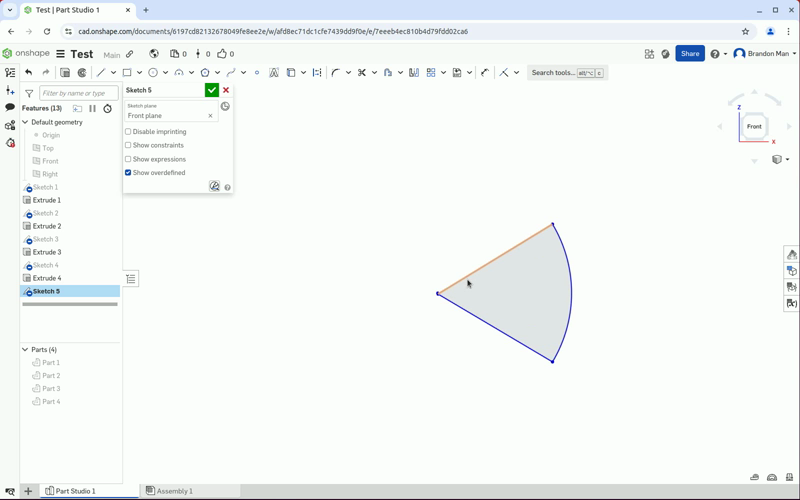
scroll(6)
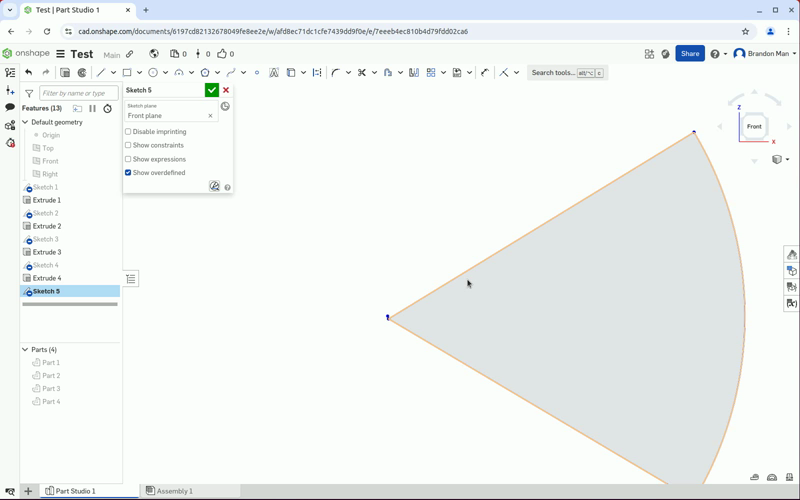
click(467, 279)
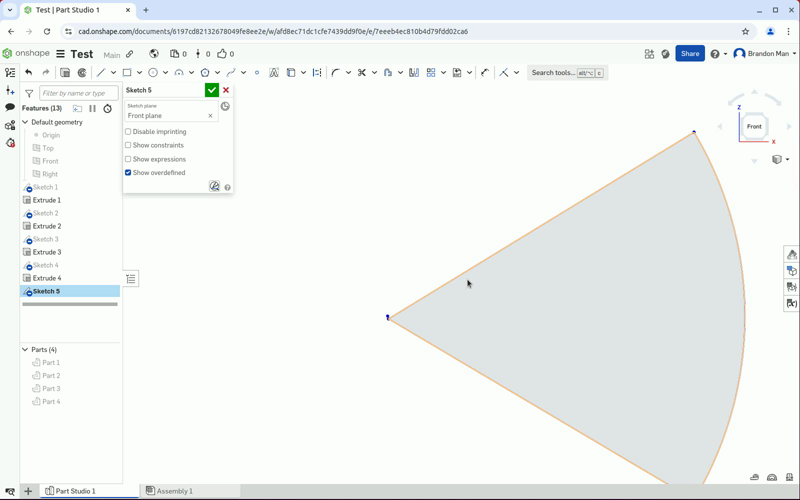
scroll(-6)
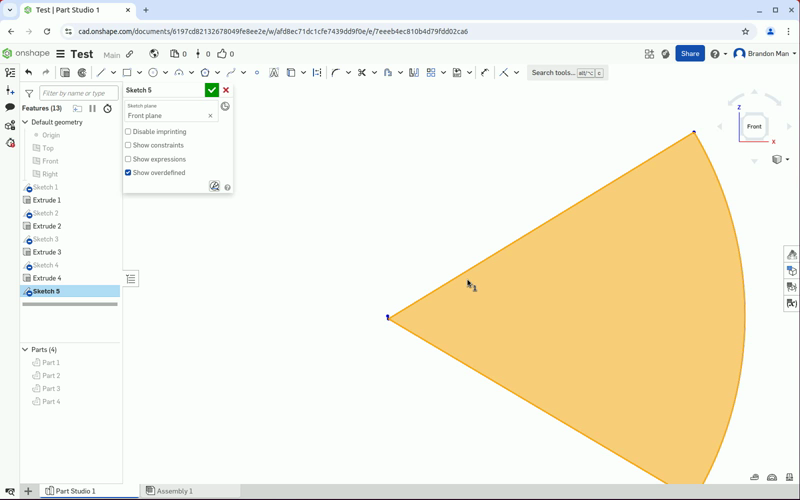
scroll(-6)
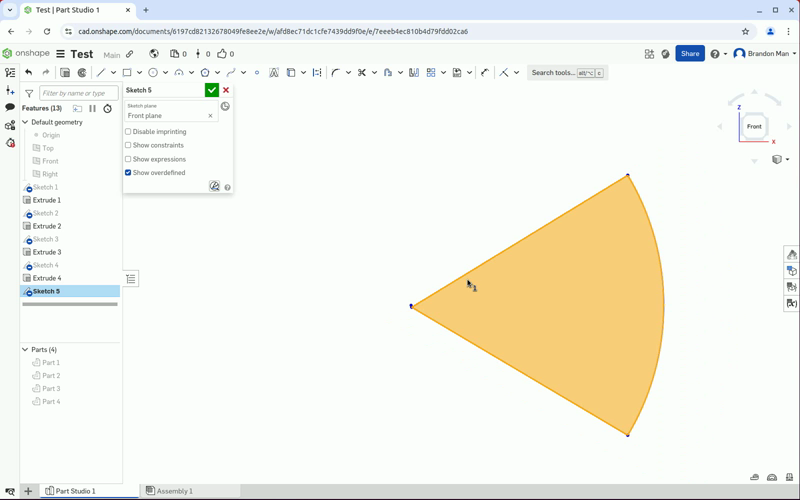
scroll(-6)
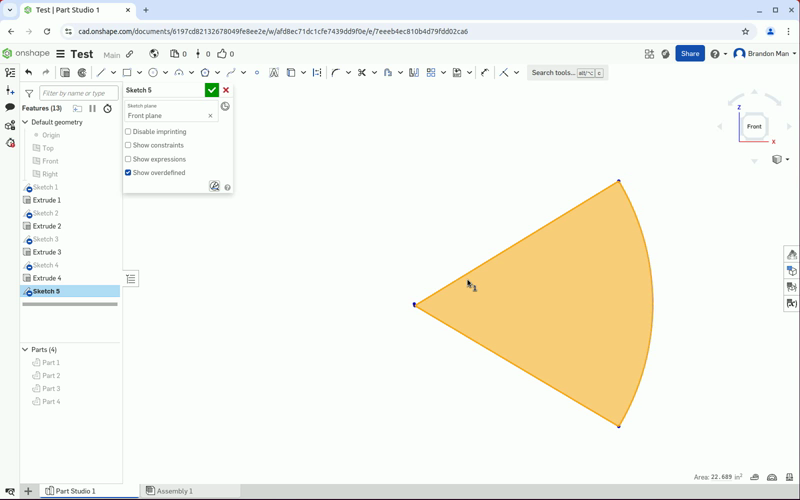
scroll(-6)
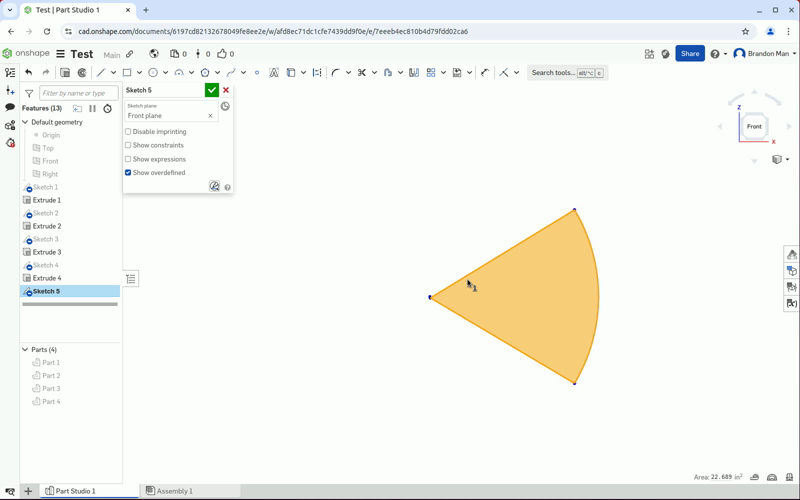
scroll(-6)
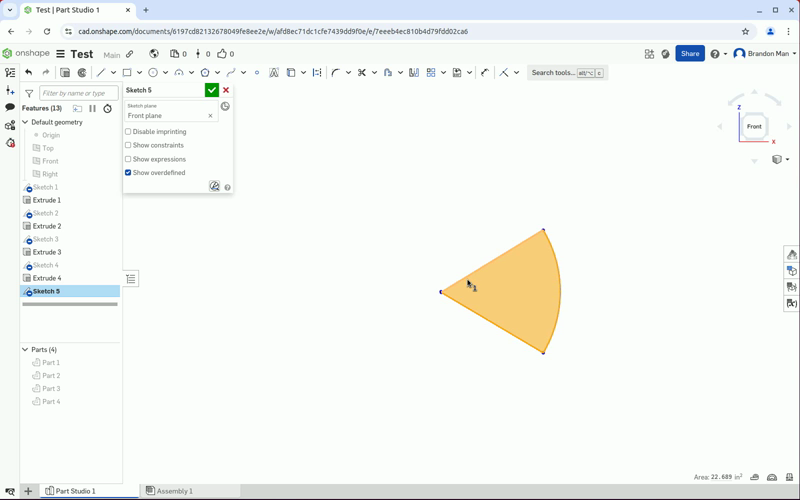
scroll(-6)
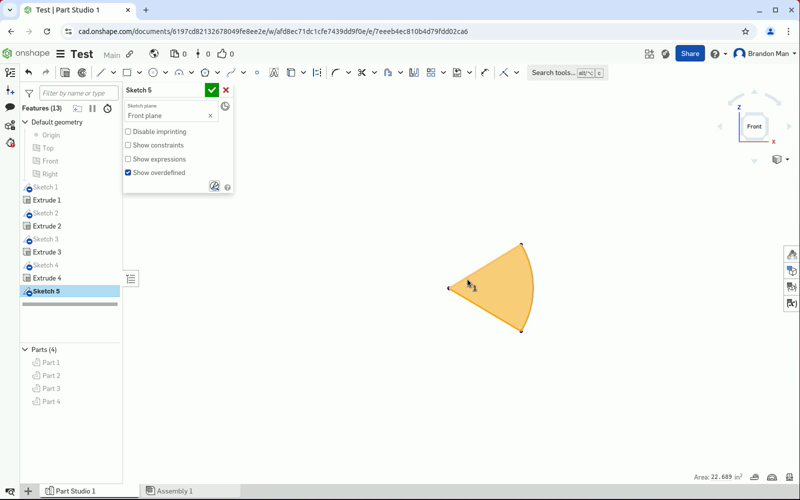
scroll(-6)
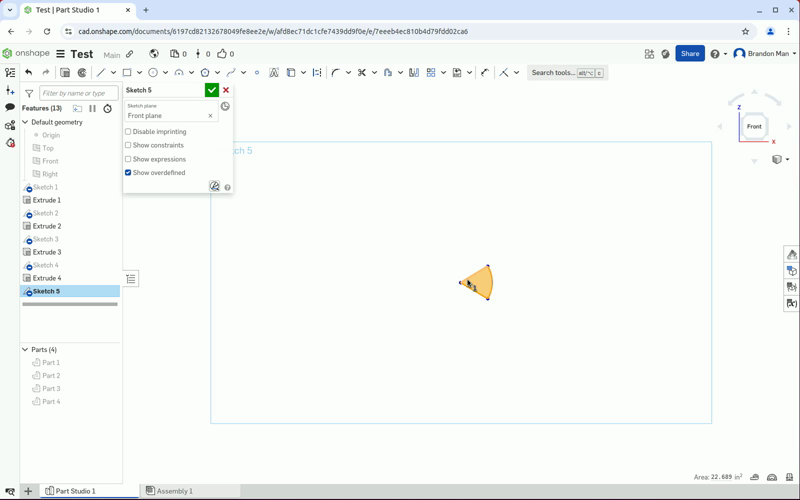
mouse_move(73, 352)
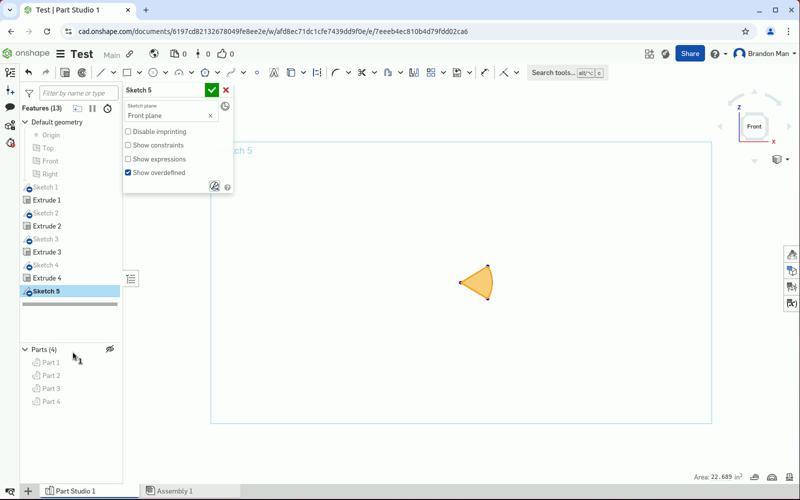
key(shift+y)
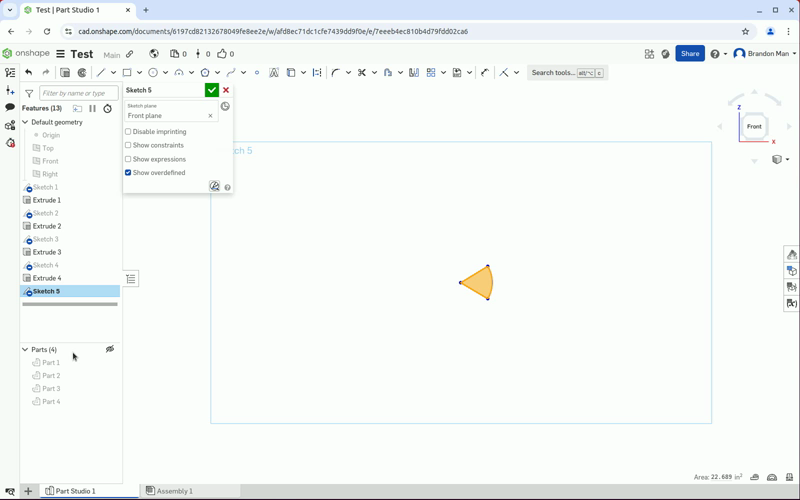
key(shift+e)
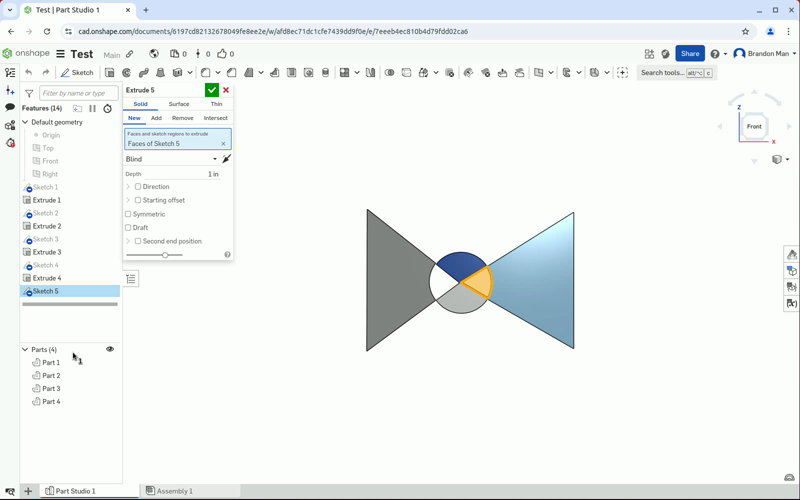
mouse_move(143, 106)
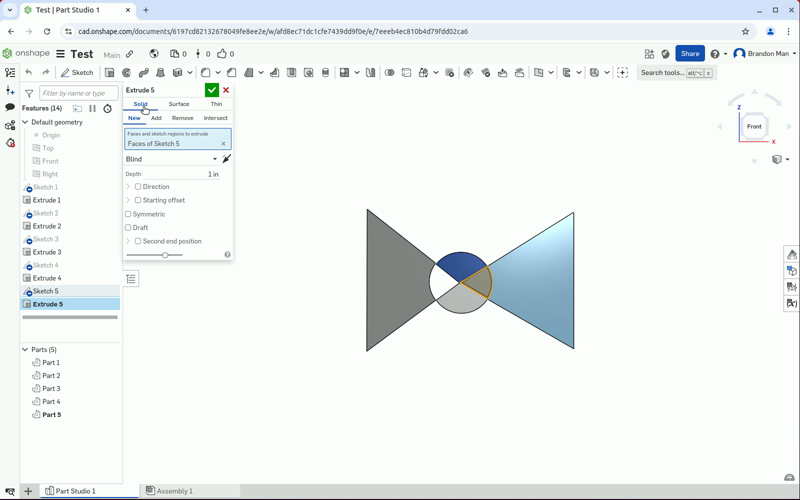
click(143, 106)
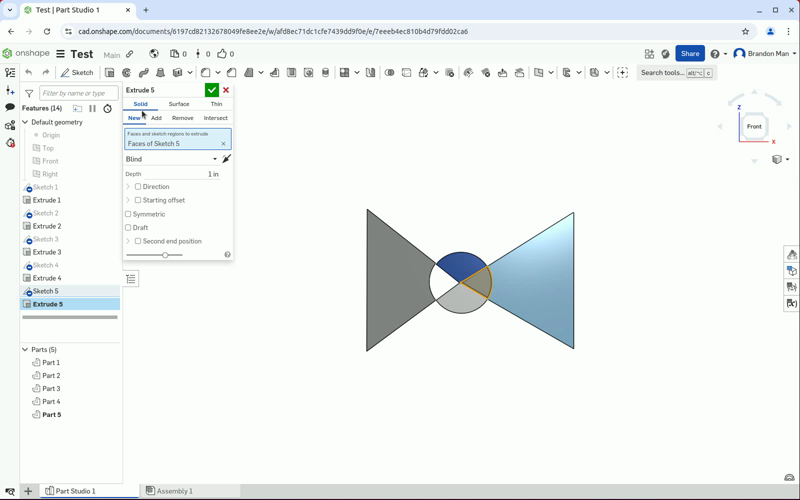
mouse_move(137, 120)
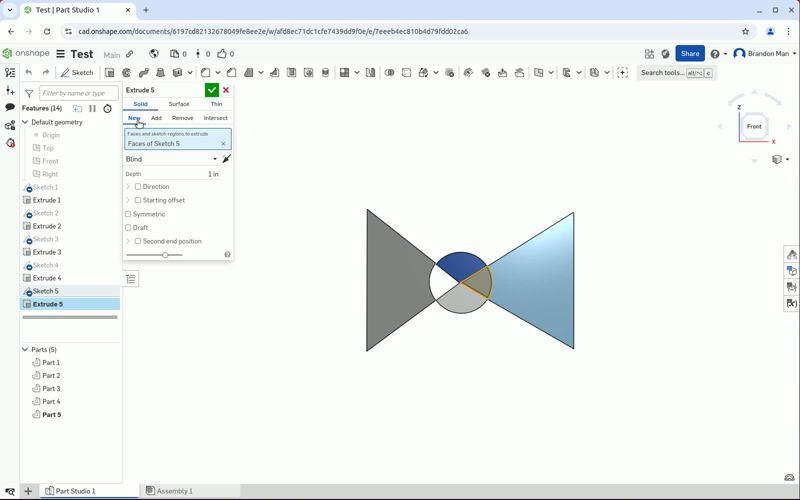
click(137, 120)
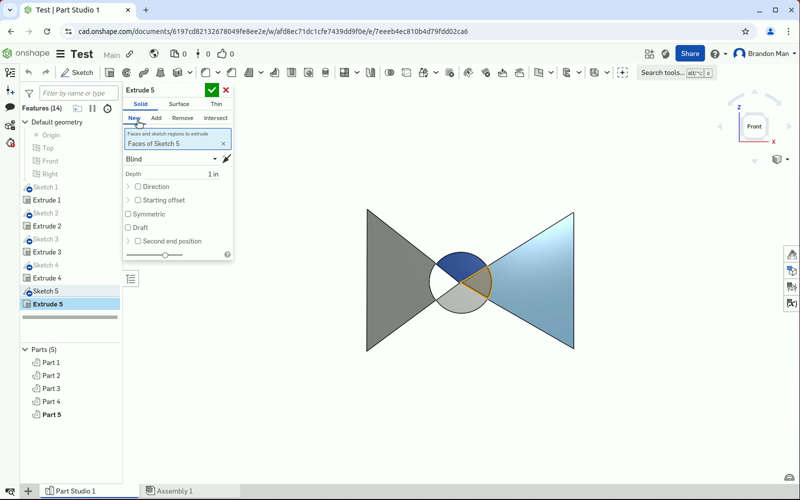
key(tab, 4)
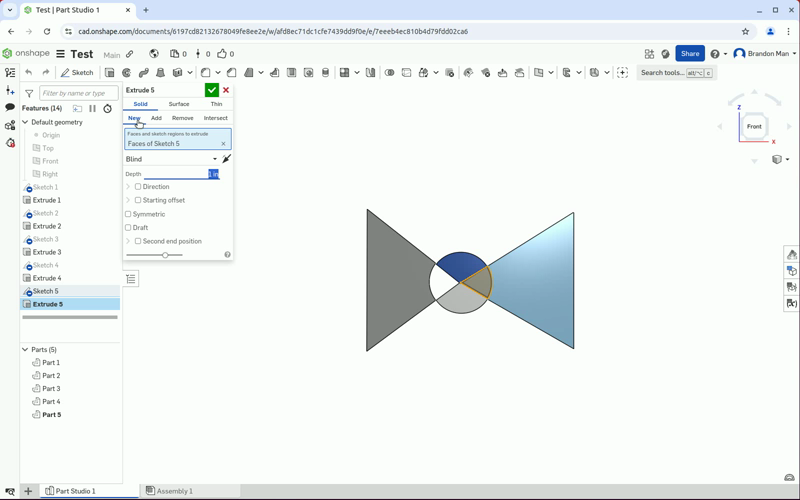
text(14.443)
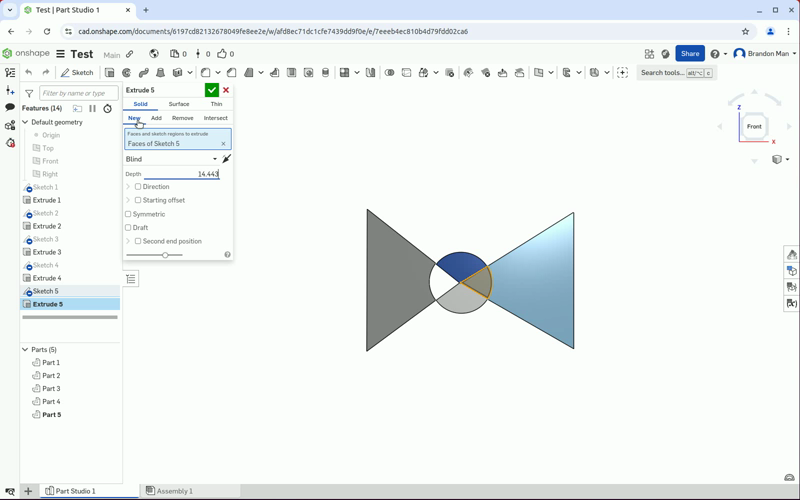
key(enter)
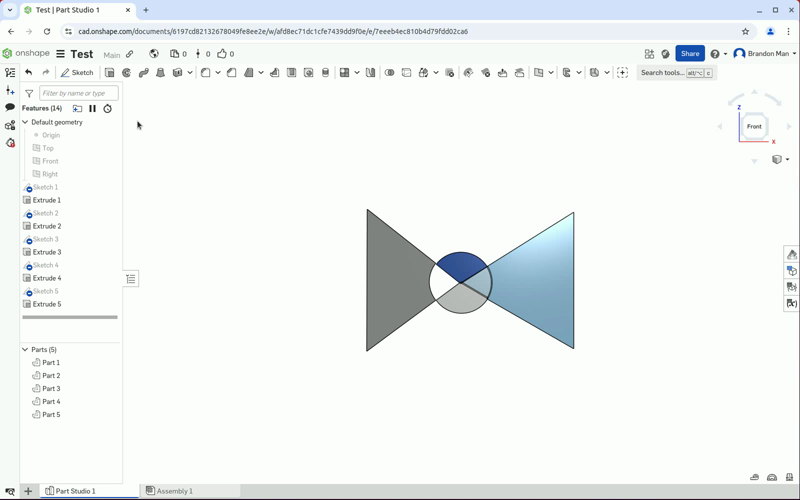
key(shift+h)
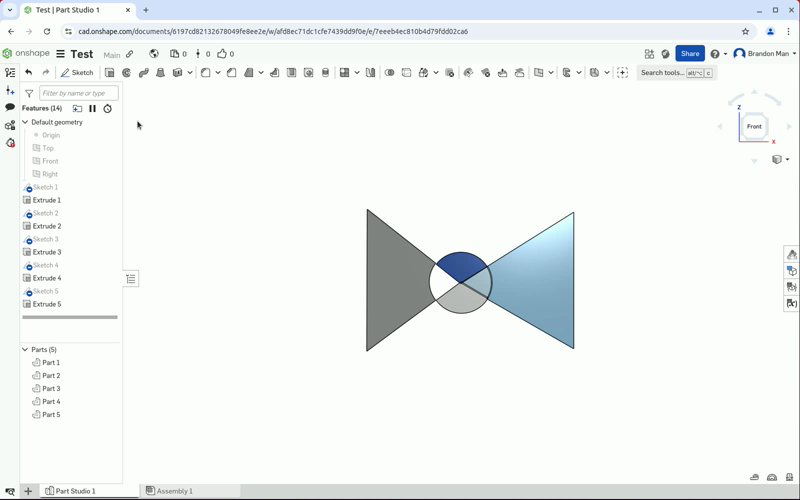
key(shift+h)
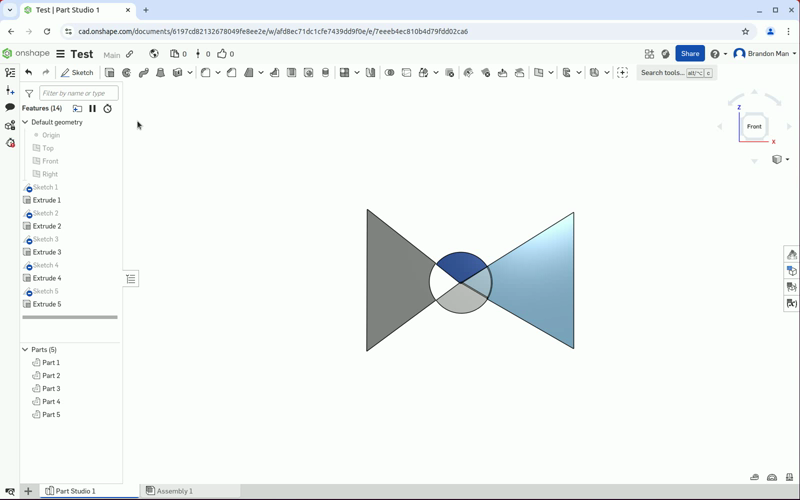
mouse_move(73, 189)
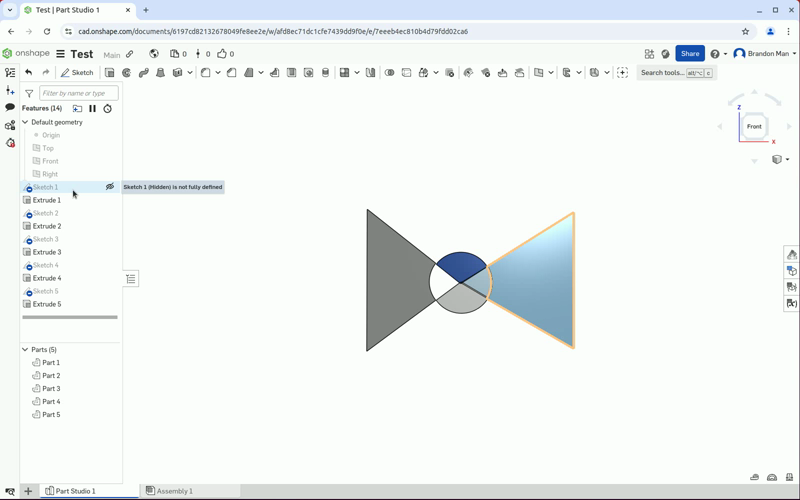
click(73, 189)
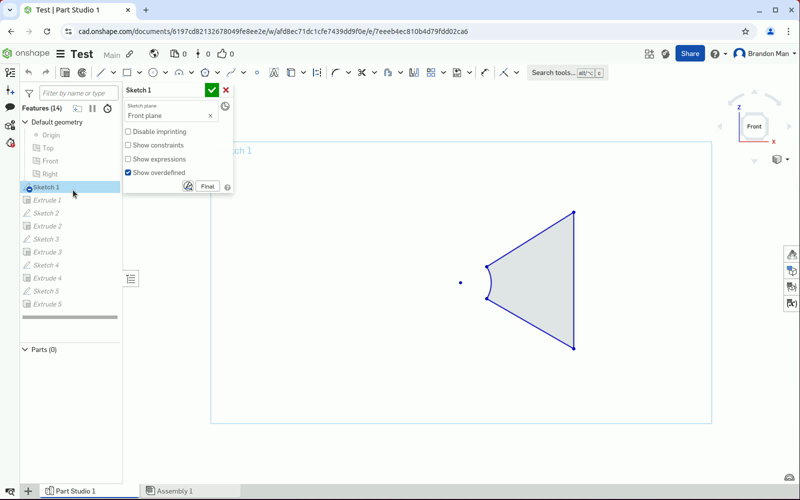
mouse_move(229, 92)
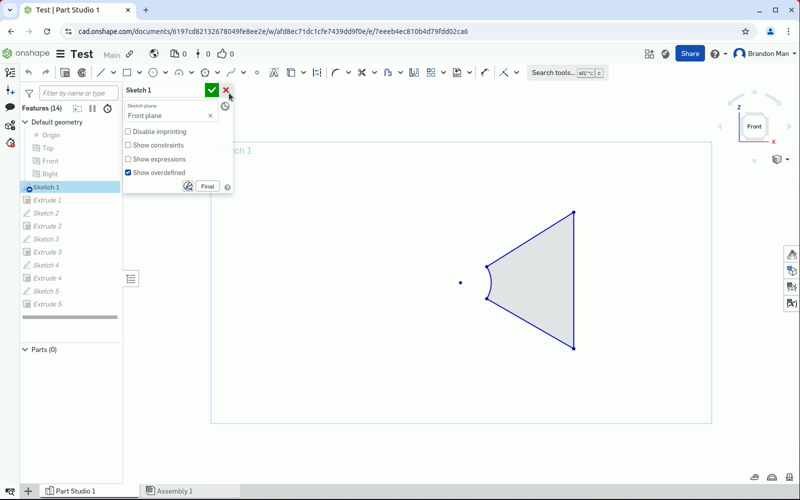
click(229, 92)
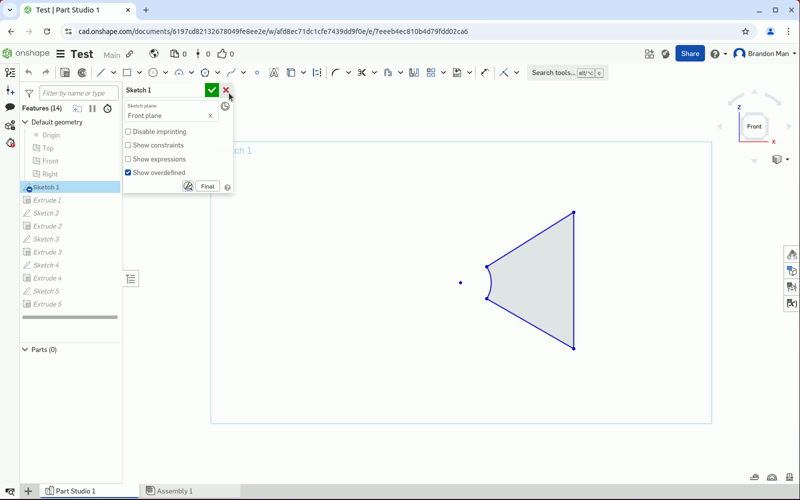
key(shift+s)
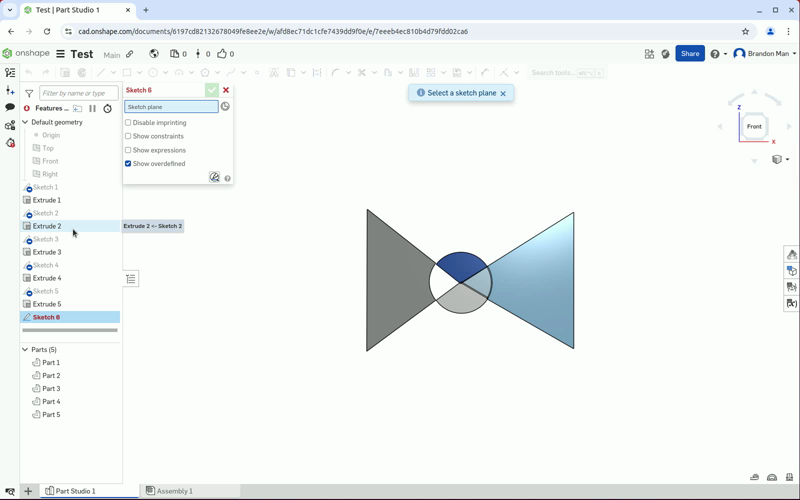
scroll(3)
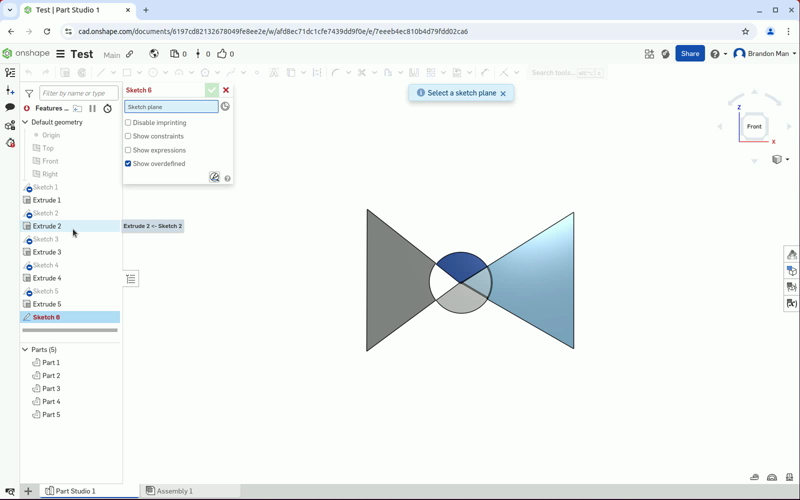
mouse_move(73, 163)
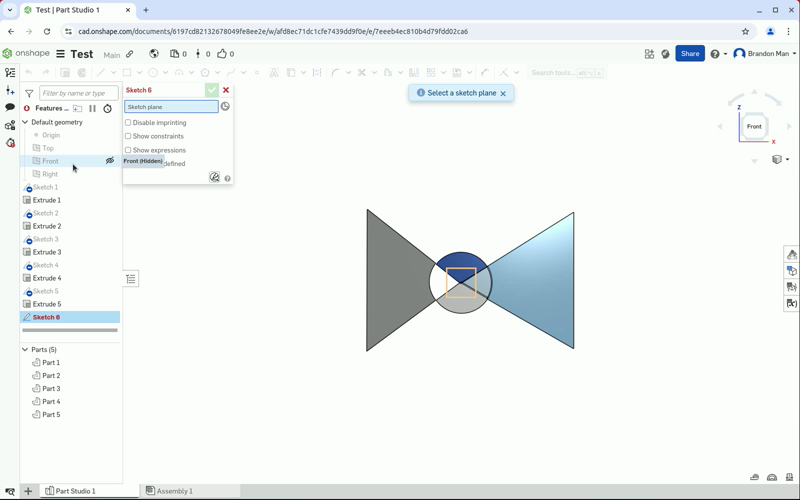
click(73, 163)
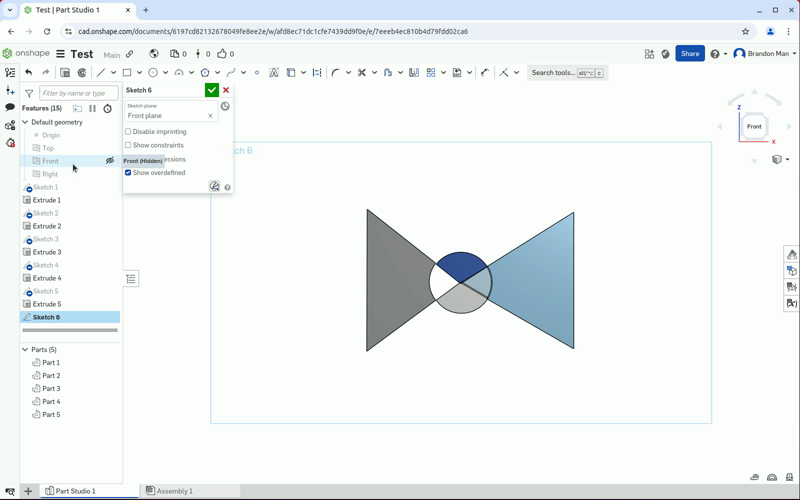
mouse_move(73, 352)
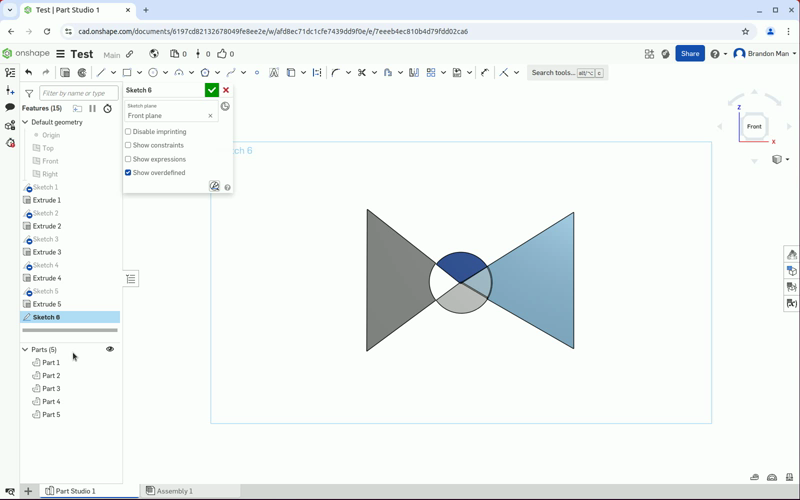
key(y)
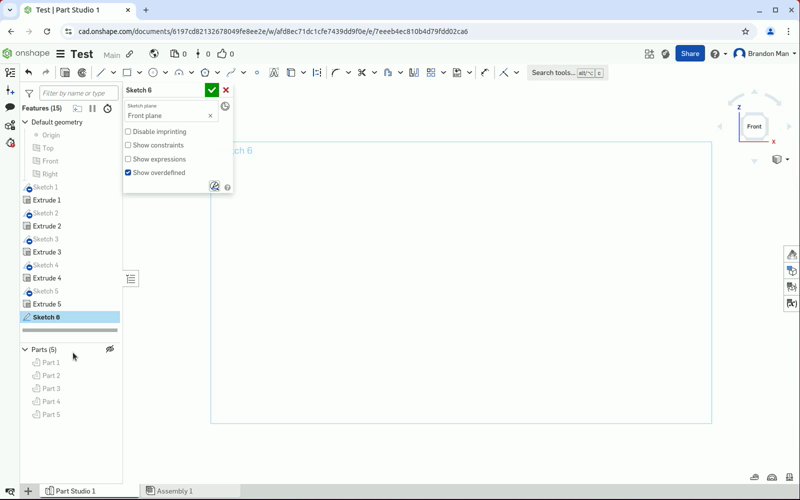
key(l)
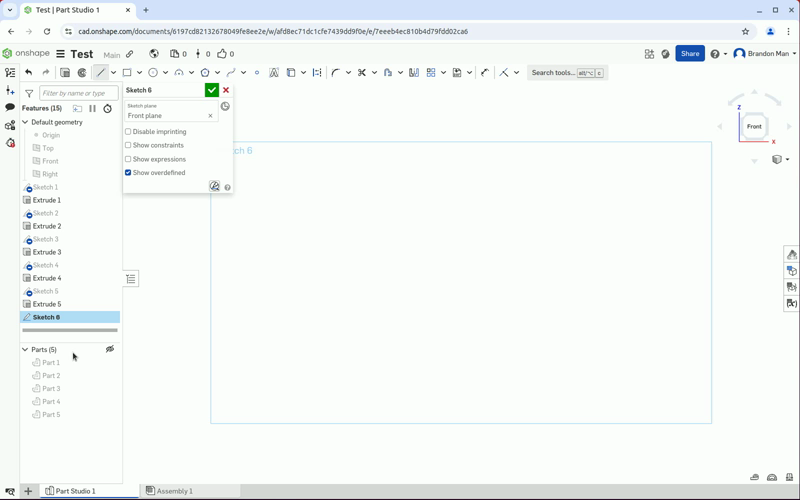
key_down(shift)
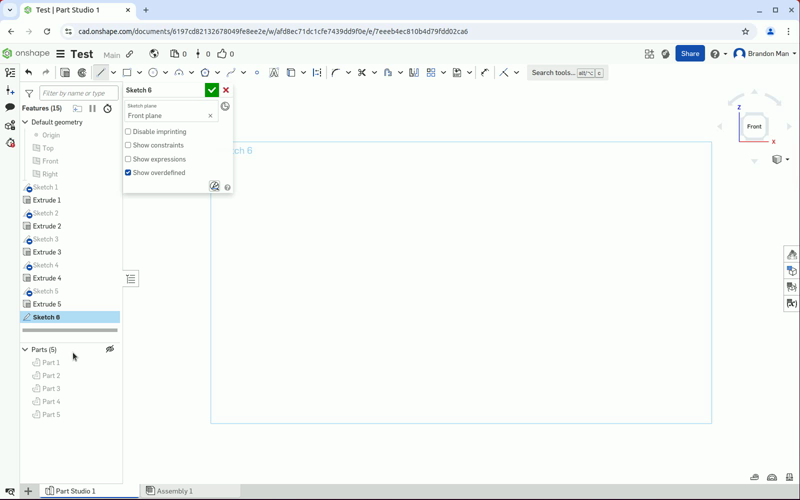
mouse_move(436, 300)
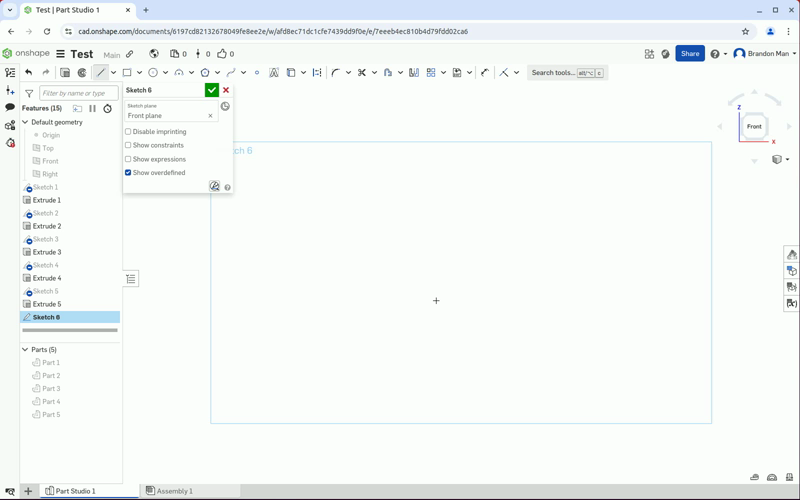
click(436, 300)
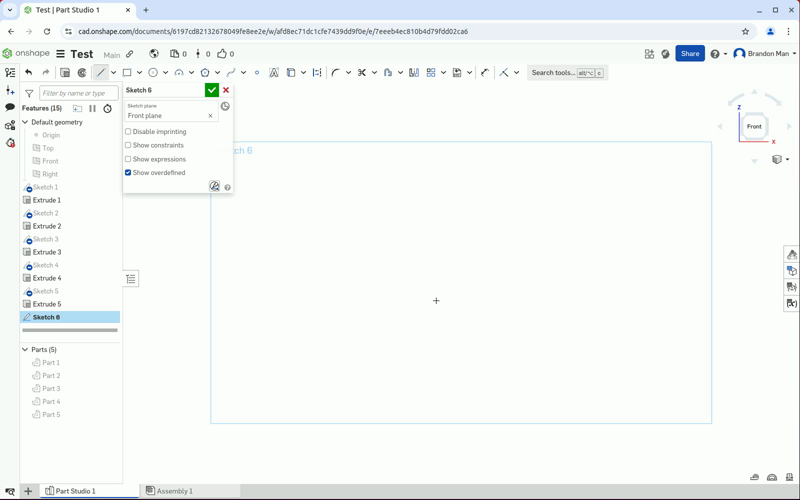
key_up(shift)
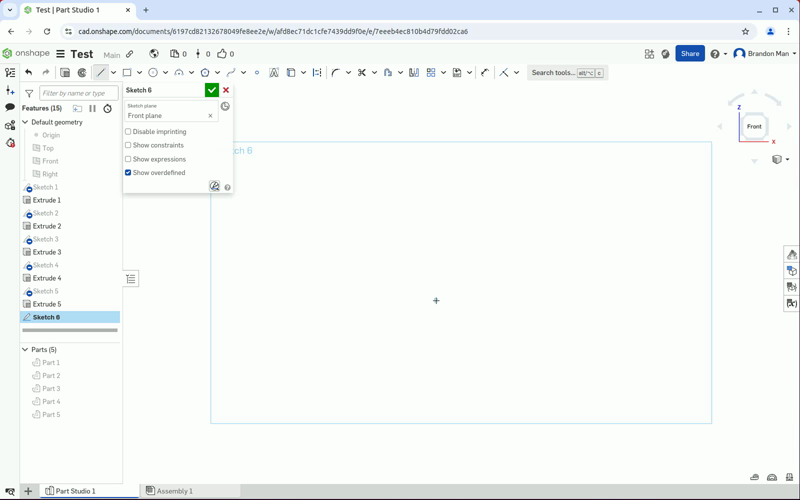
key_down(shift)
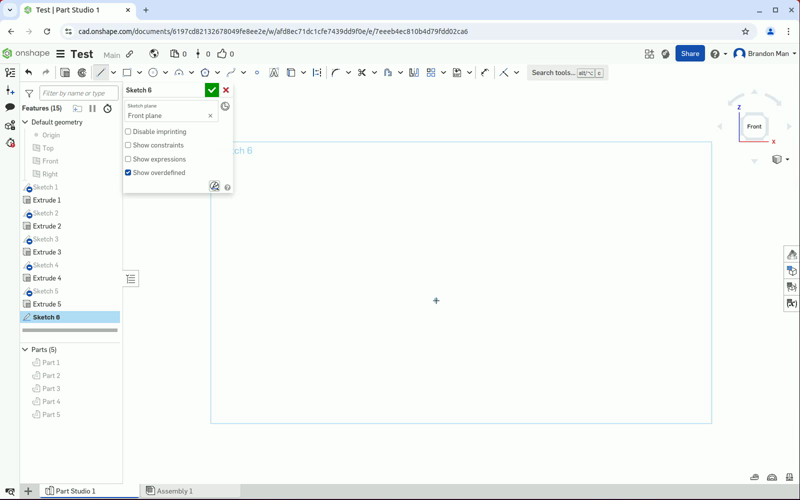
mouse_move(466, 300)
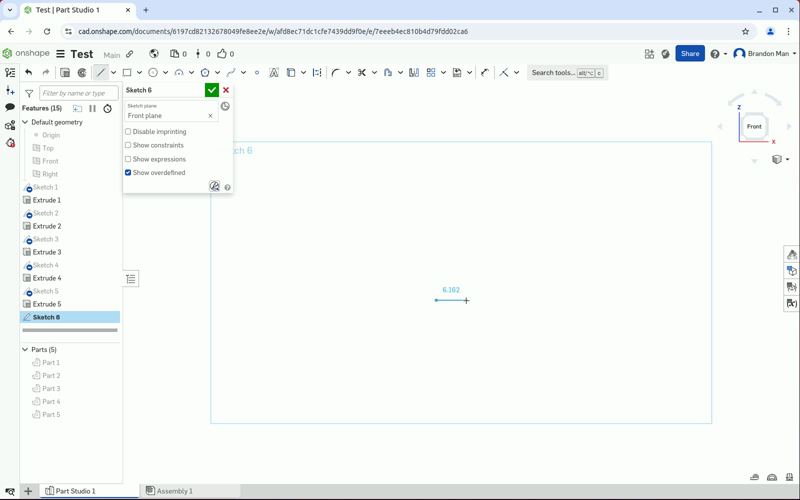
mouse_move(461, 281)
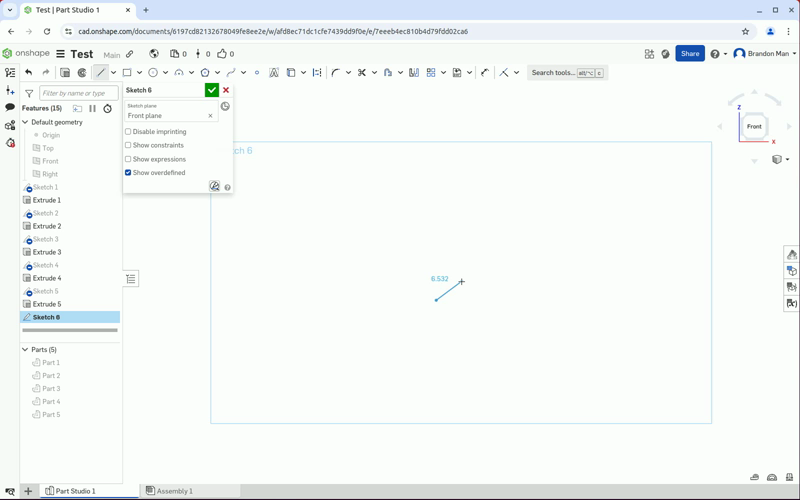
click(461, 281)
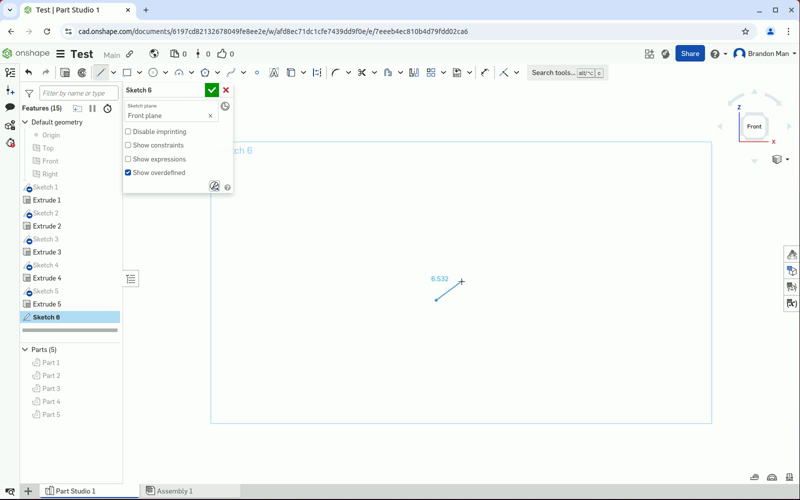
key_up(shift)
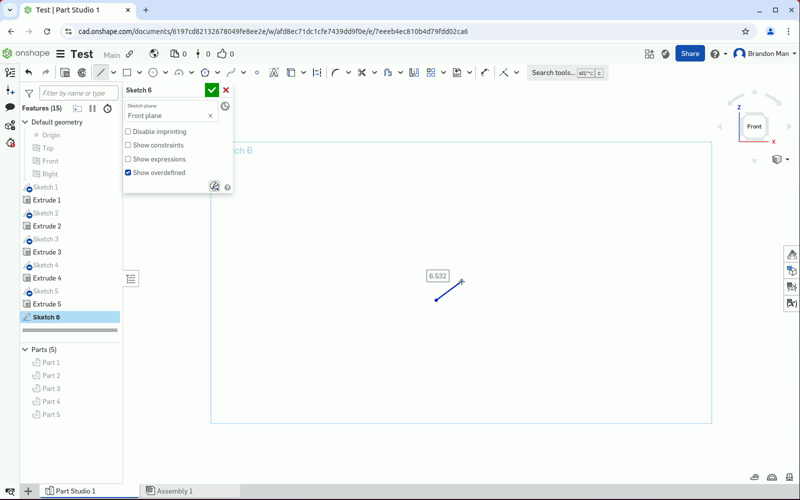
key_down(shift)
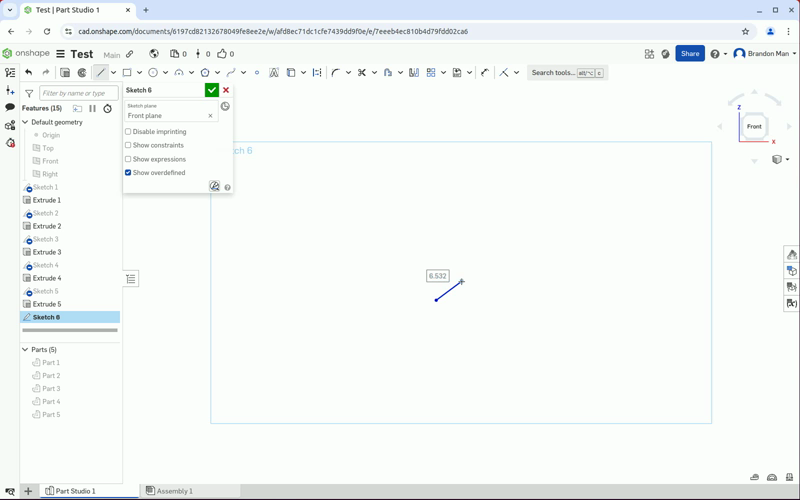
mouse_move(491, 281)
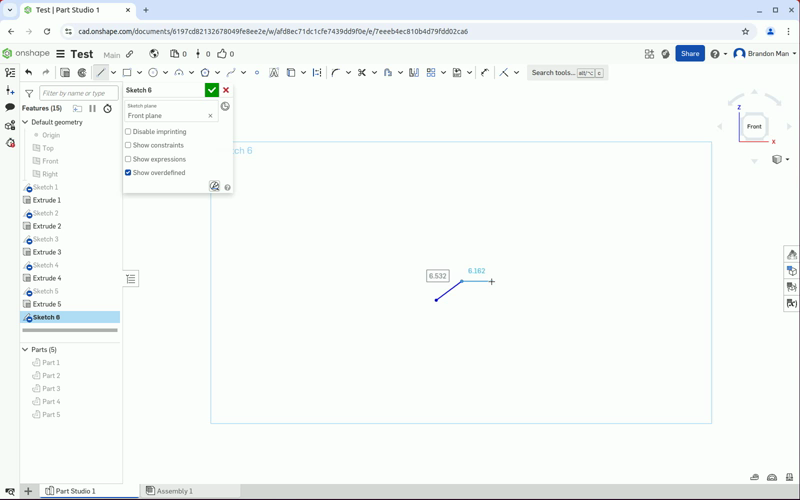
mouse_move(437, 262)
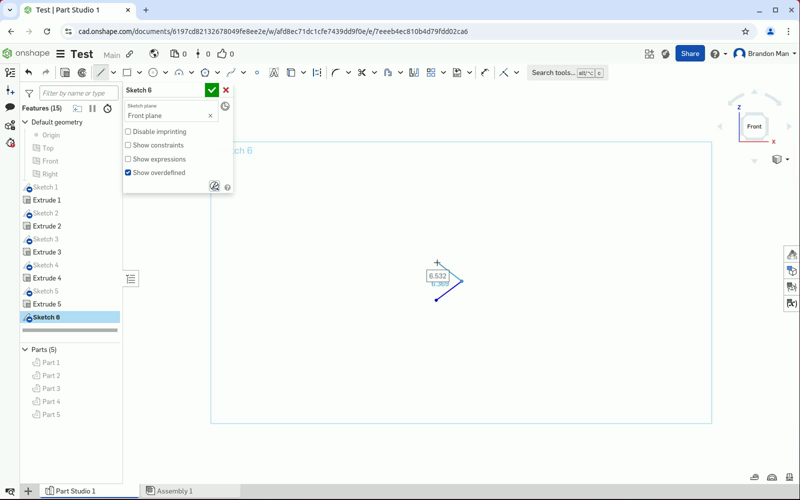
click(437, 262)
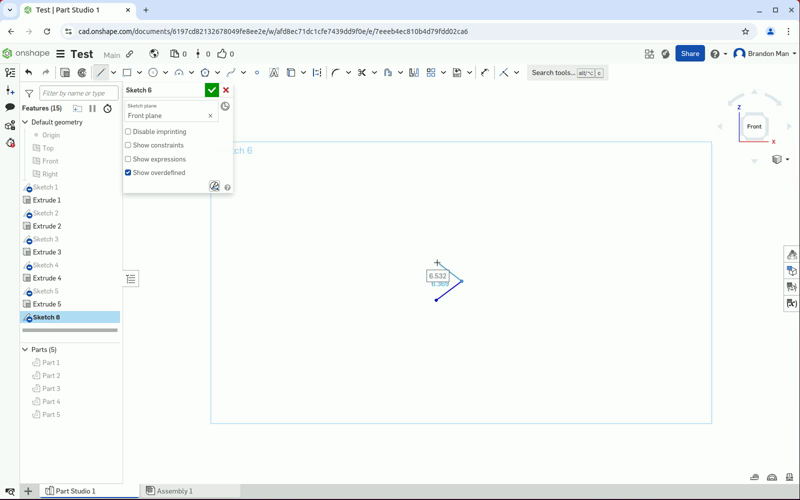
key_up(shift)
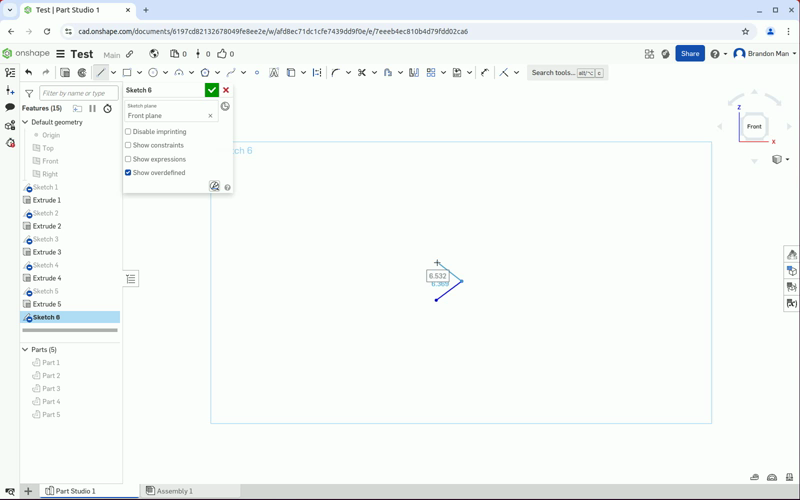
key(esc)
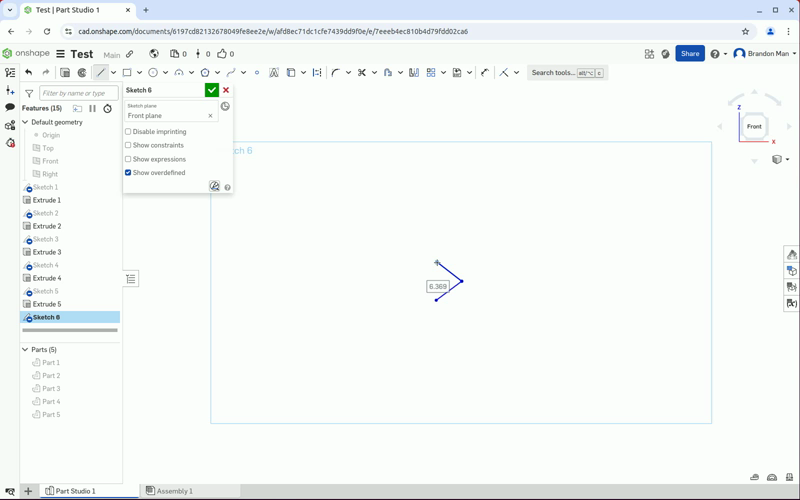
key(a)
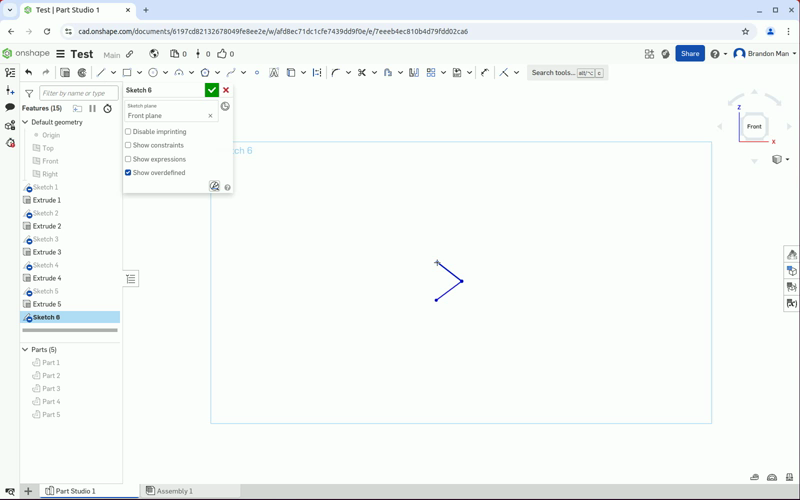
mouse_move(437, 262)
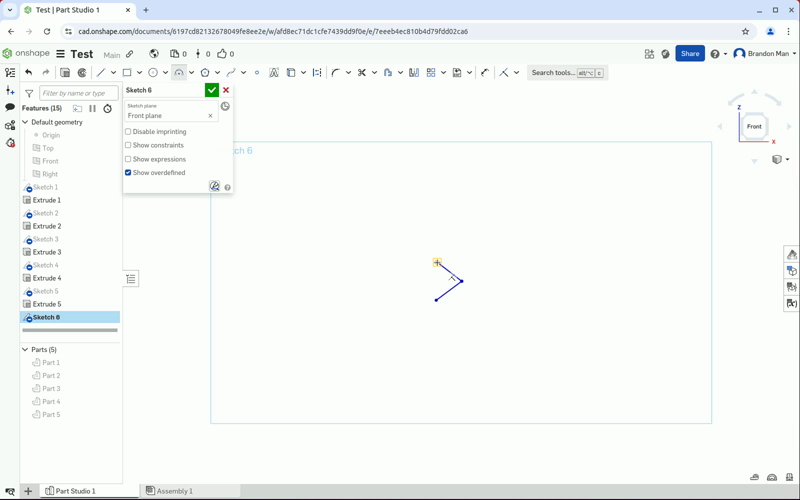
click(437, 262)
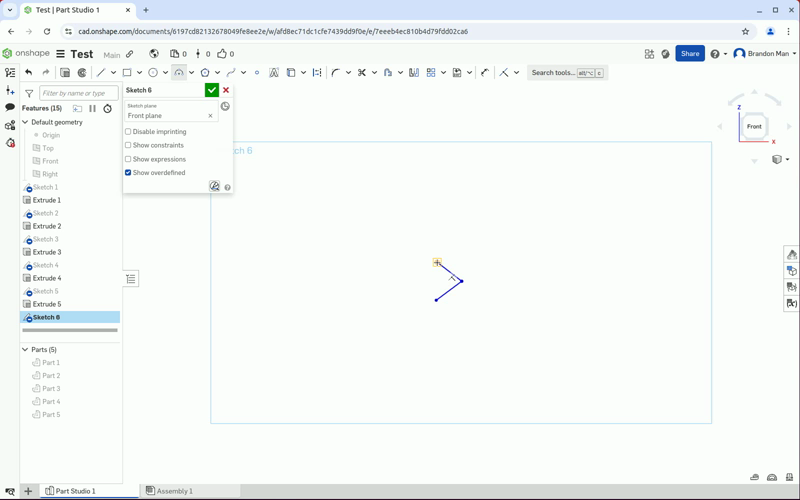
mouse_move(436, 300)
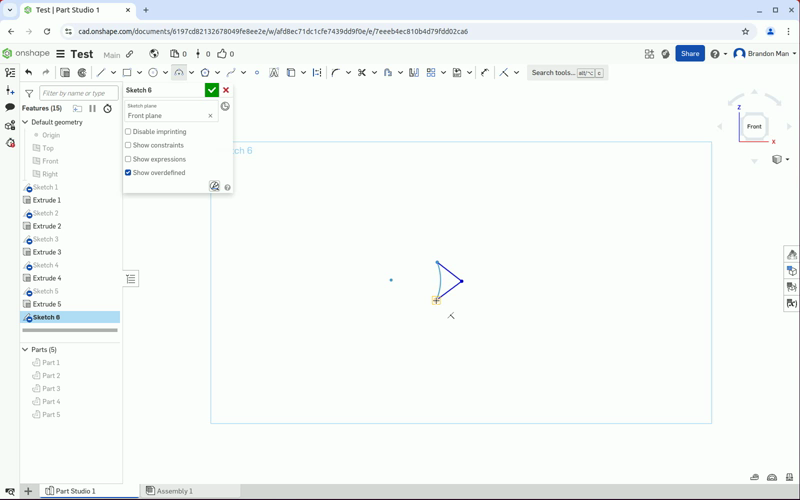
click(436, 300)
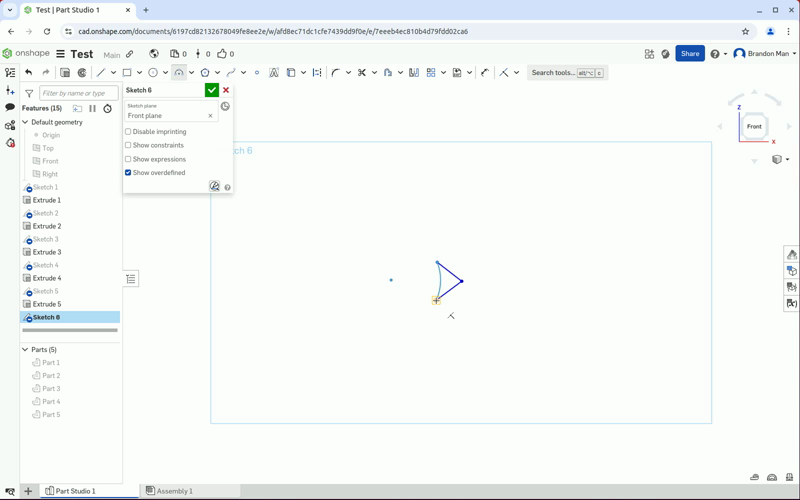
key_down(shift)
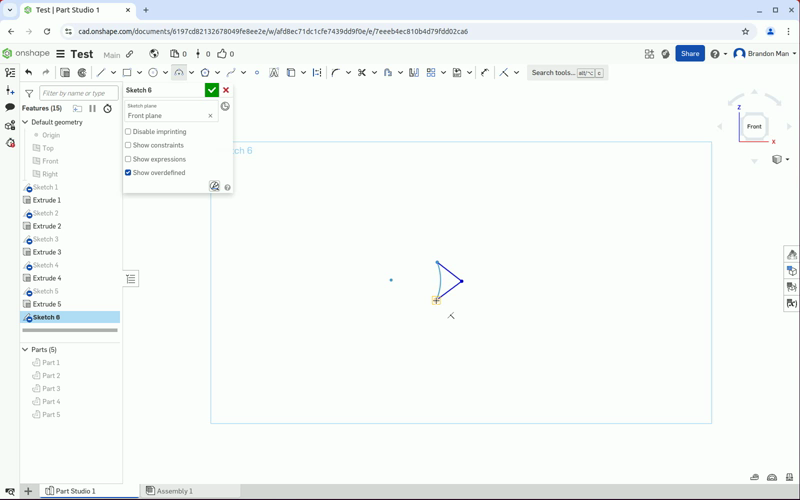
mouse_move(430, 281)
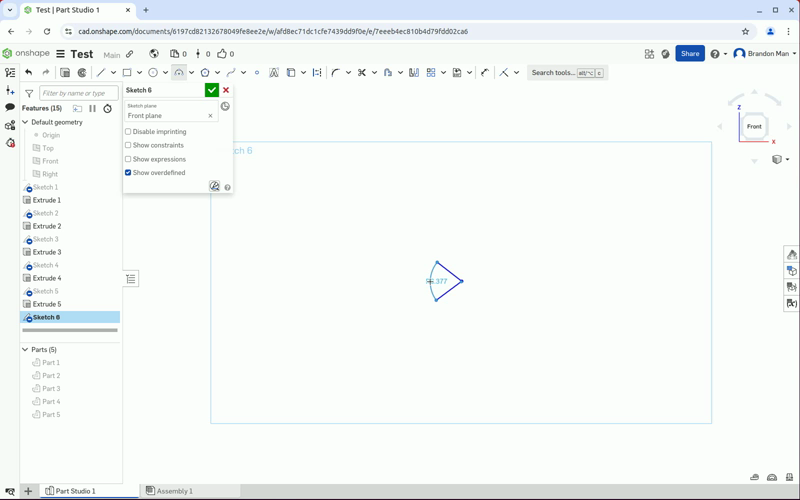
click(430, 281)
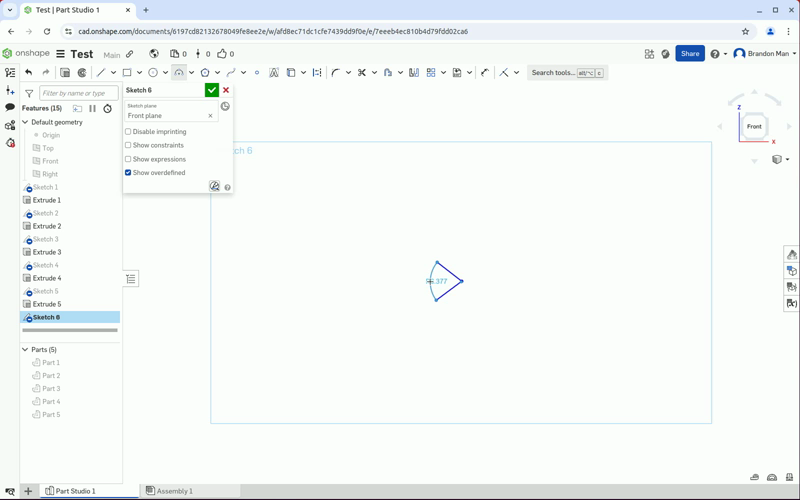
key_up(shift)
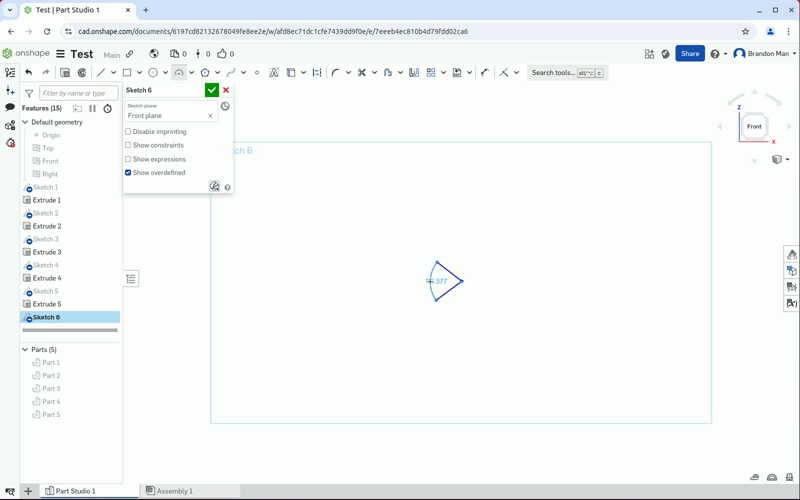
key(esc)
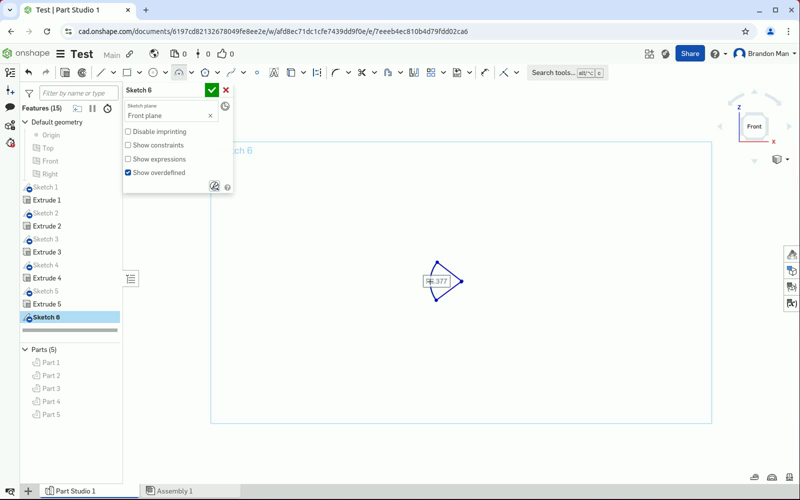
mouse_move(445, 279)
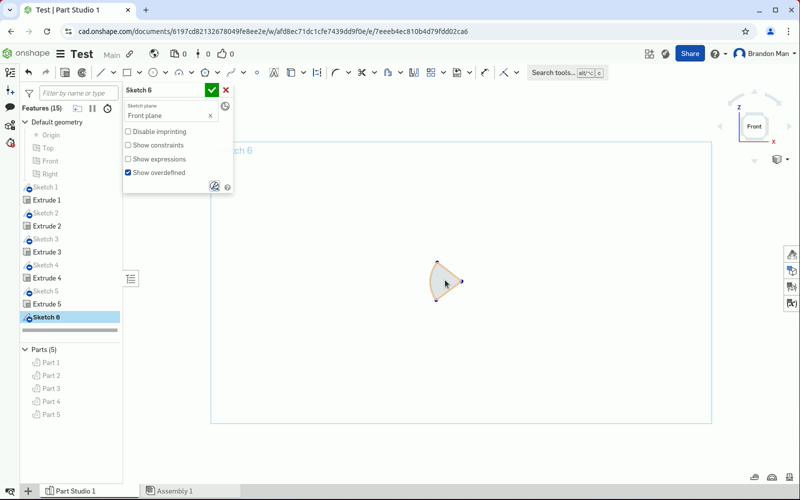
scroll(6)
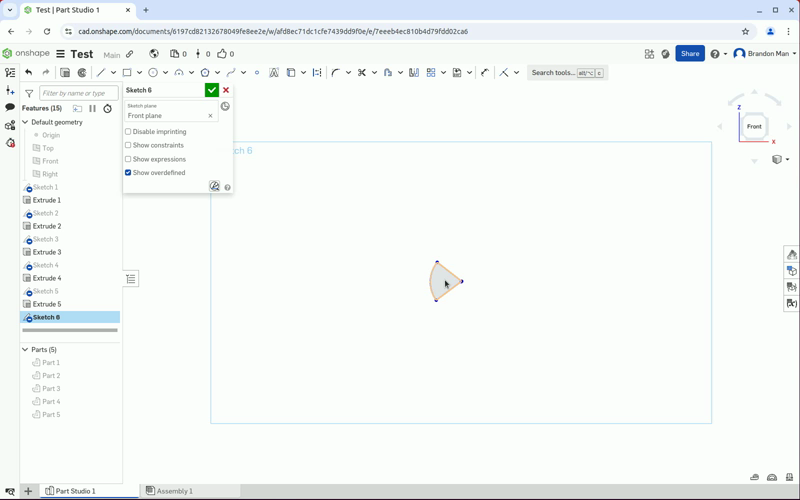
scroll(6)
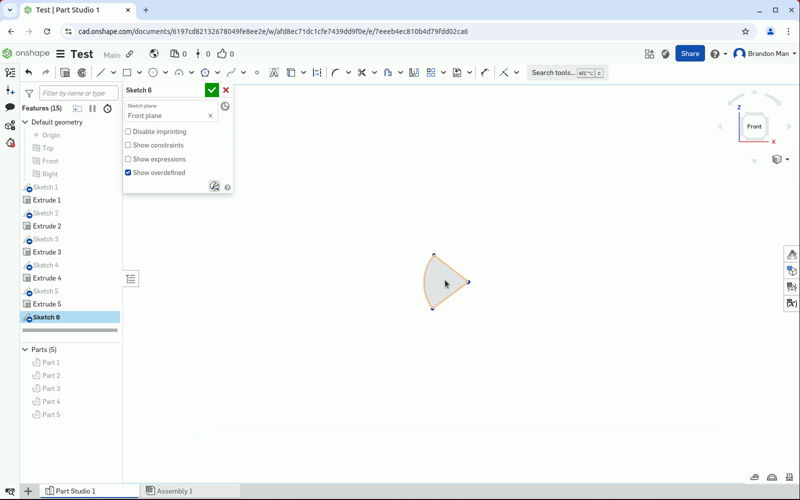
scroll(6)
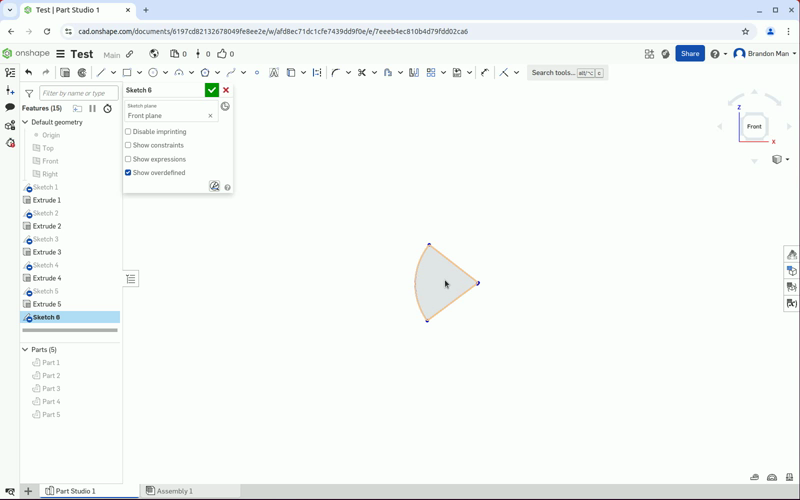
scroll(6)
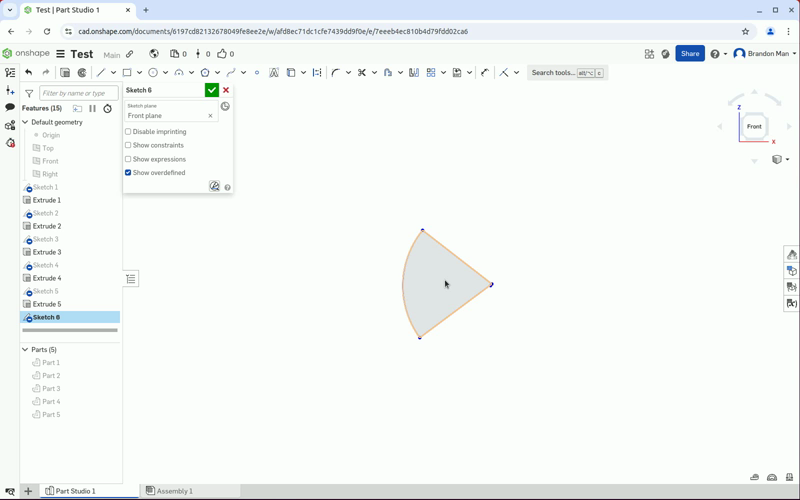
scroll(6)
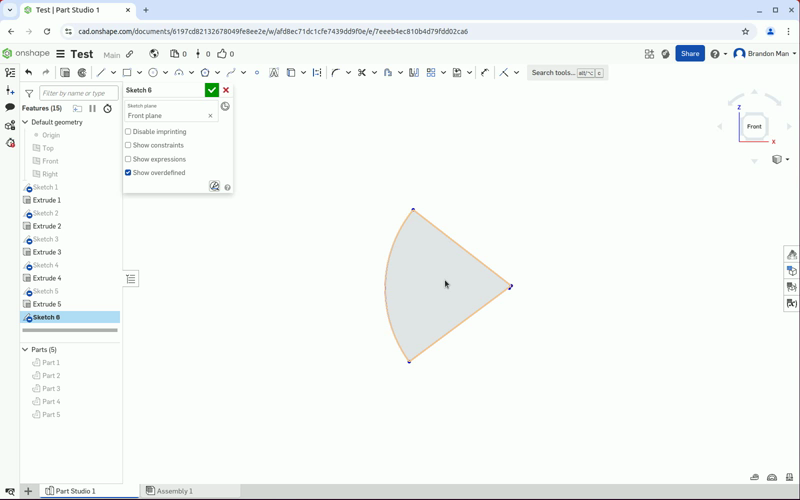
scroll(6)
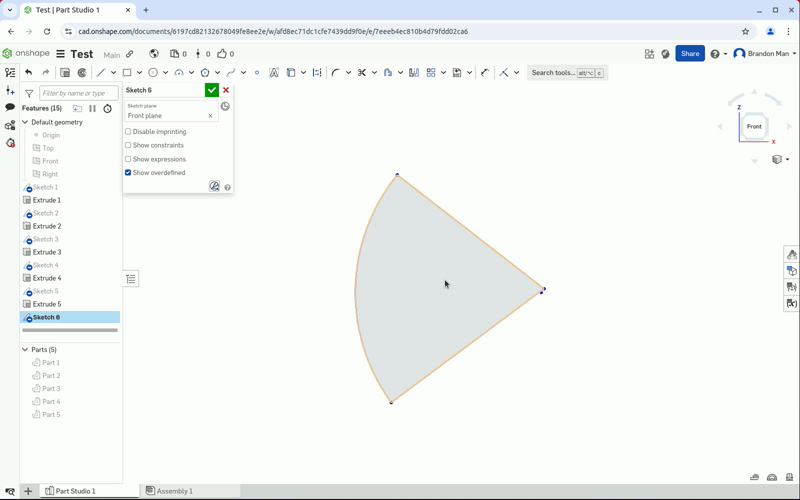
scroll(6)
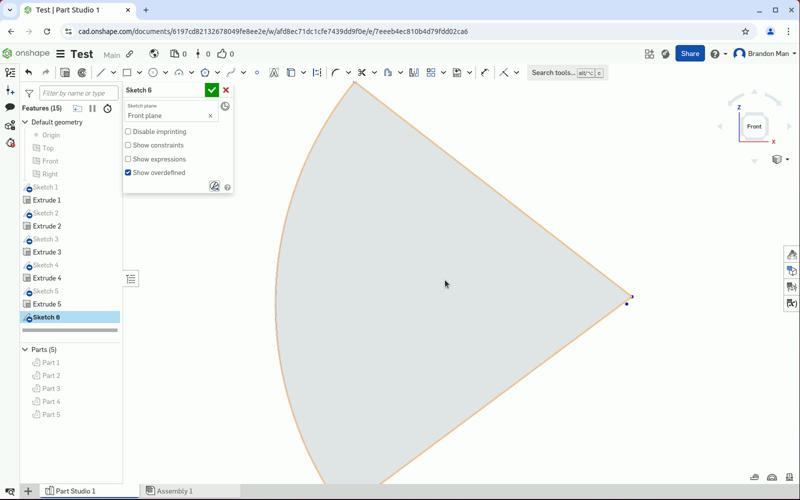
click(445, 279)
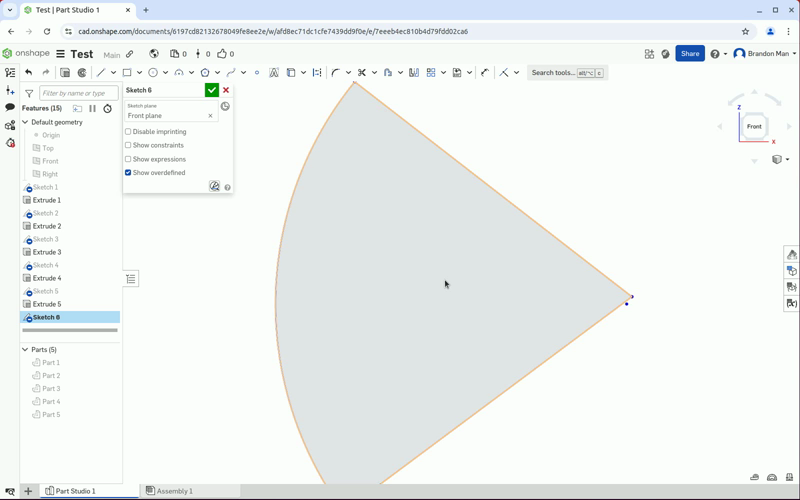
scroll(-6)
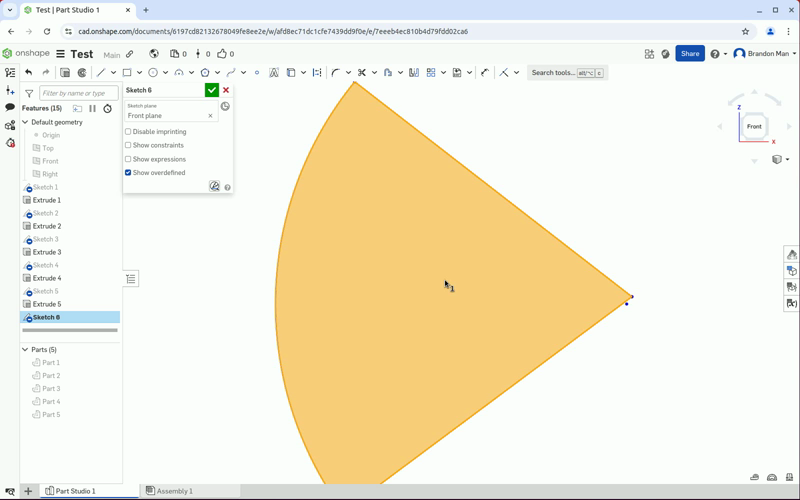
scroll(-6)
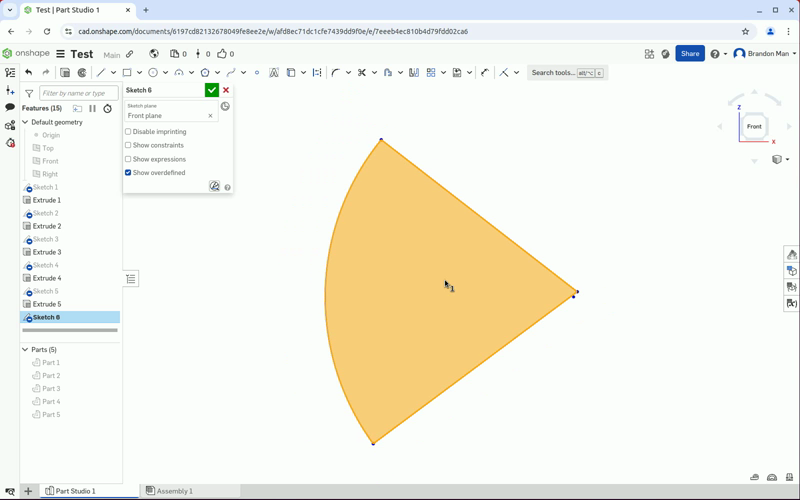
scroll(-6)
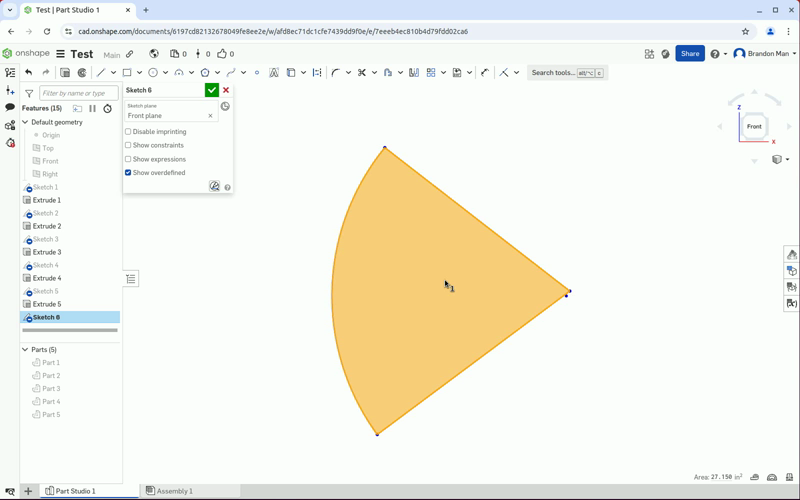
scroll(-6)
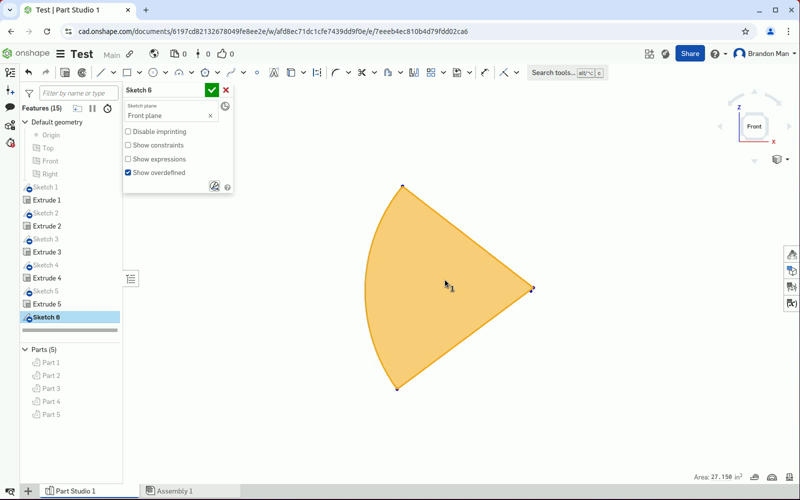
scroll(-6)
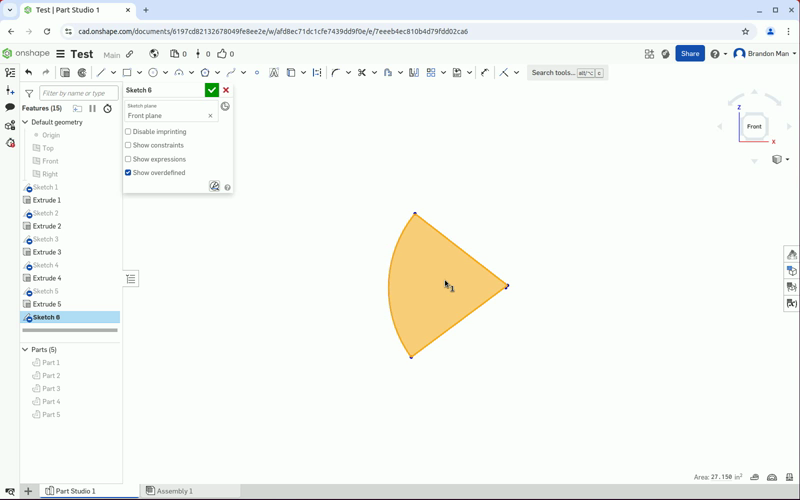
scroll(-6)
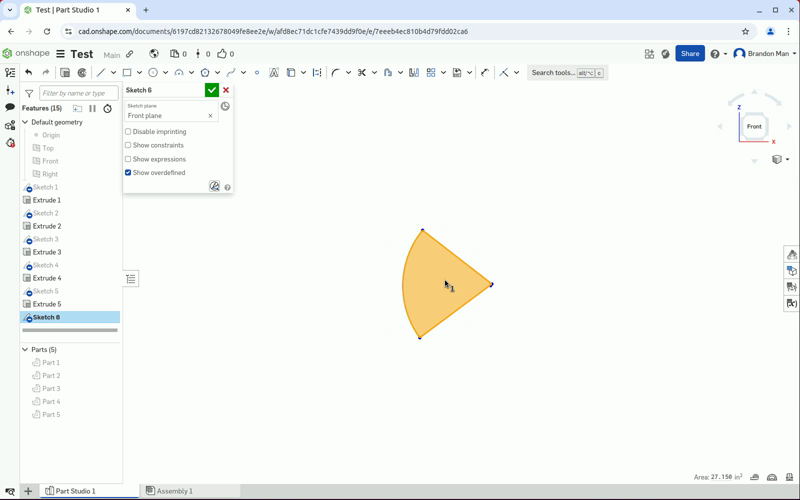
scroll(-6)
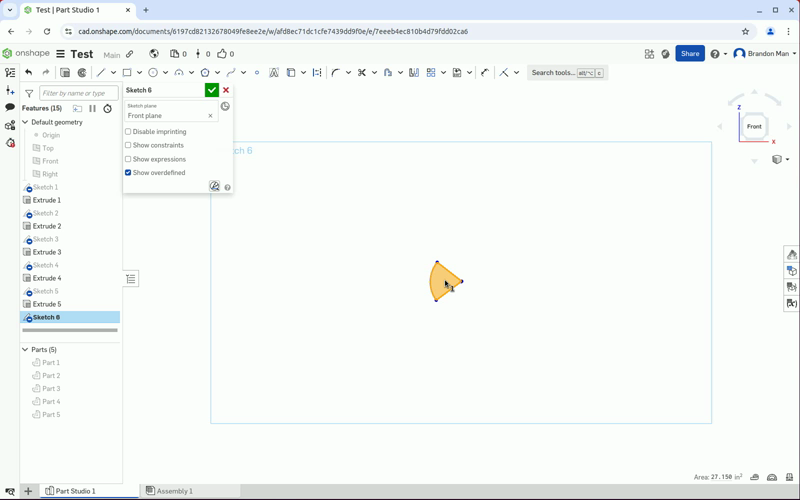
mouse_move(73, 352)
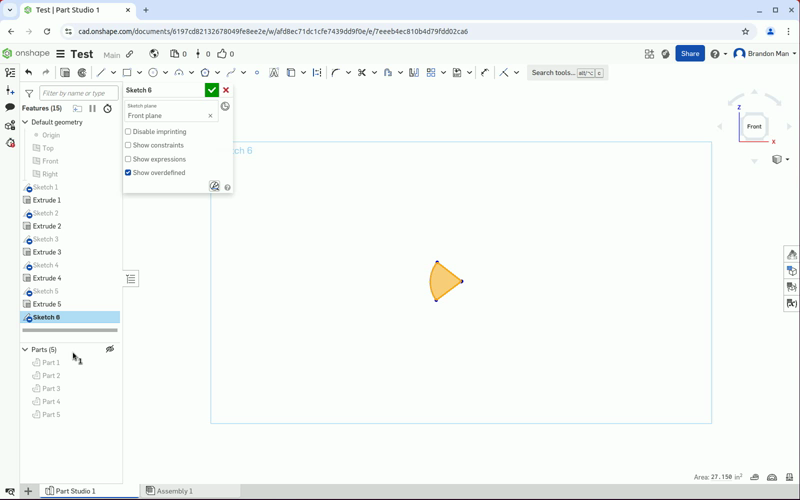
key(shift+y)
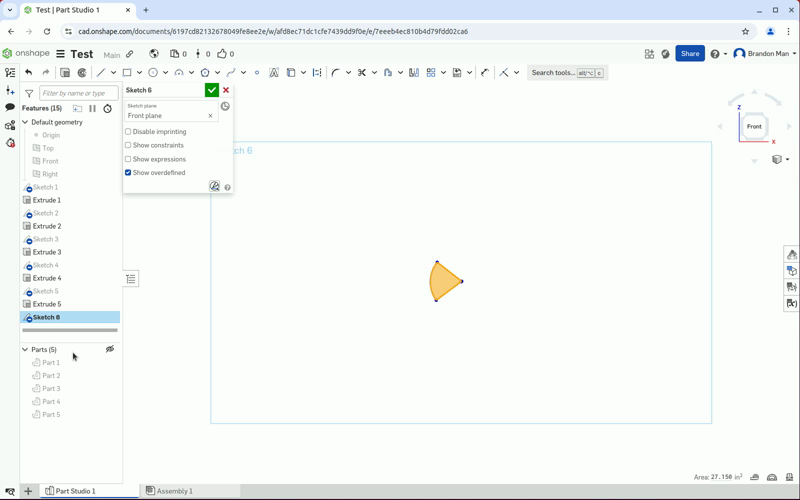
key(shift+e)
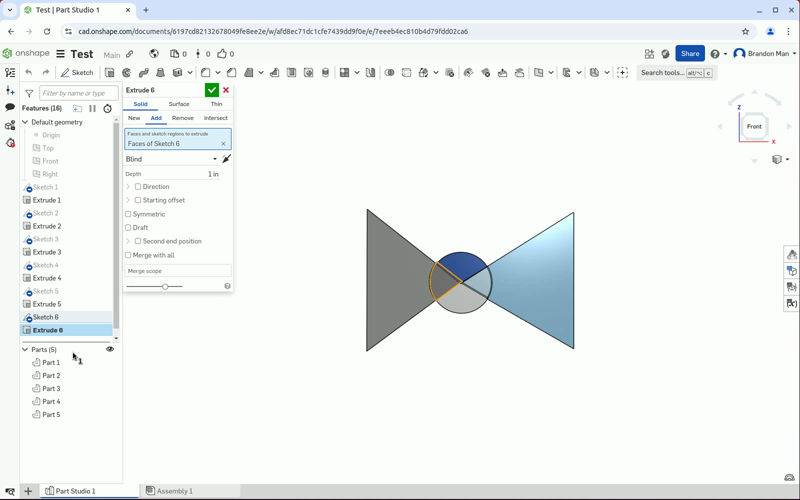
mouse_move(143, 106)
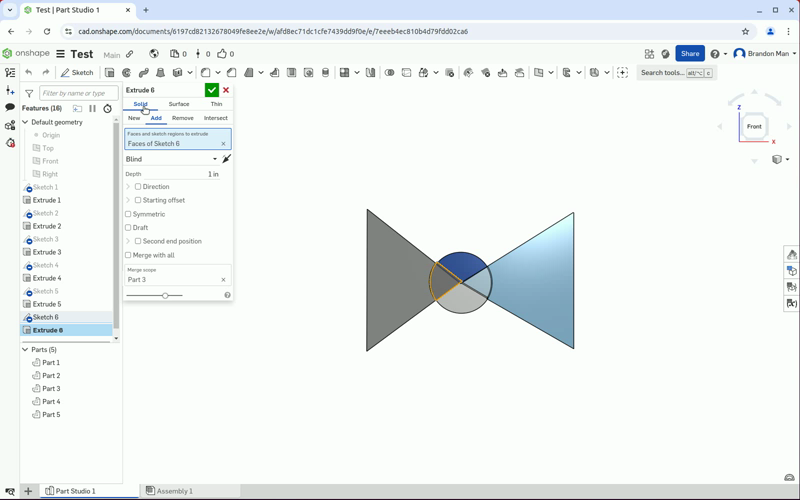
click(143, 106)
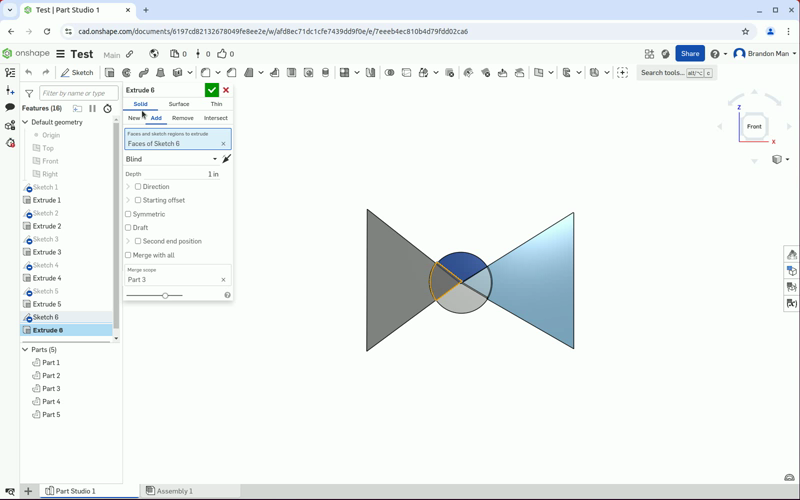
mouse_move(137, 120)
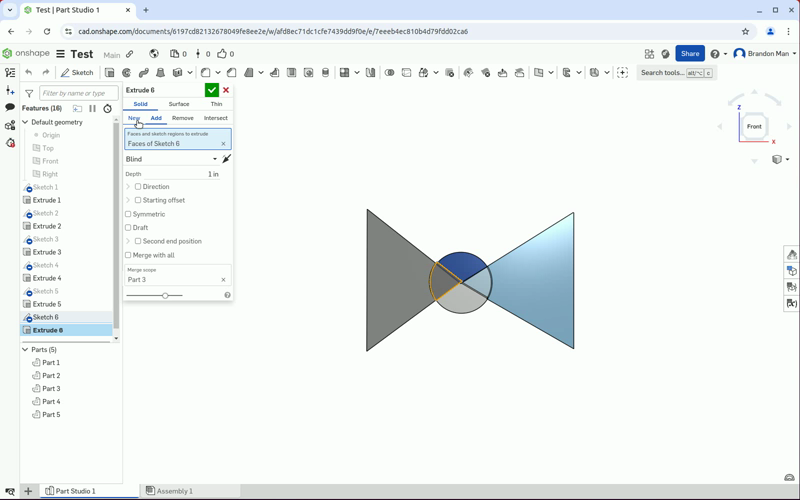
click(137, 120)
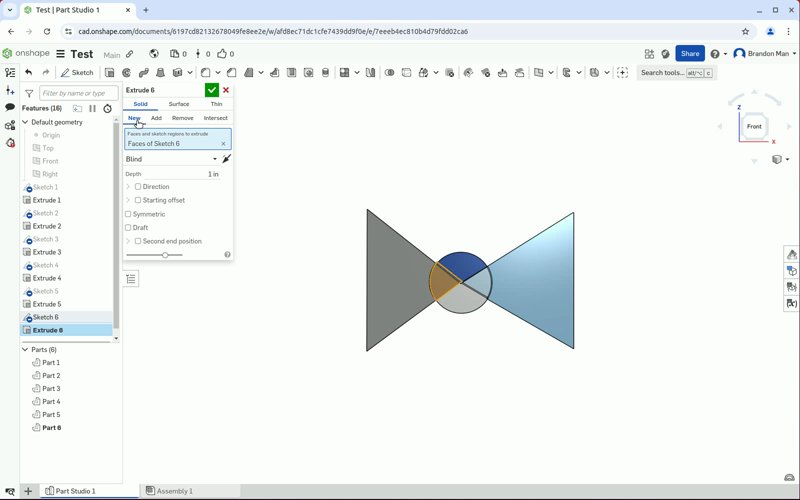
key(tab, 4)
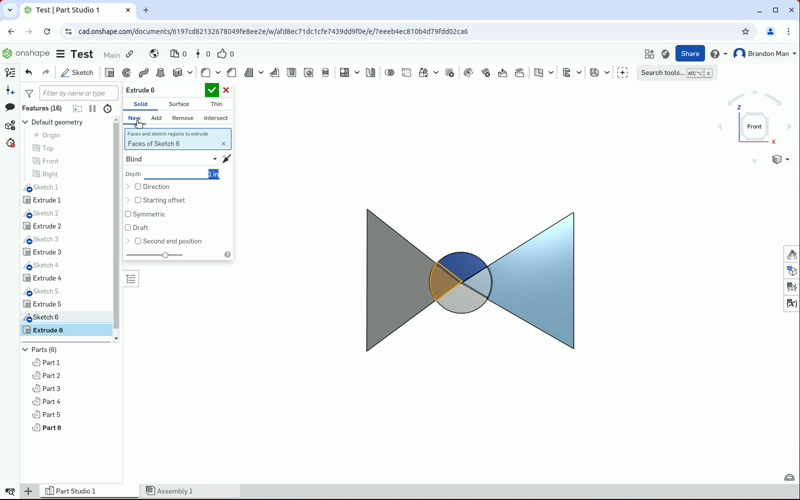
text(14.443)
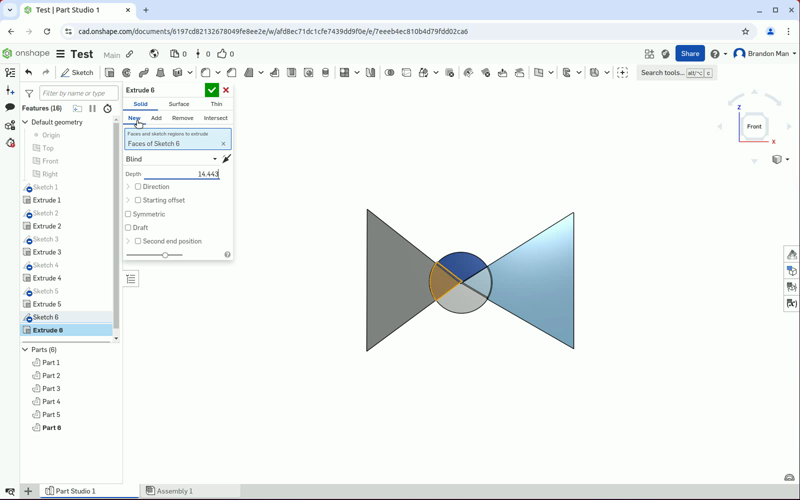
key(enter)
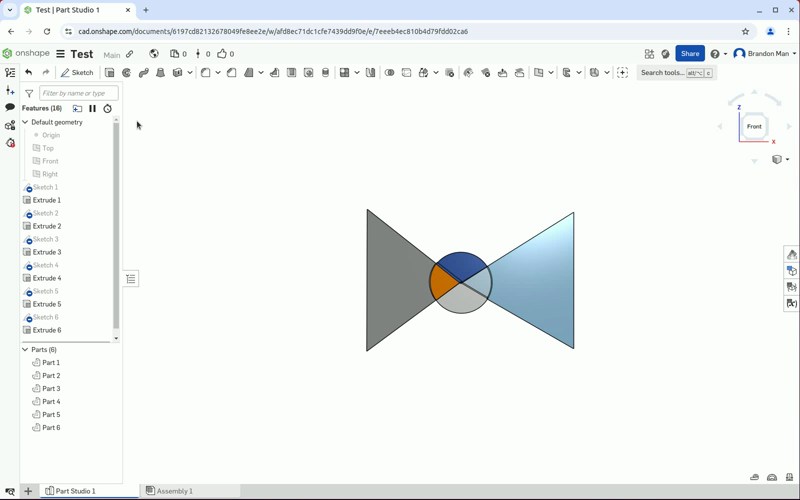
key(shift+h)
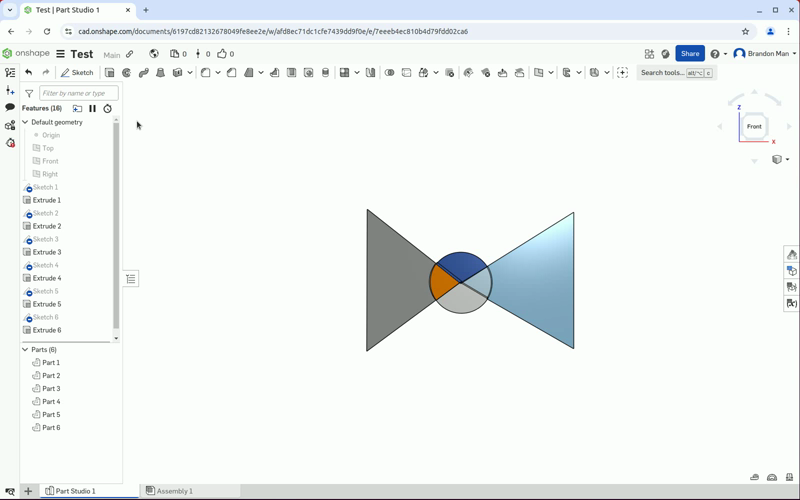
key(shift+h)
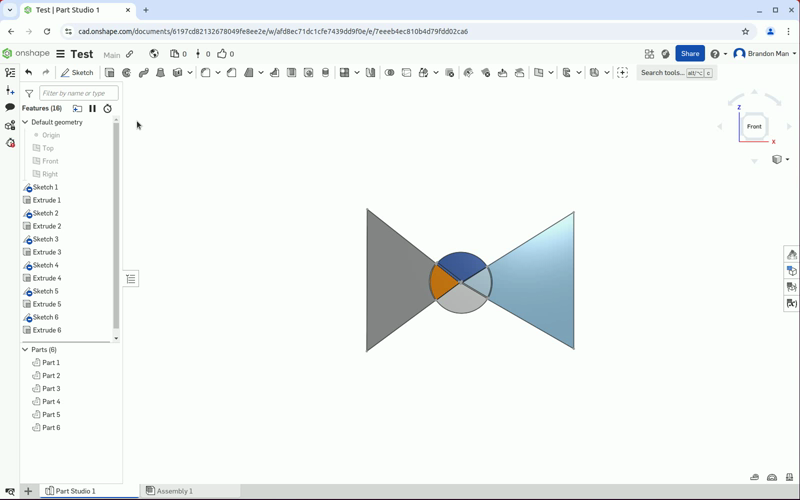
key(shift+7)
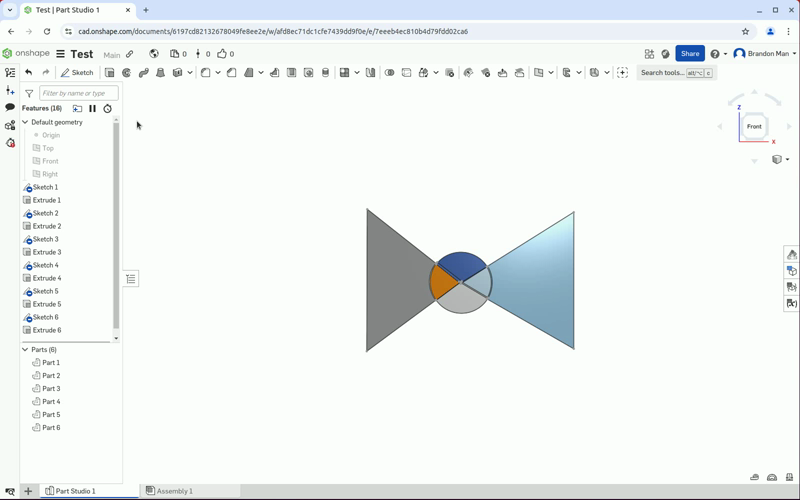
key(left, 2)
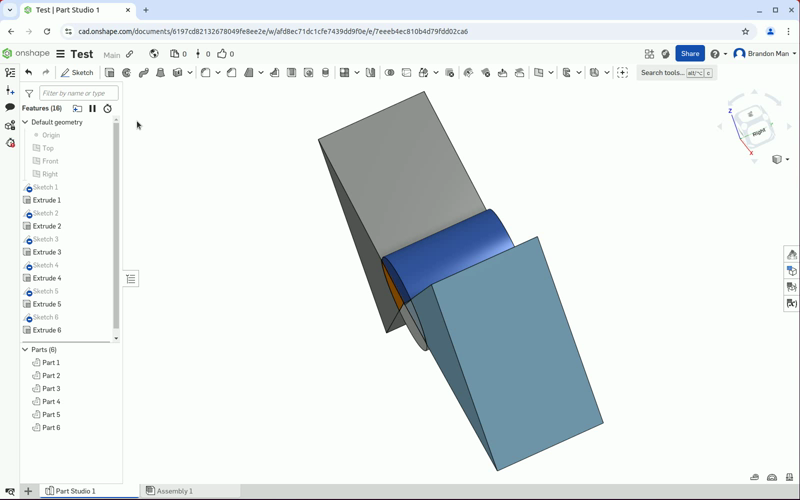
key(down, 2)
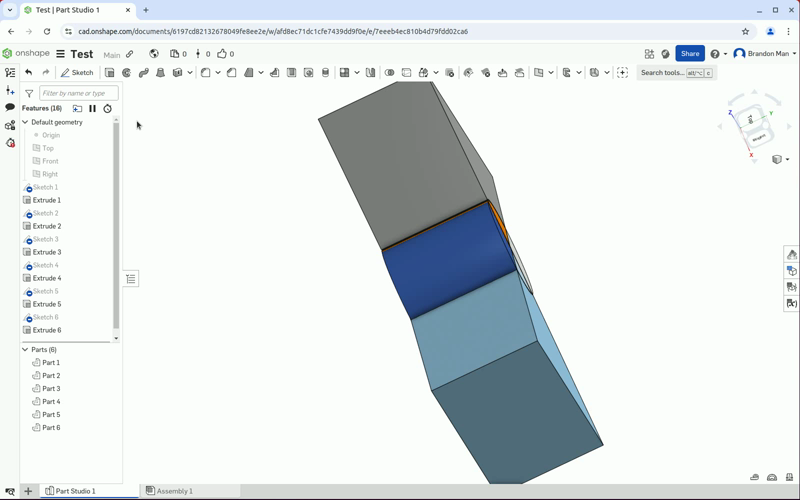
key(up, 2)
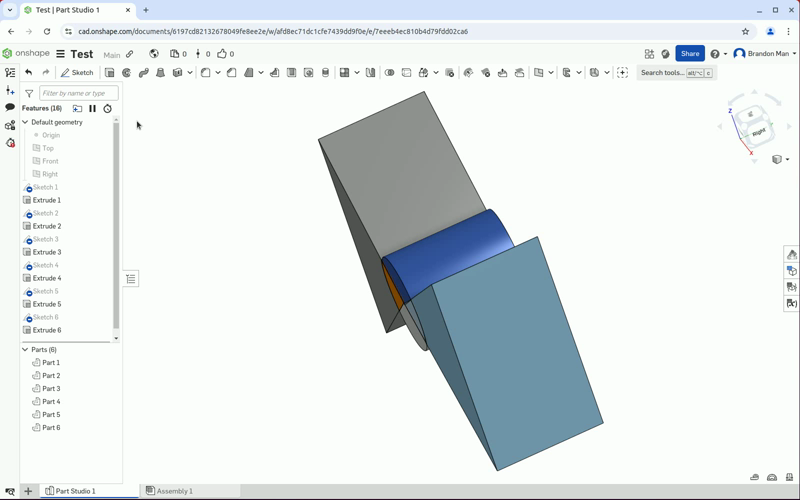
key(right, 2)
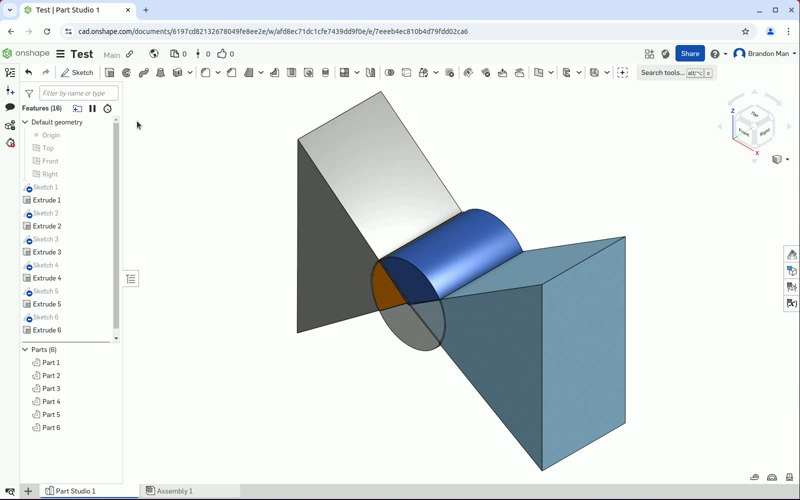
mouse_move(69, 189)
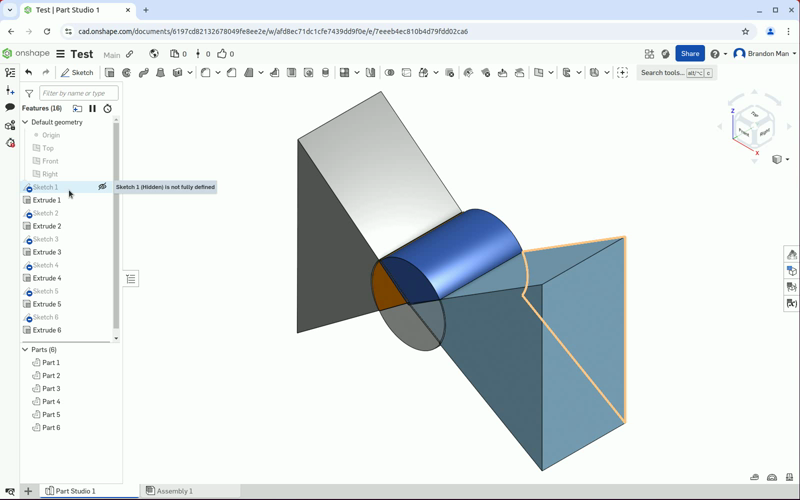
click(69, 189)